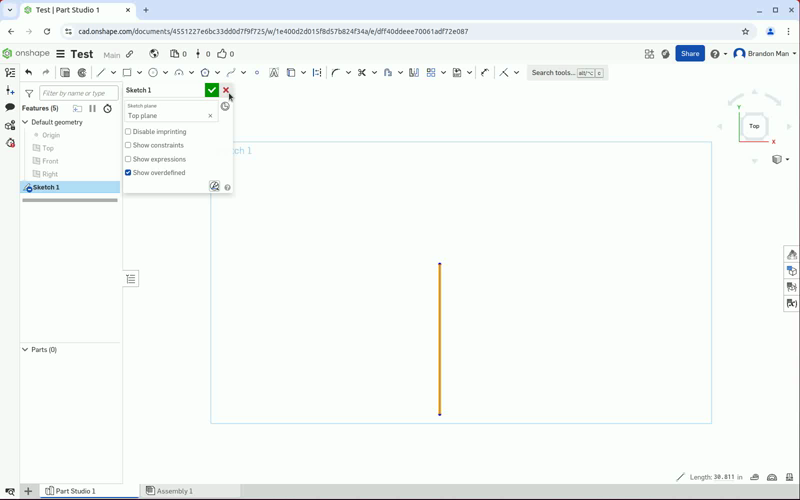
key(shift+h)
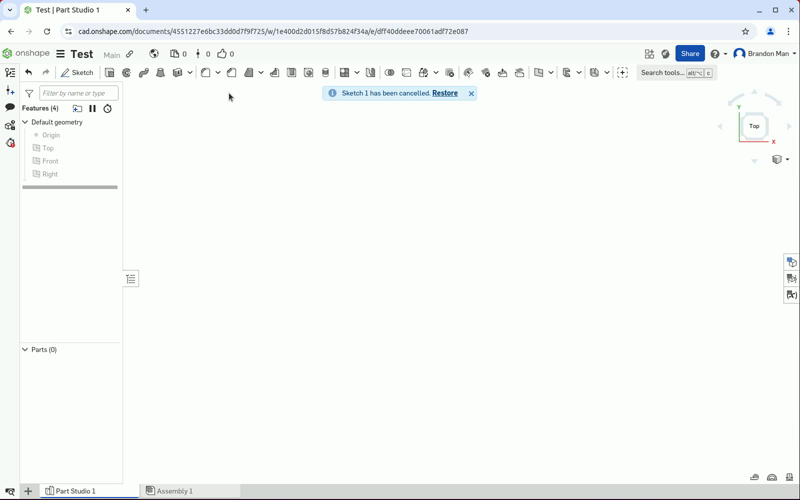
mouse_move(73, 352)
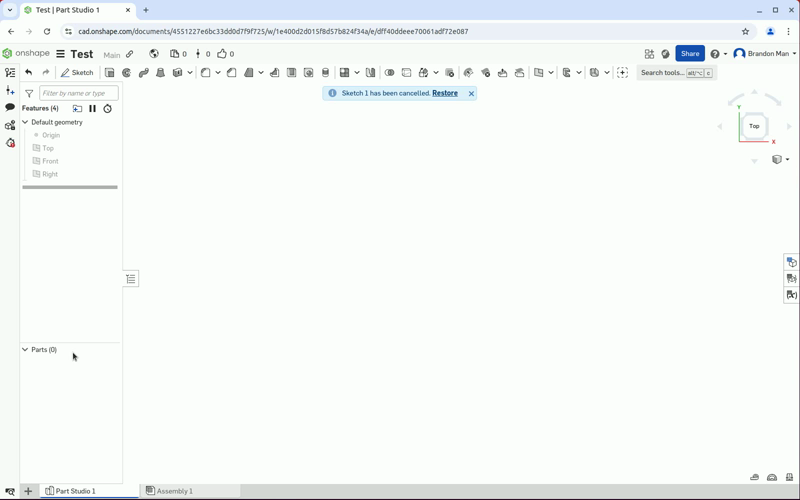
key(y)
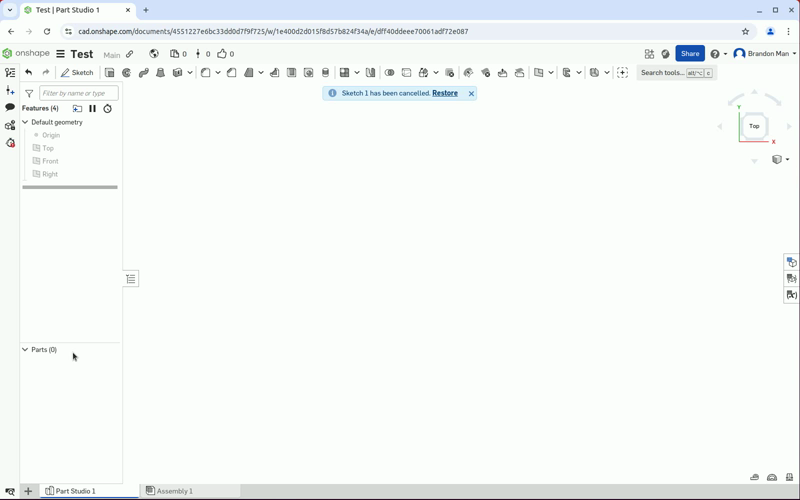
key(shift+p)
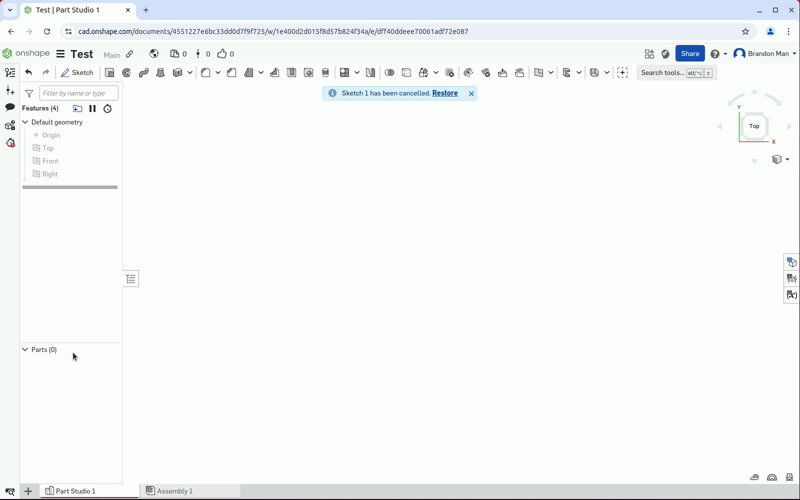
key(space)
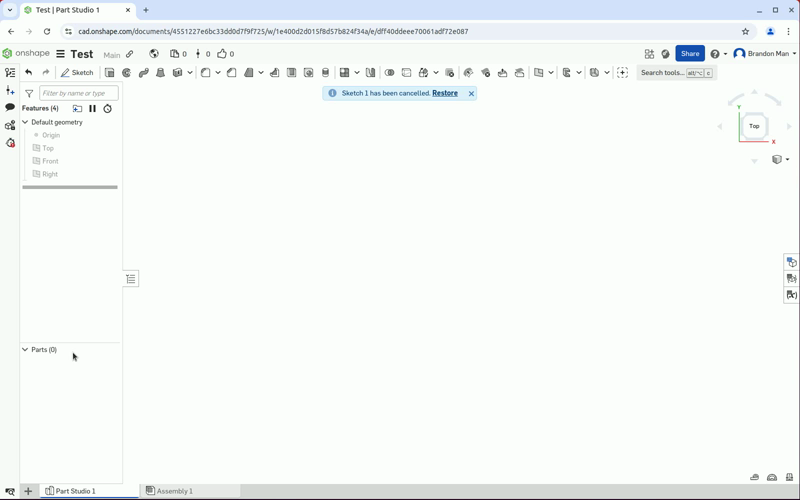
key_down(shift)
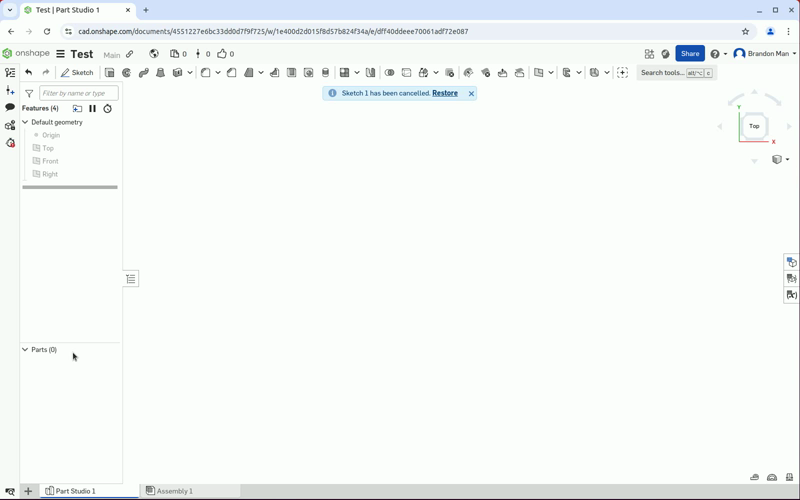
key(up)
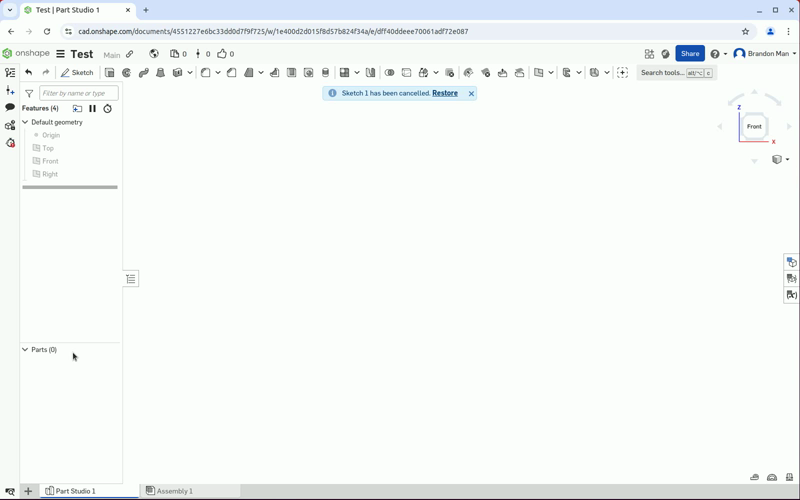
key_up(shift)
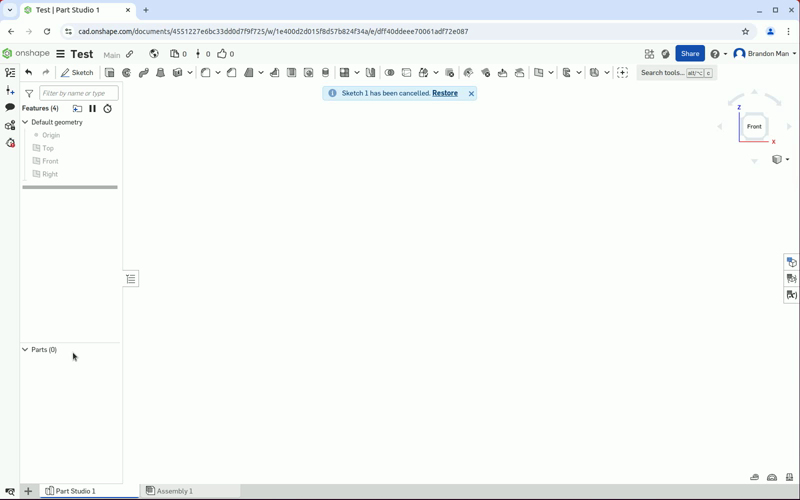
mouse_move(73, 352)
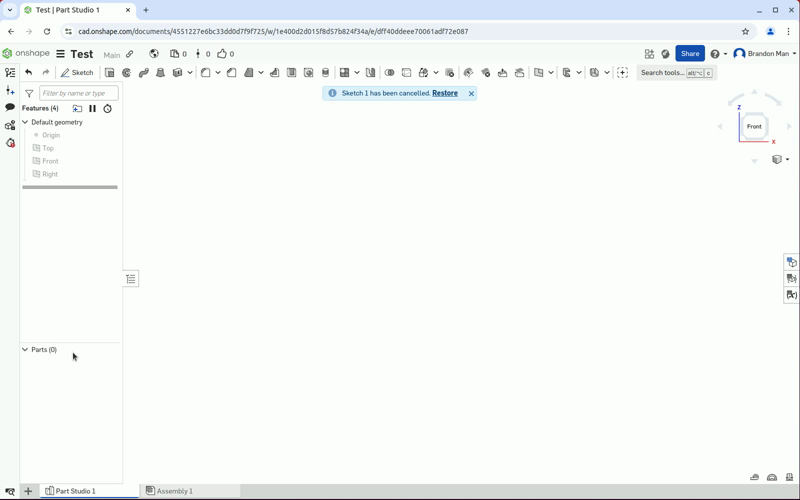
key(shift+y)
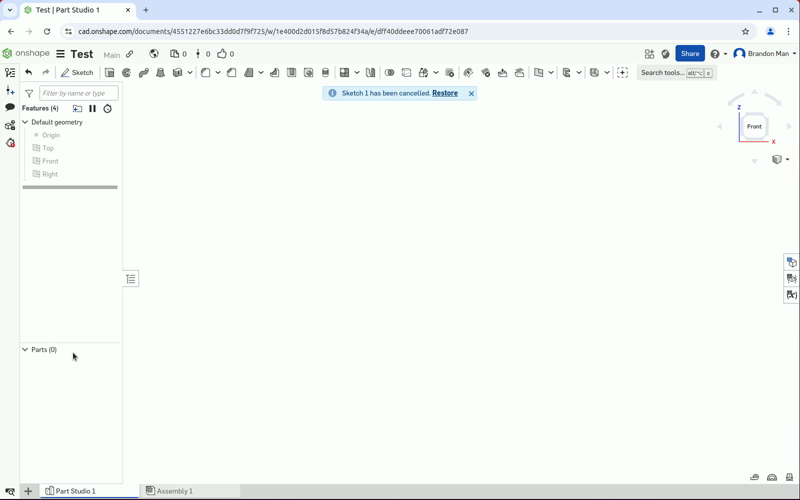
key(shift+s)
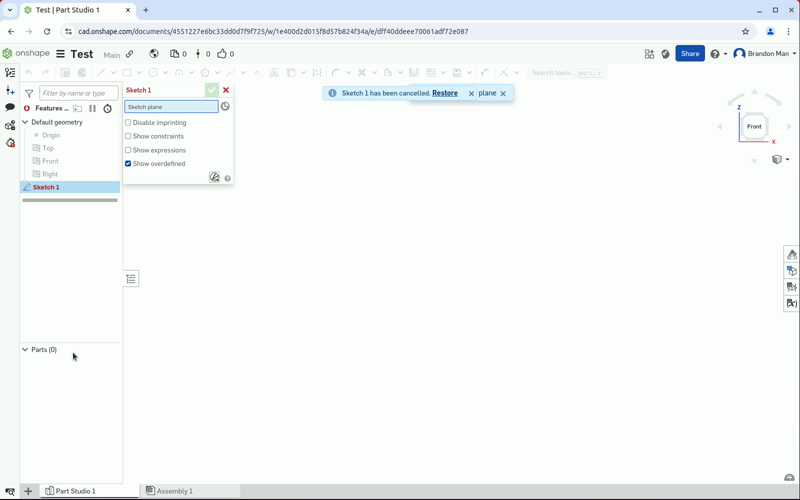
mouse_move(73, 163)
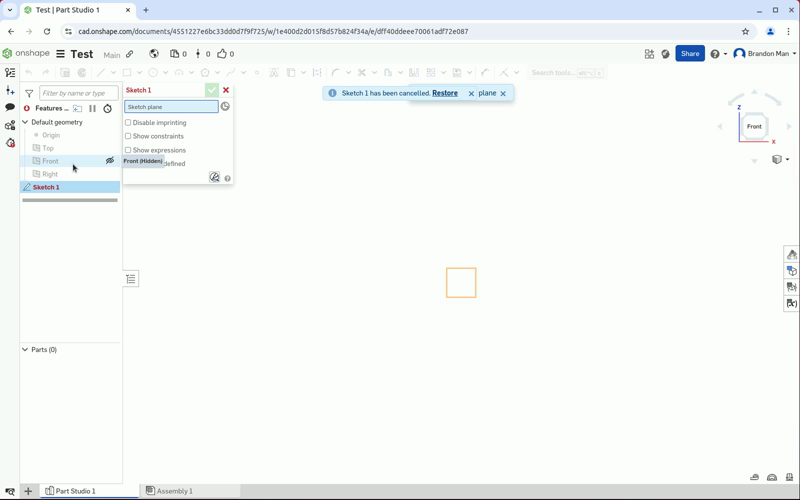
click(73, 163)
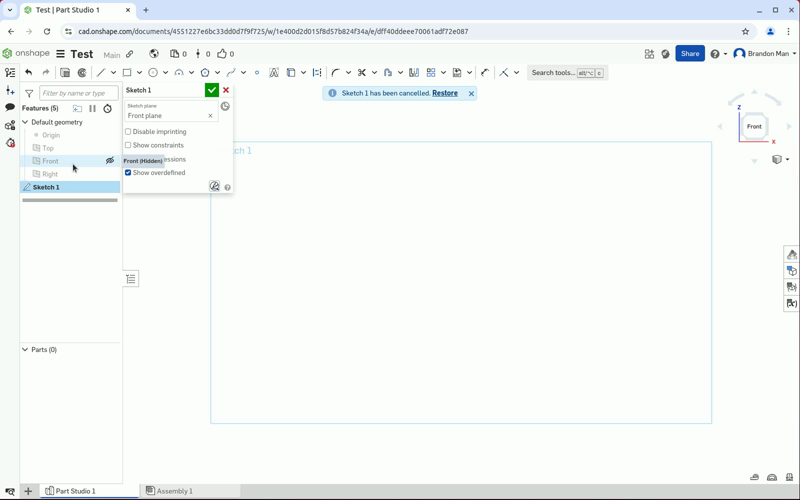
mouse_move(73, 352)
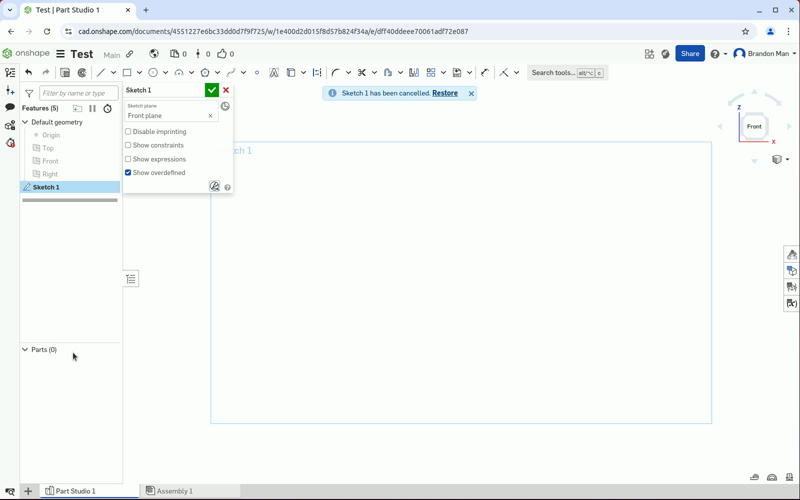
key(y)
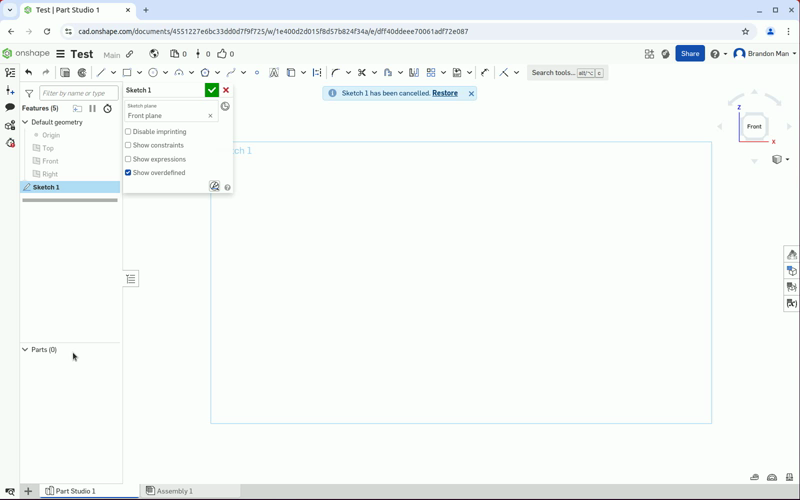
key(l)
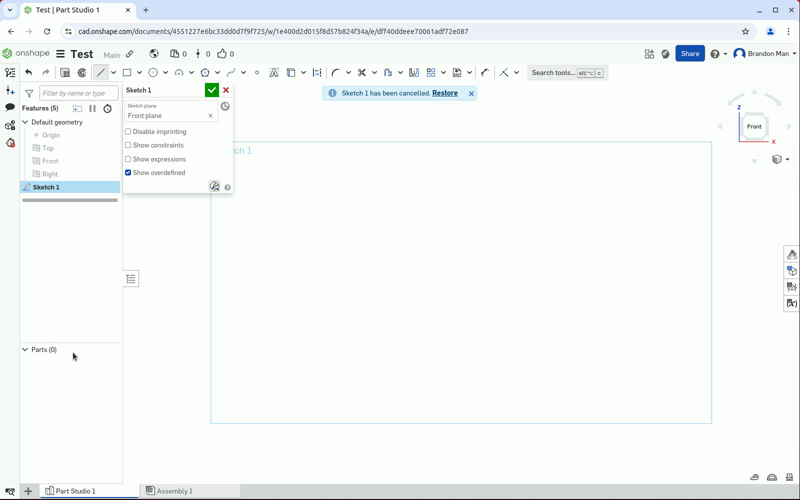
key_down(shift)
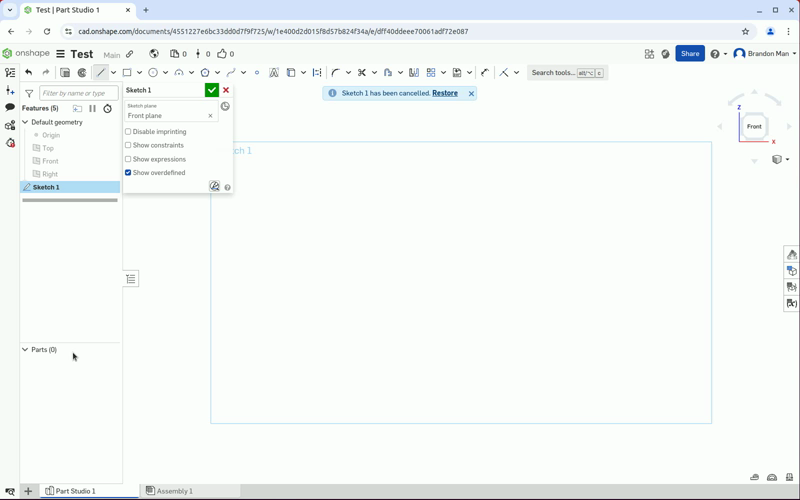
mouse_move(460, 383)
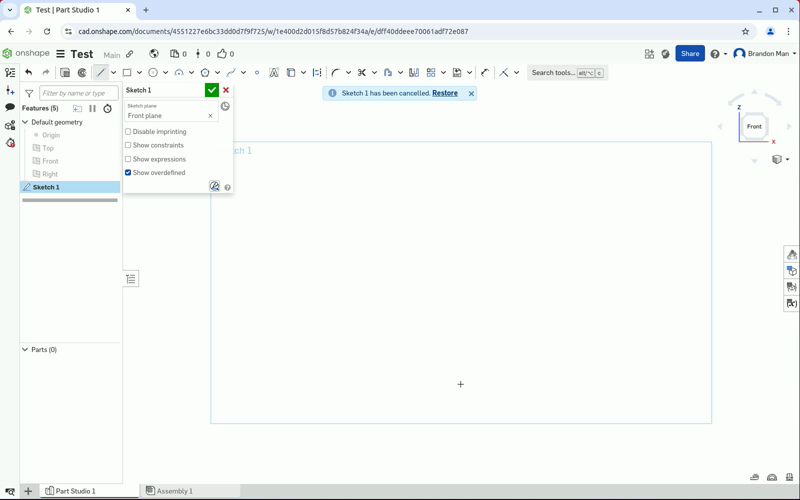
click(460, 383)
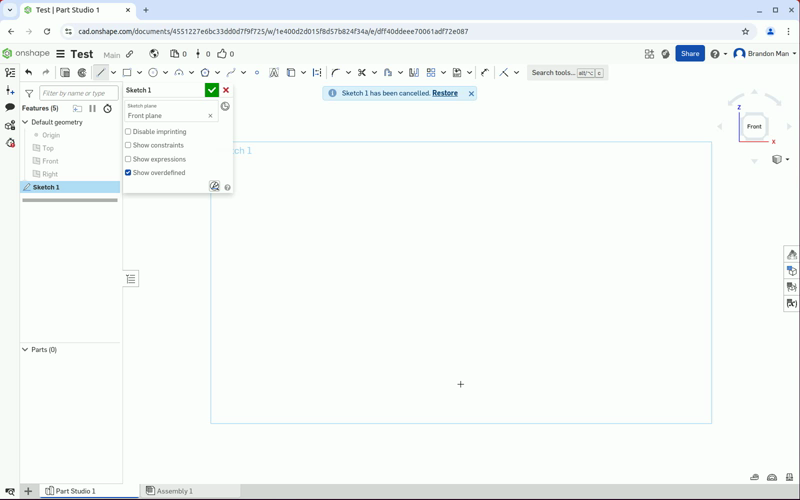
key_up(shift)
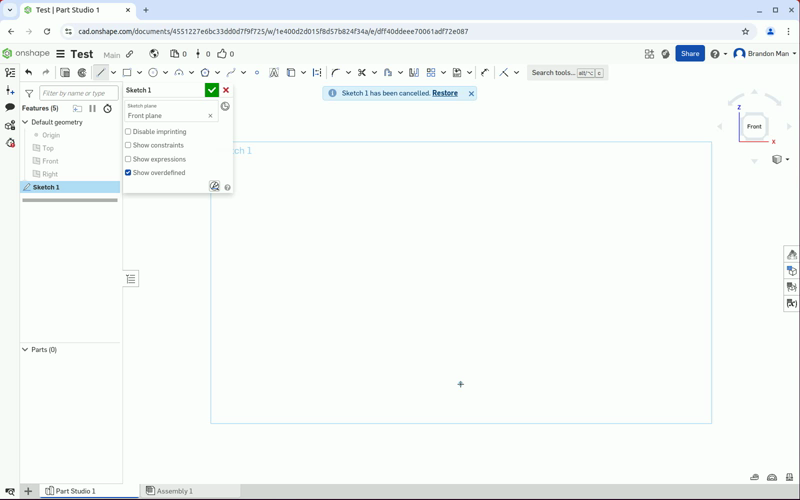
key_down(shift)
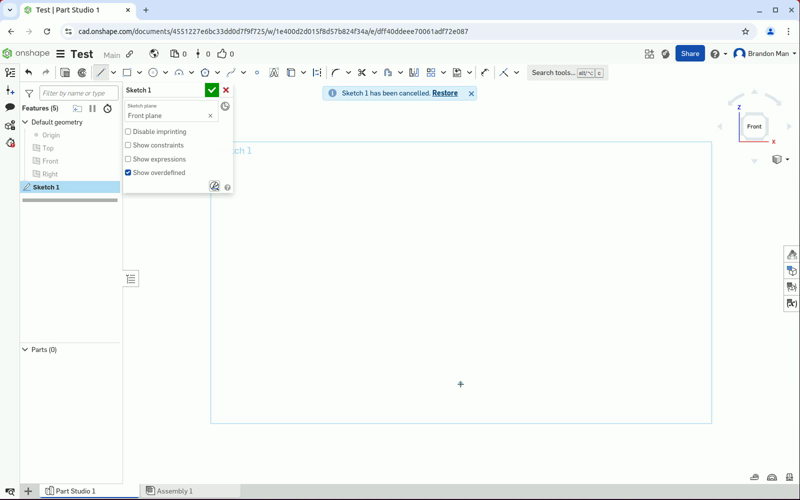
mouse_move(490, 383)
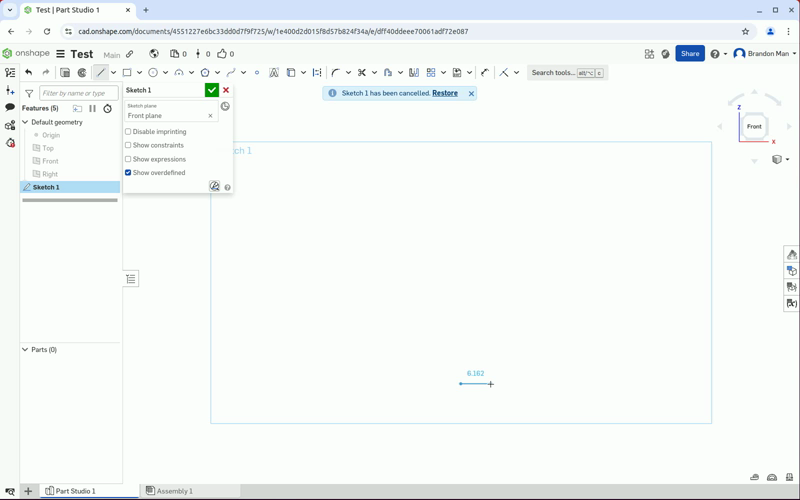
mouse_move(467, 383)
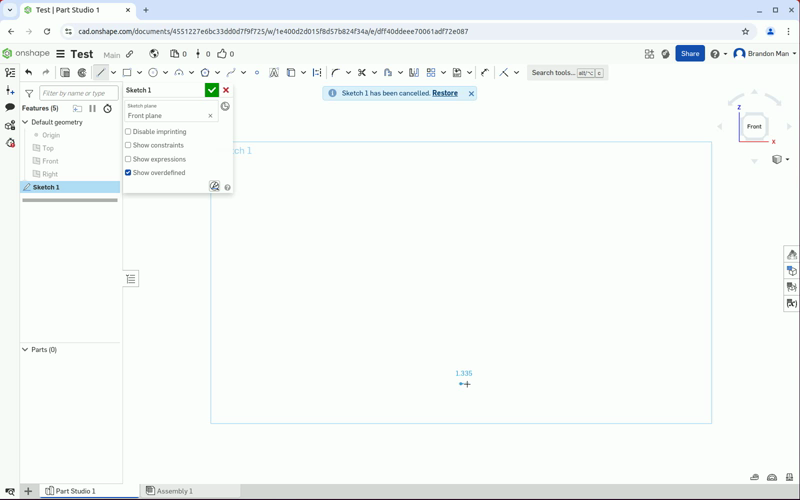
scroll(6)
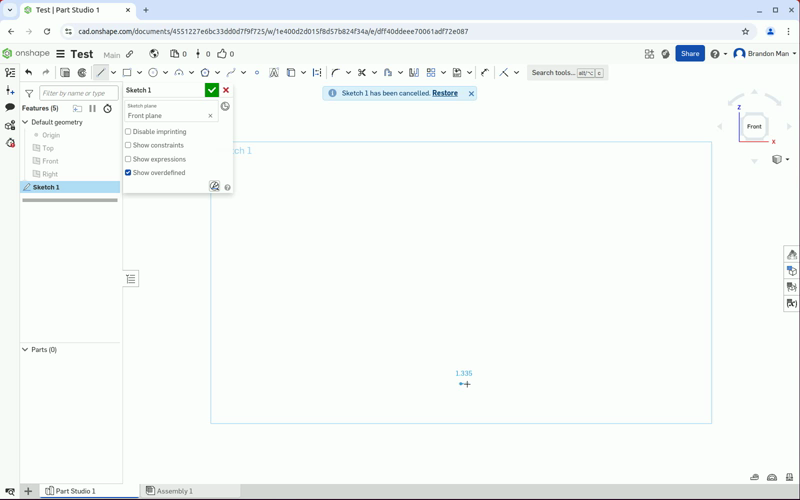
scroll(6)
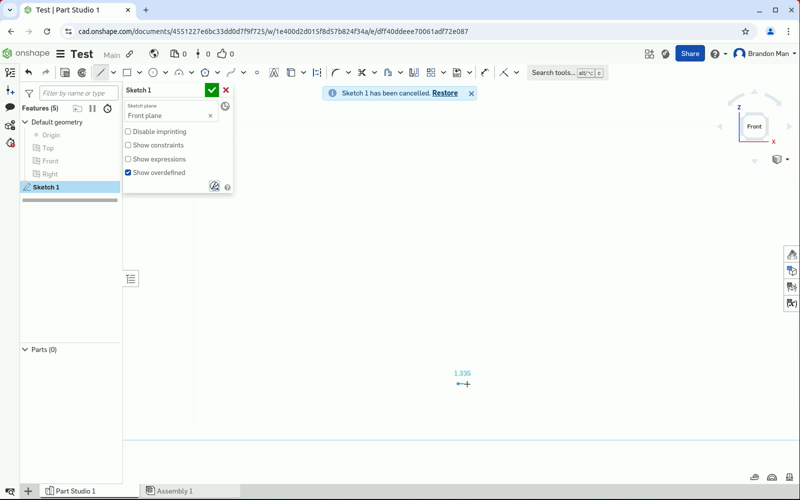
scroll(6)
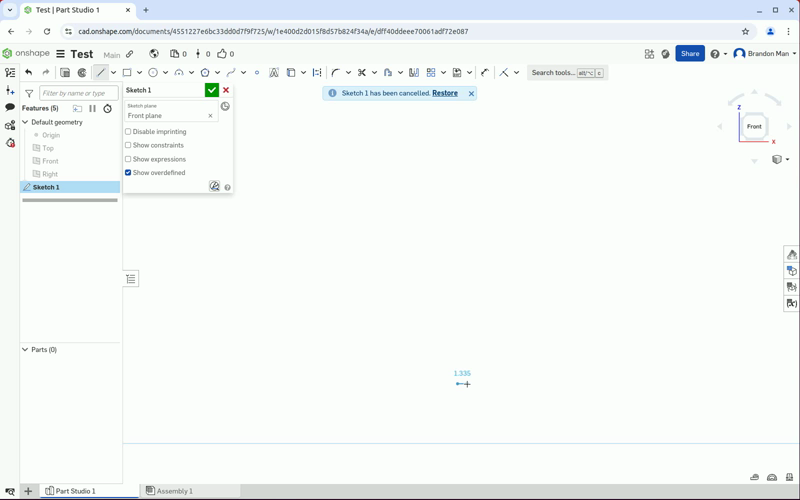
scroll(6)
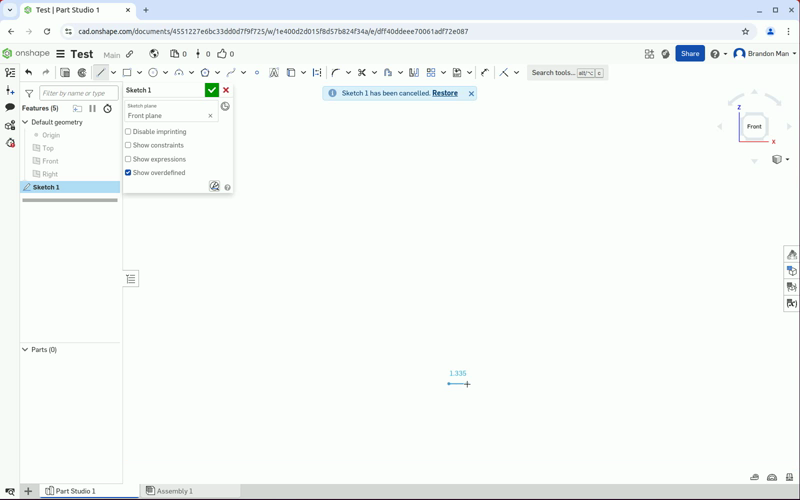
scroll(6)
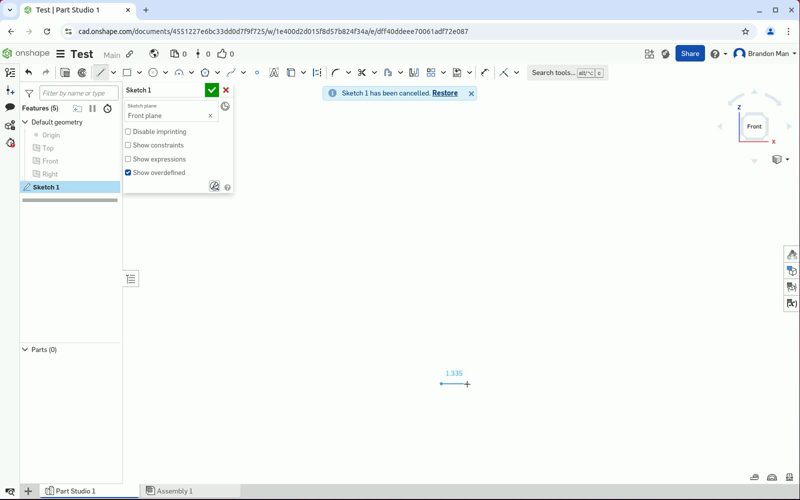
scroll(6)
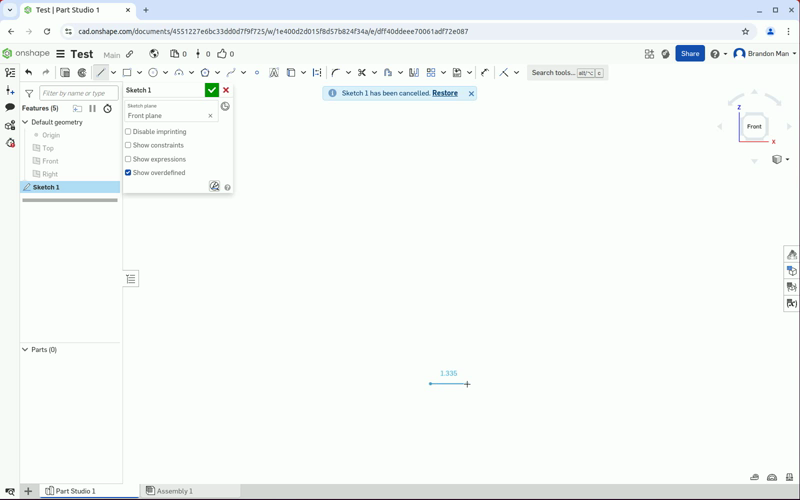
scroll(6)
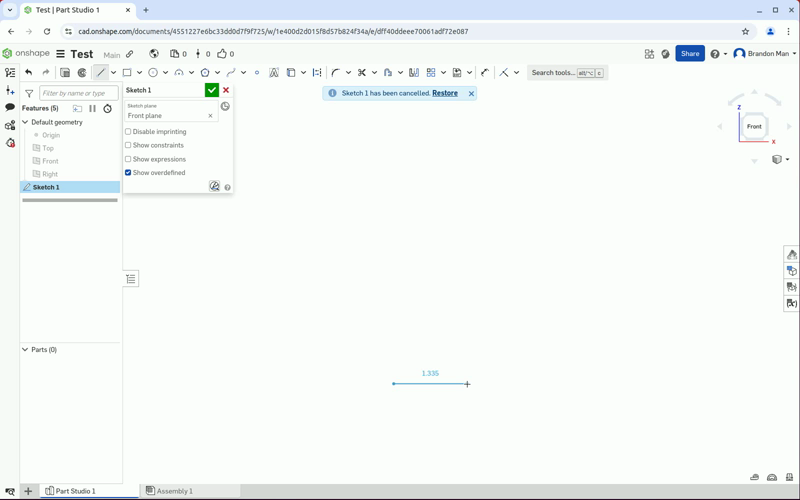
click(467, 383)
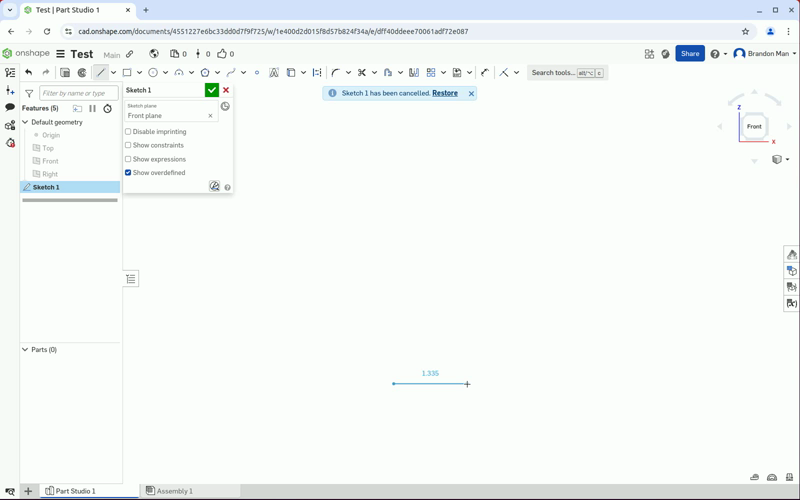
scroll(-6)
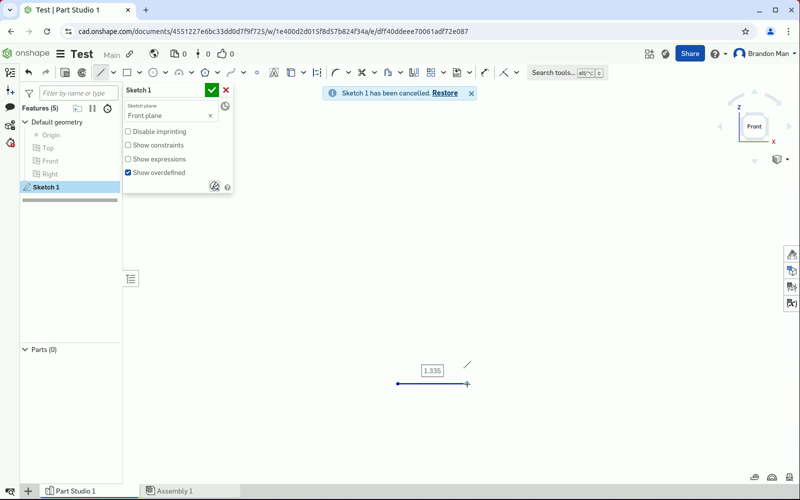
scroll(-6)
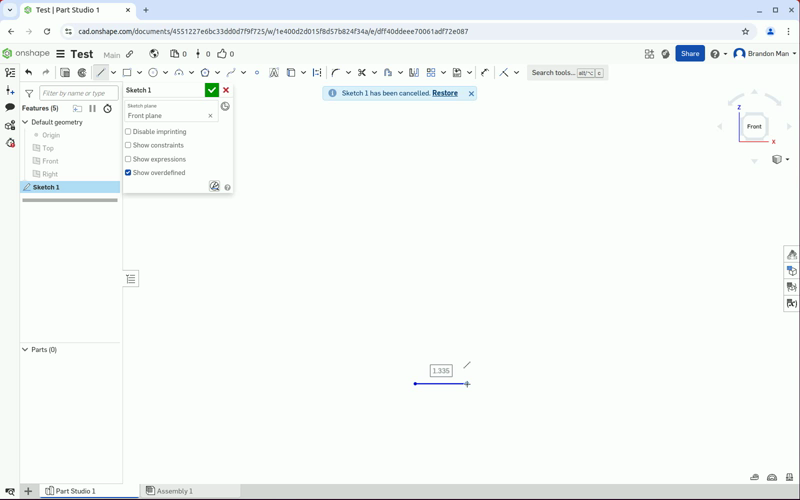
scroll(-6)
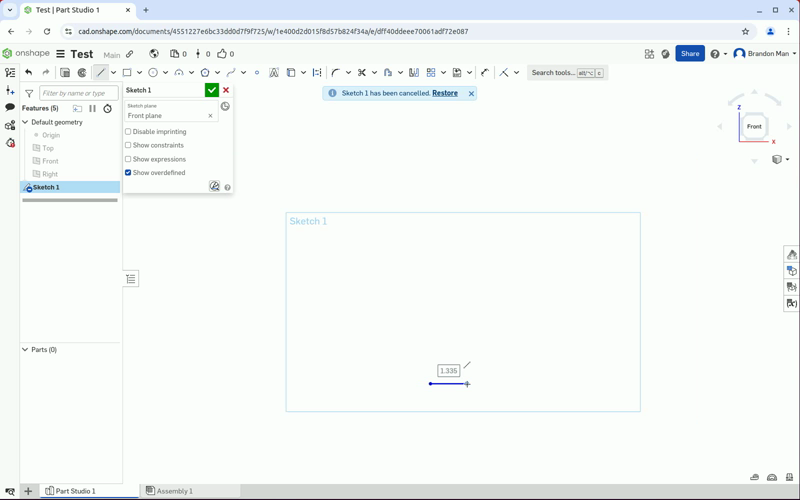
scroll(-6)
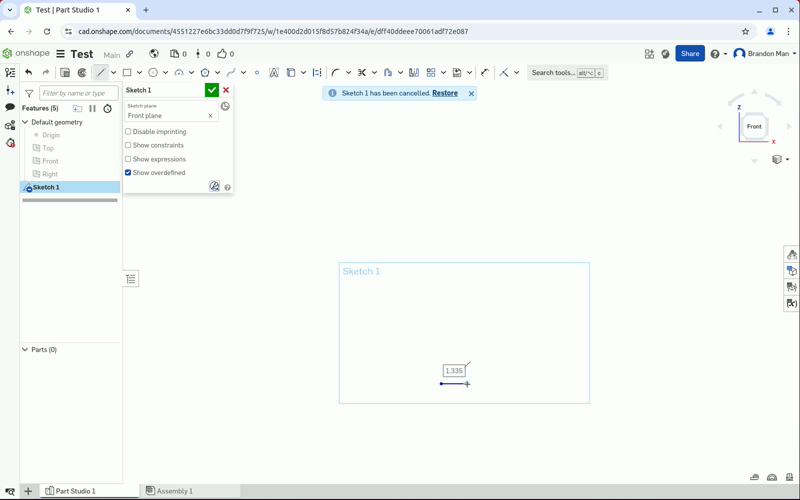
scroll(-6)
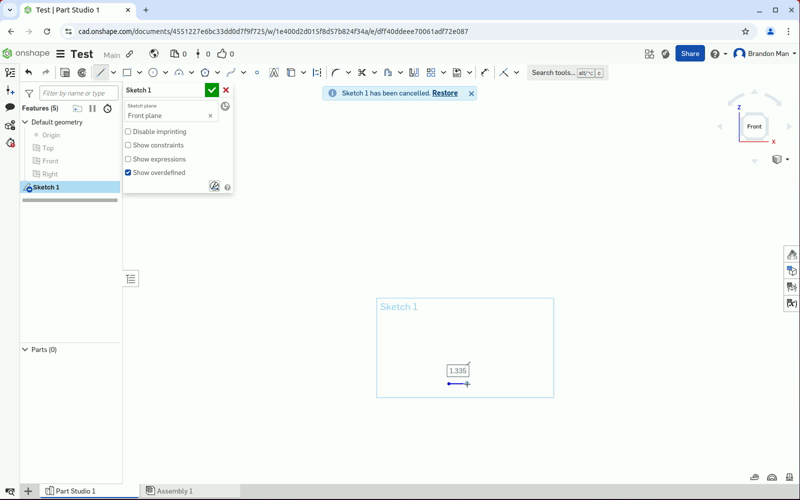
scroll(-6)
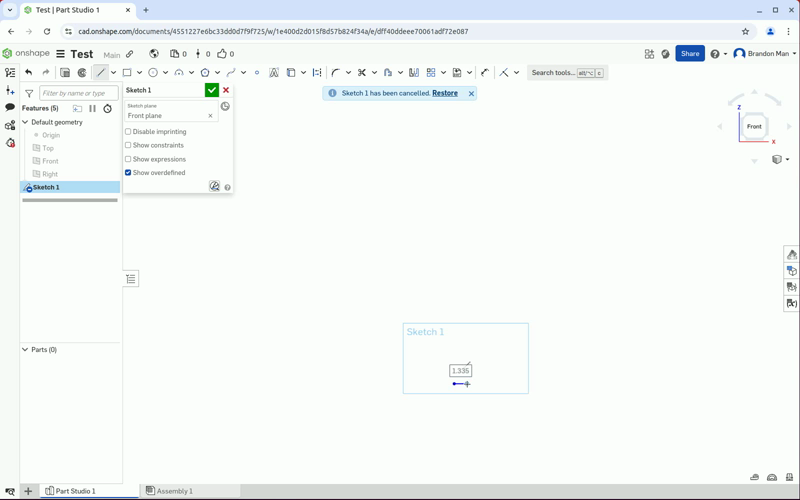
scroll(-6)
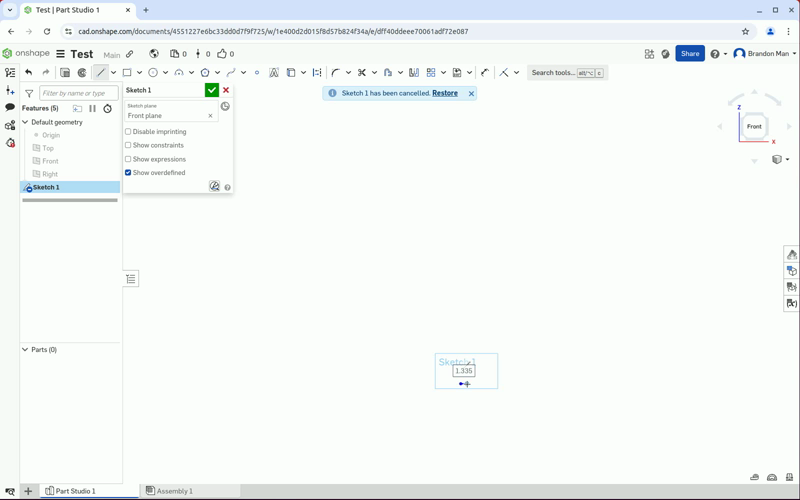
key_up(shift)
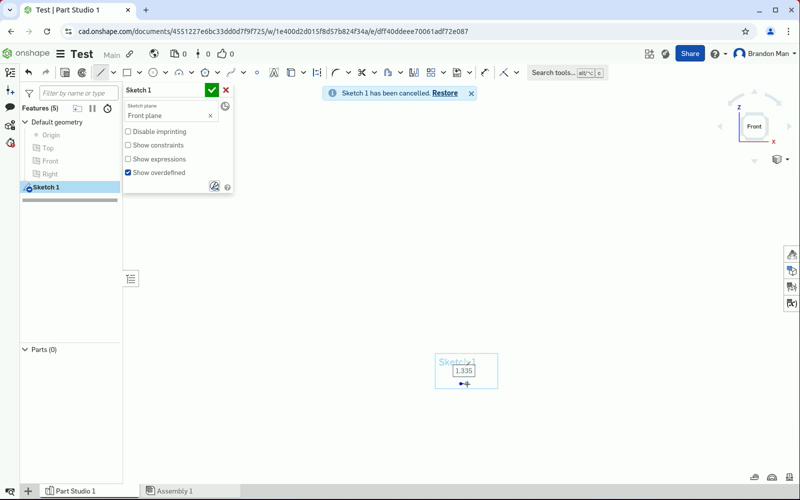
key_down(shift)
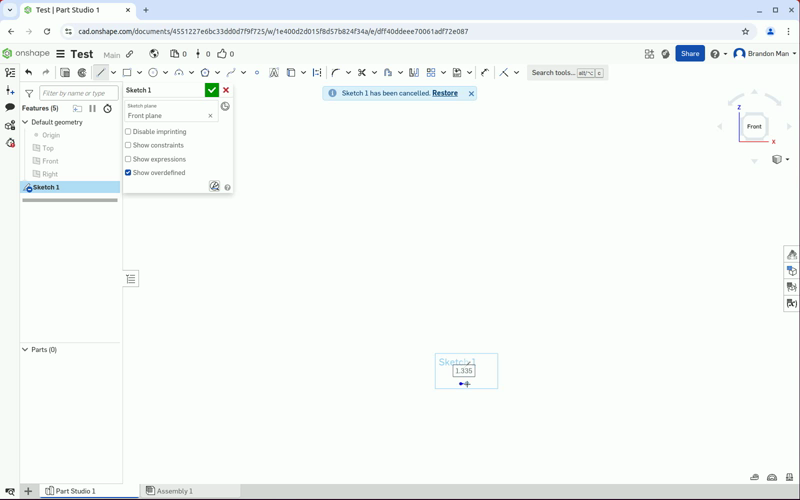
mouse_move(467, 283)
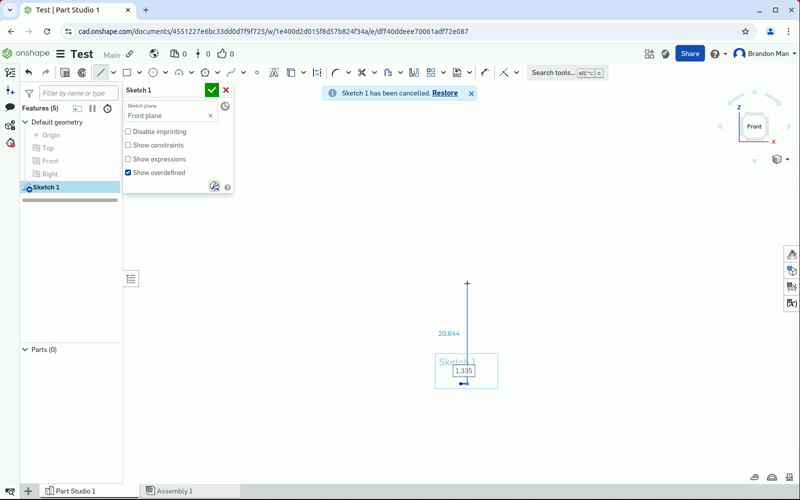
click(467, 283)
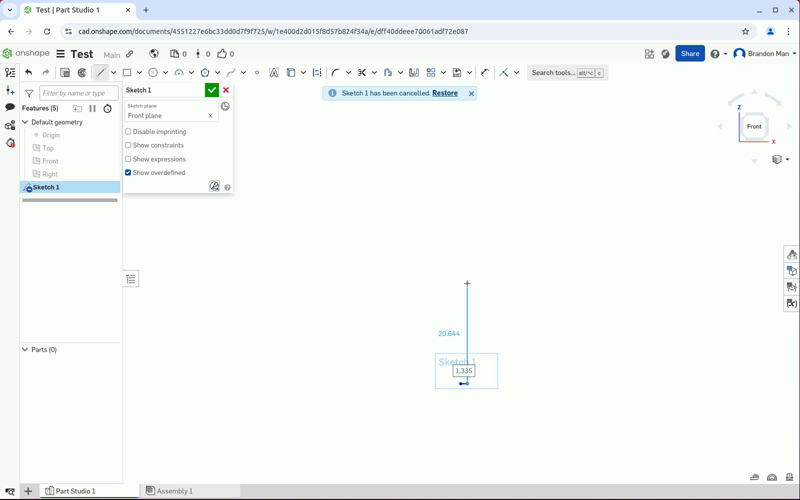
key_up(shift)
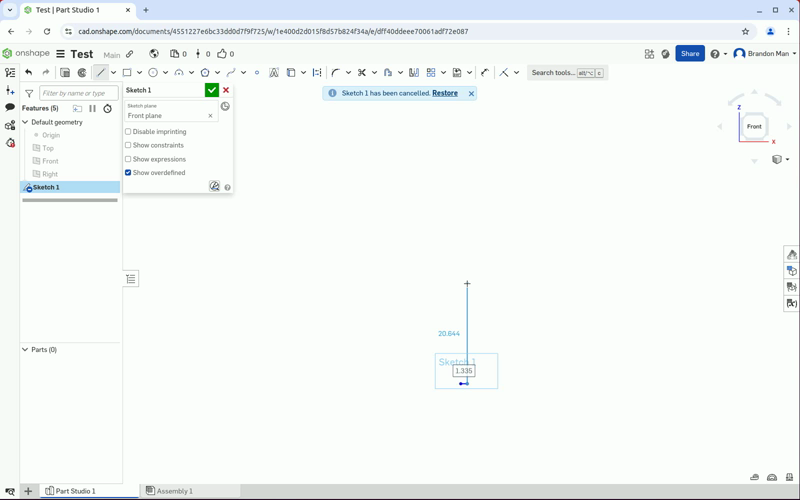
key_down(shift)
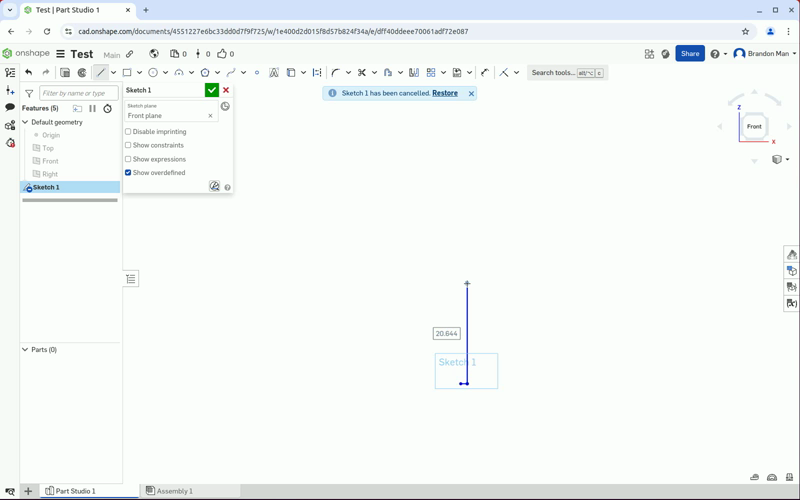
mouse_move(483, 171)
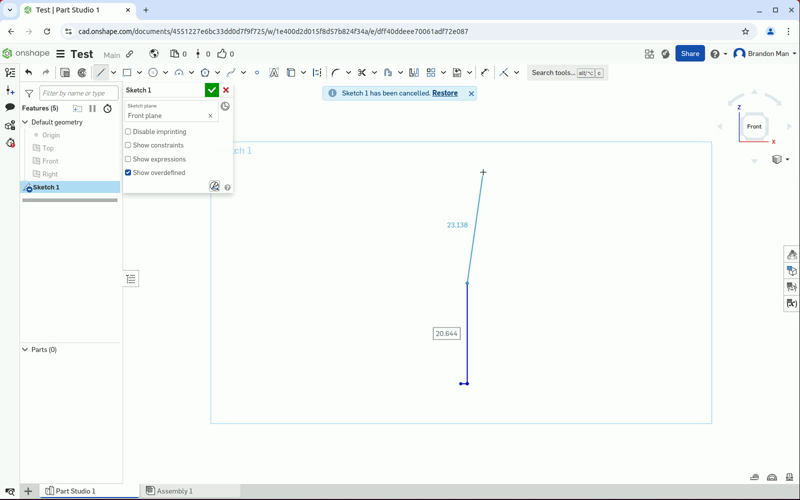
click(483, 171)
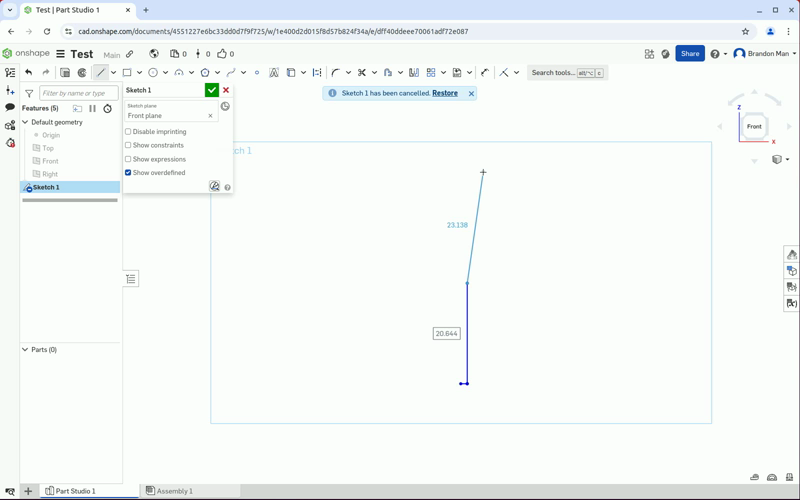
key_up(shift)
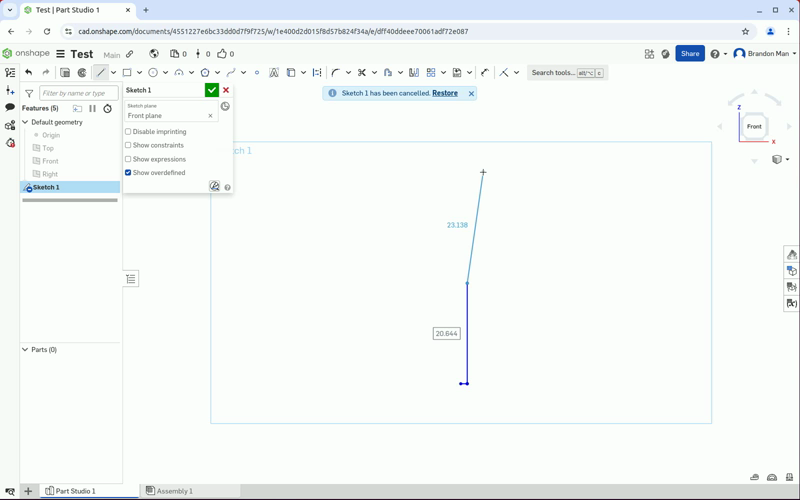
key_down(shift)
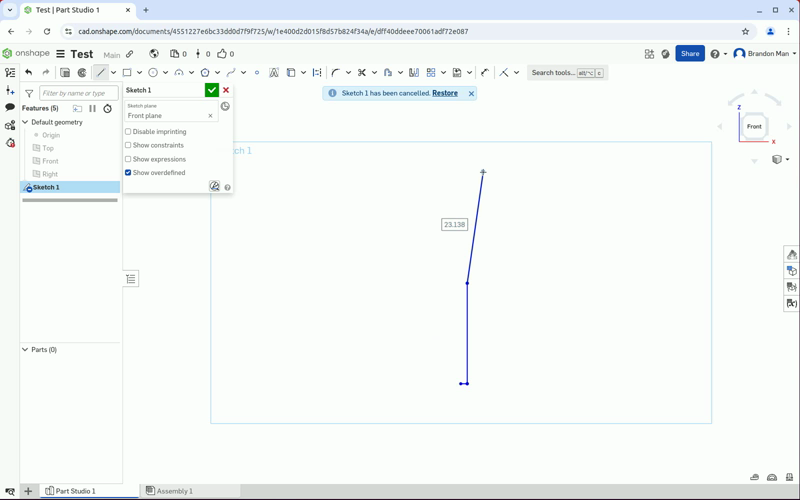
mouse_move(513, 171)
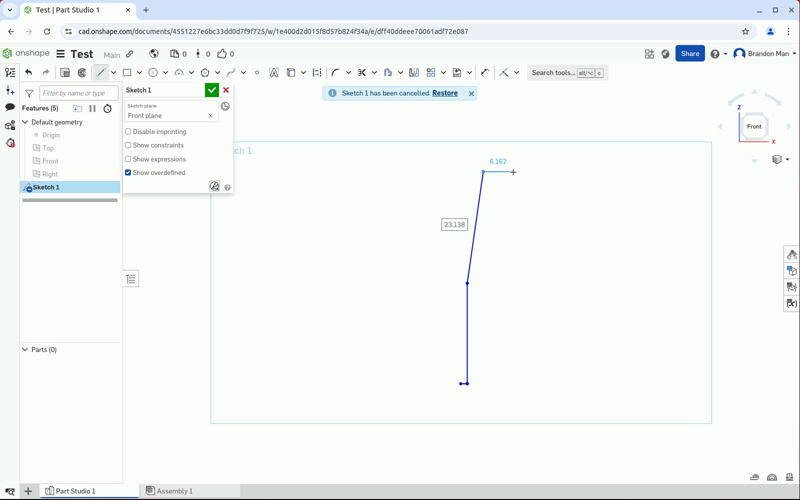
mouse_move(476, 171)
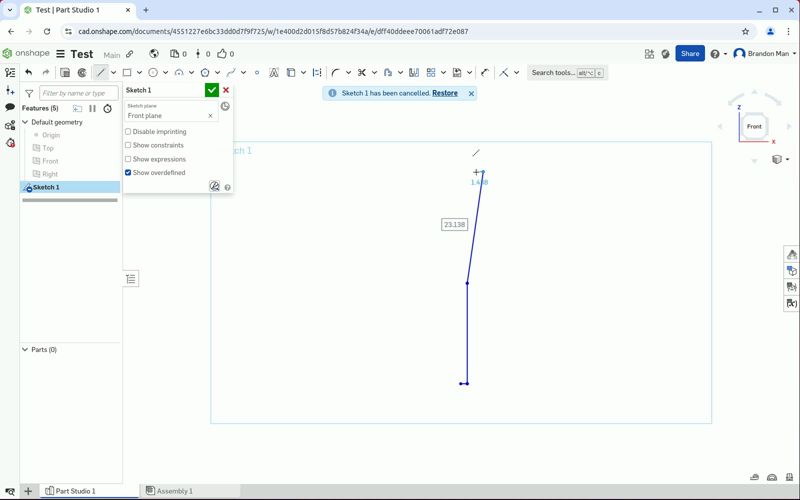
scroll(6)
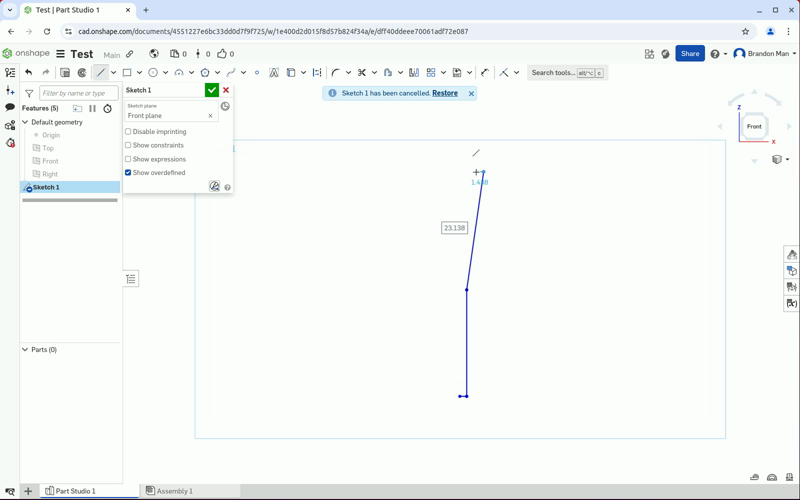
scroll(6)
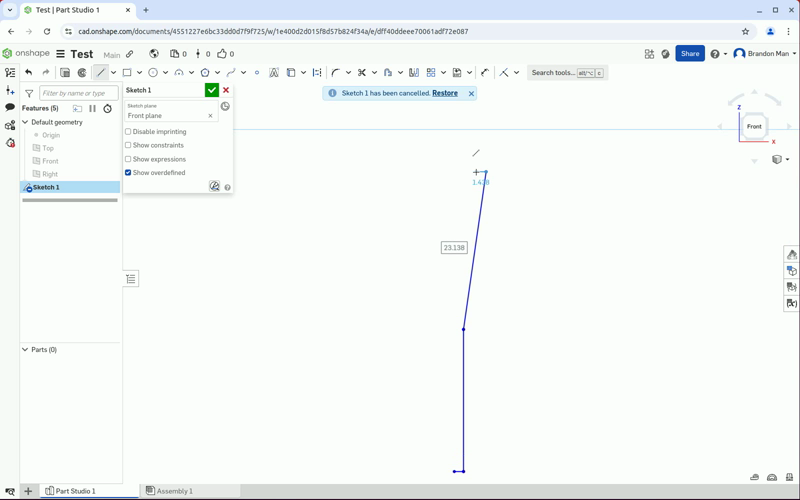
scroll(6)
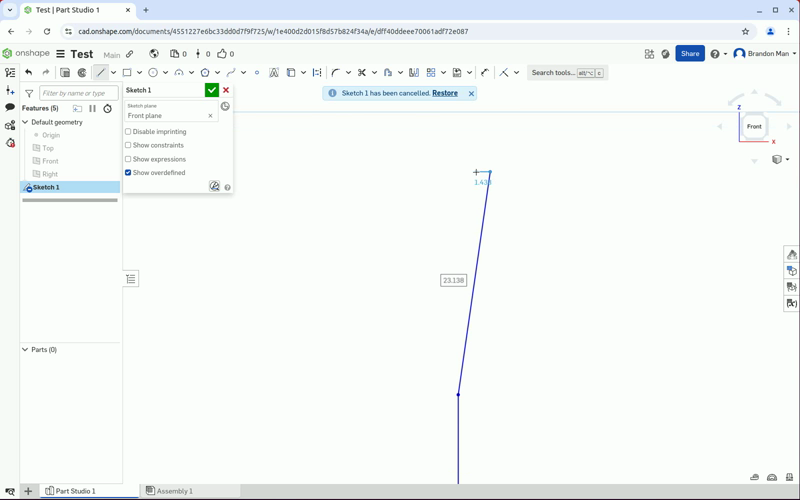
scroll(6)
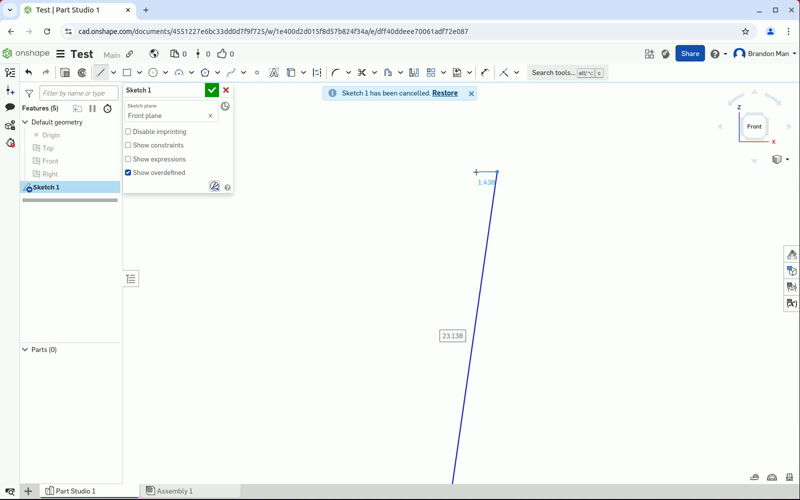
scroll(6)
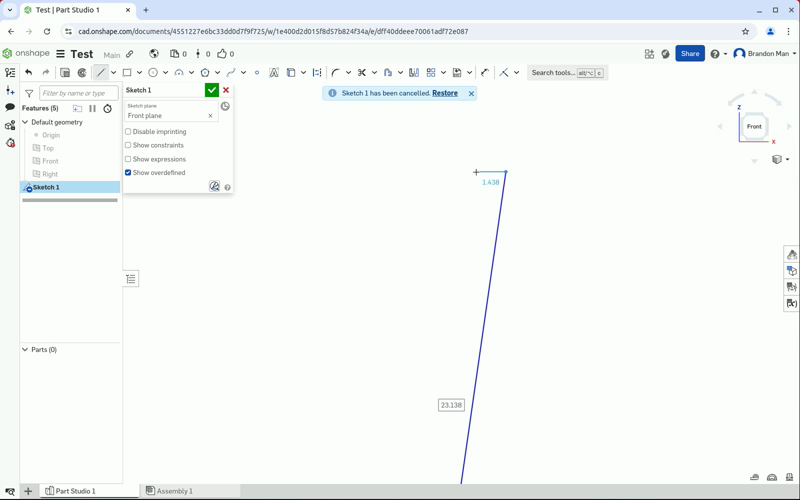
scroll(6)
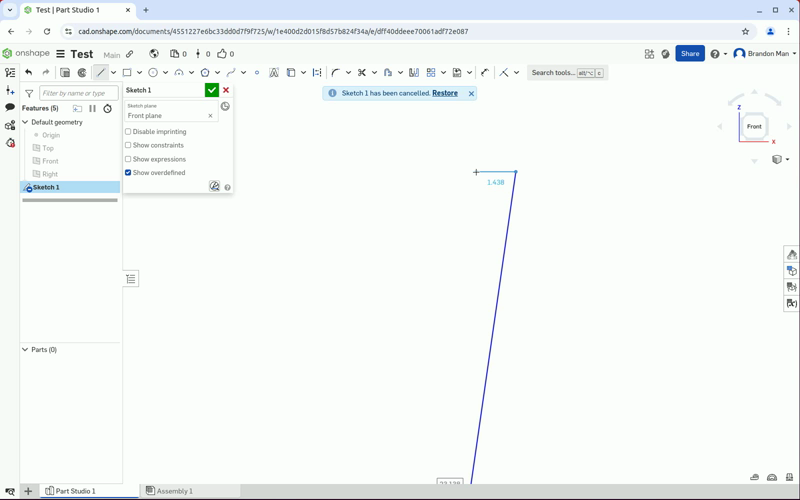
scroll(6)
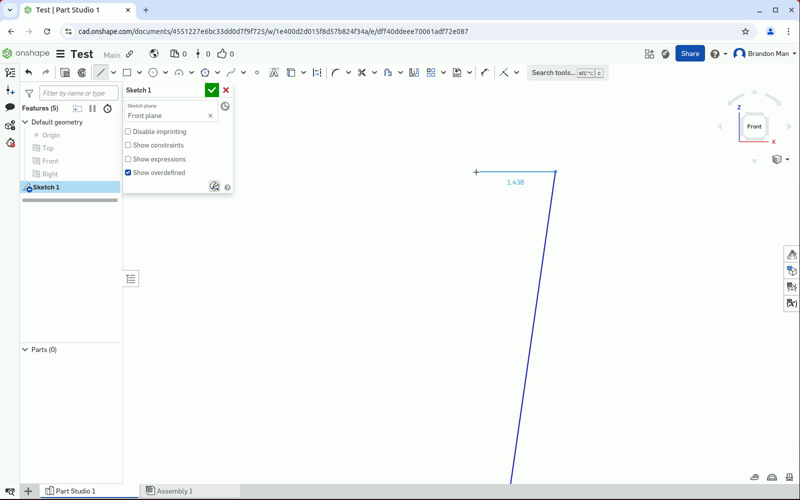
click(476, 171)
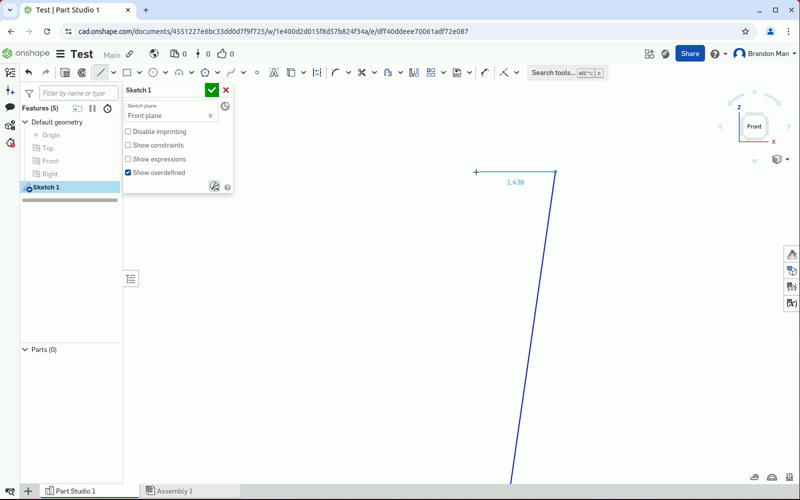
scroll(-6)
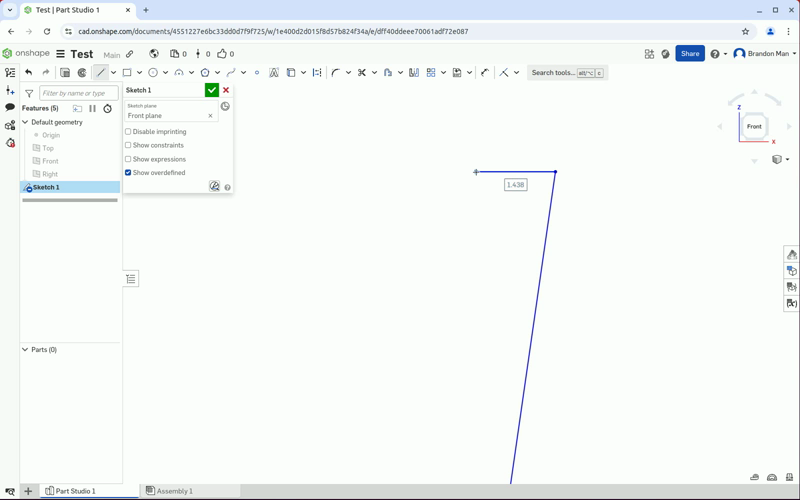
scroll(-6)
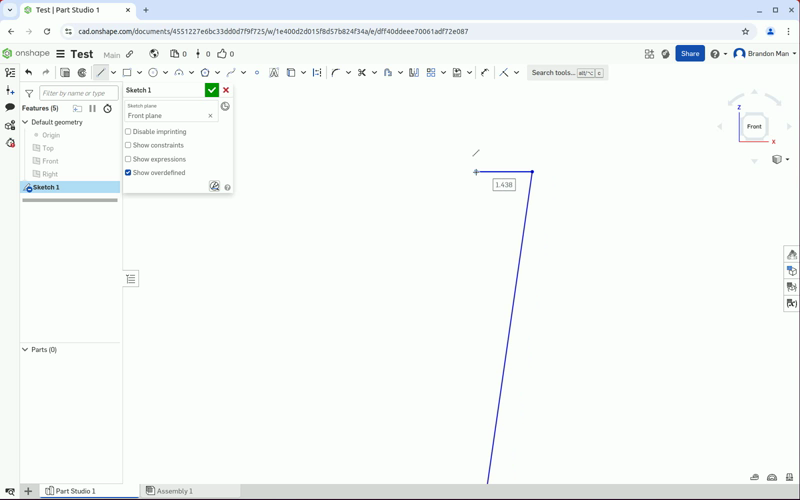
scroll(-6)
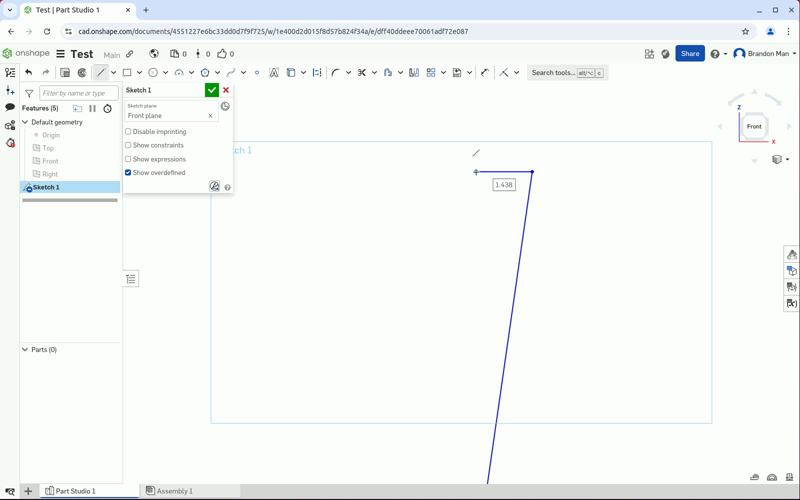
scroll(-6)
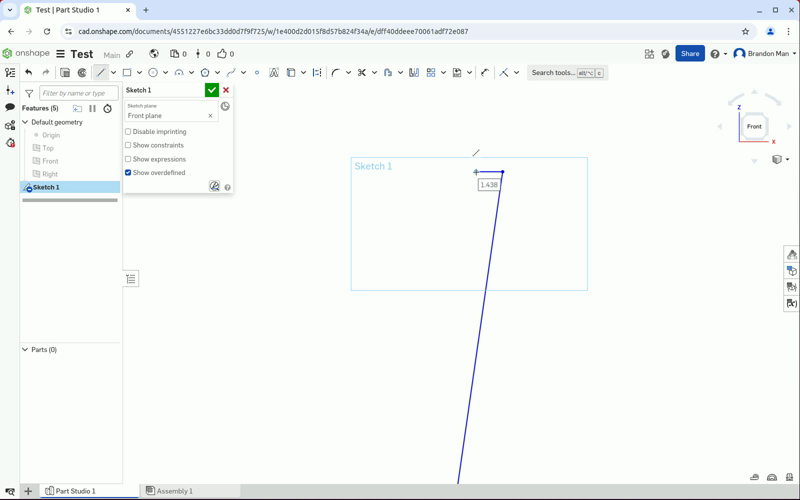
scroll(-6)
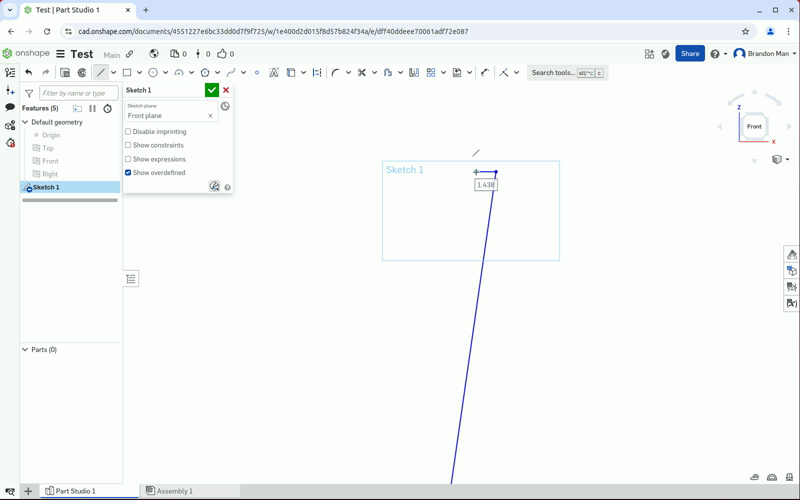
scroll(-6)
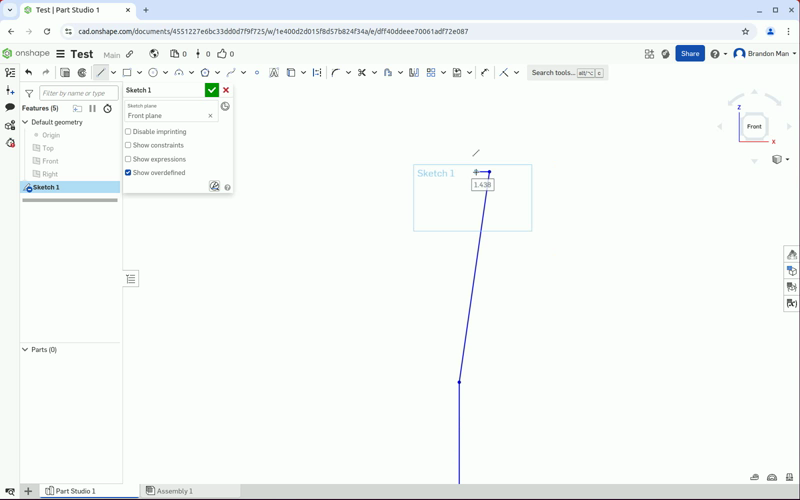
scroll(-6)
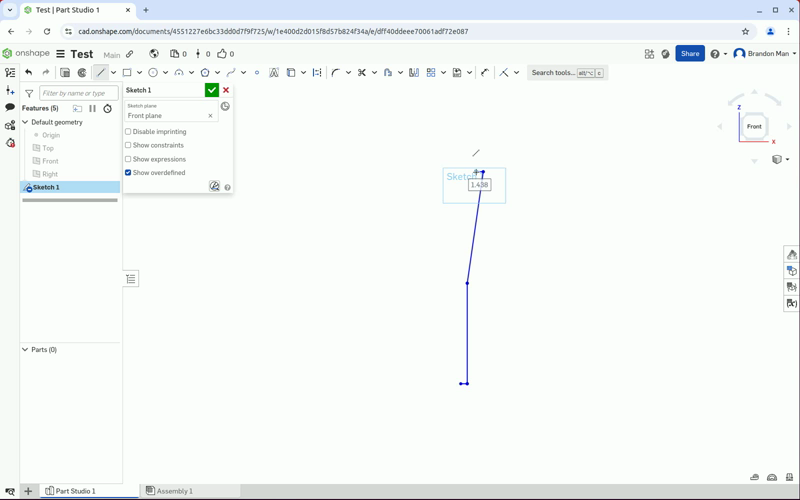
key_up(shift)
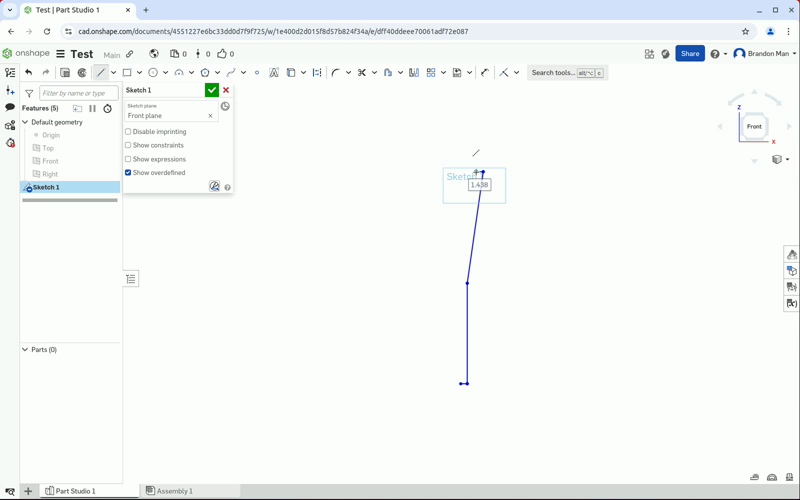
key_down(shift)
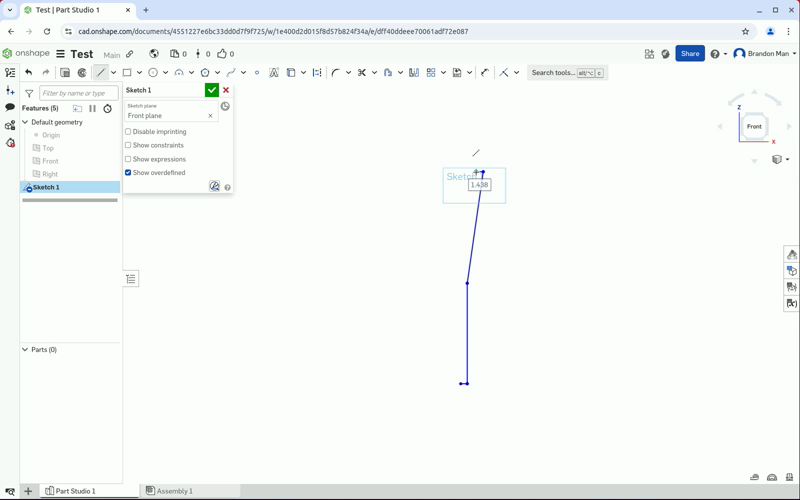
mouse_move(460, 283)
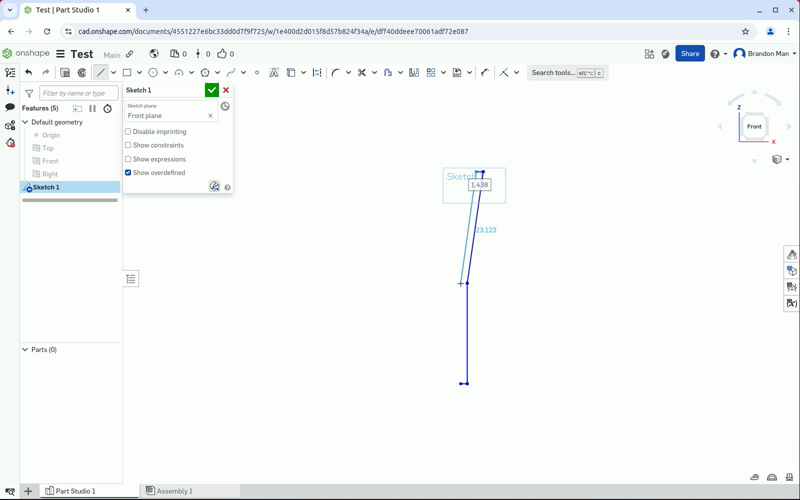
click(460, 283)
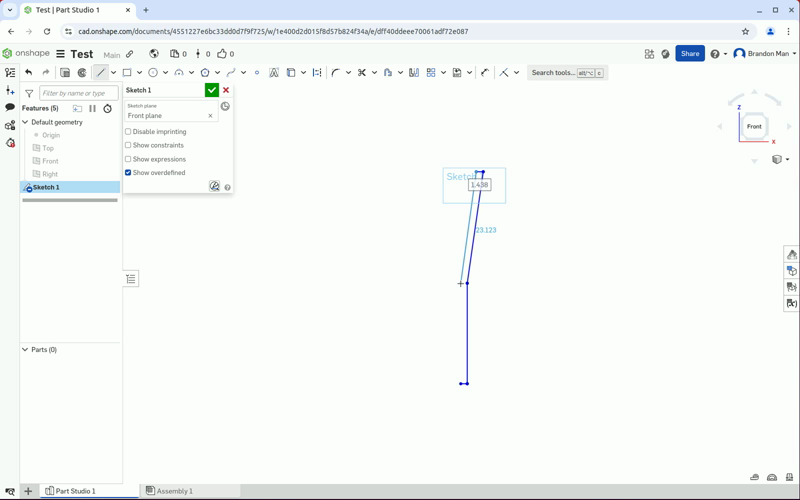
key_up(shift)
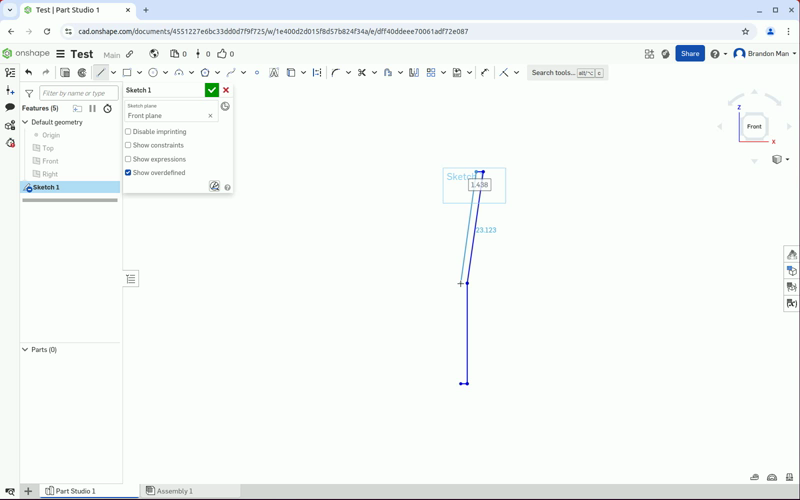
key_down(shift)
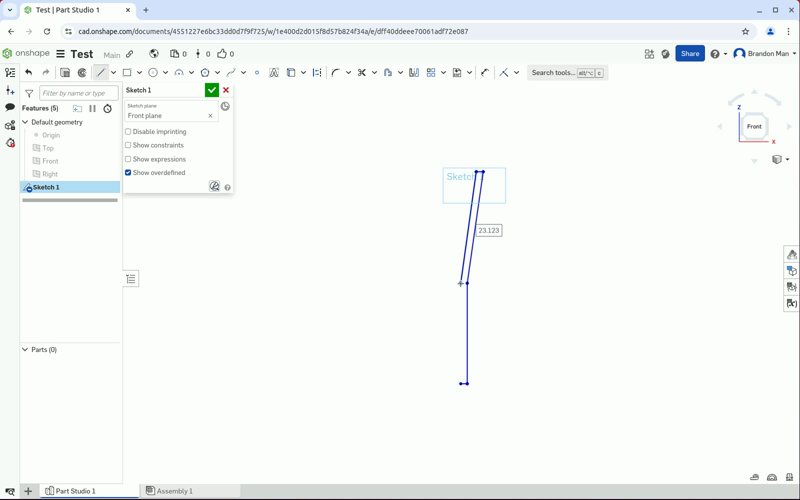
mouse_move(460, 383)
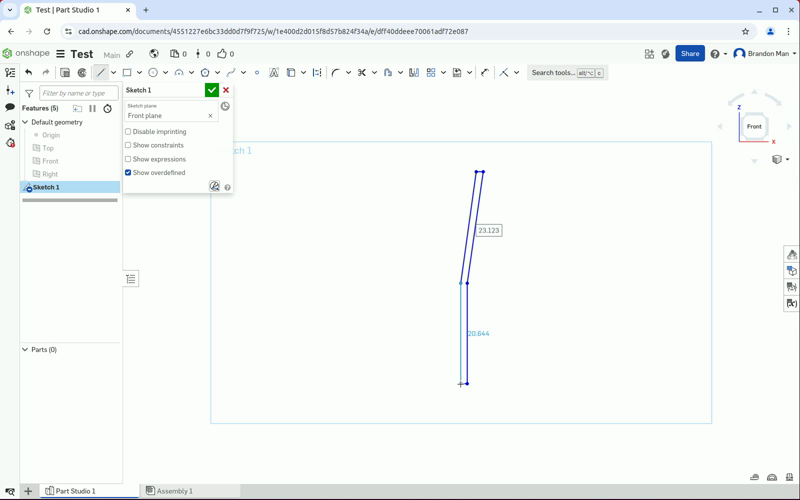
key_up(shift)
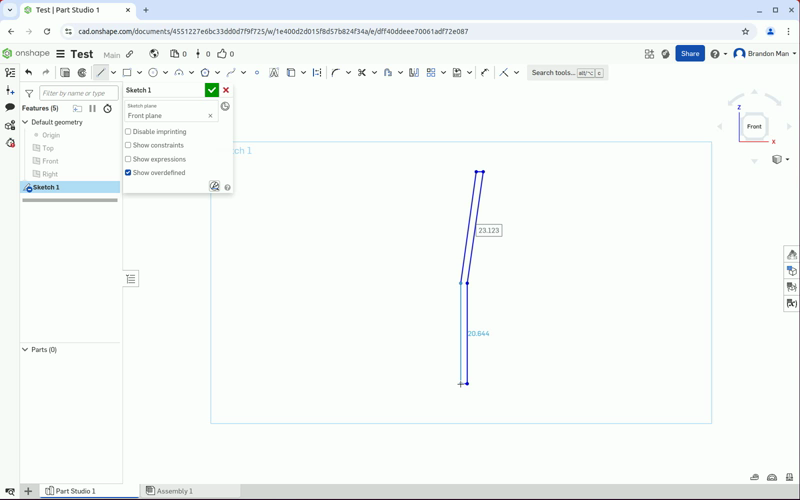
click(460, 383)
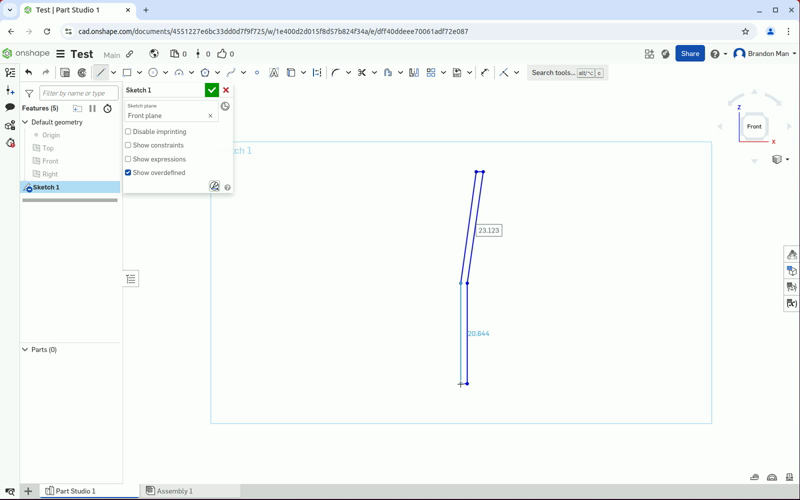
key(esc)
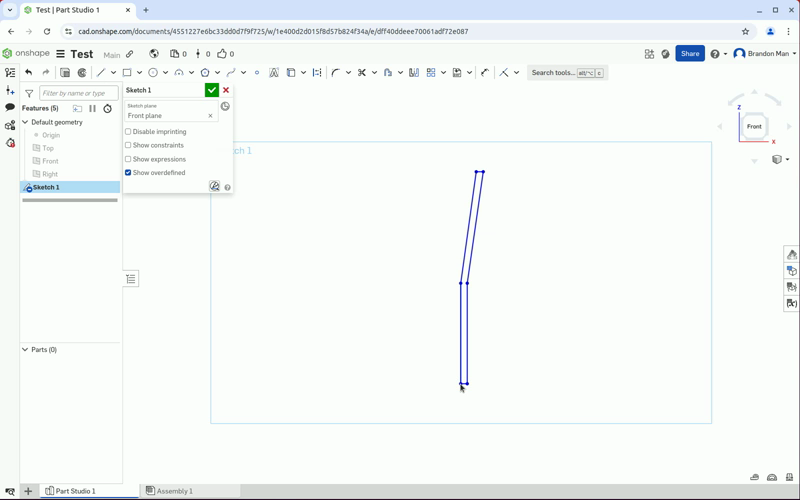
mouse_move(474, 196)
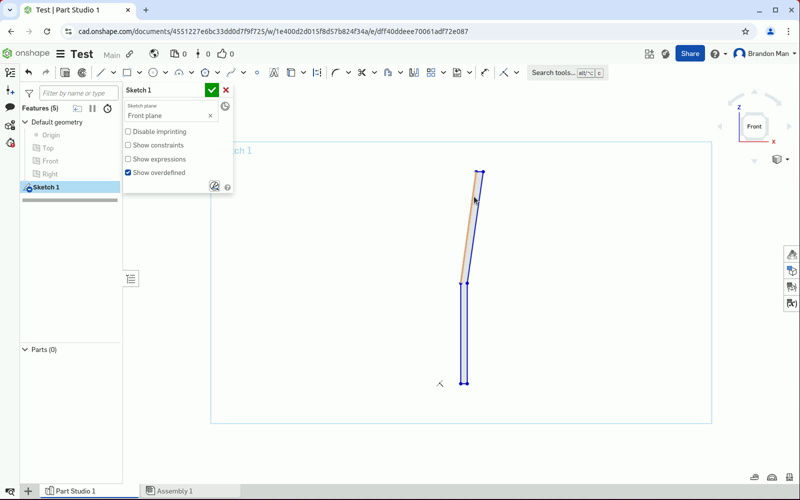
scroll(6)
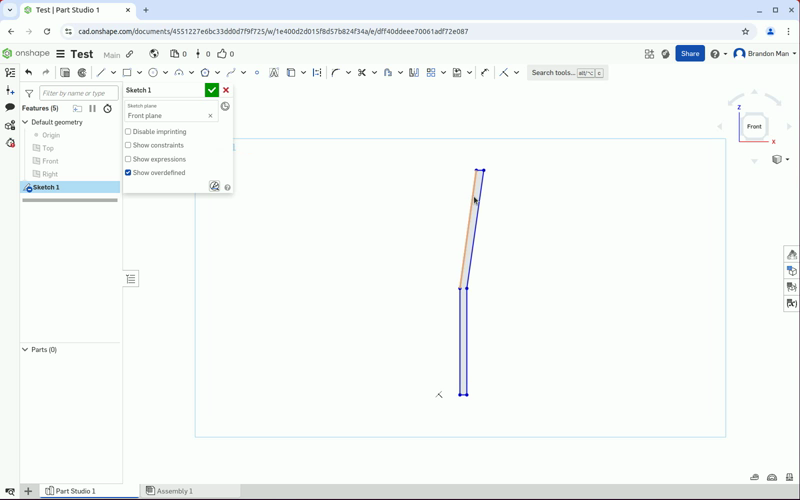
scroll(6)
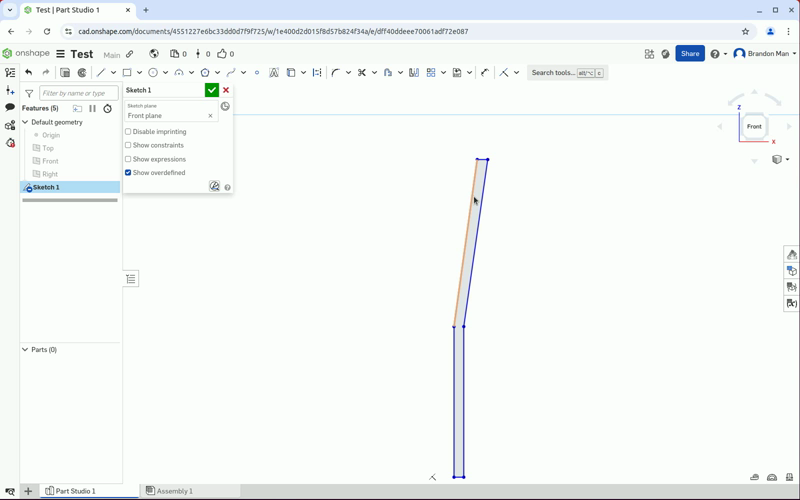
scroll(6)
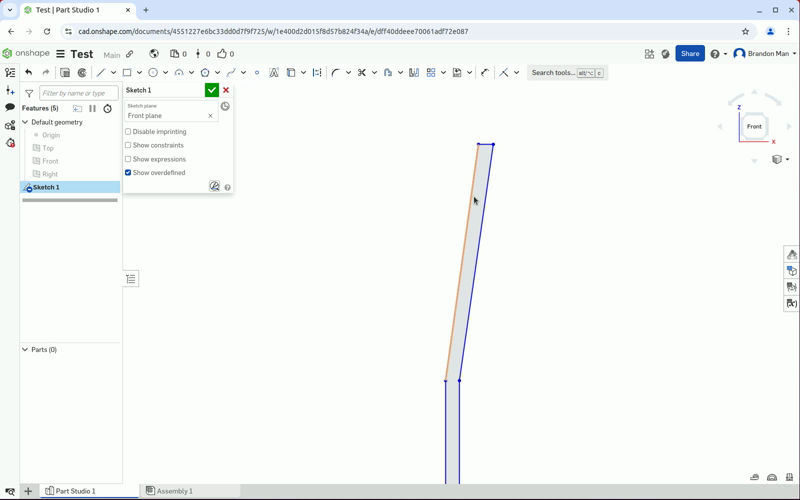
scroll(6)
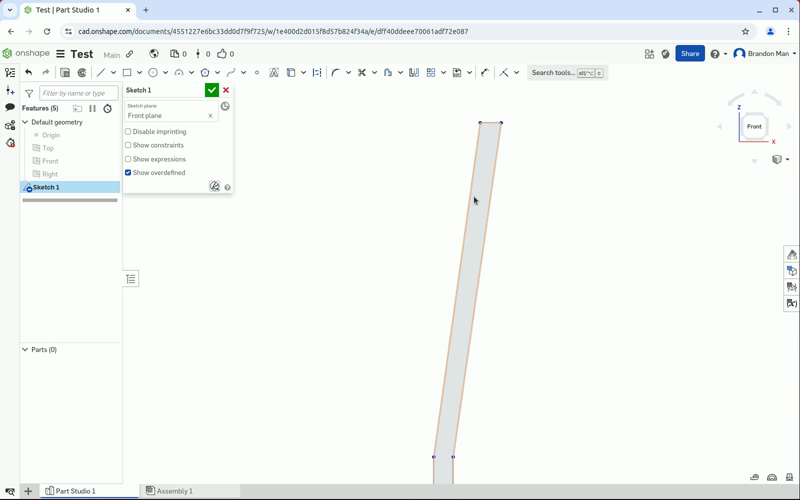
scroll(6)
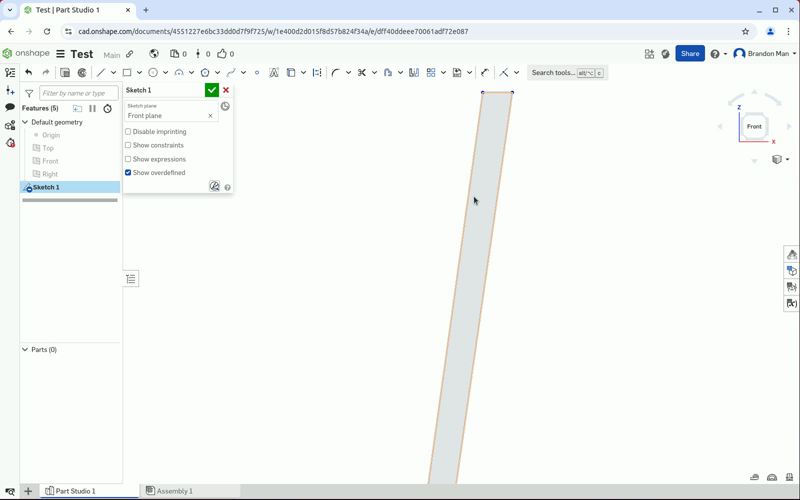
scroll(6)
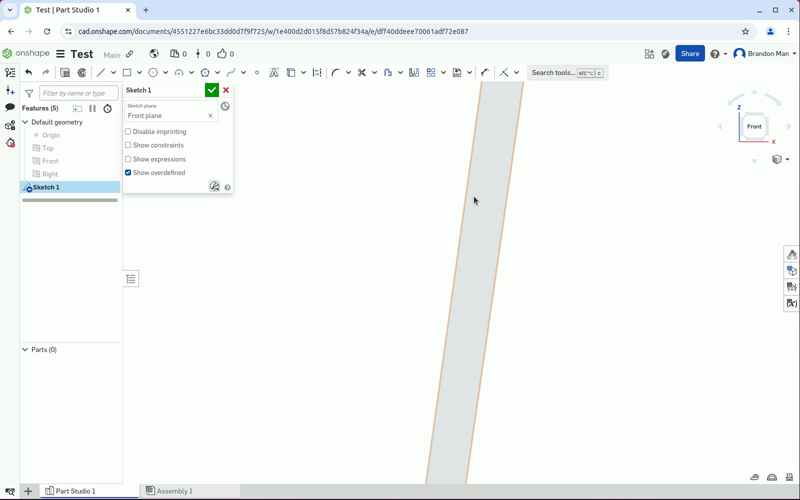
scroll(6)
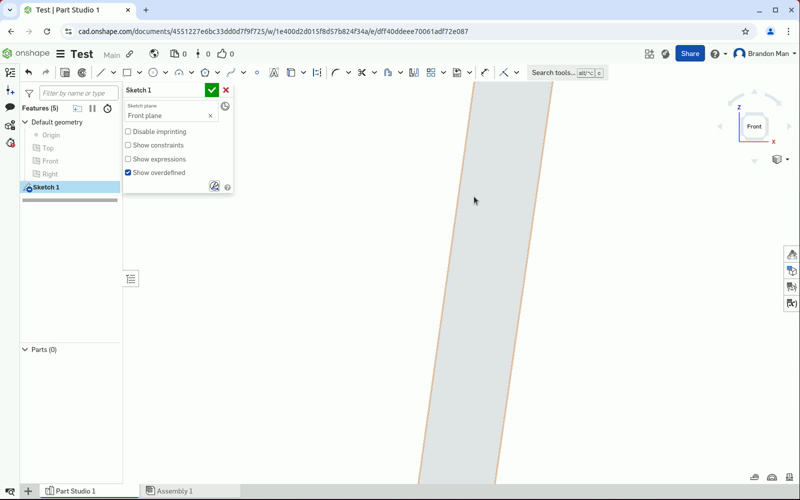
click(474, 196)
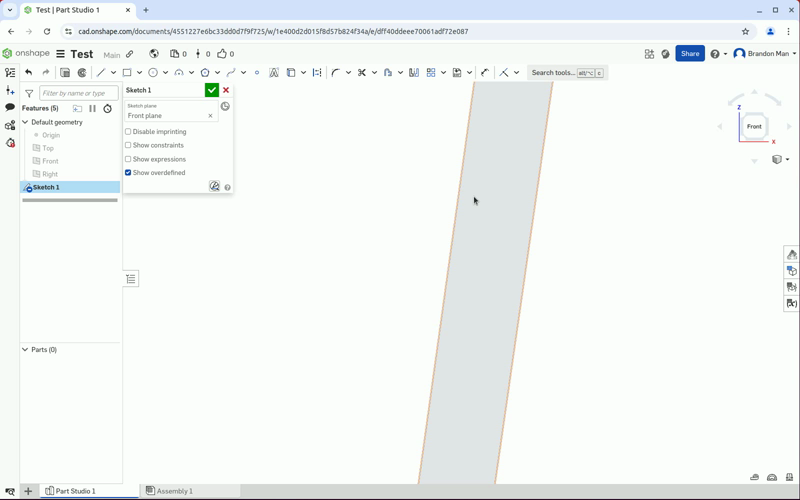
scroll(-6)
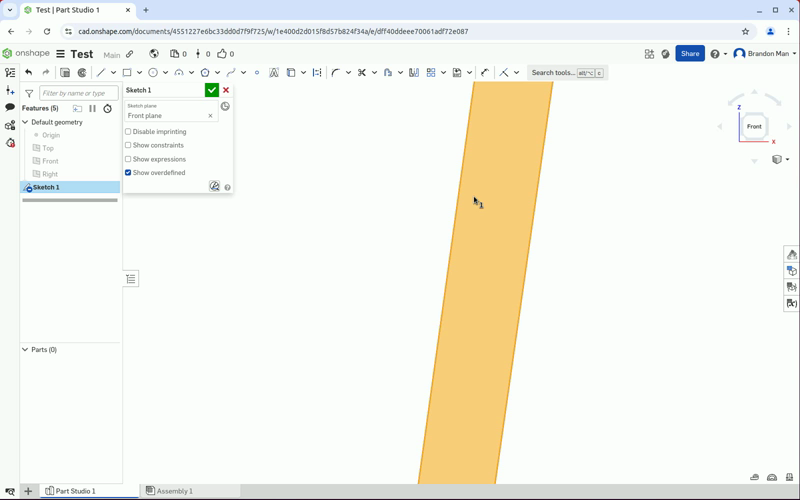
scroll(-6)
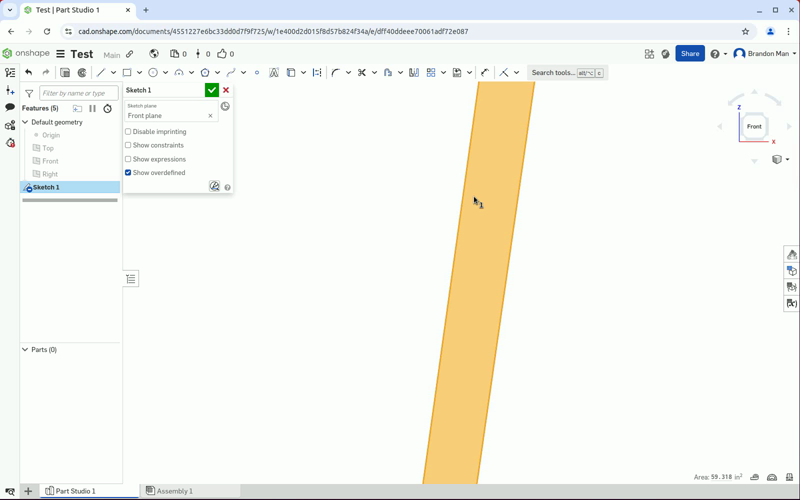
scroll(-6)
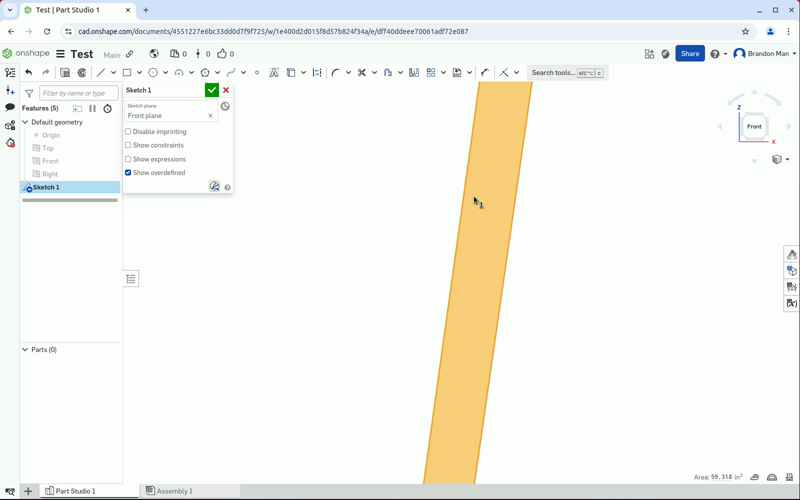
scroll(-6)
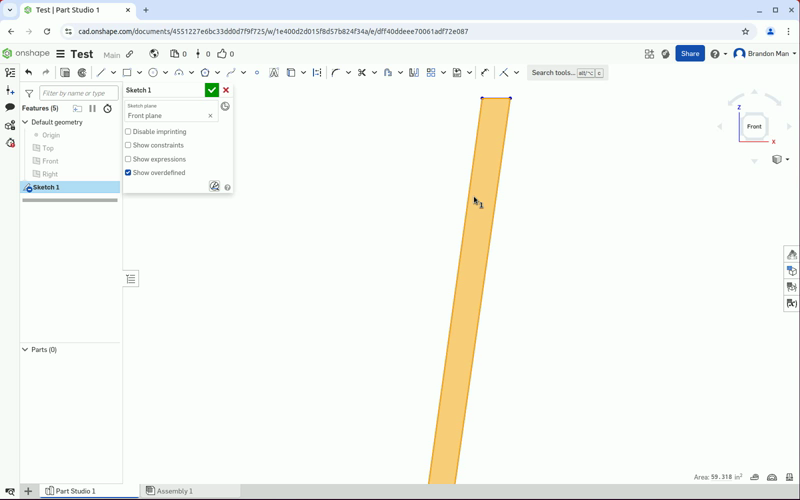
scroll(-6)
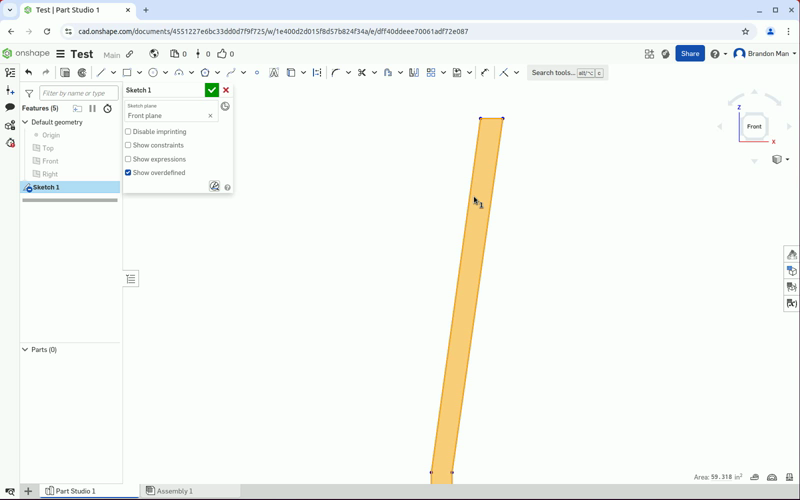
scroll(-6)
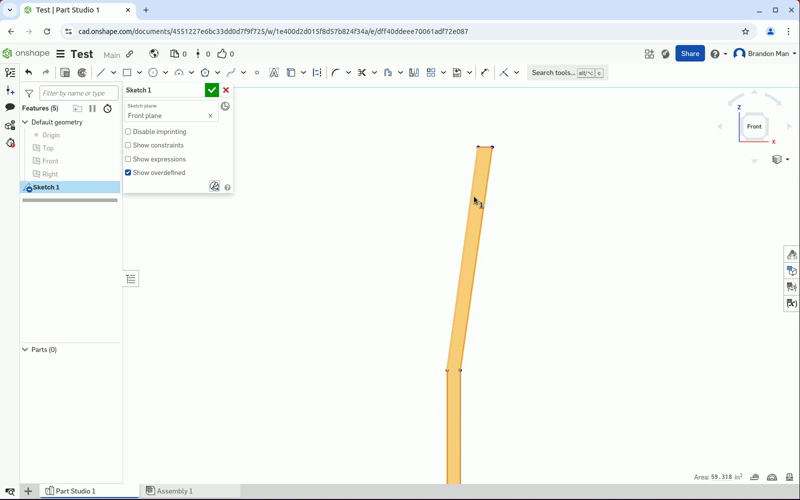
scroll(-6)
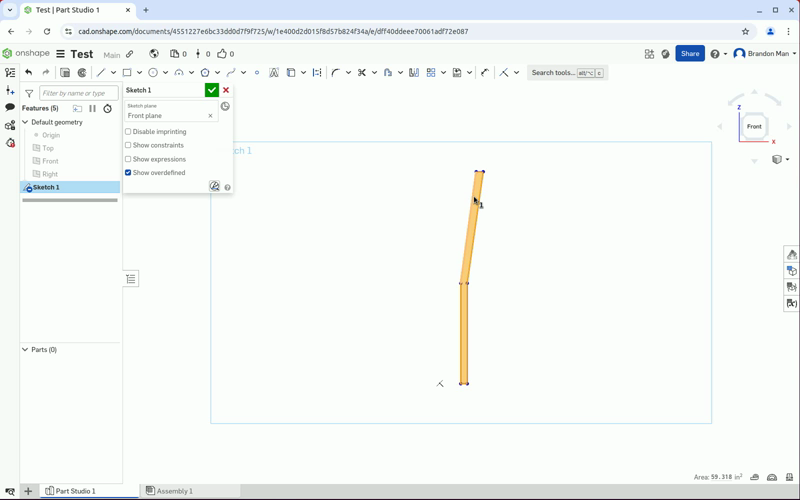
mouse_move(73, 352)
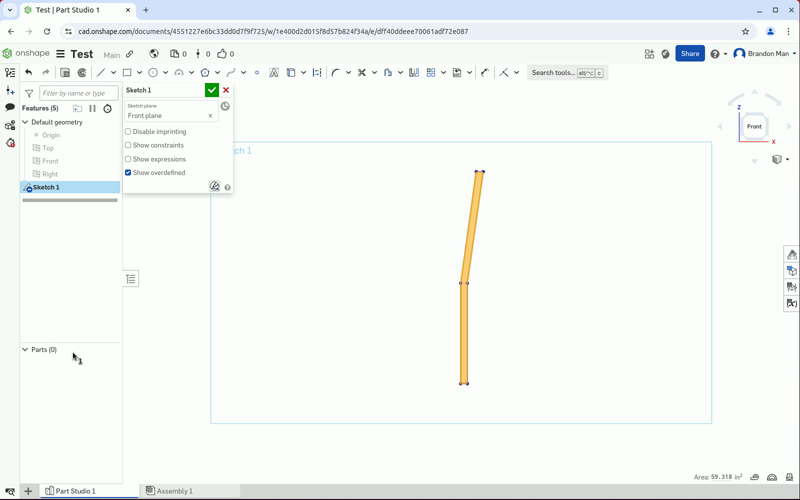
key(shift+y)
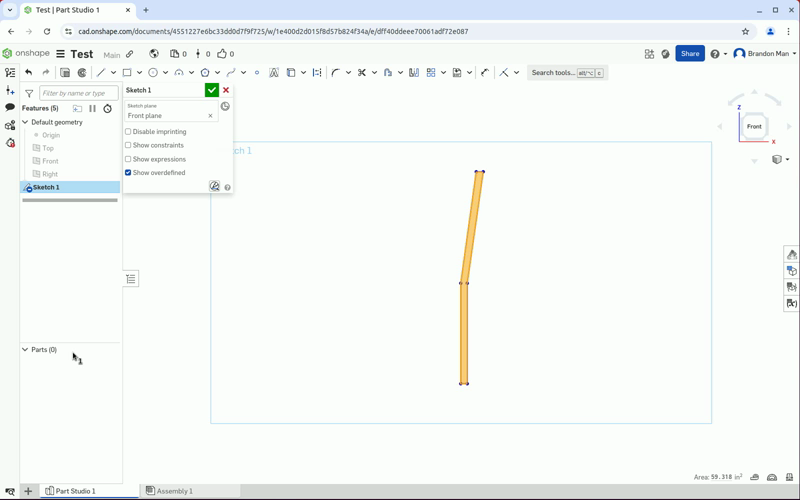
key(shift+e)
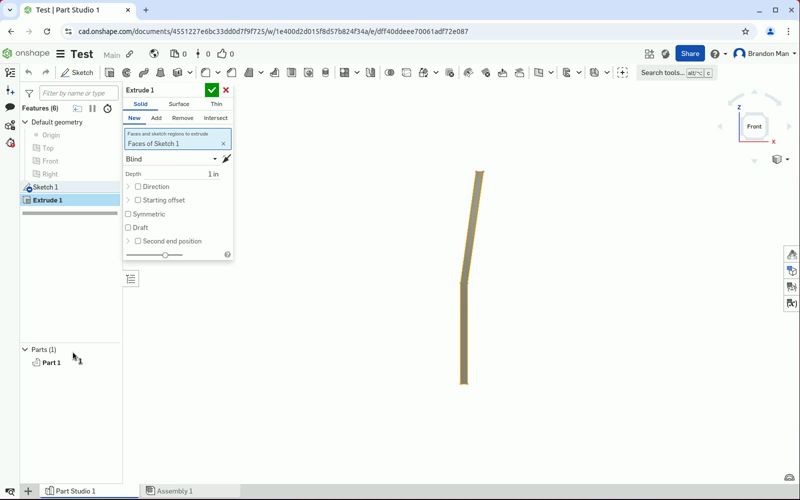
mouse_move(143, 106)
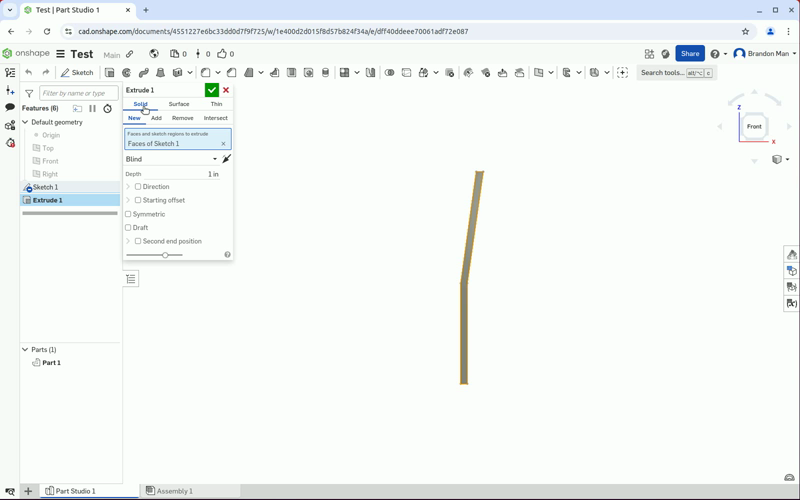
click(143, 106)
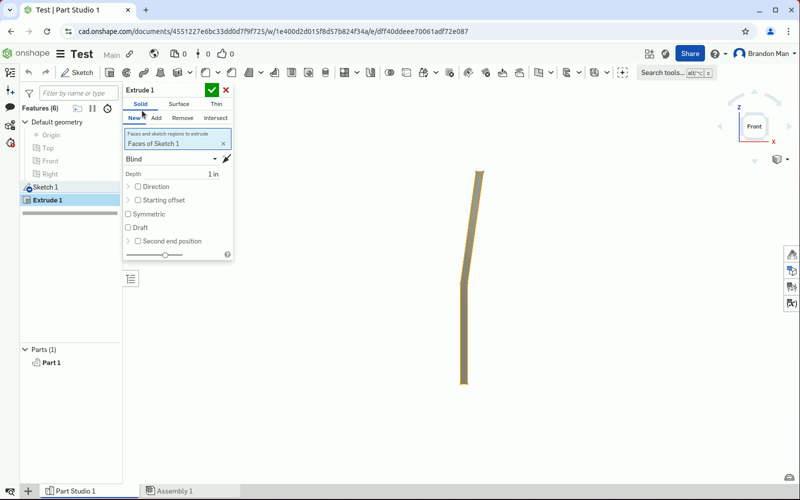
mouse_move(137, 120)
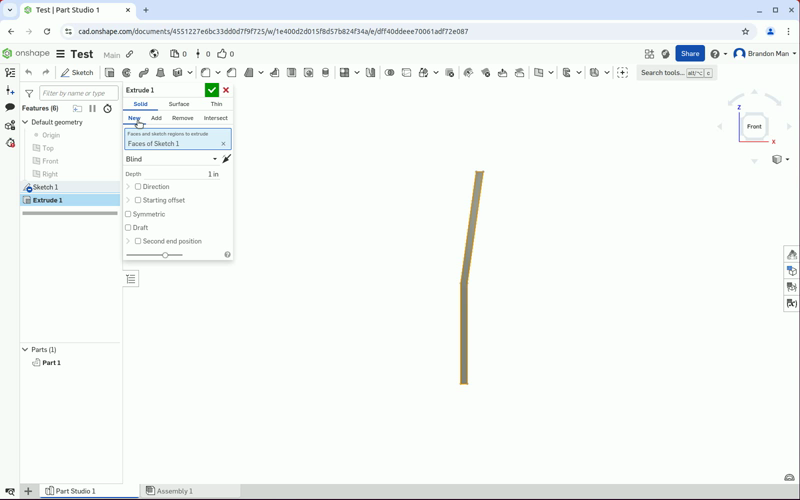
click(137, 120)
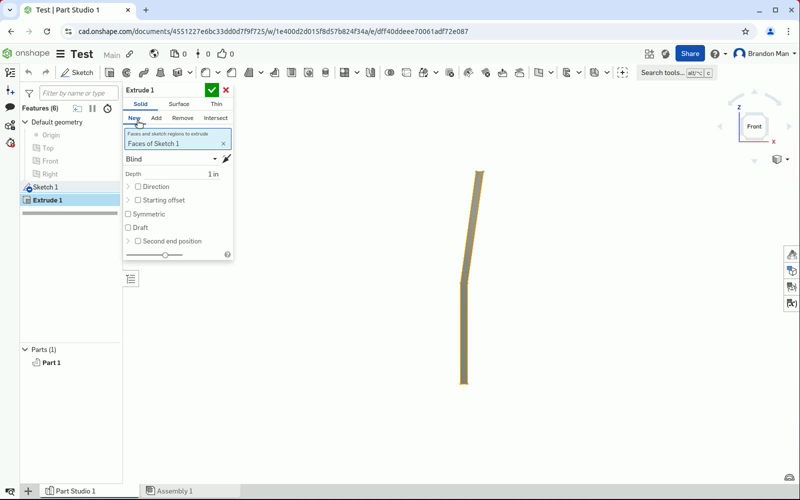
key(tab, 4)
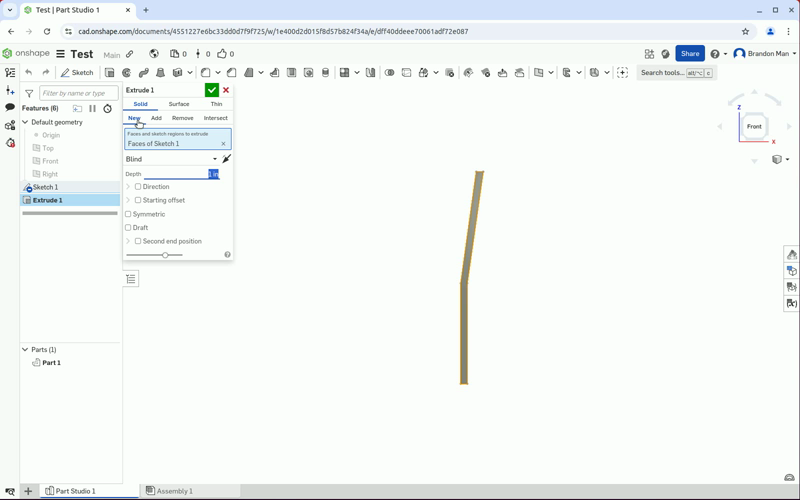
text(1.444)
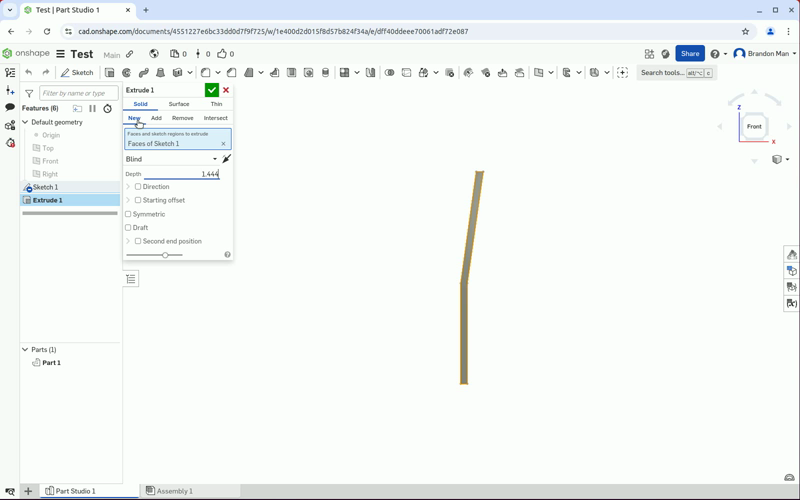
key(enter)
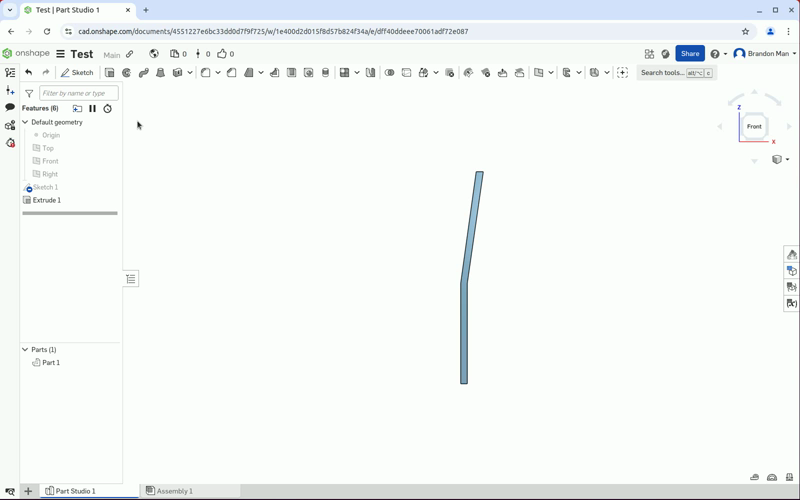
key(shift+h)
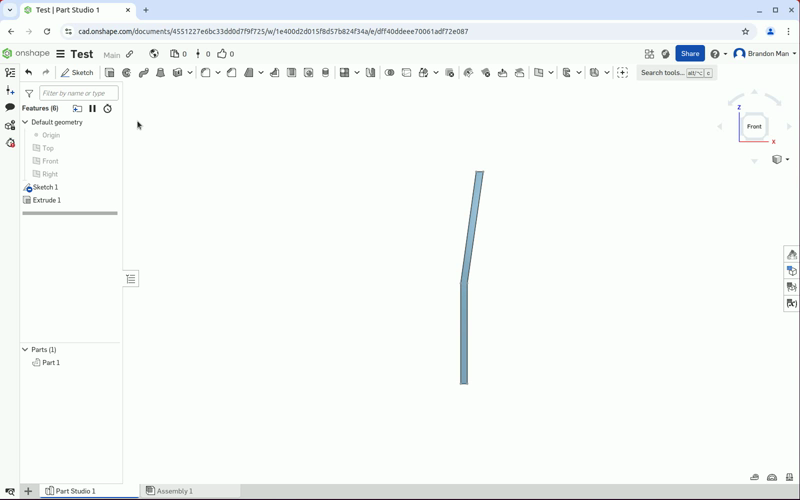
key(shift+h)
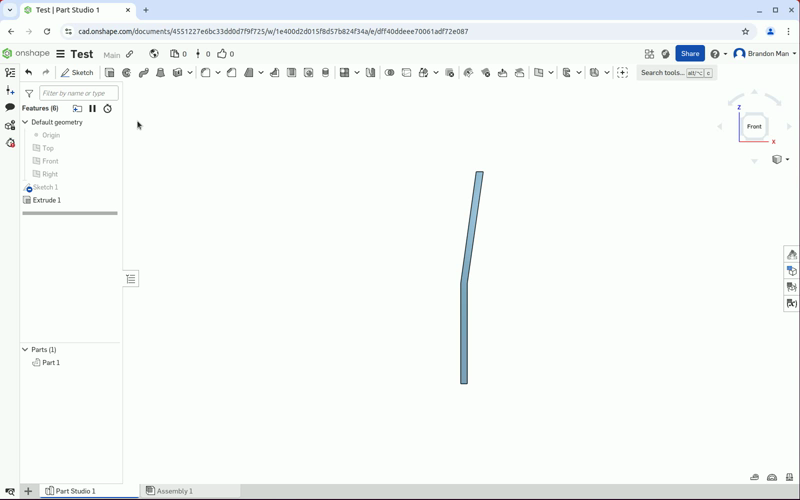
mouse_move(73, 189)
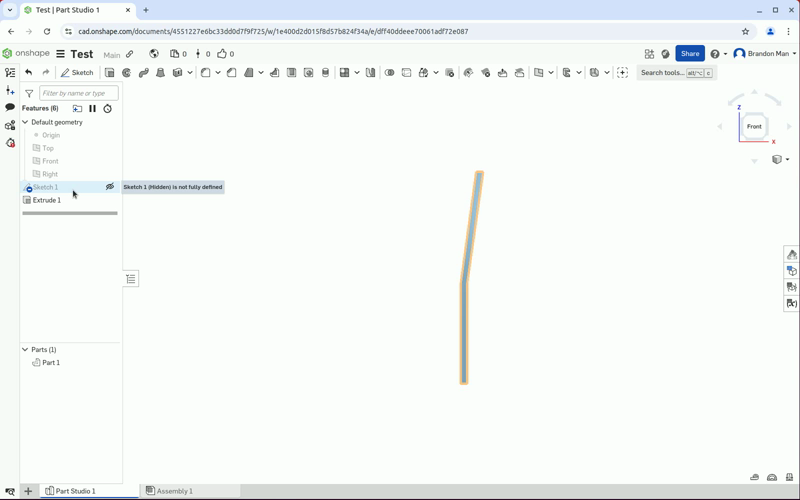
click(73, 189)
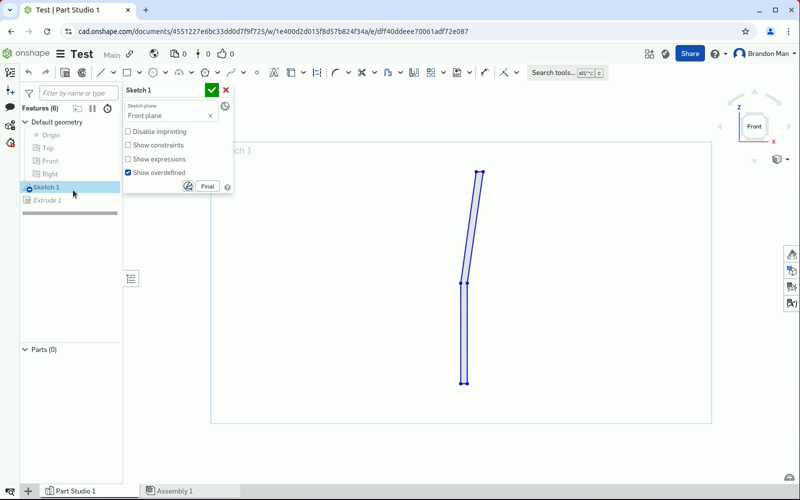
mouse_move(229, 92)
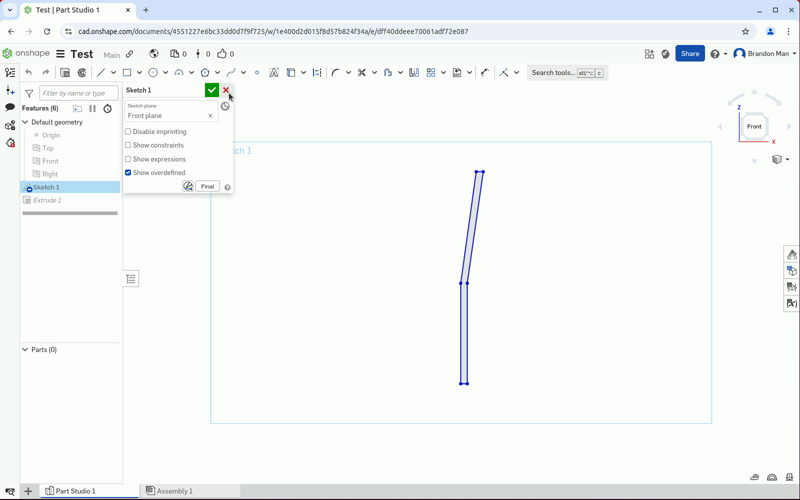
click(229, 92)
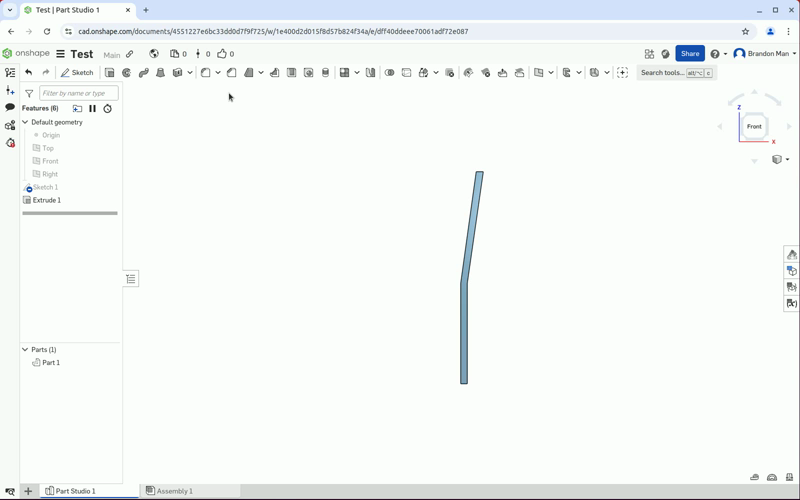
mouse_move(541, 75)
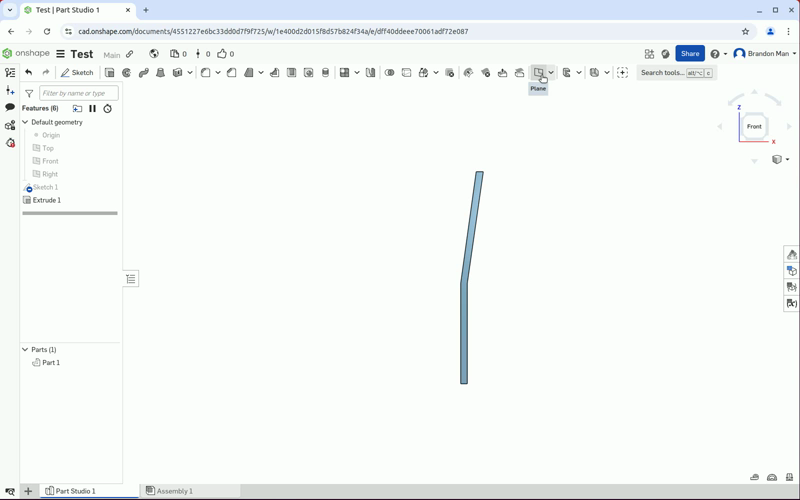
click(541, 75)
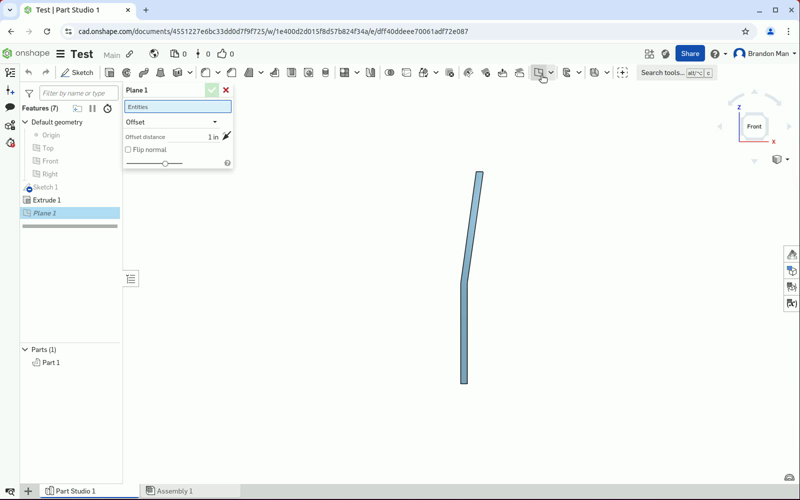
mouse_move(73, 163)
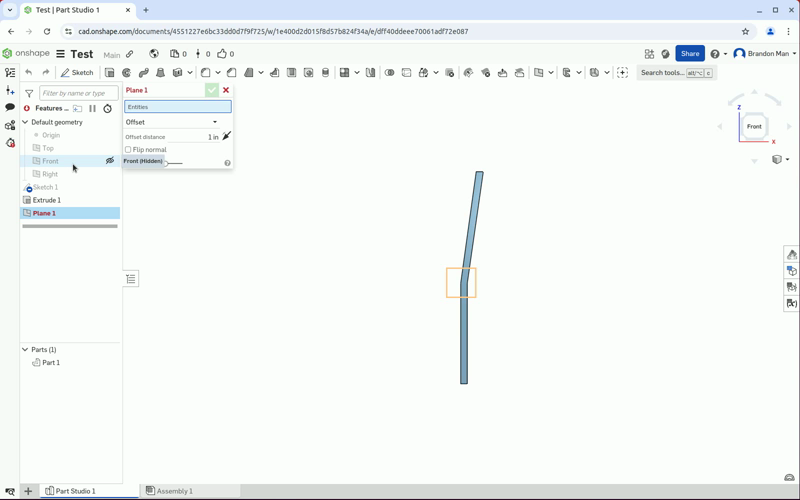
click(73, 163)
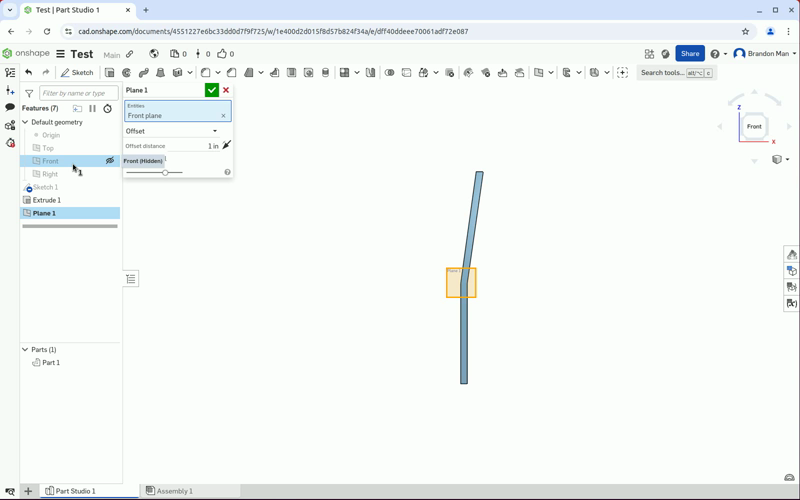
key(tab, 2)
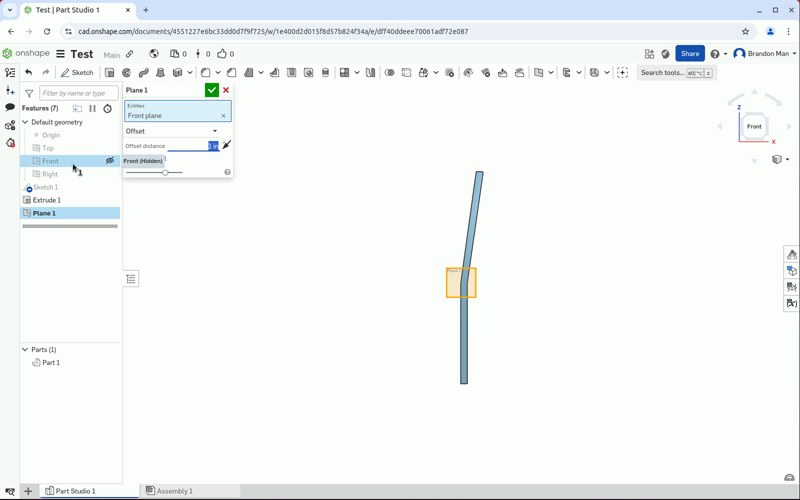
text(1.448)
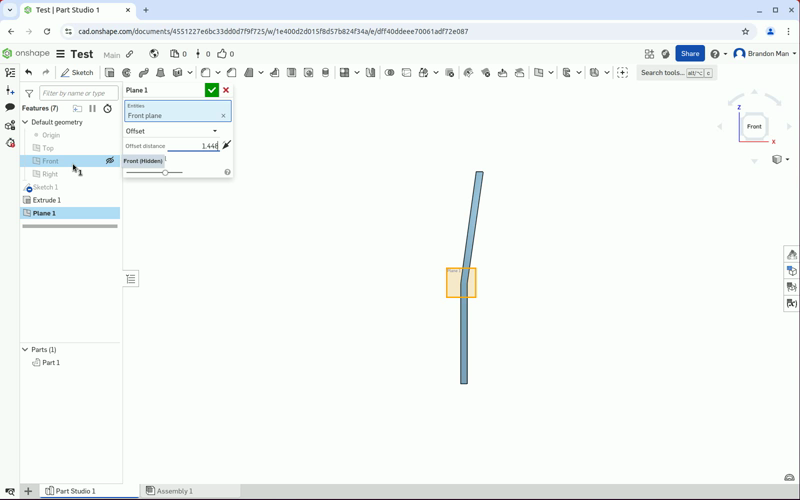
key(enter, 2)
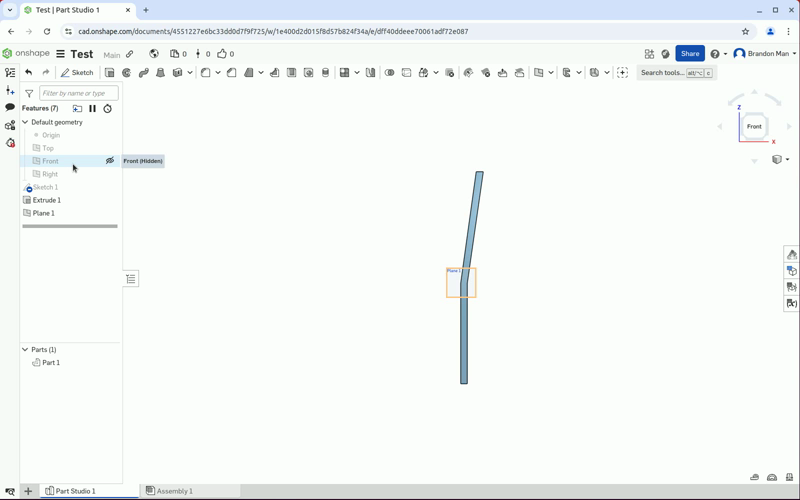
key(shift+s)
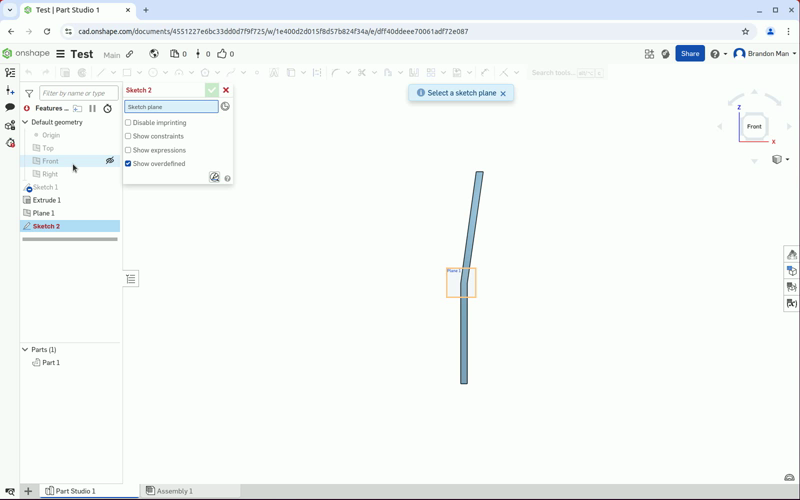
mouse_move(73, 215)
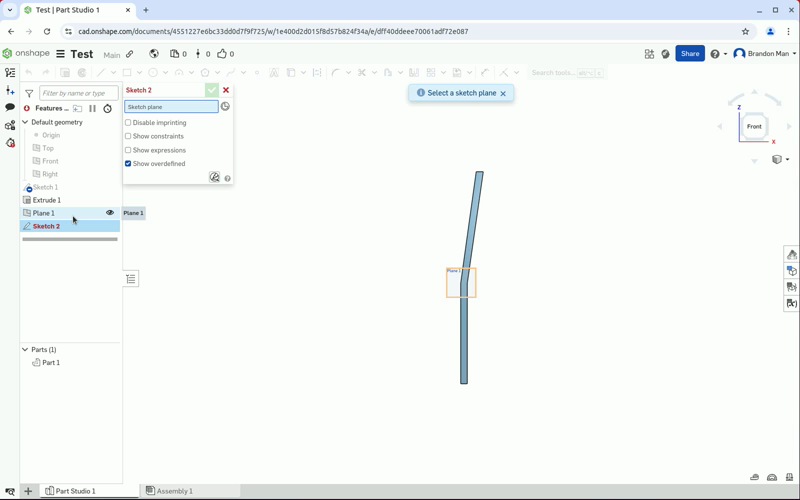
click(73, 215)
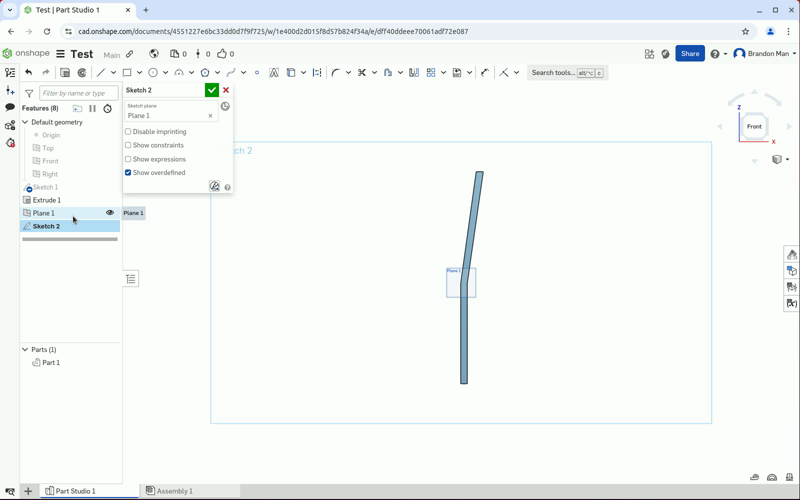
mouse_move(73, 352)
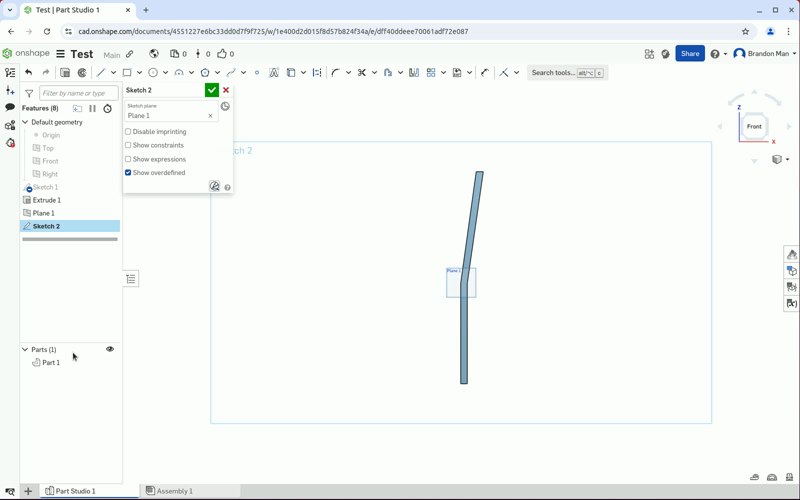
key(y)
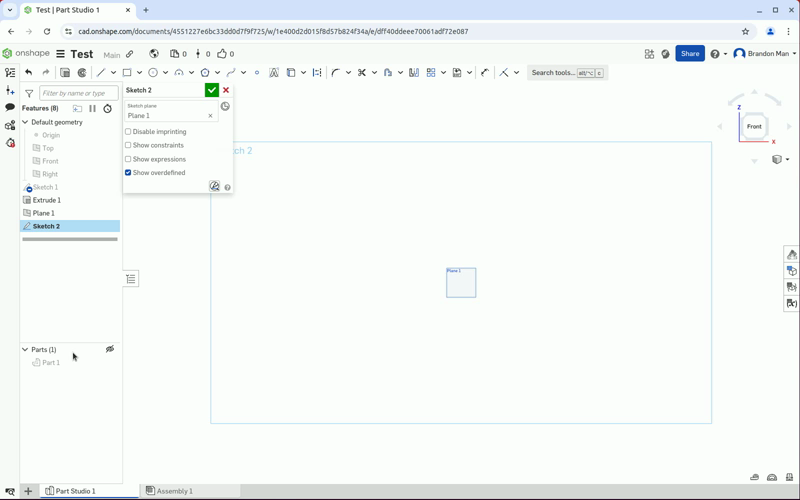
key(l)
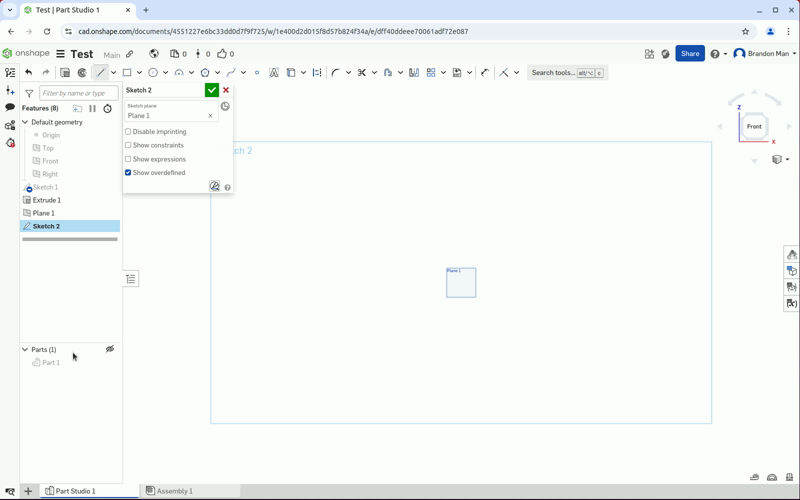
key_down(shift)
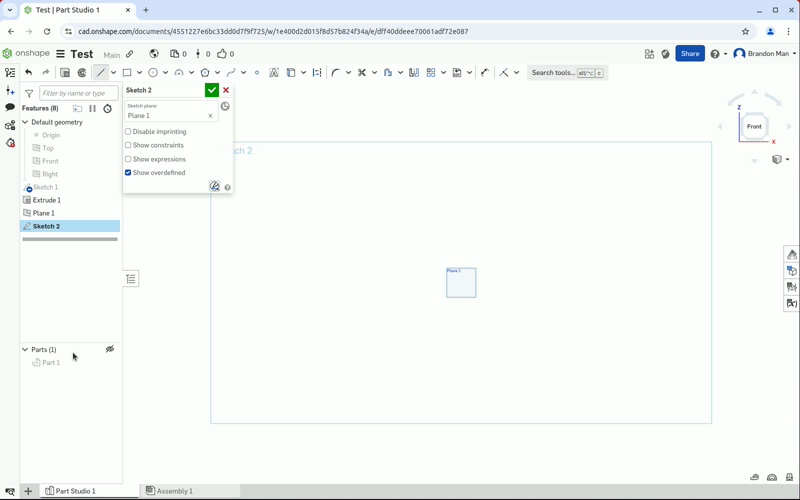
mouse_move(463, 294)
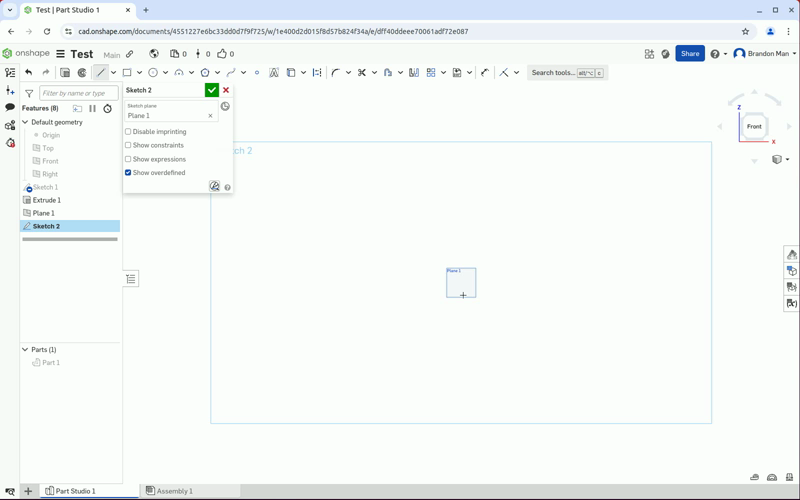
click(463, 294)
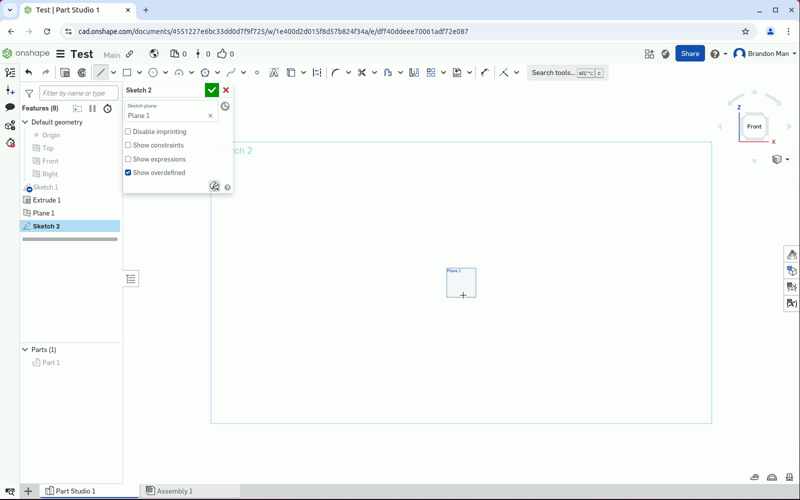
key_up(shift)
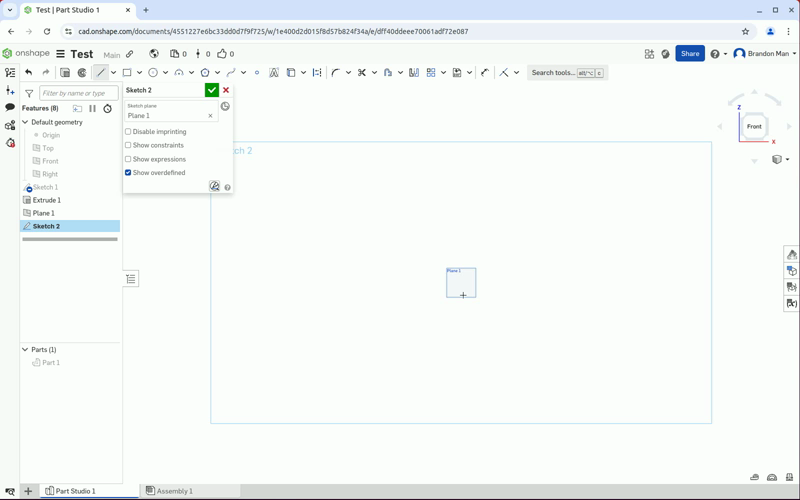
key_down(shift)
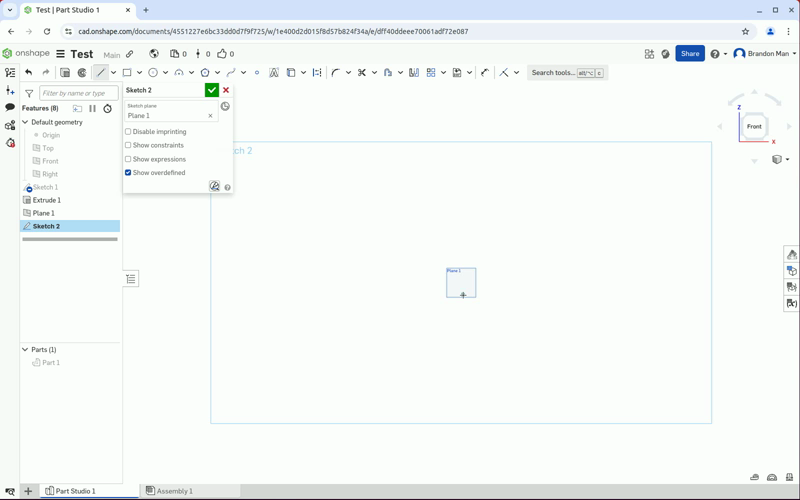
mouse_move(493, 294)
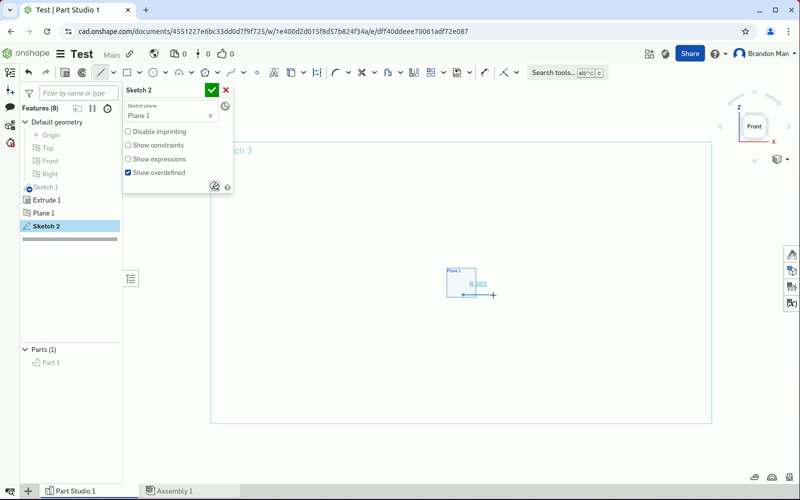
mouse_move(465, 294)
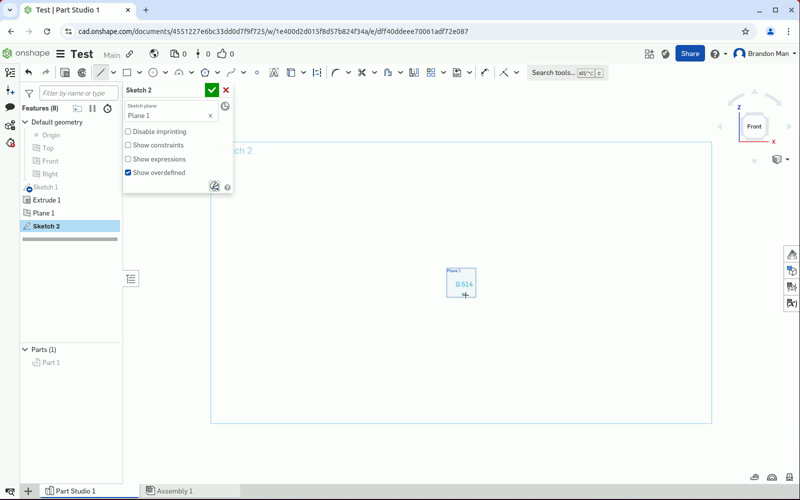
scroll(6)
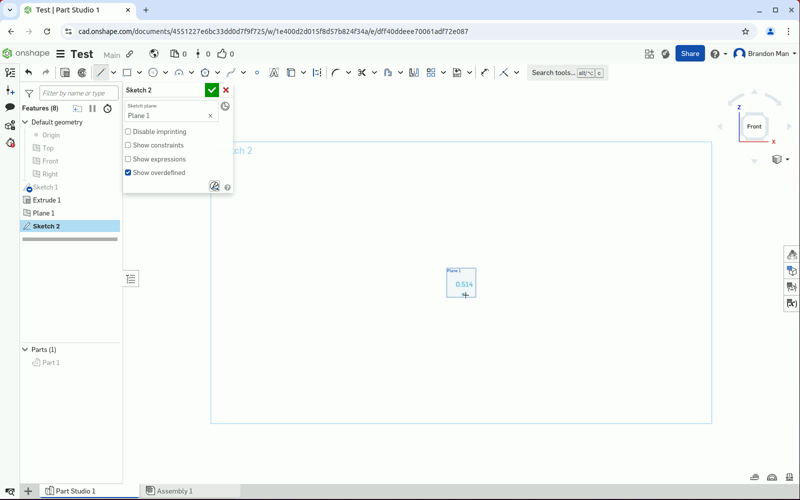
scroll(6)
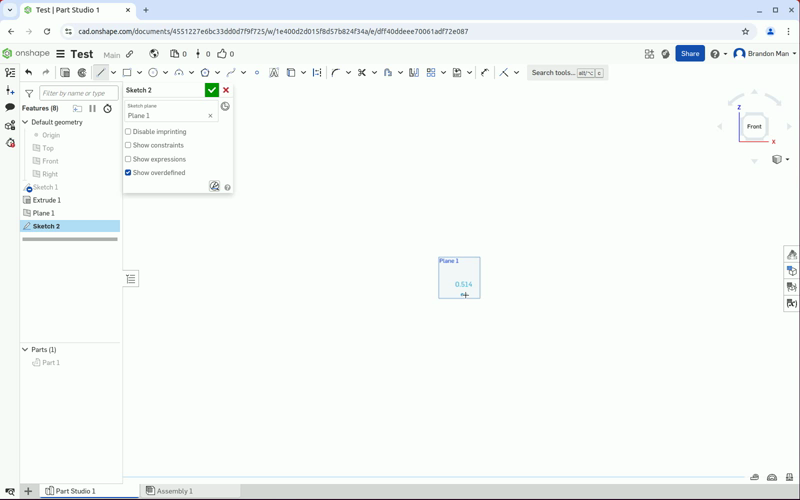
scroll(6)
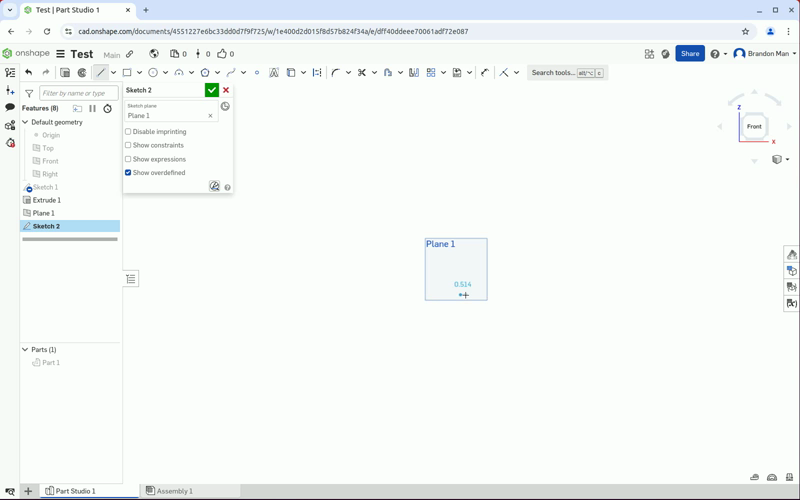
scroll(6)
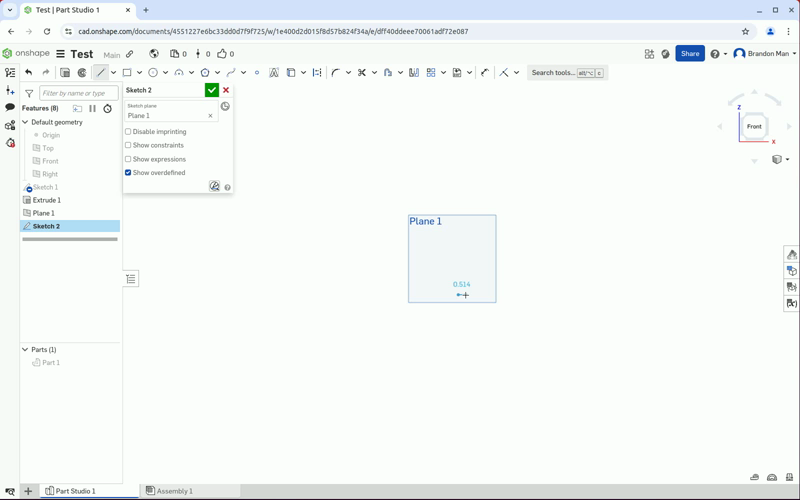
scroll(6)
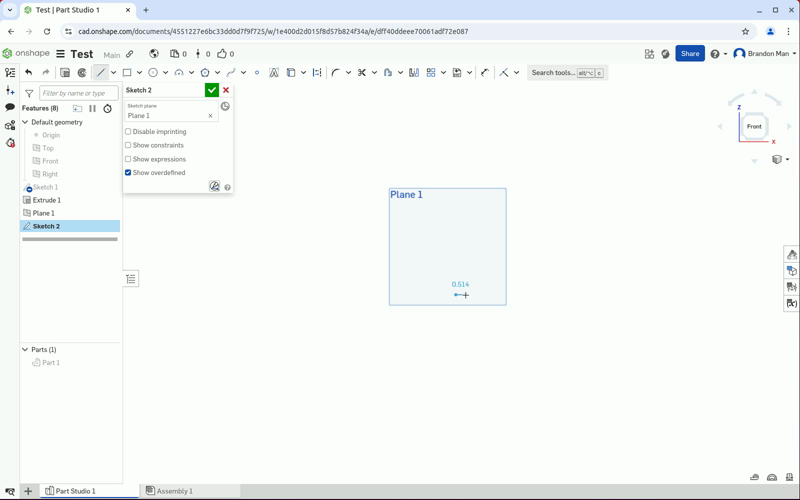
scroll(6)
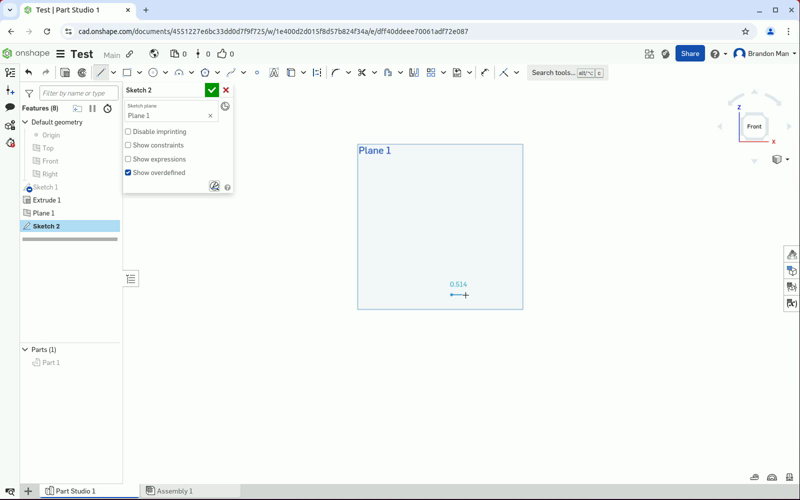
scroll(6)
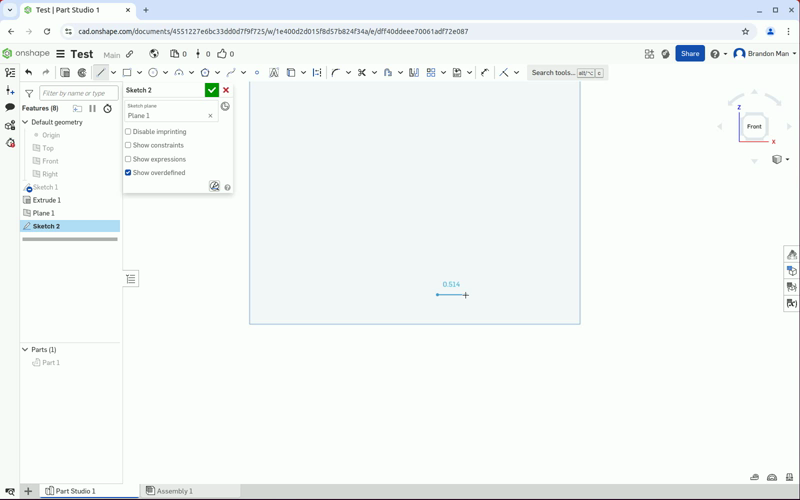
click(465, 294)
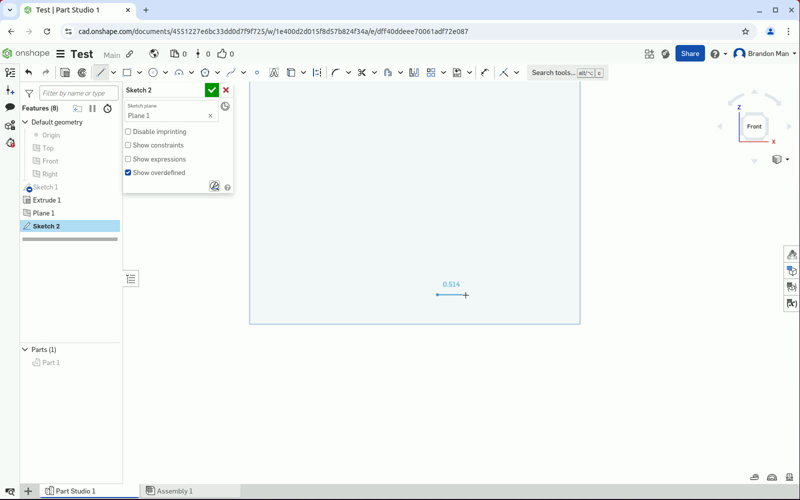
scroll(-6)
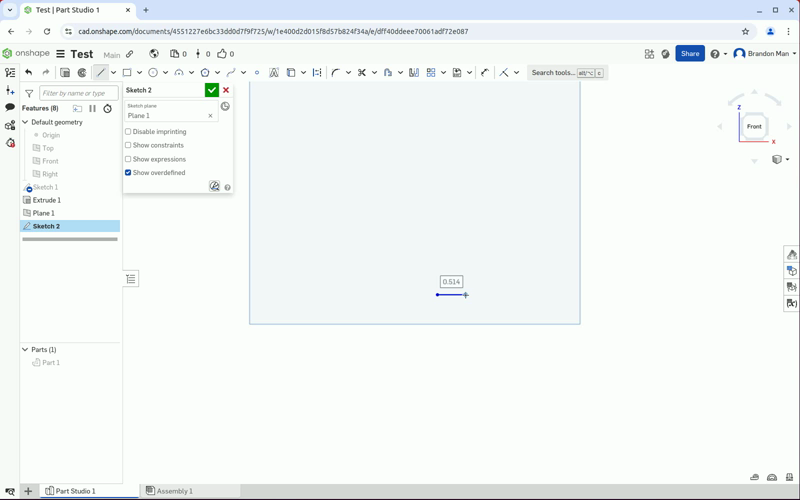
scroll(-6)
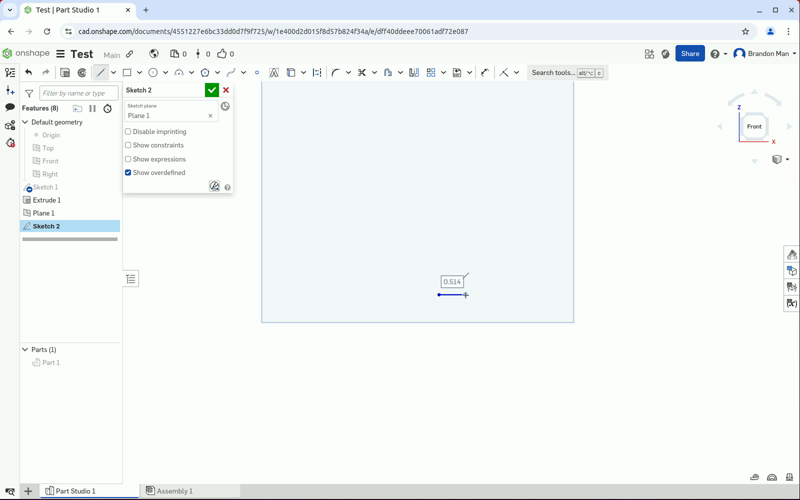
scroll(-6)
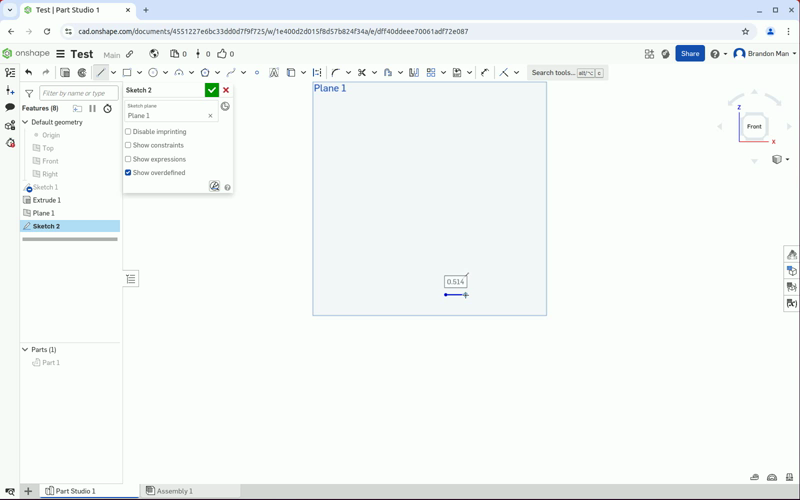
scroll(-6)
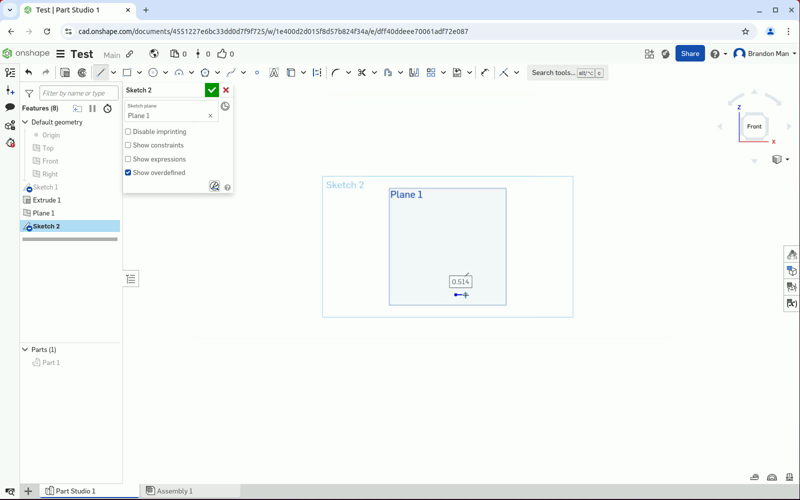
scroll(-6)
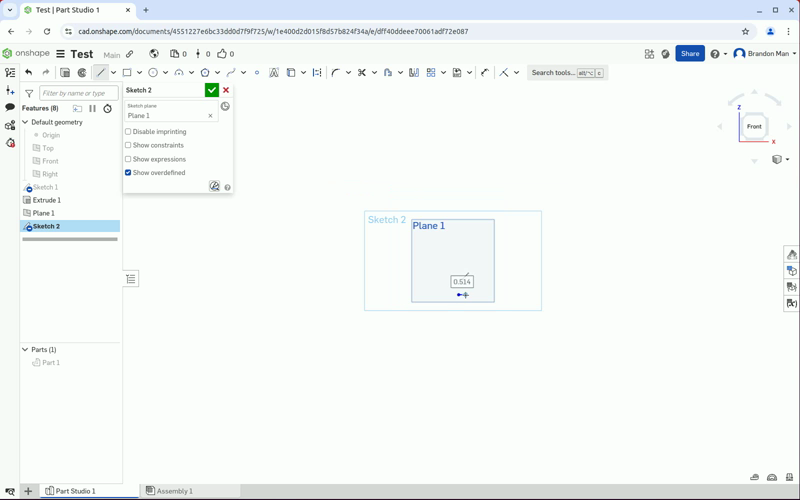
scroll(-6)
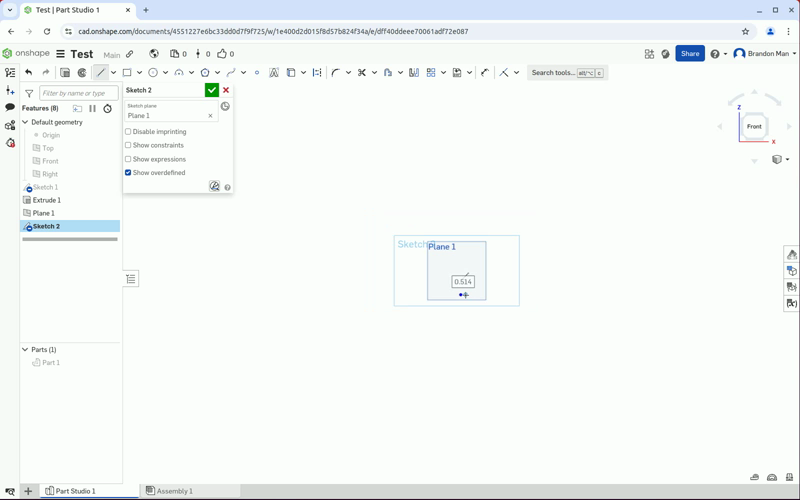
scroll(-6)
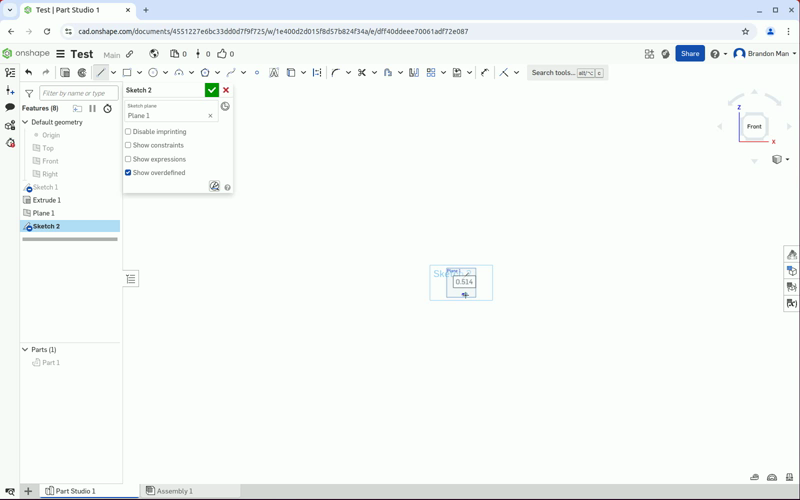
key_up(shift)
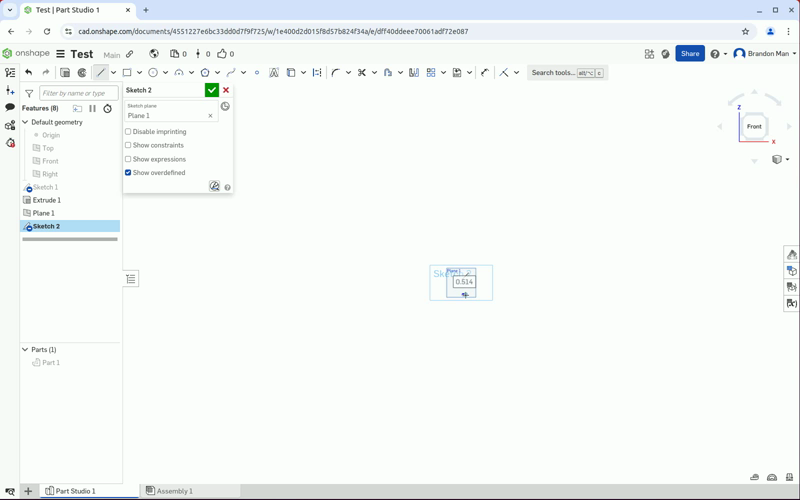
key_down(shift)
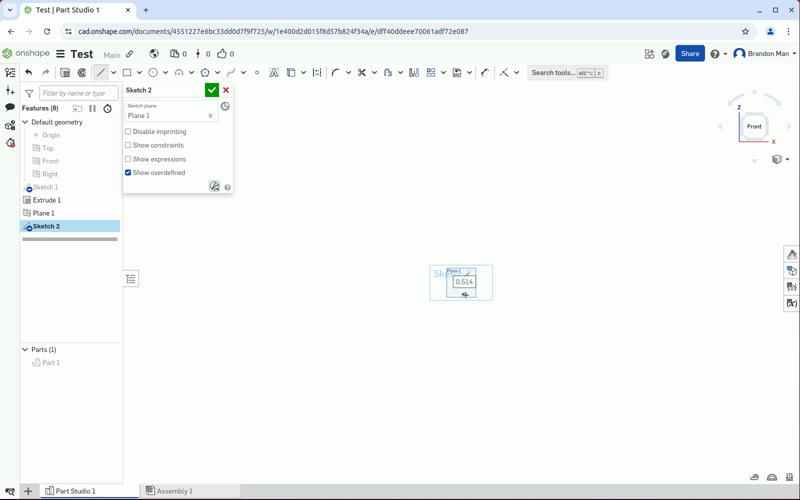
mouse_move(495, 294)
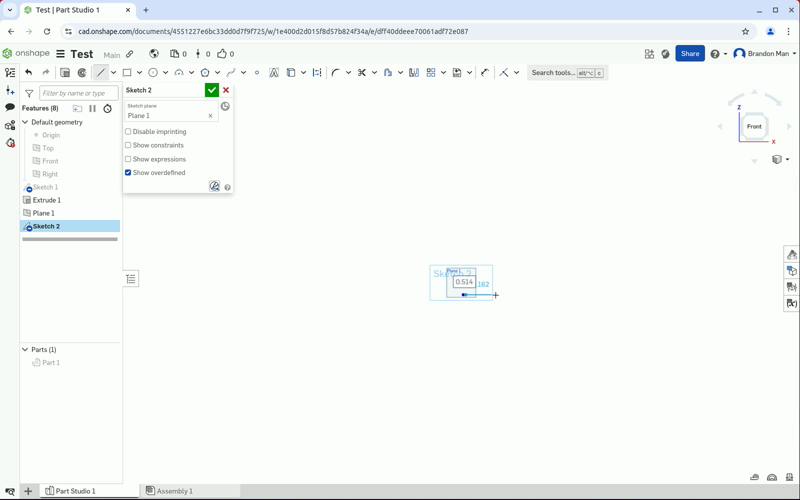
mouse_move(465, 286)
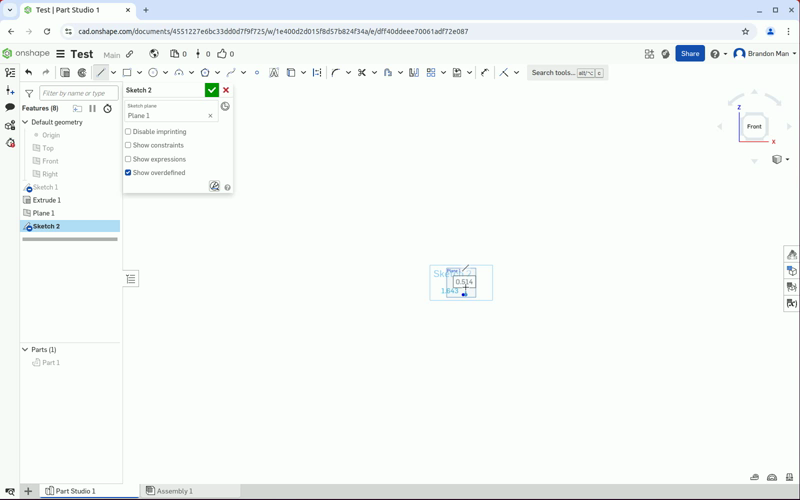
click(465, 286)
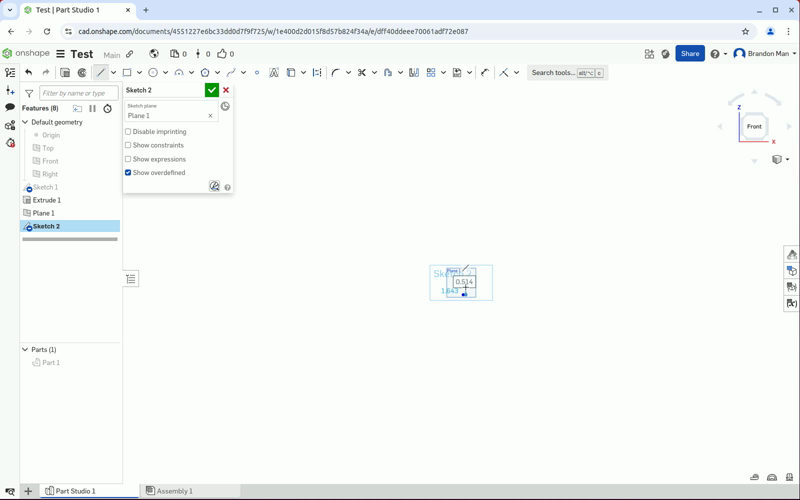
key_up(shift)
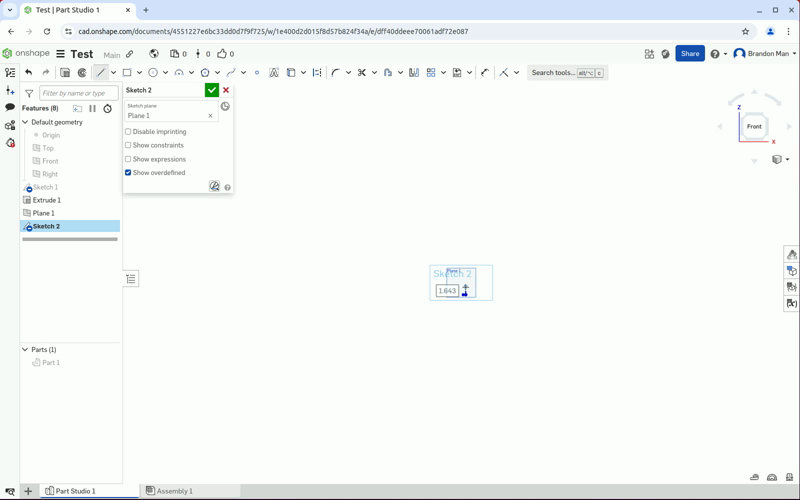
key_down(shift)
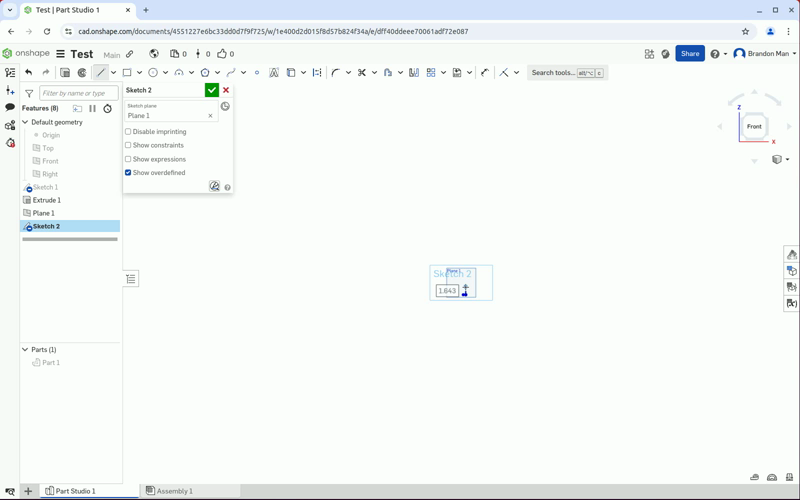
mouse_move(495, 286)
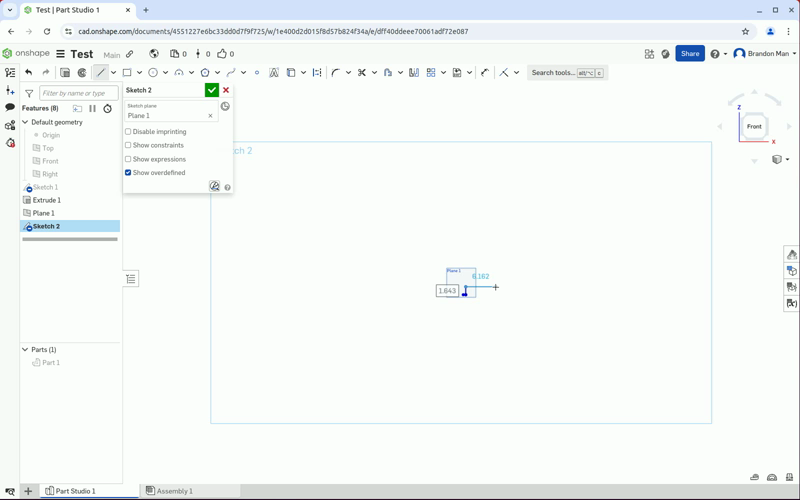
mouse_move(463, 286)
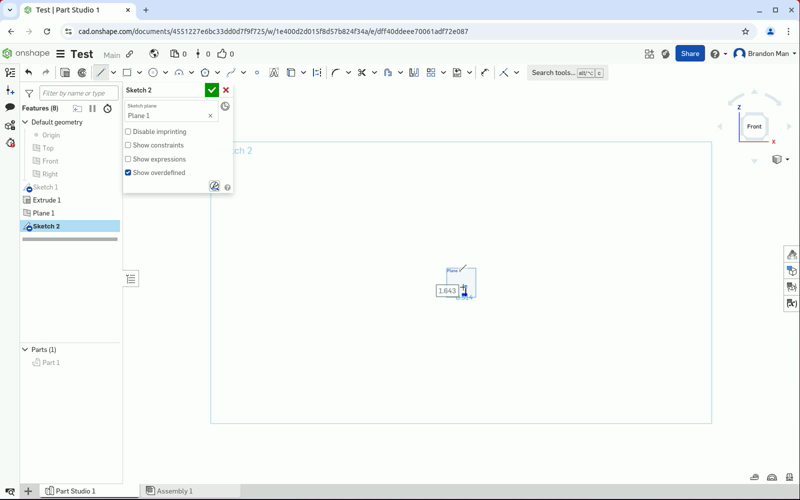
scroll(6)
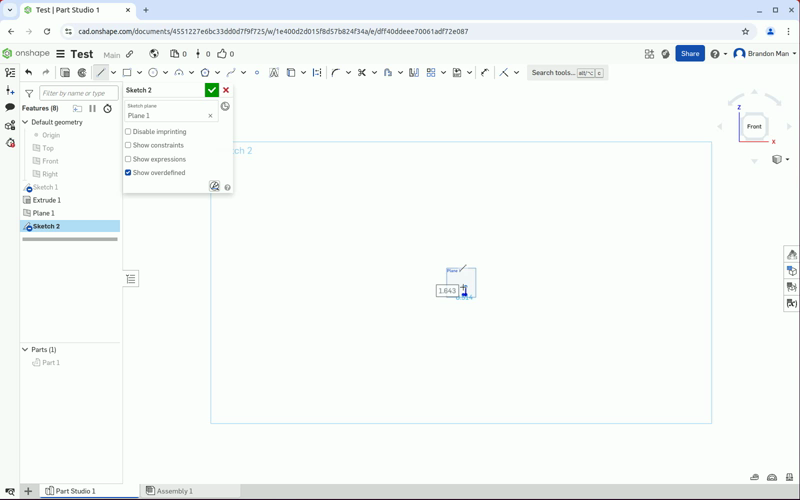
scroll(6)
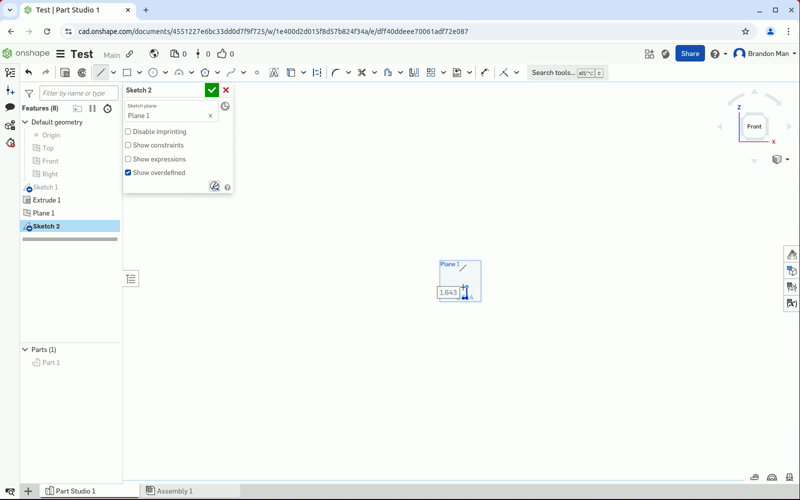
scroll(6)
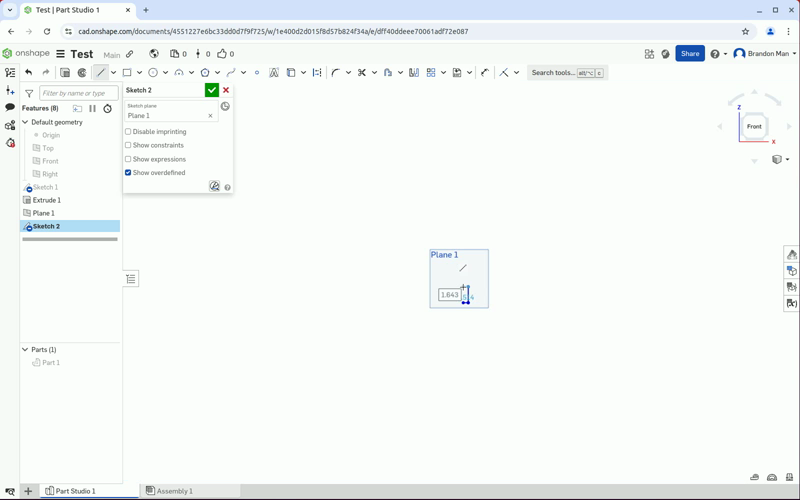
scroll(6)
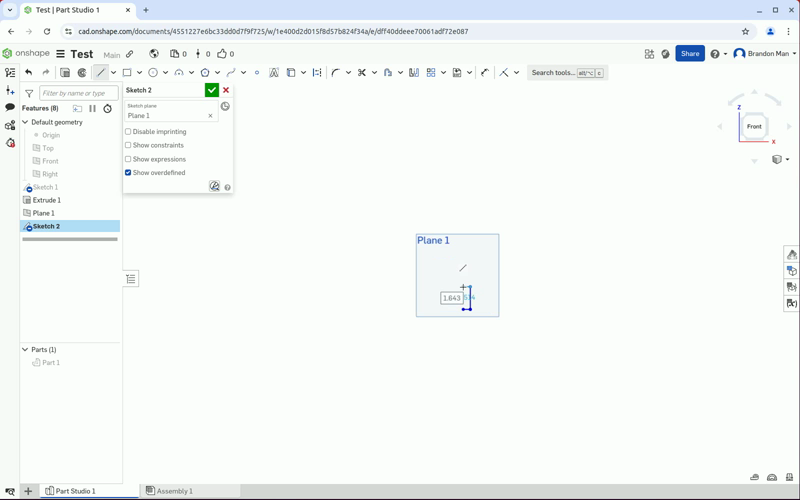
scroll(6)
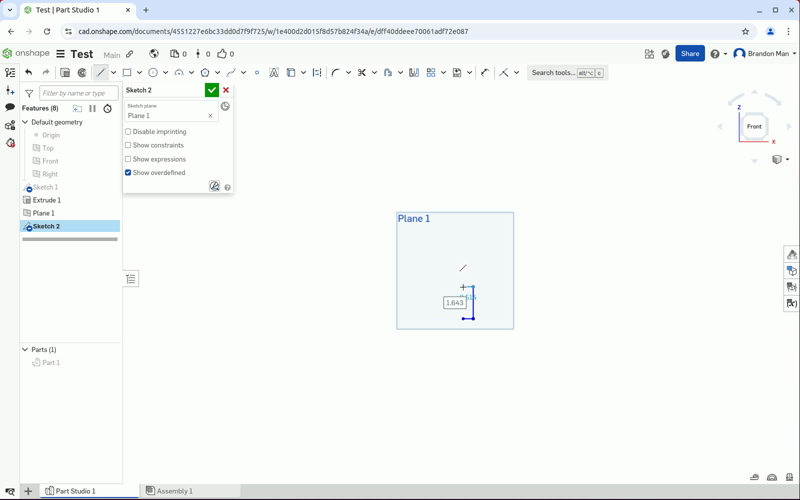
scroll(6)
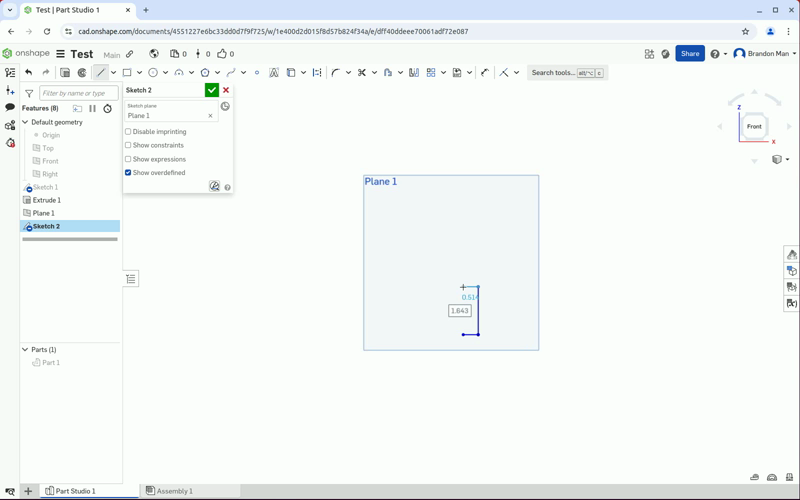
scroll(6)
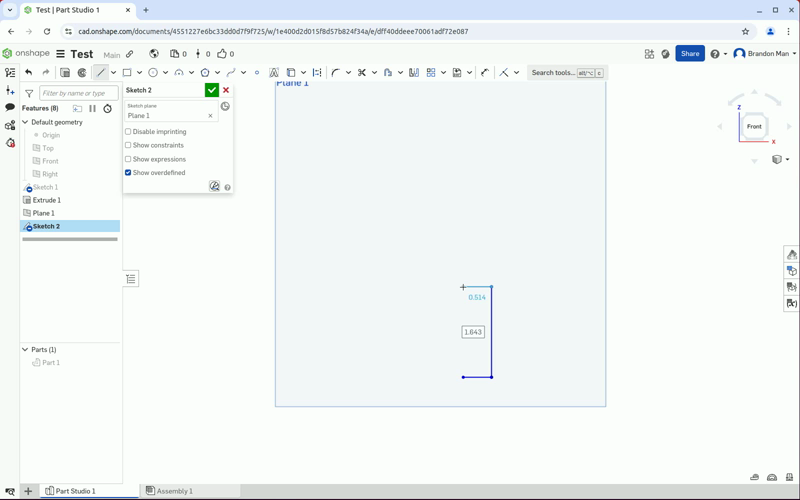
click(463, 286)
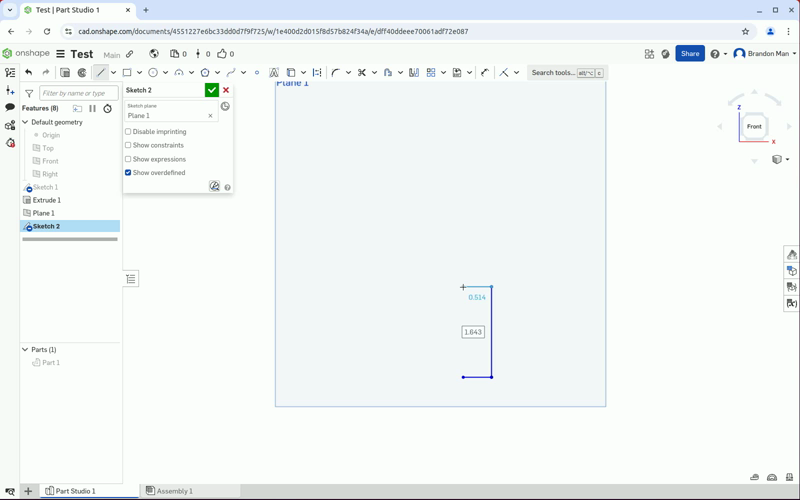
scroll(-6)
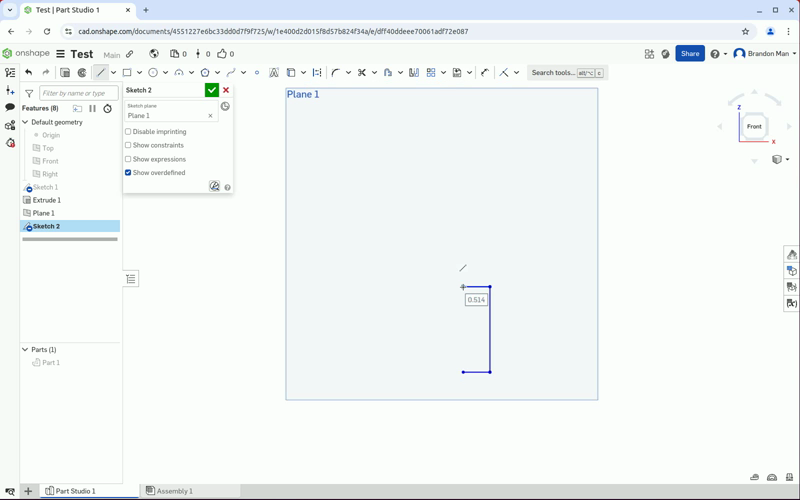
scroll(-6)
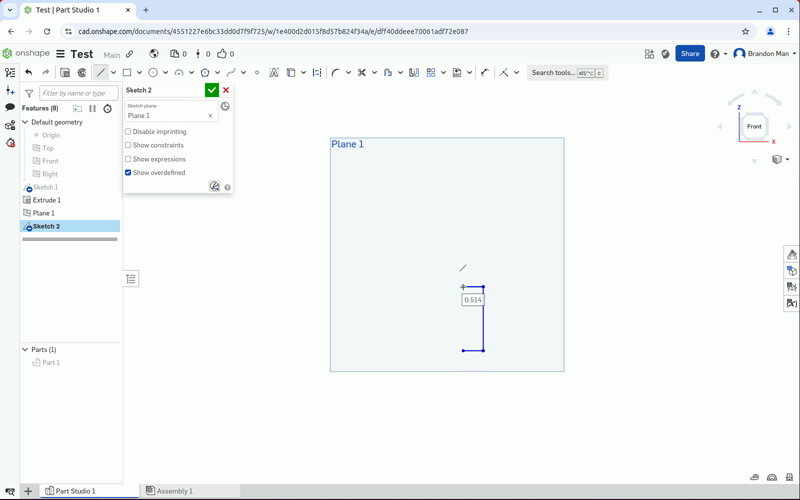
scroll(-6)
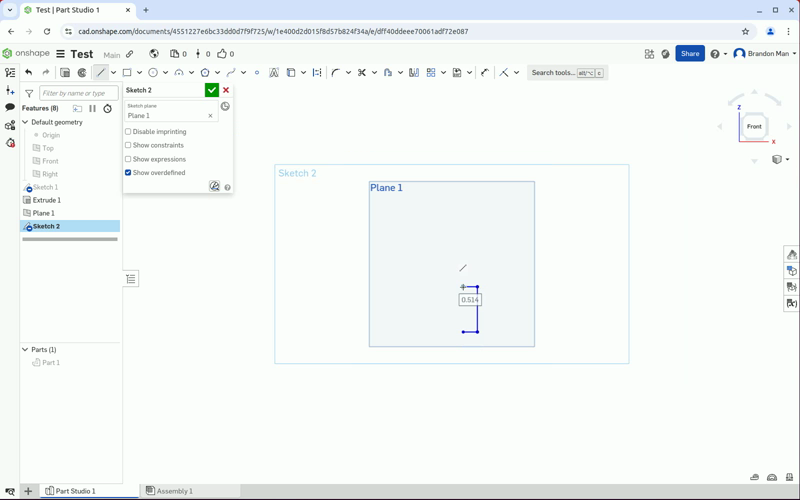
scroll(-6)
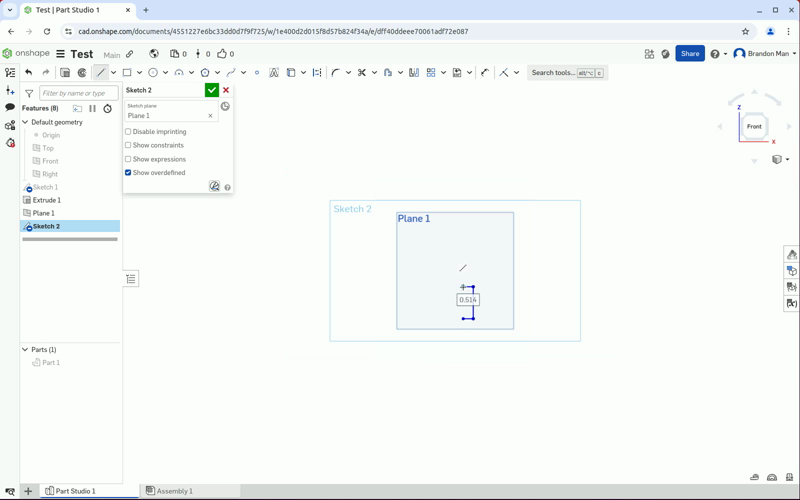
scroll(-6)
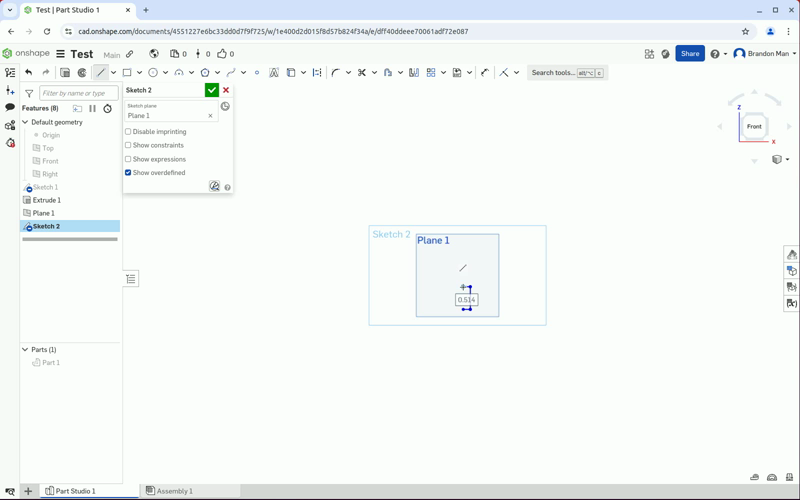
scroll(-6)
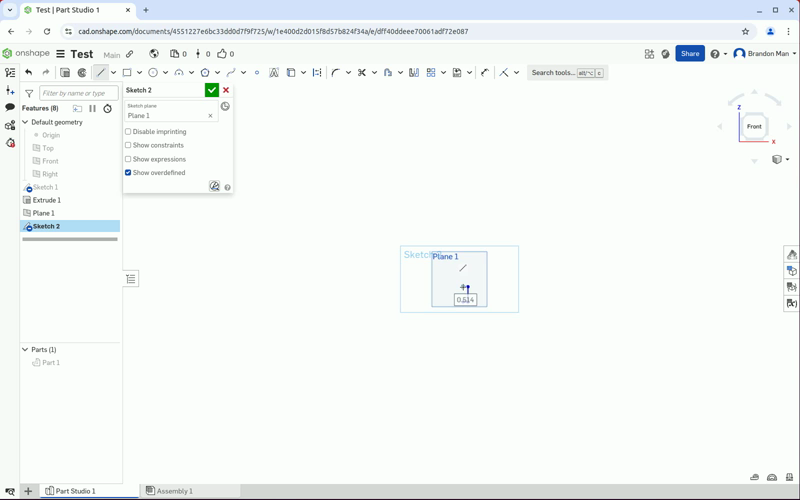
scroll(-6)
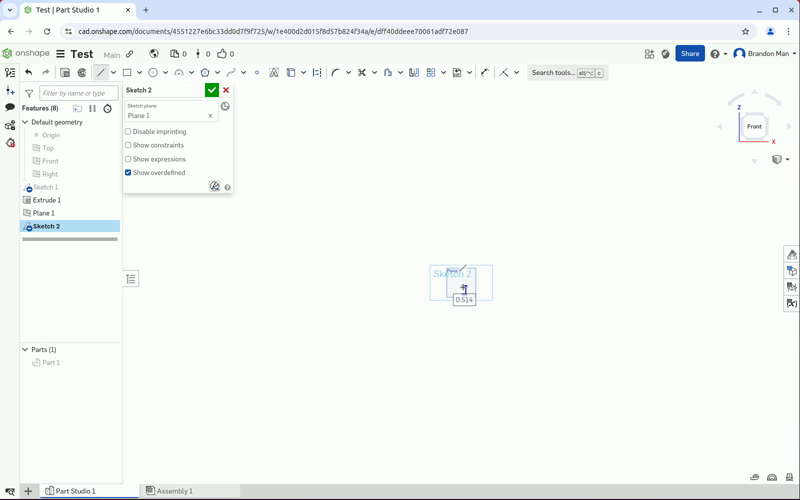
key_up(shift)
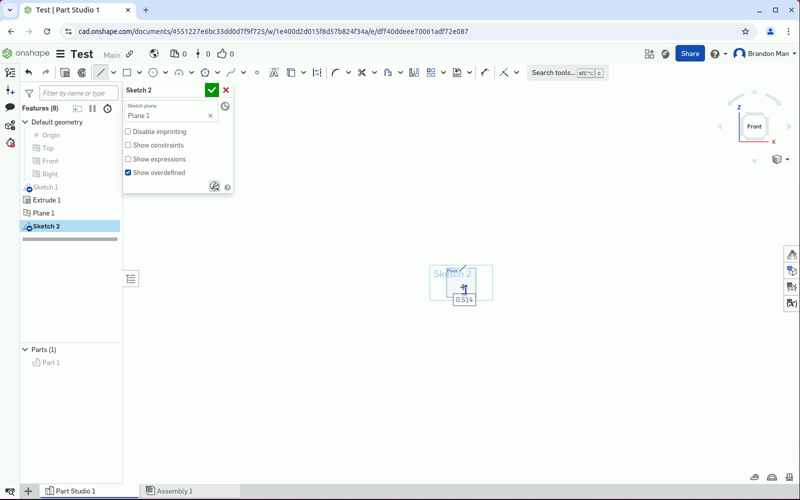
mouse_move(493, 286)
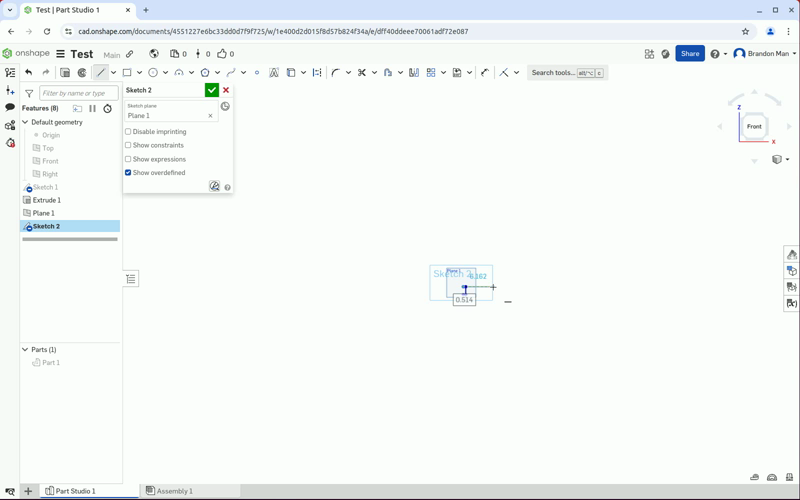
key_down(shift)
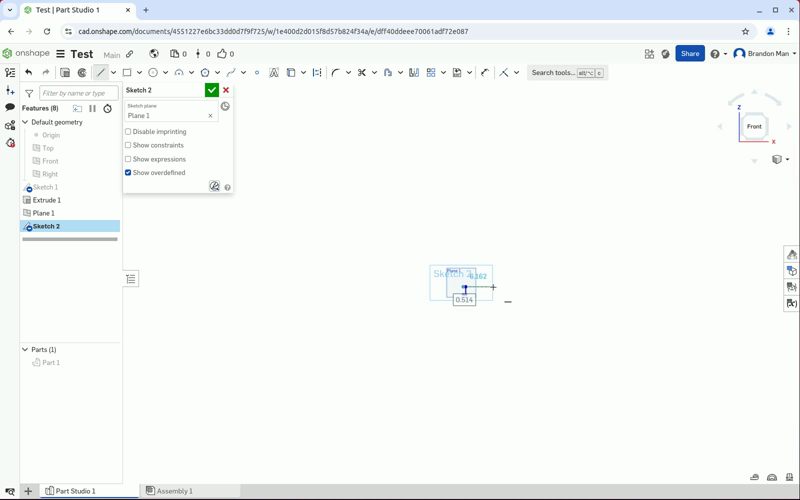
mouse_move(463, 294)
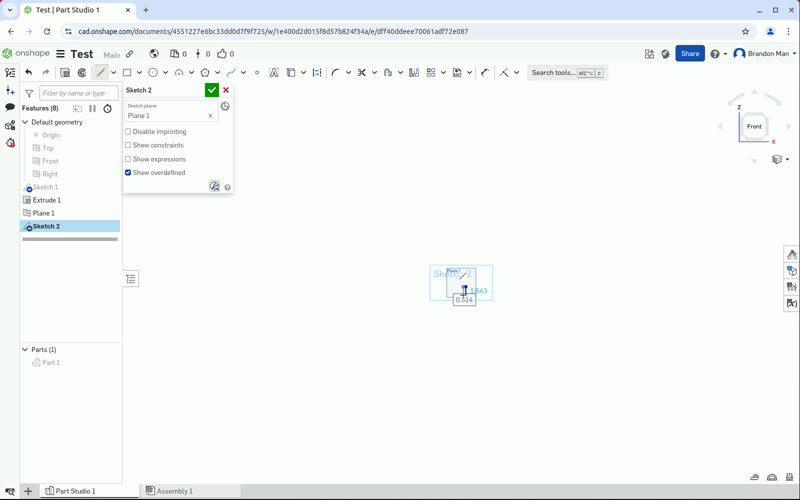
scroll(6)
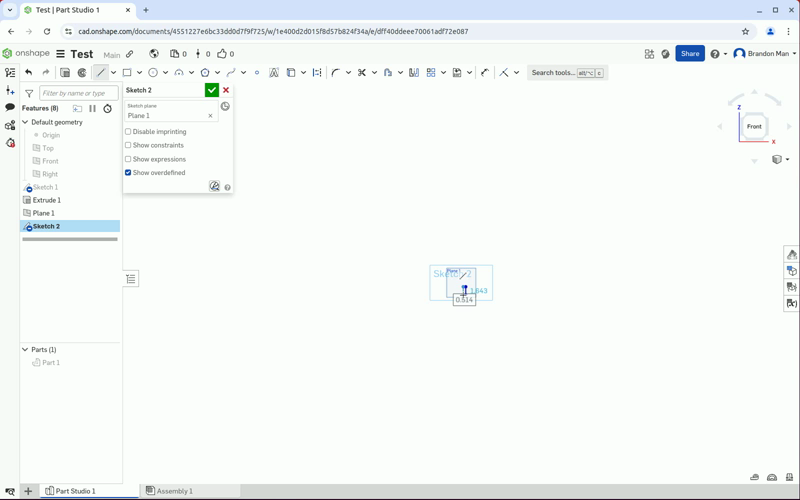
scroll(6)
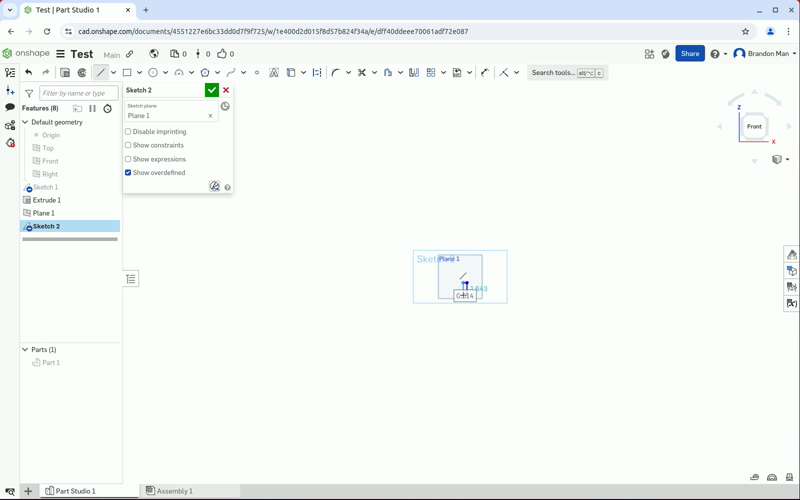
scroll(6)
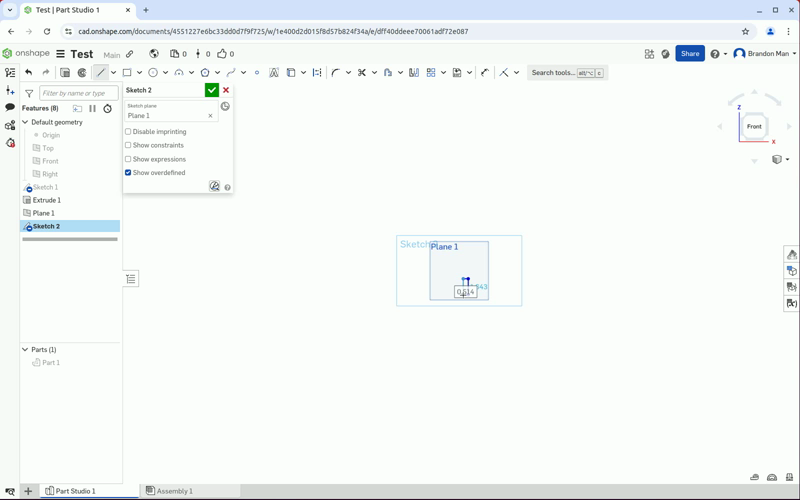
scroll(6)
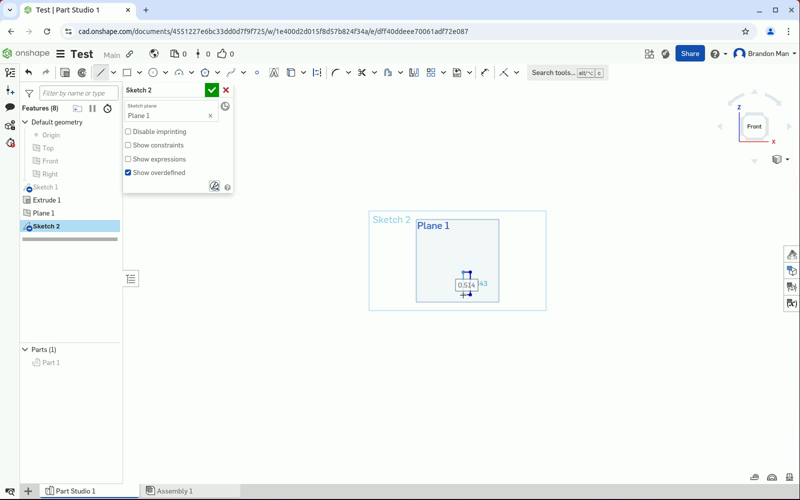
scroll(6)
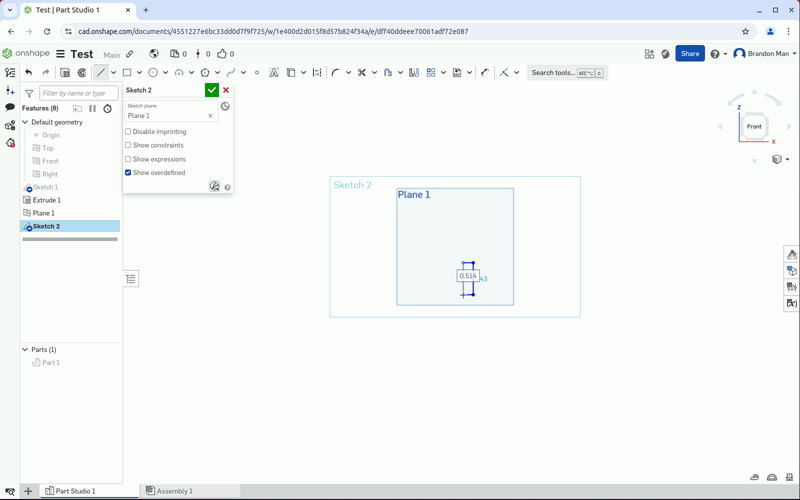
scroll(6)
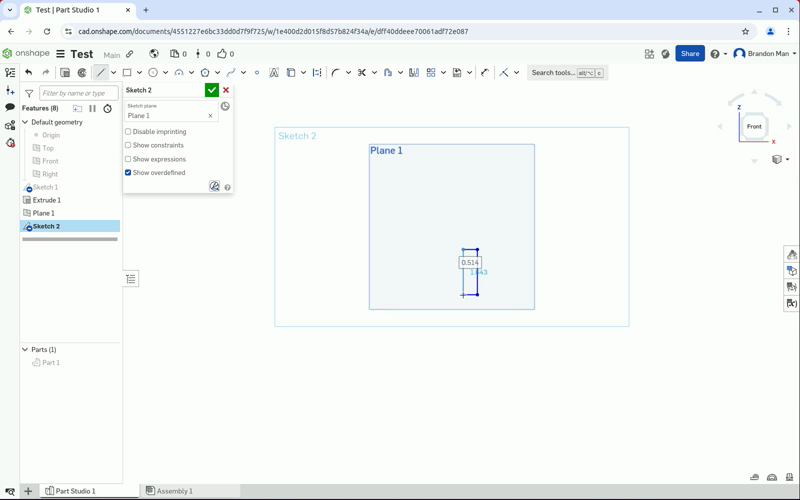
scroll(6)
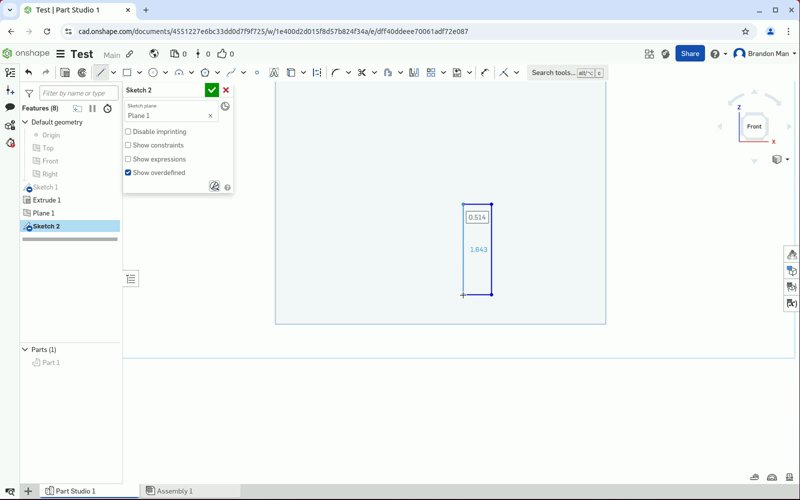
key_up(shift)
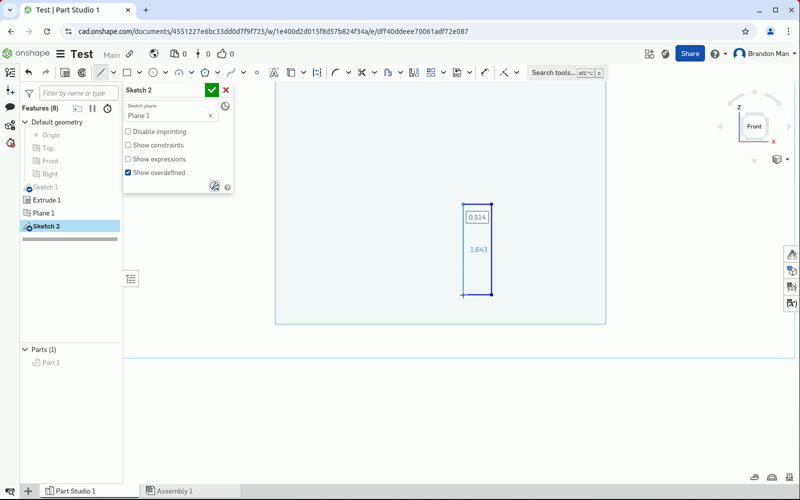
click(463, 294)
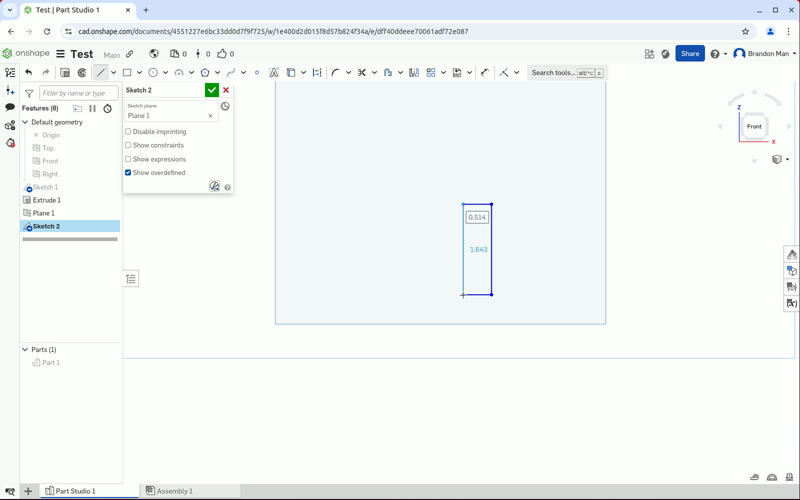
scroll(-6)
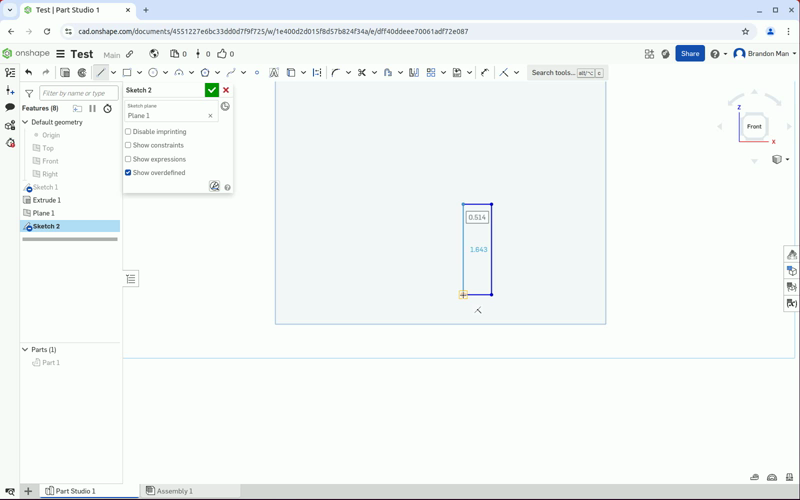
scroll(-6)
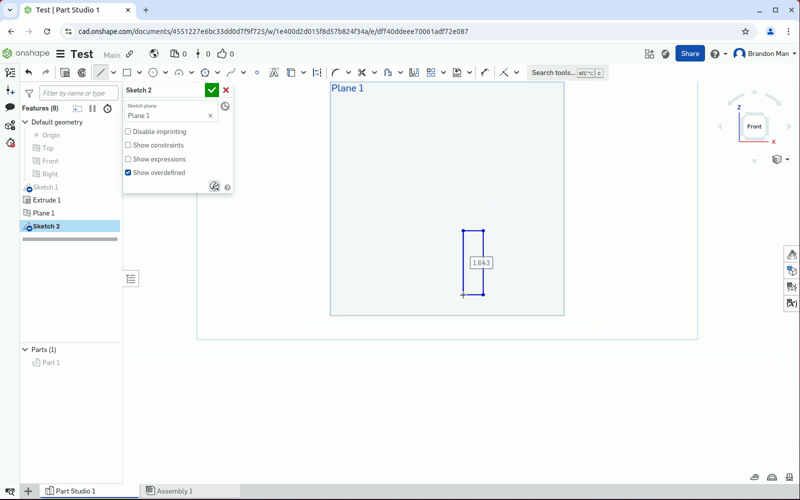
scroll(-6)
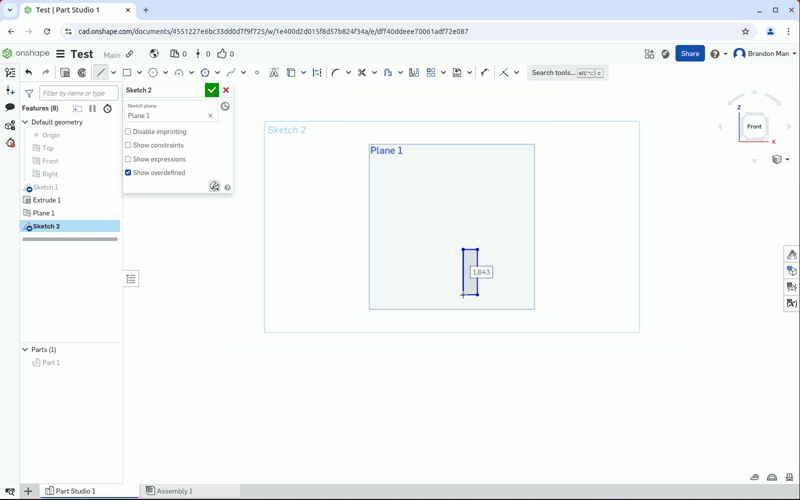
scroll(-6)
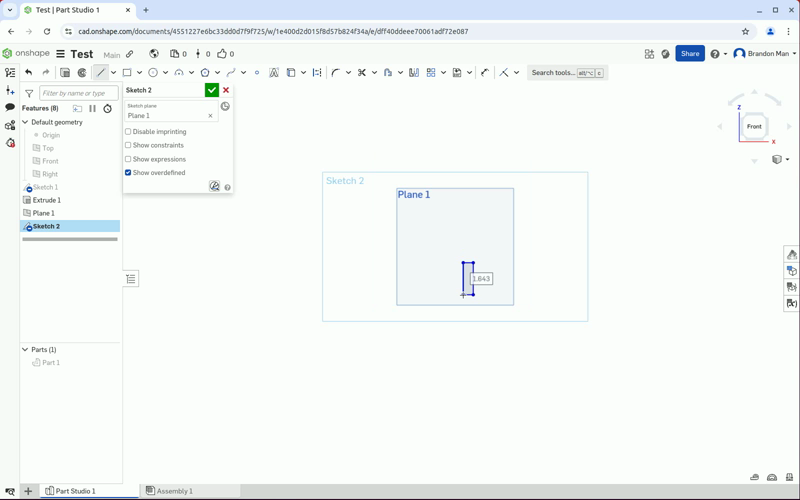
scroll(-6)
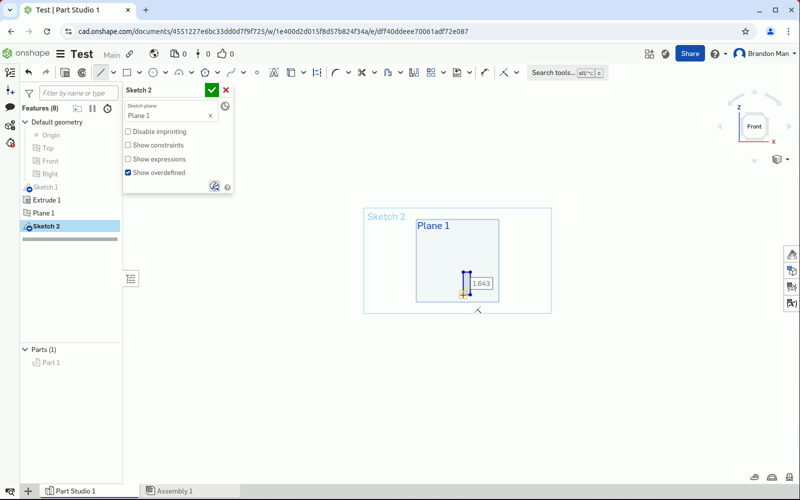
scroll(-6)
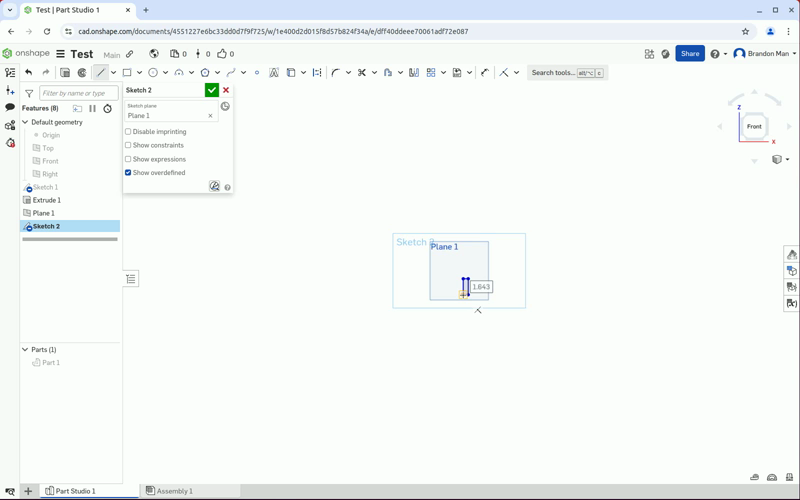
scroll(-6)
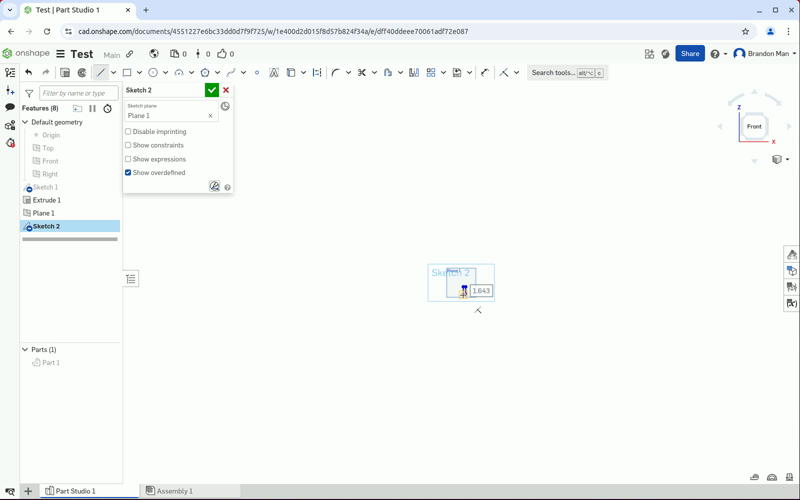
key(esc)
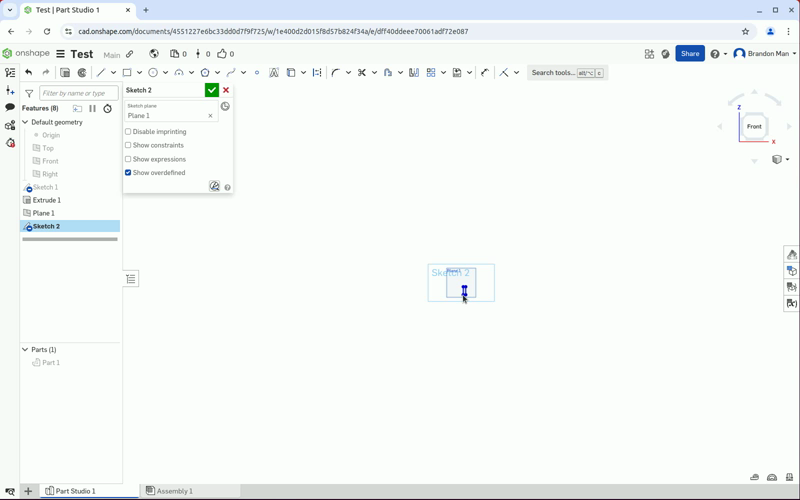
mouse_move(464, 289)
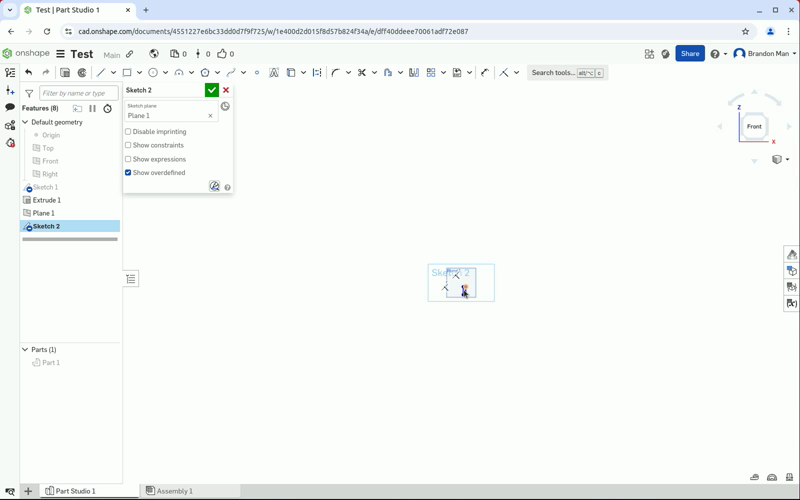
scroll(6)
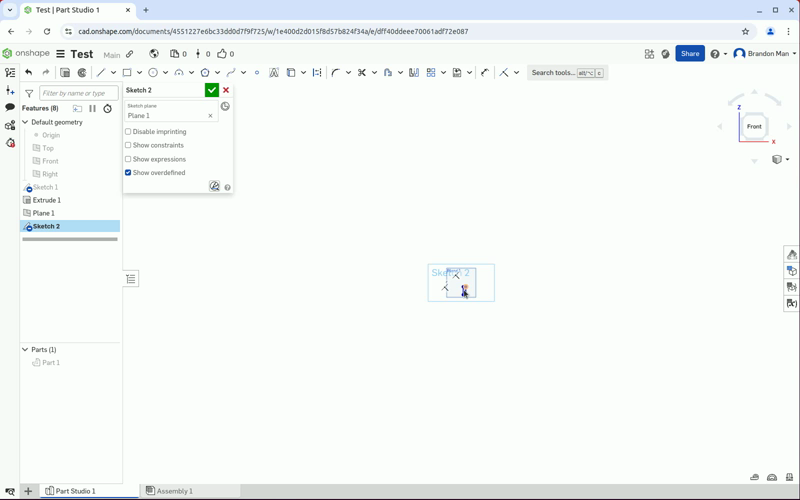
scroll(6)
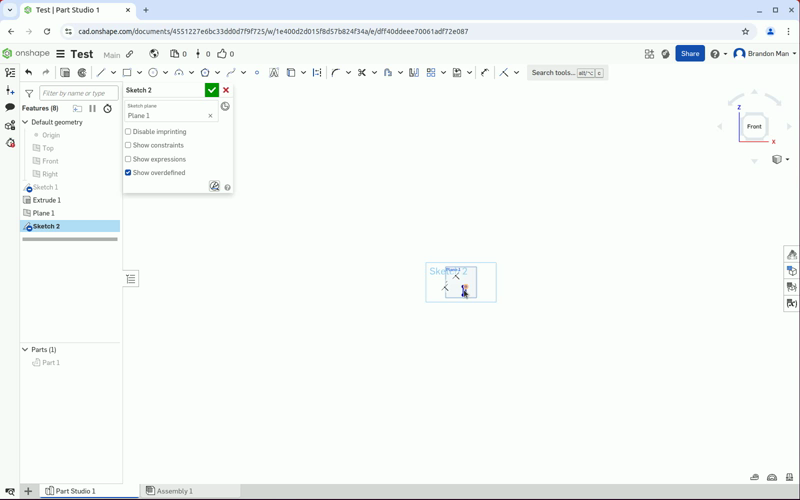
scroll(6)
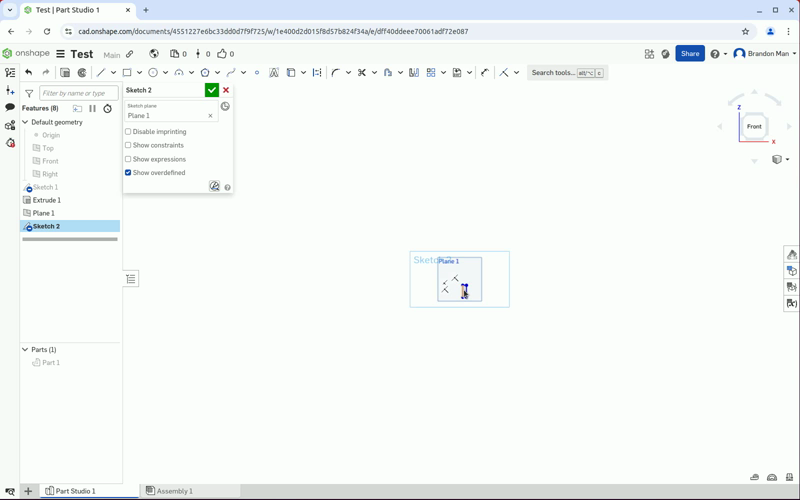
scroll(6)
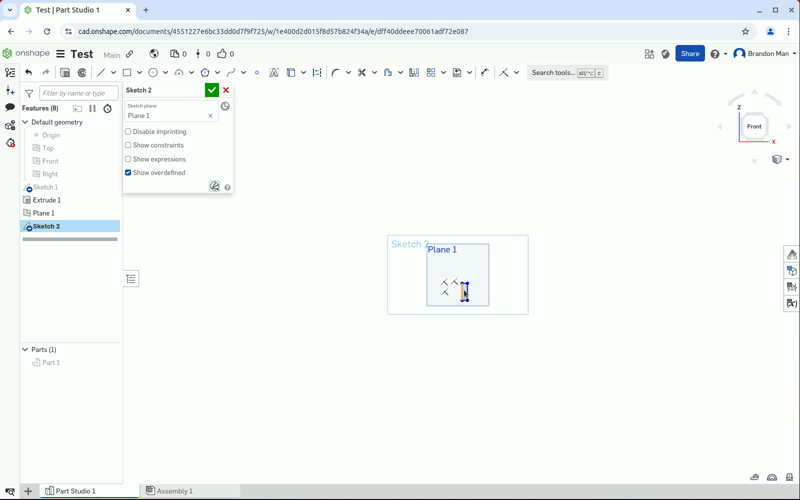
scroll(6)
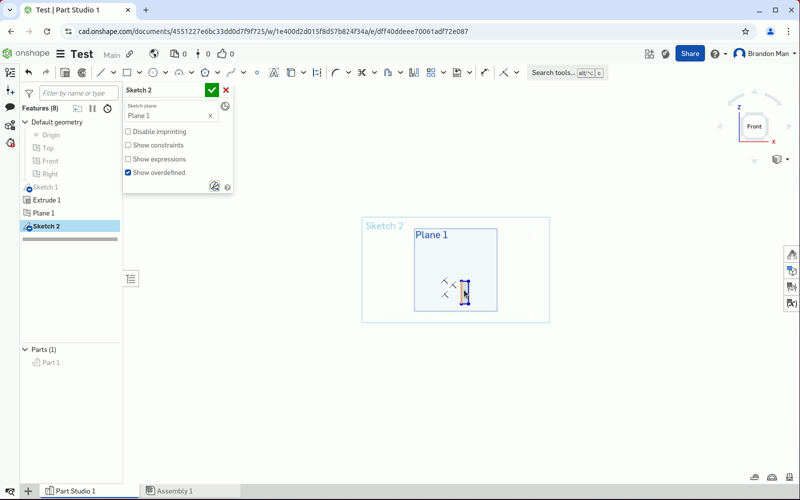
scroll(6)
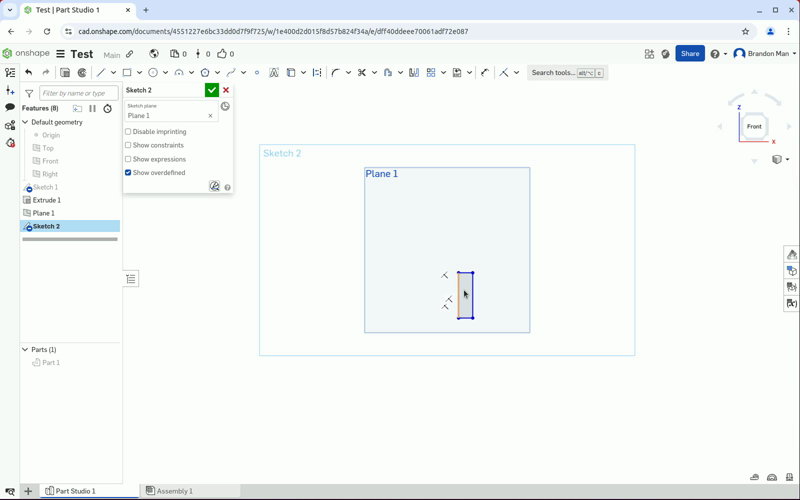
scroll(6)
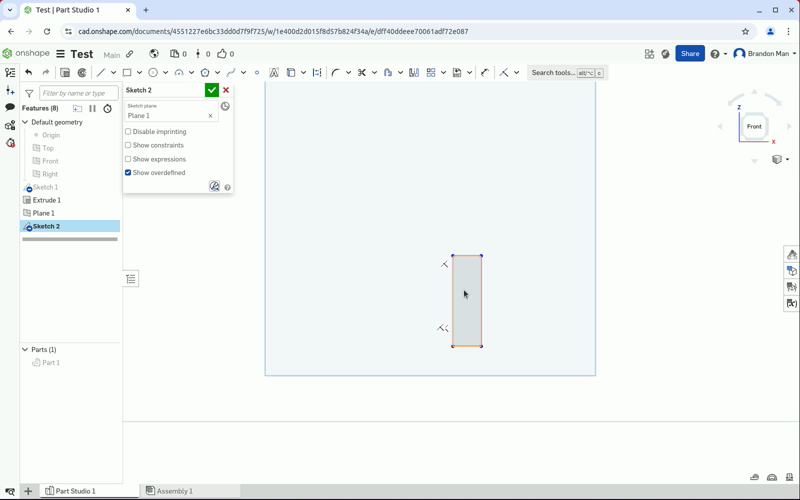
click(464, 289)
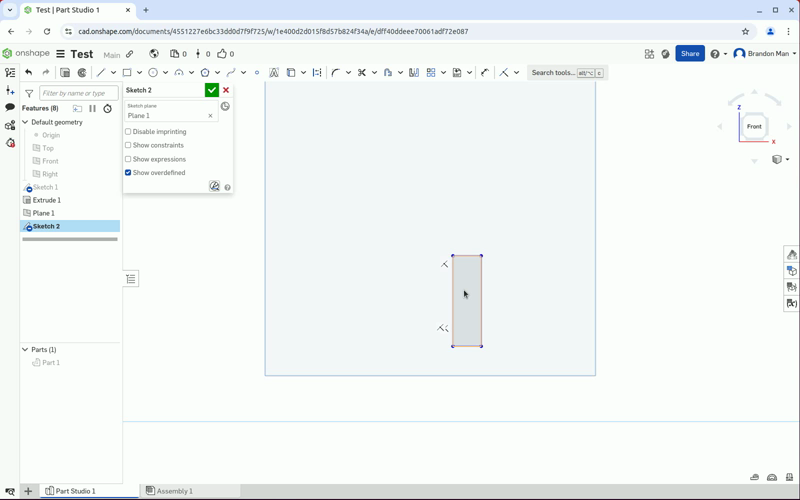
scroll(-6)
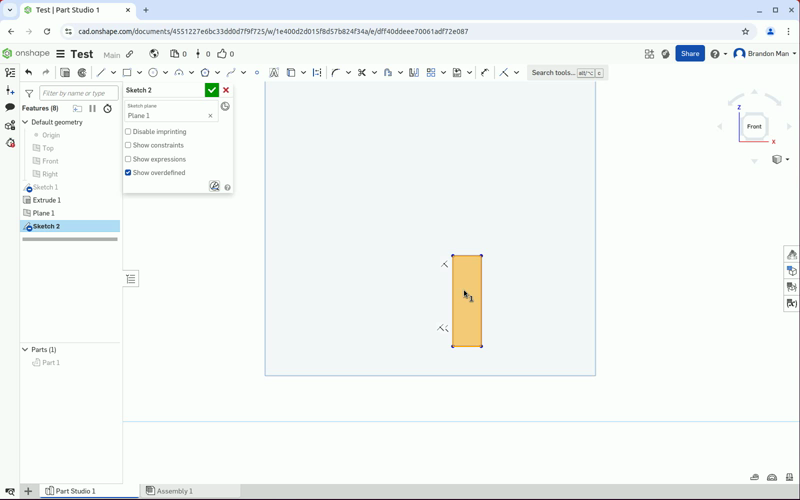
scroll(-6)
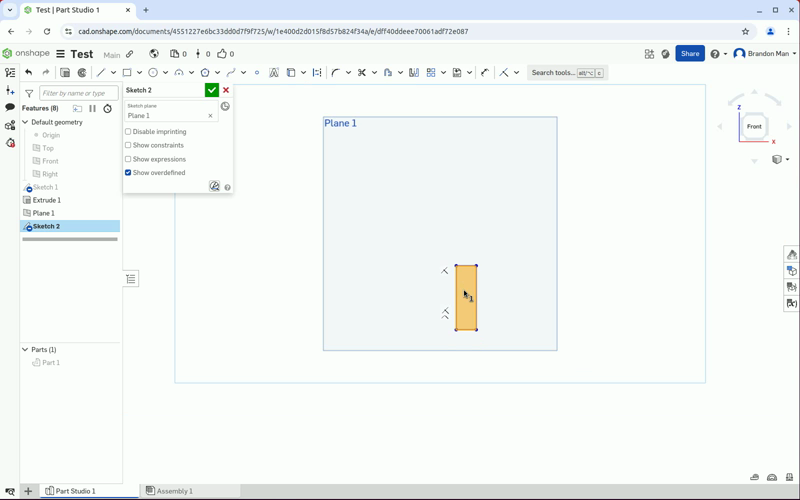
scroll(-6)
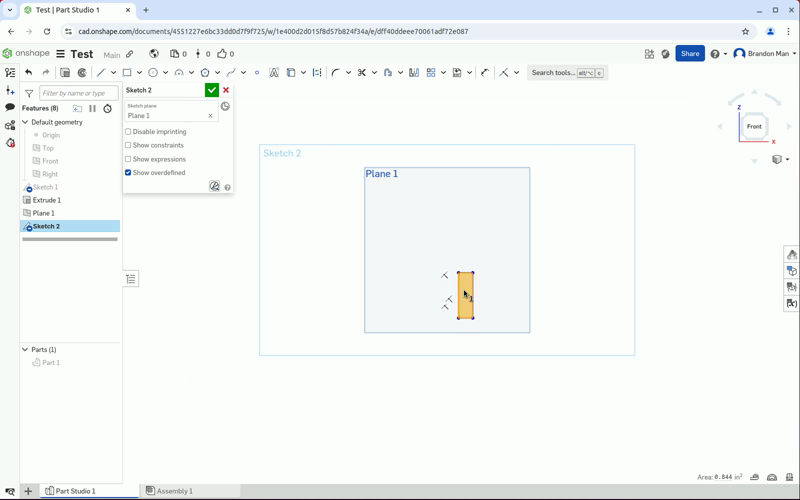
scroll(-6)
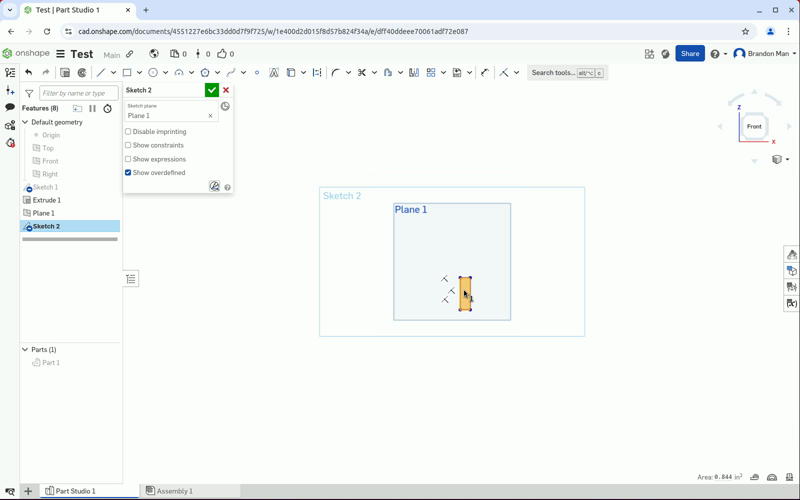
scroll(-6)
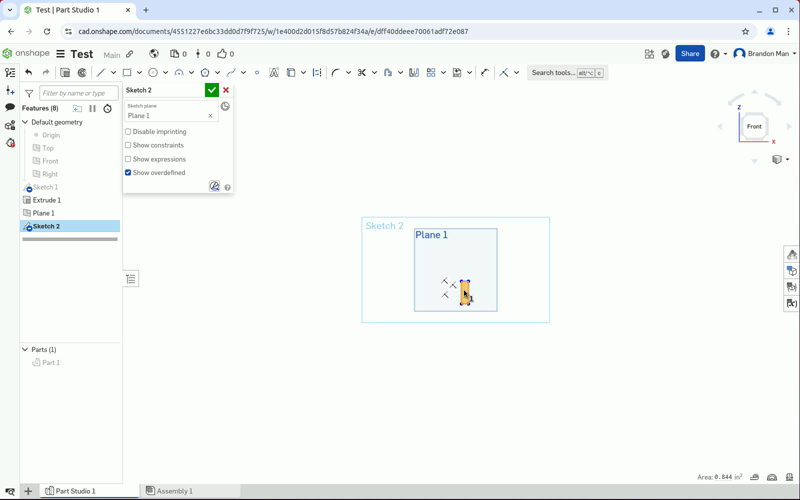
scroll(-6)
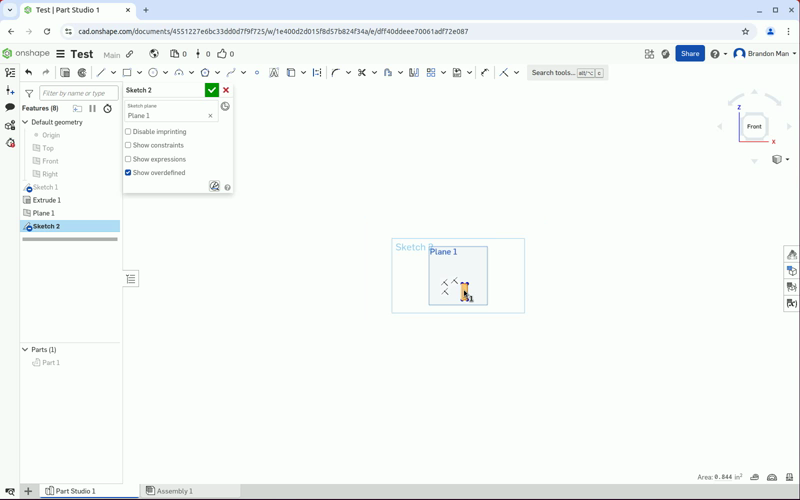
scroll(-6)
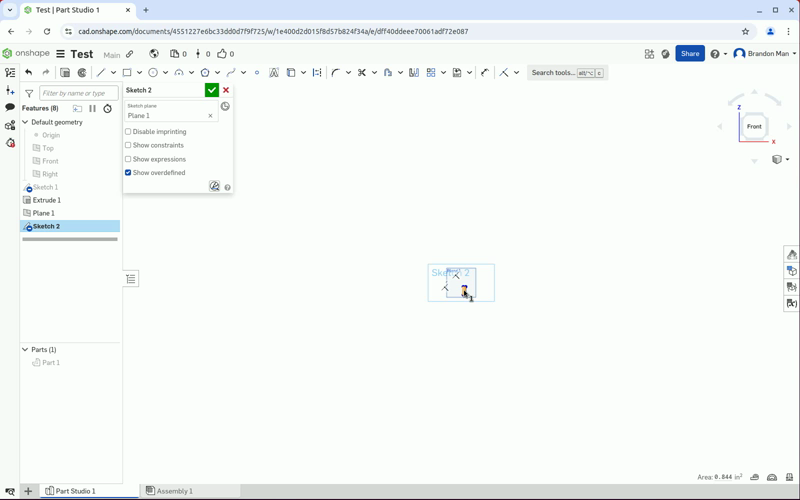
mouse_move(73, 352)
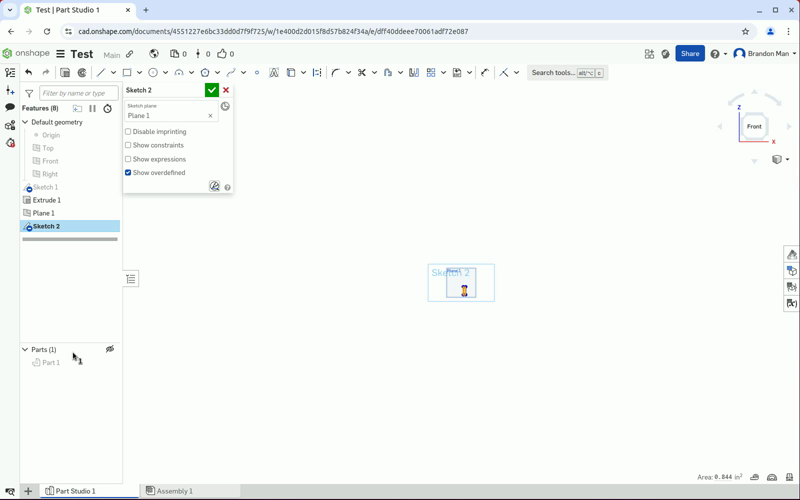
key(shift+y)
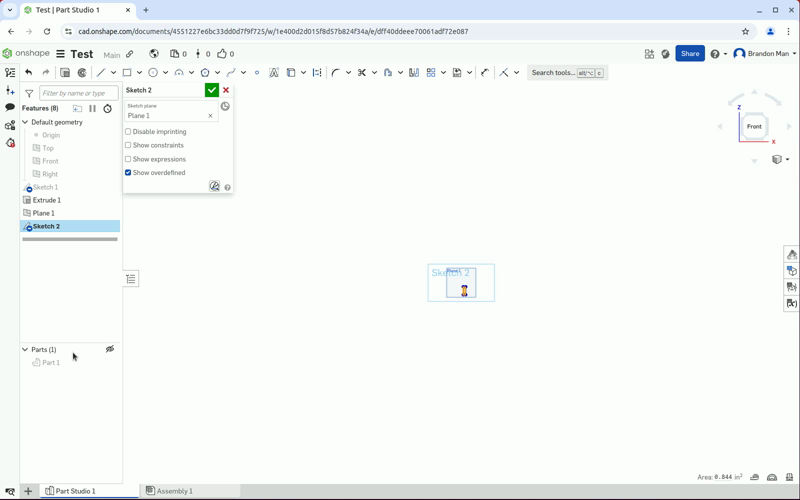
key(shift+e)
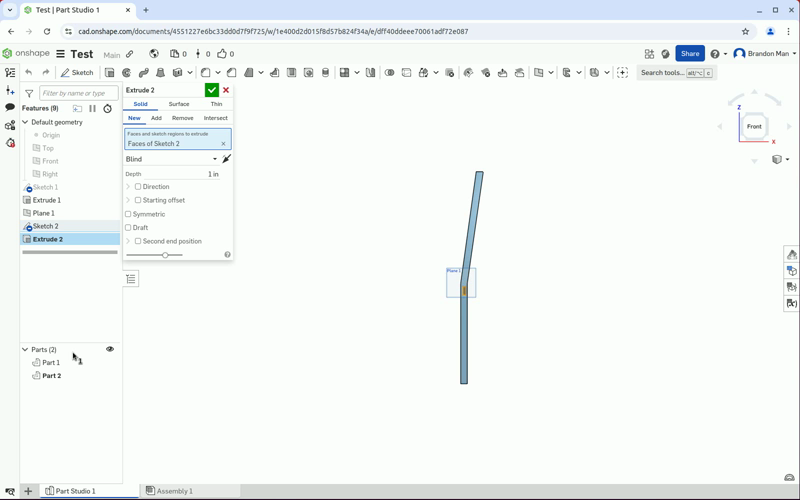
mouse_move(143, 106)
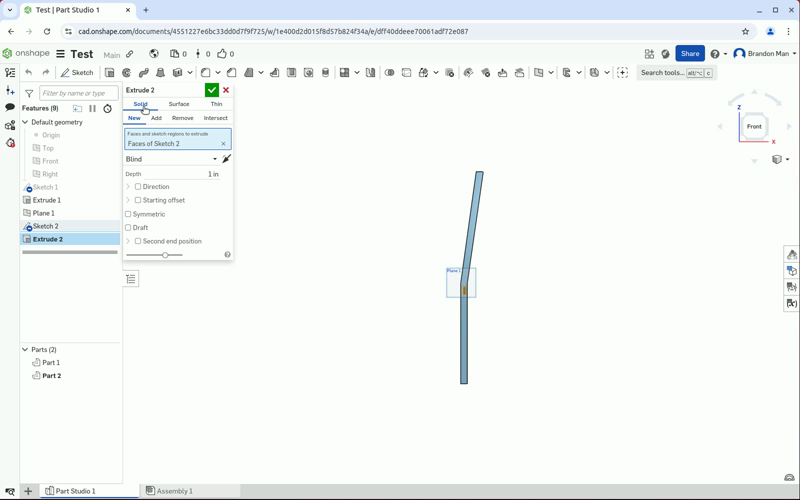
click(143, 106)
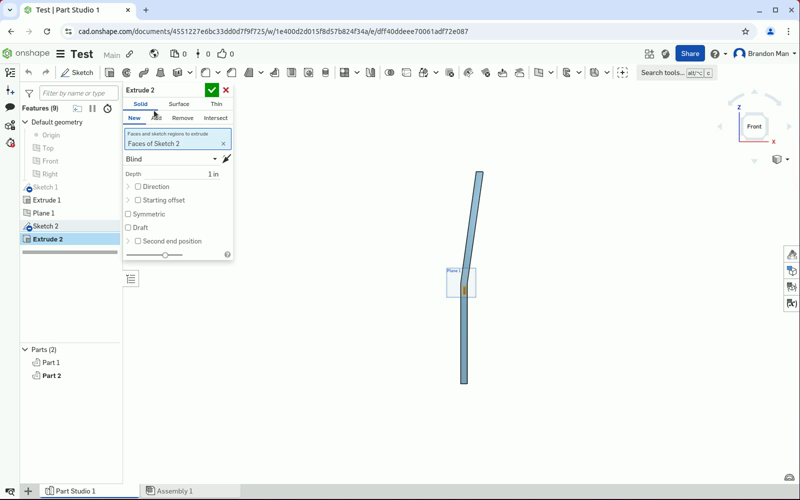
mouse_move(186, 120)
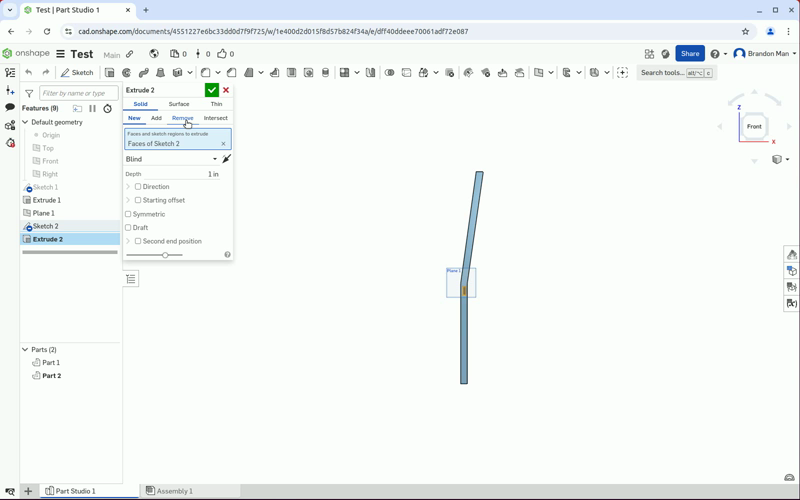
click(186, 120)
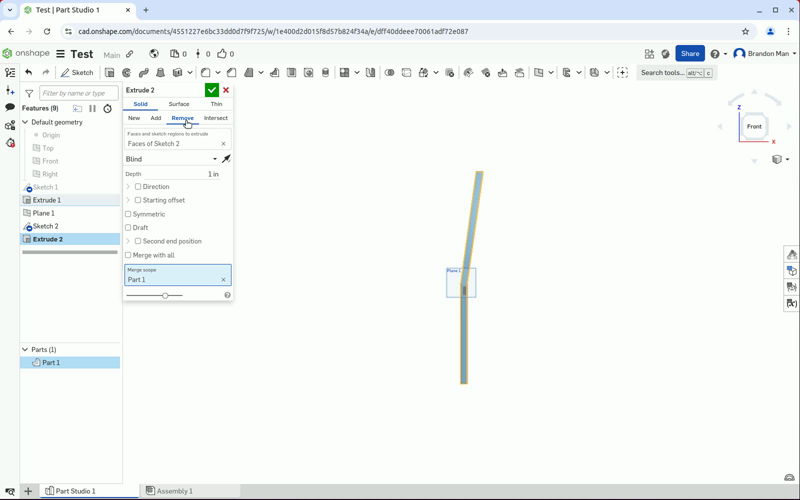
key(tab, 4)
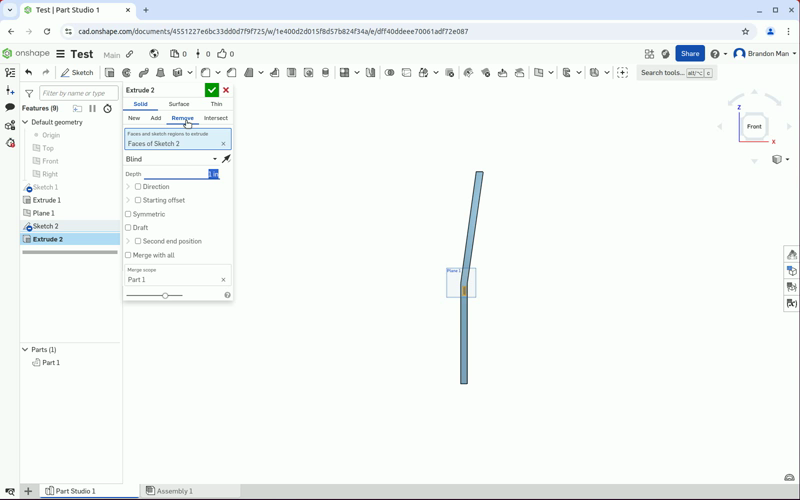
text(0.481)
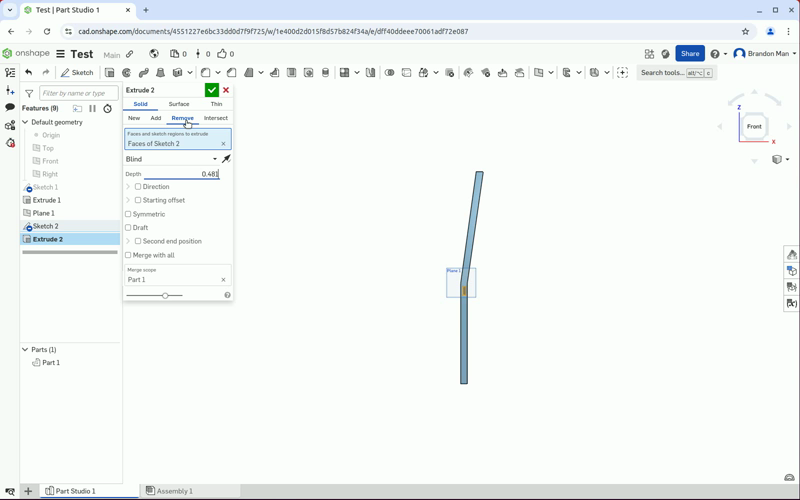
key(tab, 6)
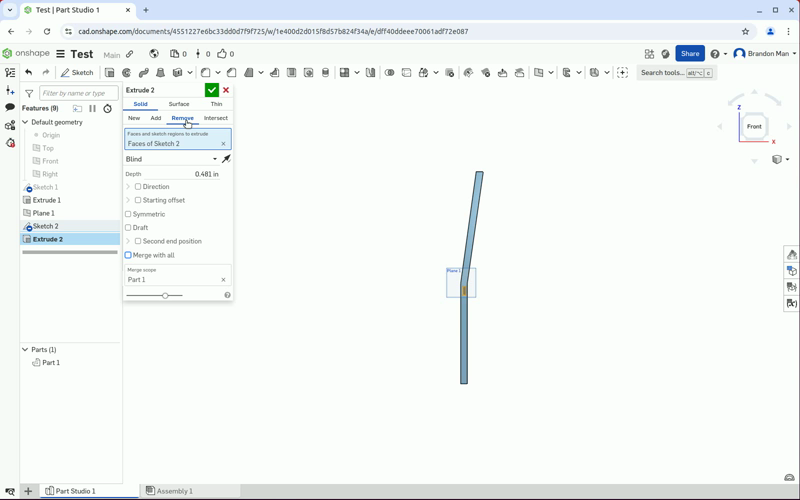
key(space)
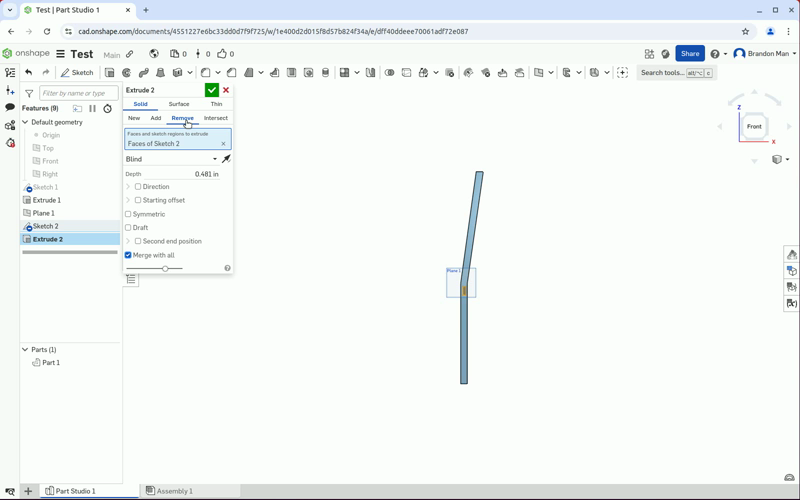
key(enter)
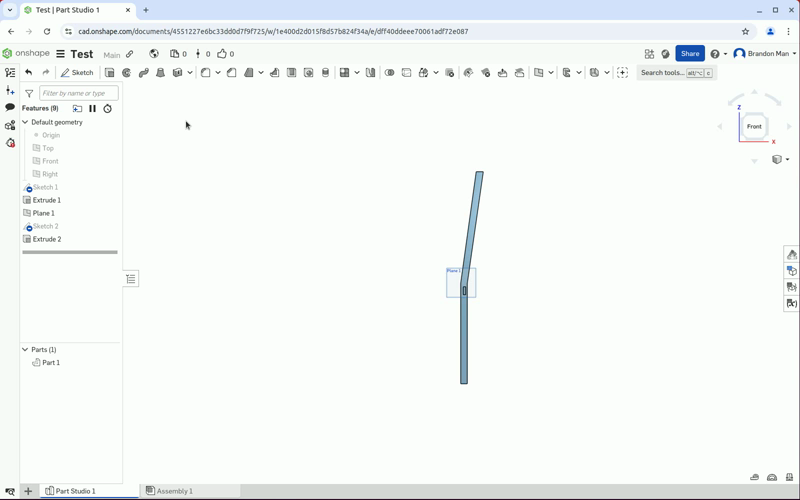
key(shift+h)
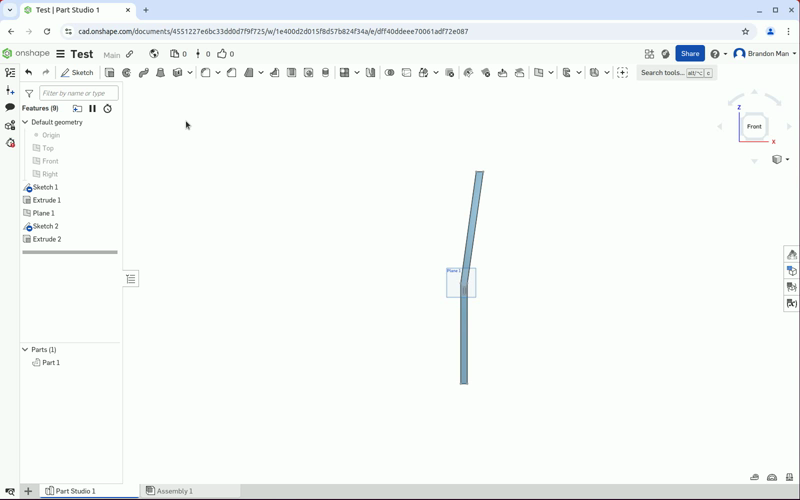
key(shift+h)
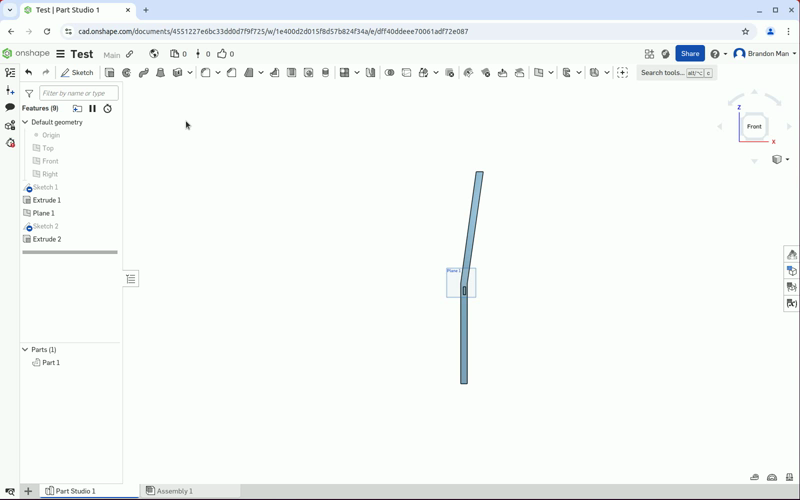
mouse_move(73, 189)
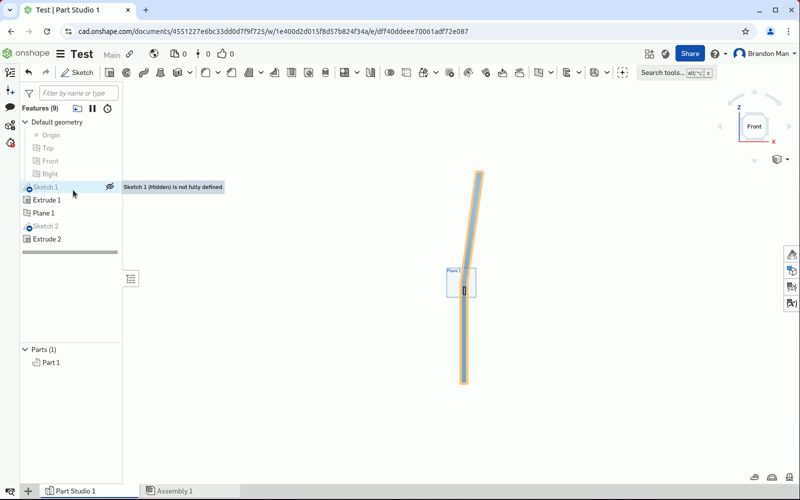
click(73, 189)
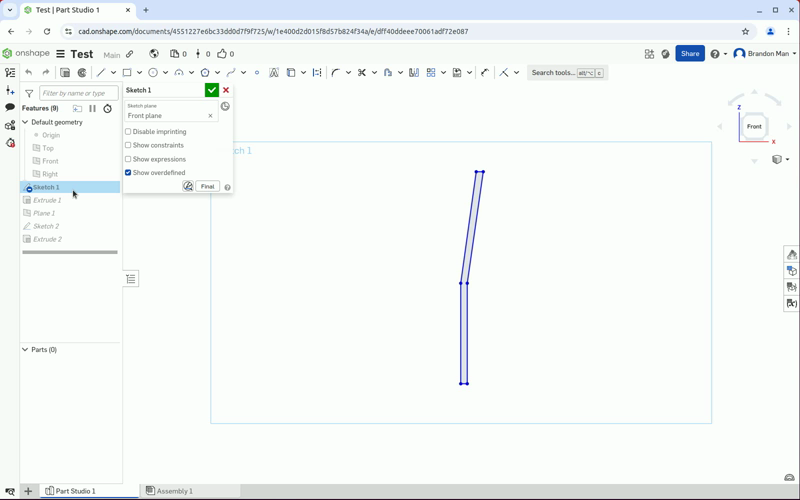
mouse_move(229, 92)
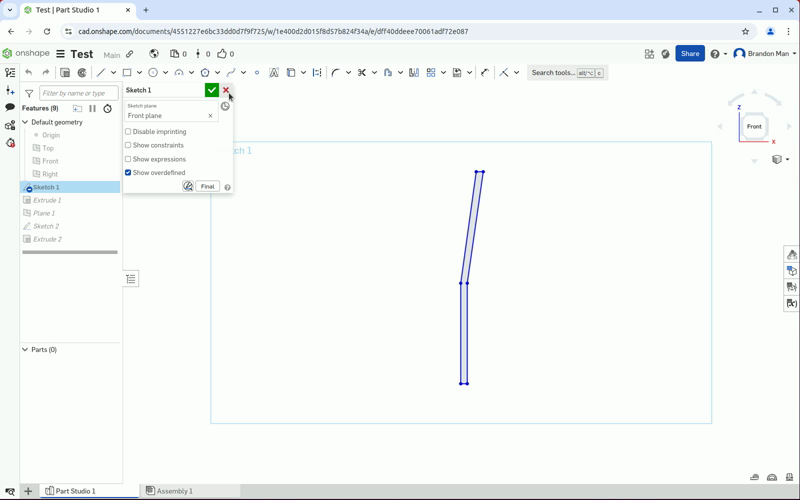
click(229, 92)
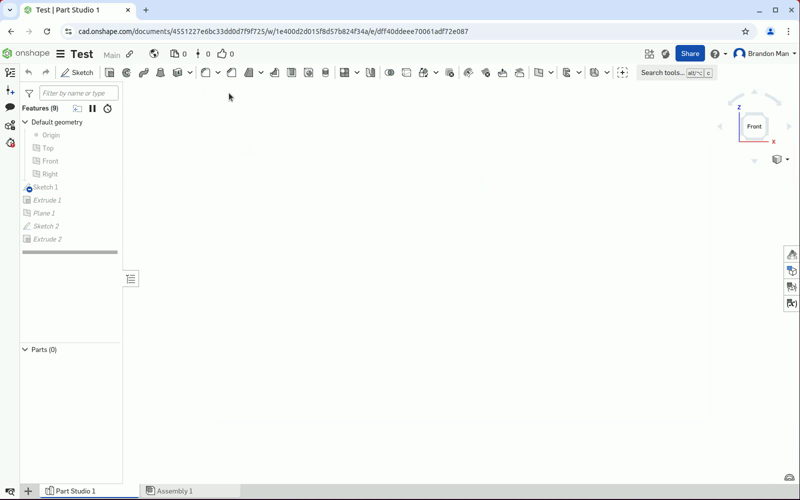
key(shift+s)
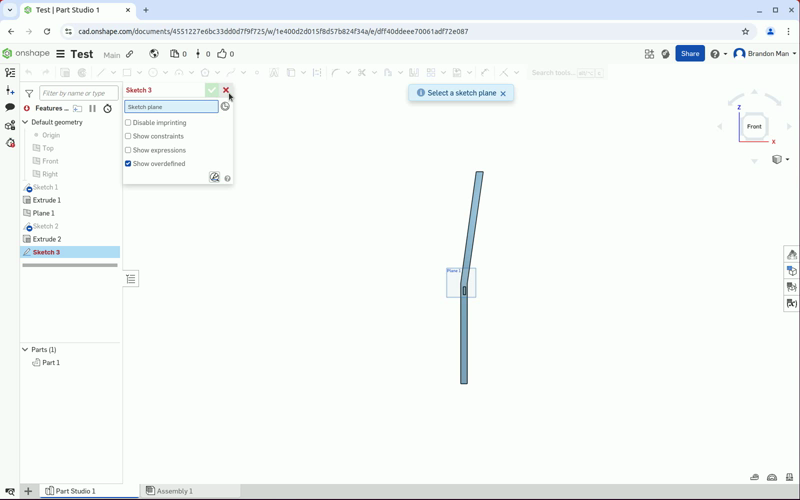
mouse_move(73, 215)
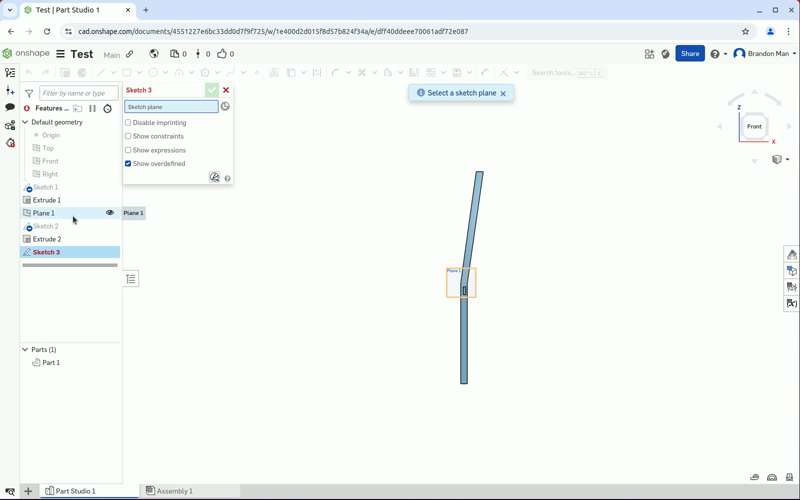
click(73, 215)
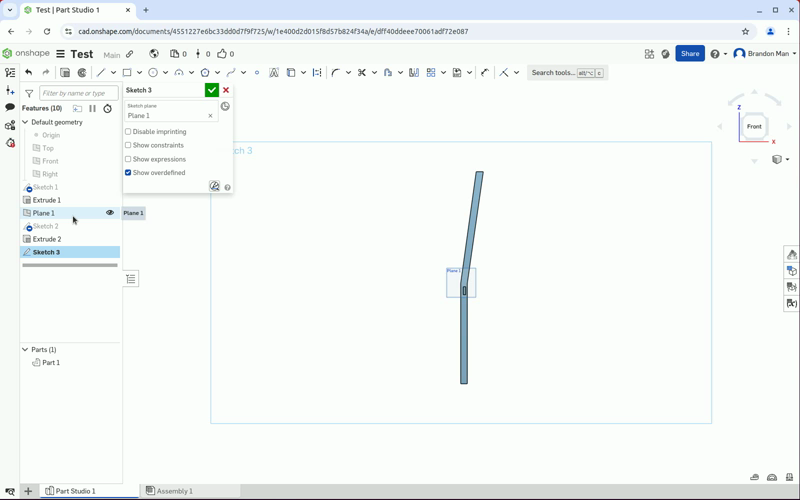
mouse_move(73, 352)
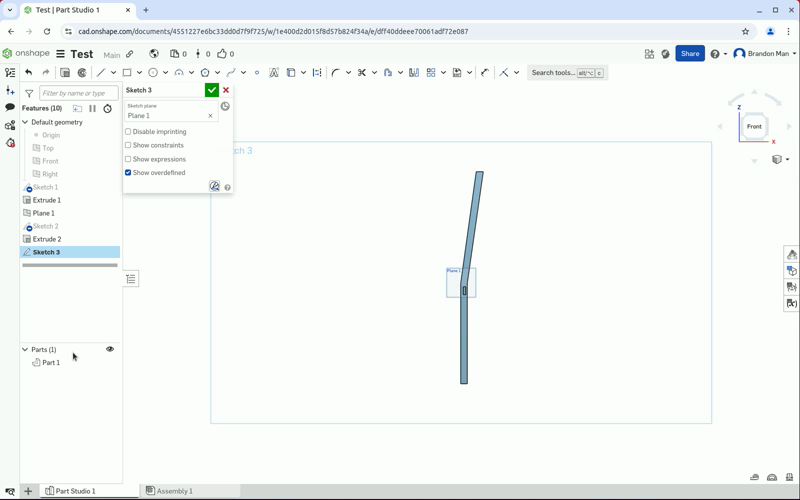
key(y)
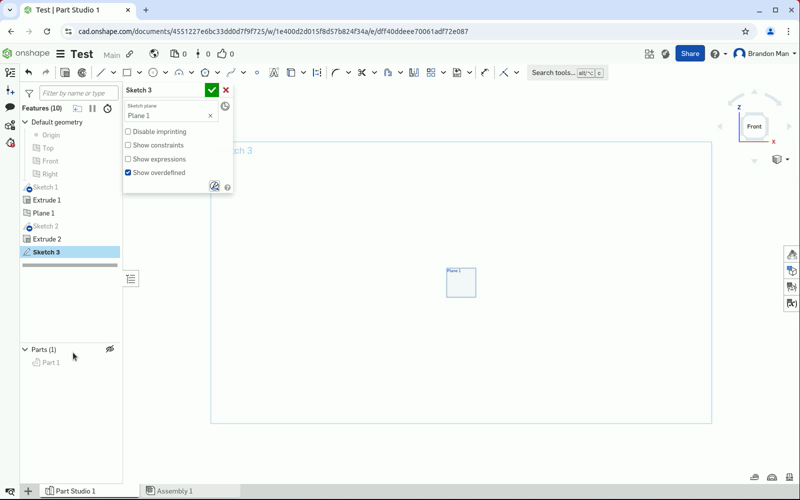
key(l)
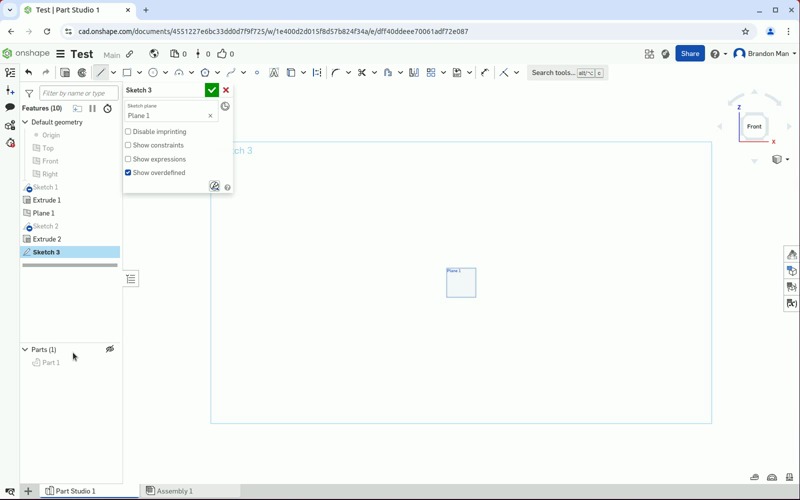
key_down(shift)
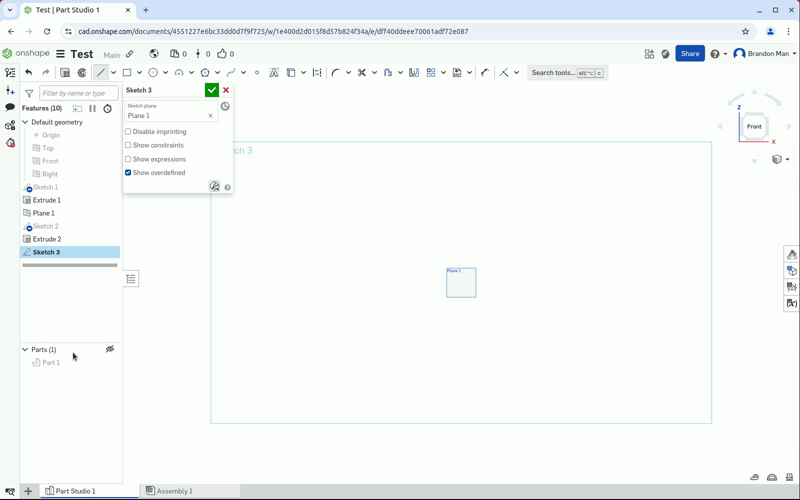
mouse_move(476, 186)
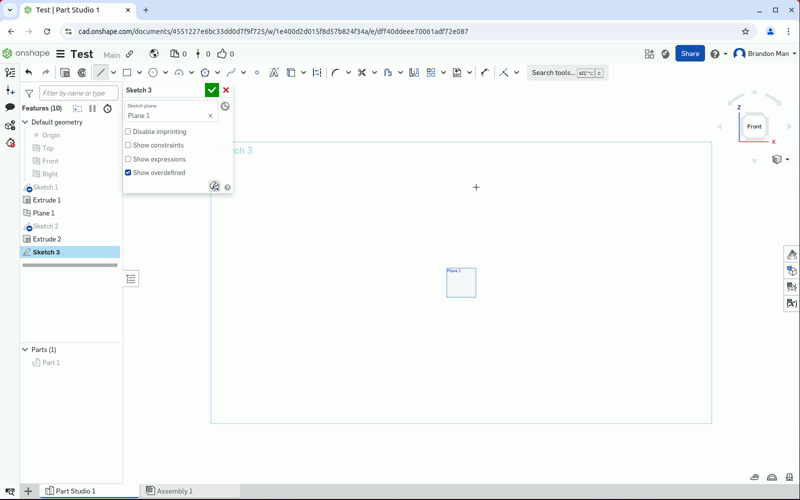
click(476, 186)
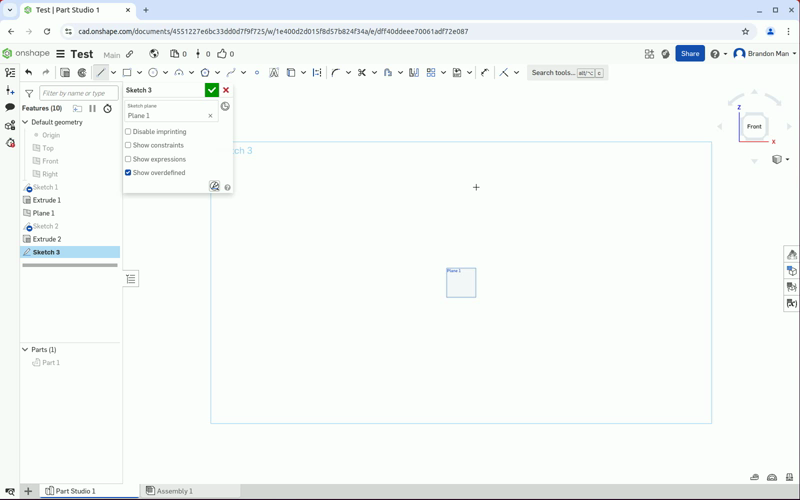
key_up(shift)
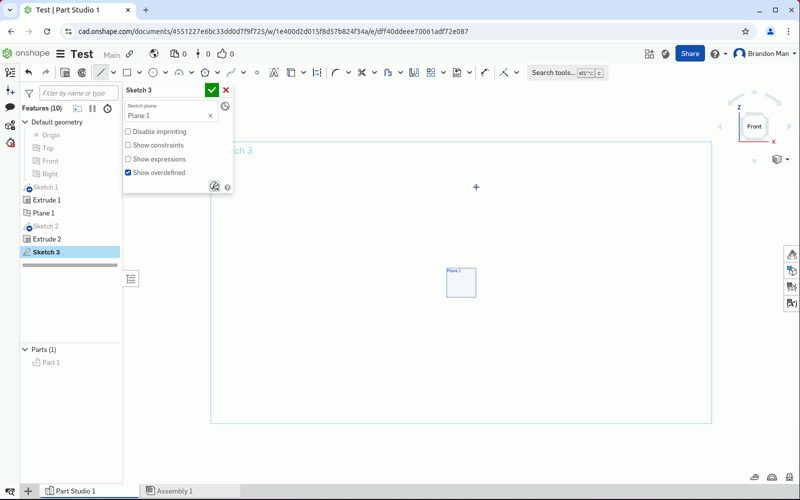
key_down(shift)
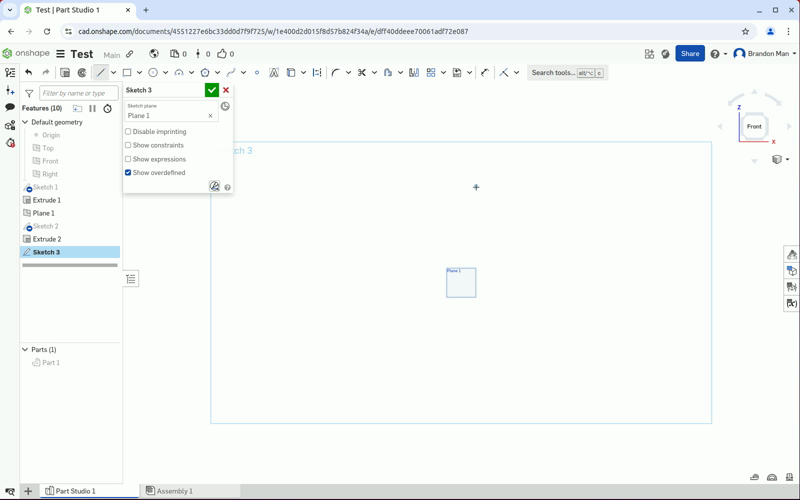
mouse_move(506, 186)
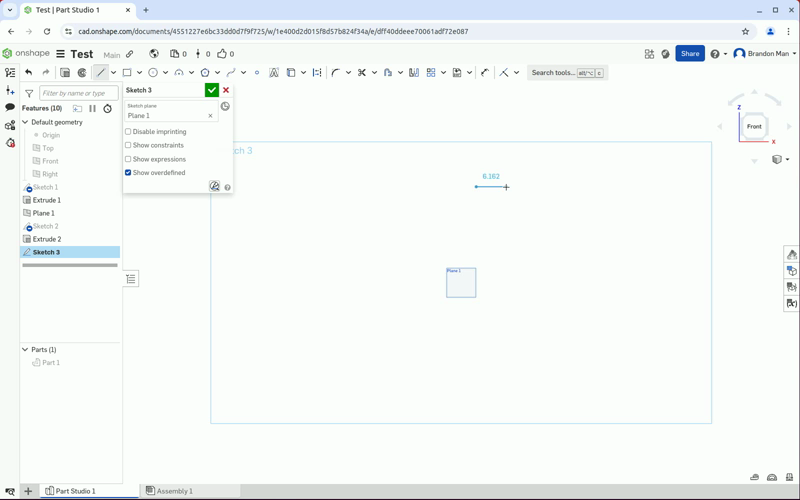
mouse_move(479, 187)
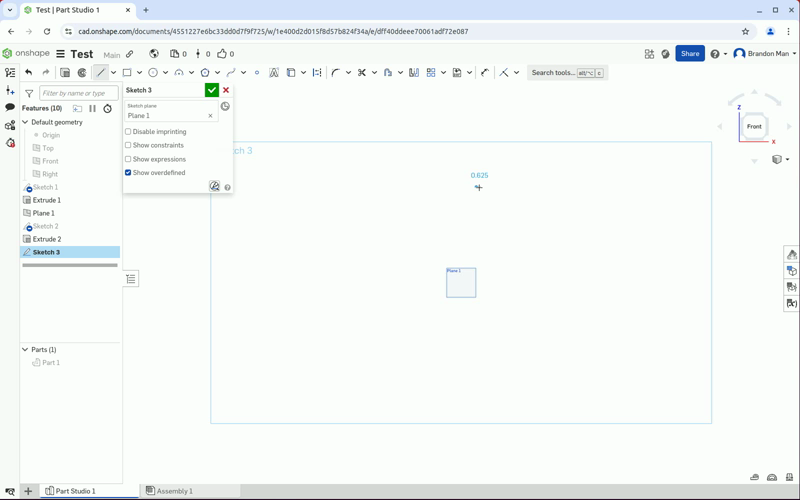
scroll(6)
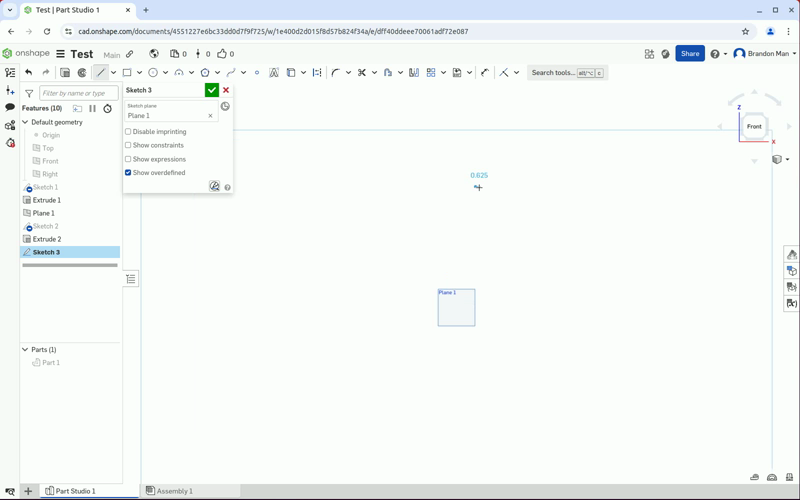
scroll(6)
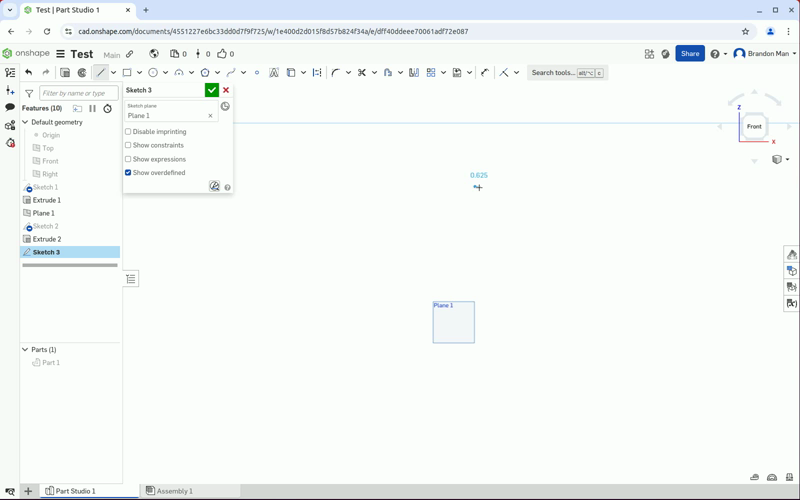
scroll(6)
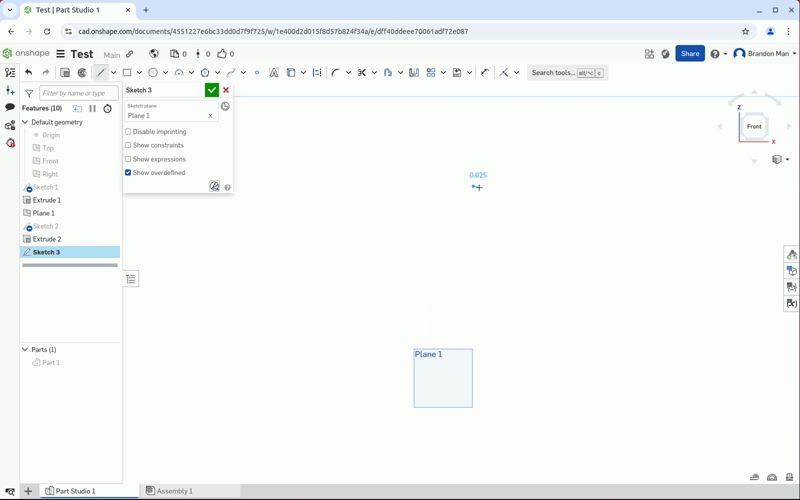
scroll(6)
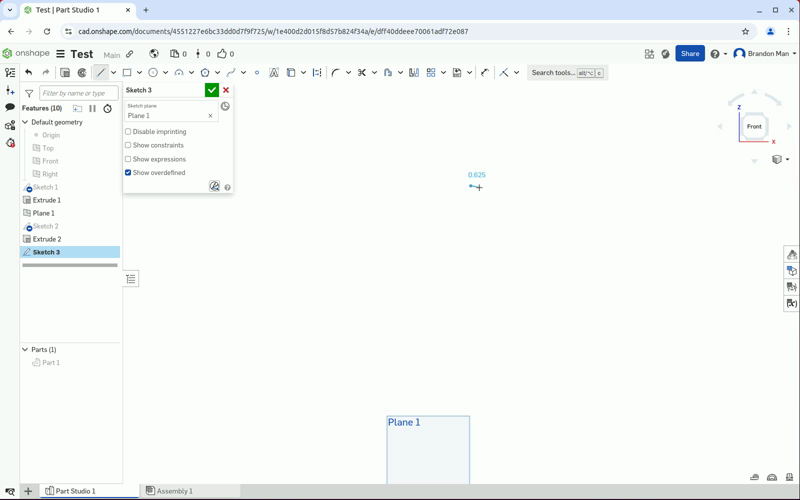
scroll(6)
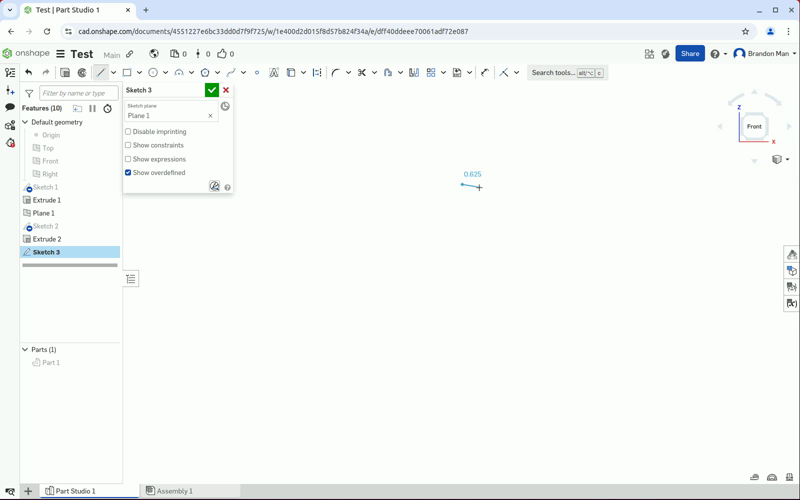
scroll(6)
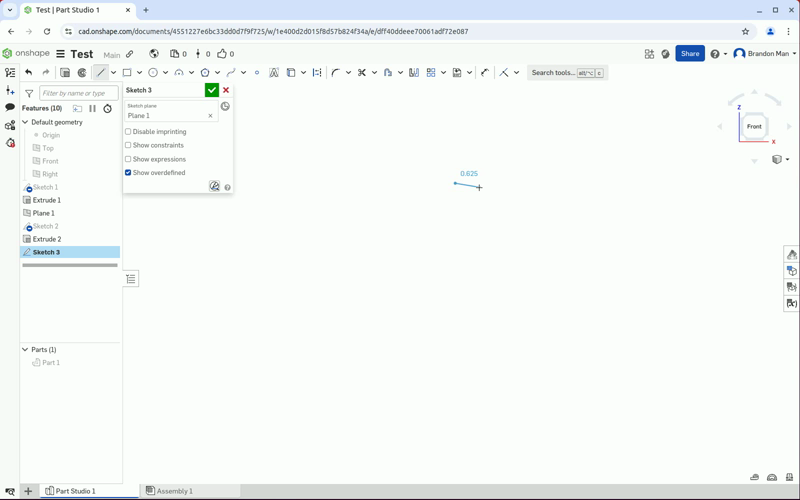
scroll(6)
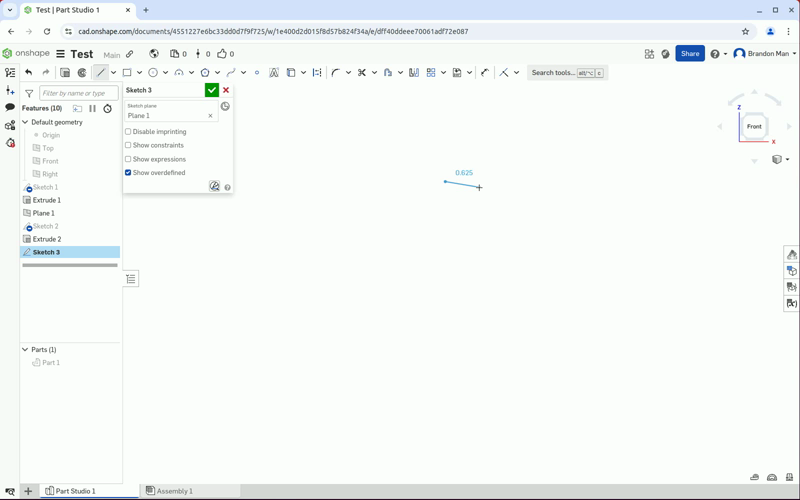
click(479, 187)
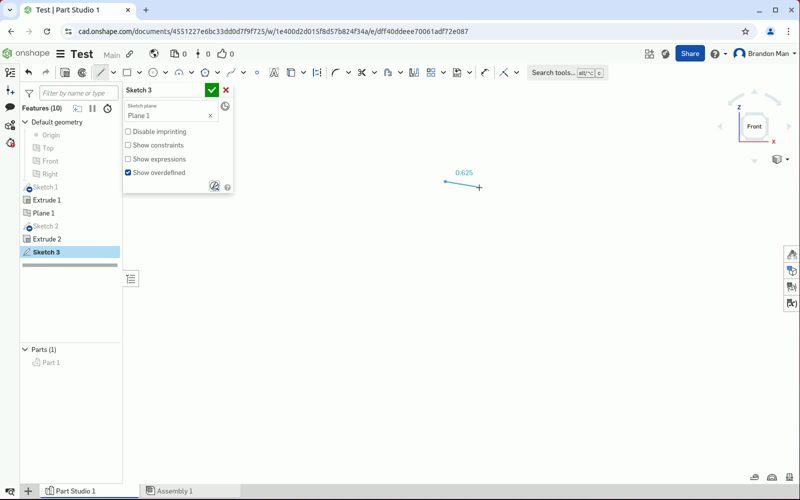
scroll(-6)
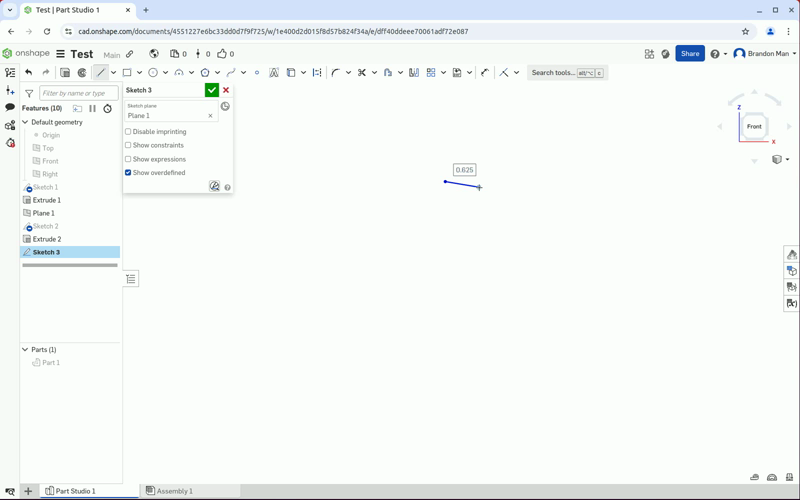
scroll(-6)
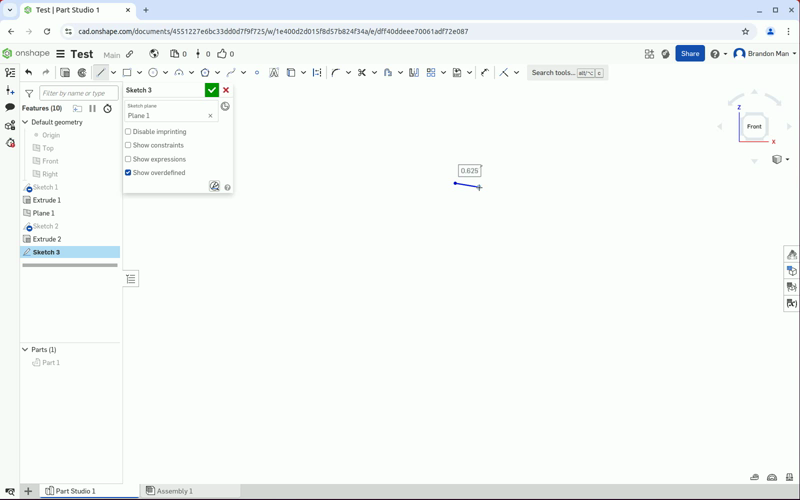
scroll(-6)
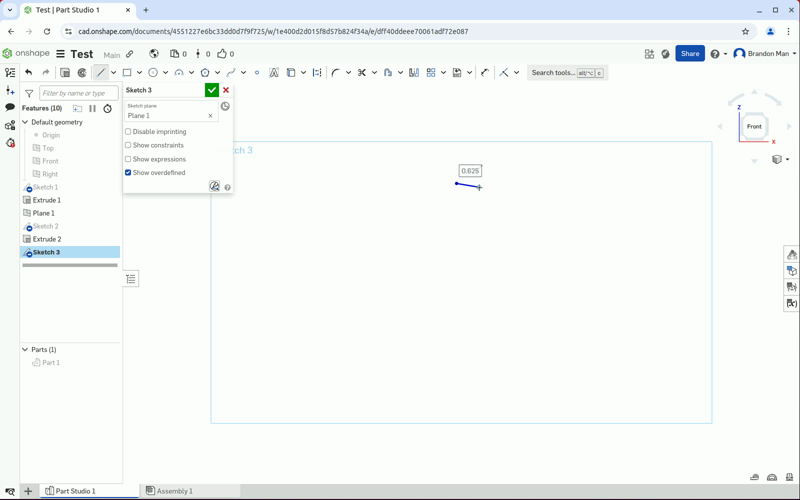
scroll(-6)
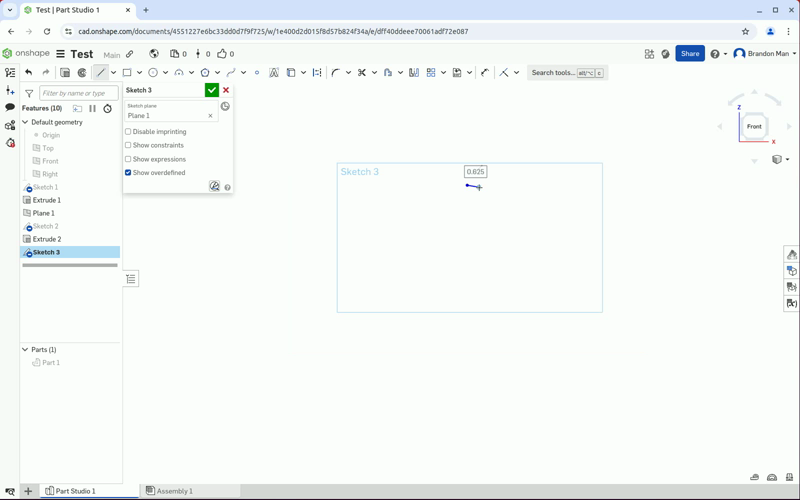
scroll(-6)
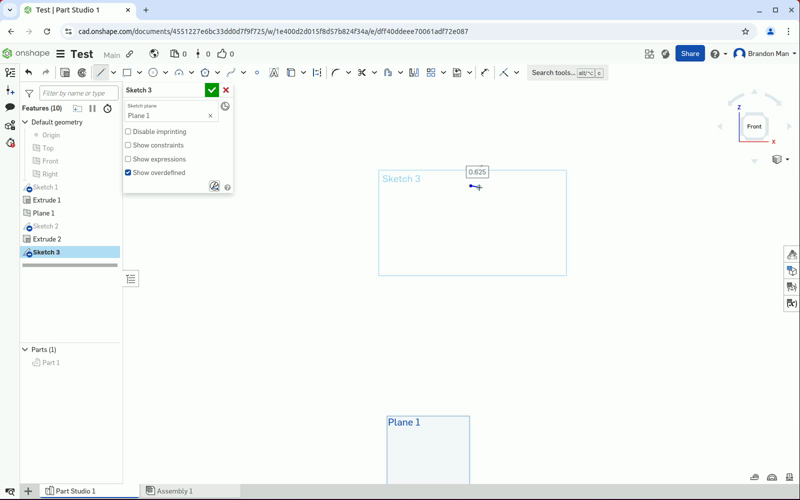
scroll(-6)
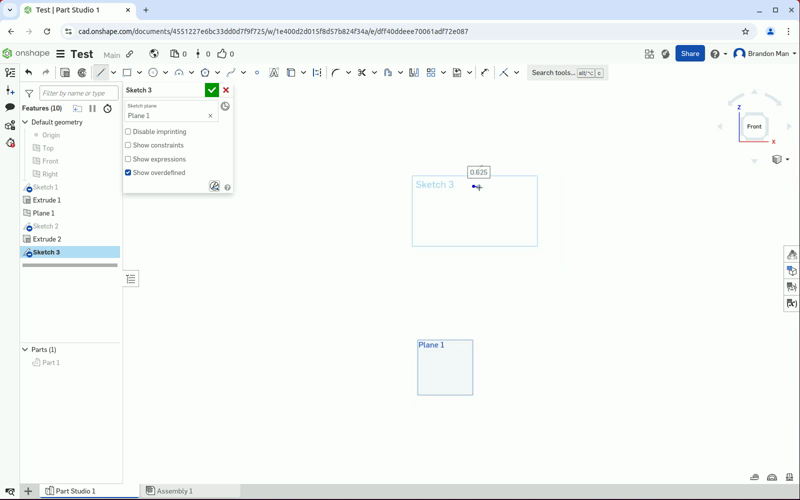
scroll(-6)
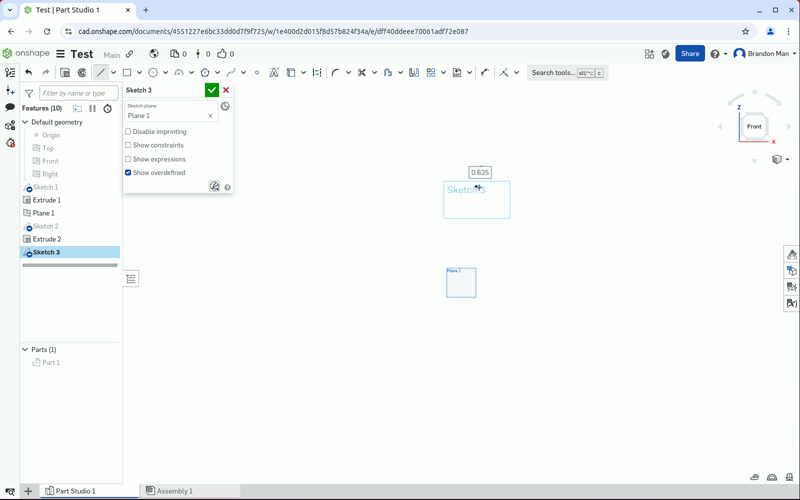
key_up(shift)
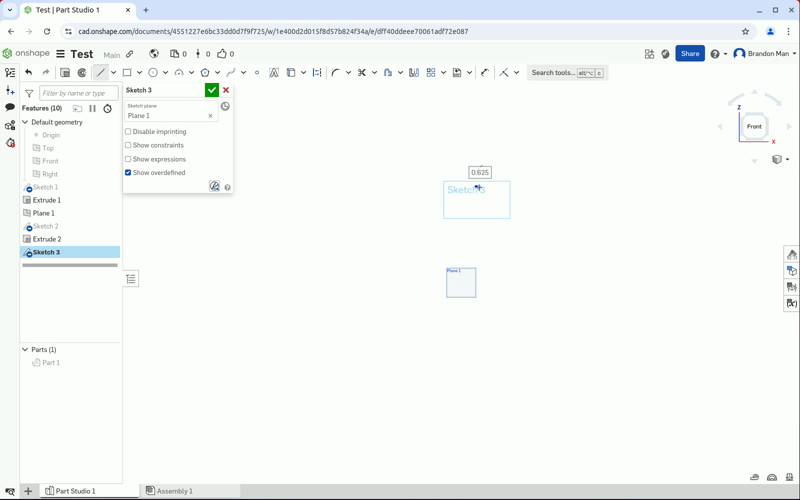
key_down(shift)
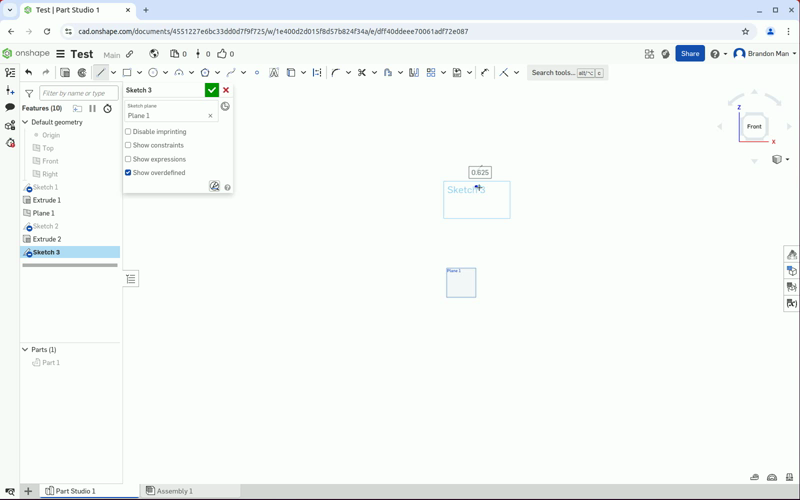
mouse_move(509, 187)
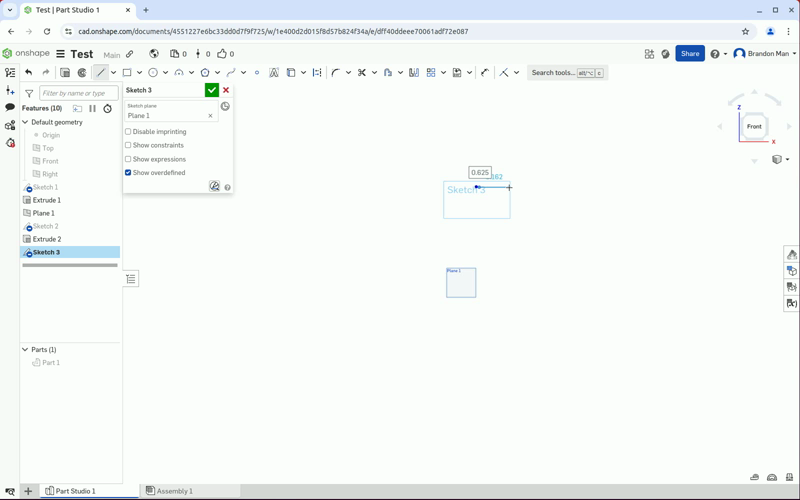
mouse_move(479, 181)
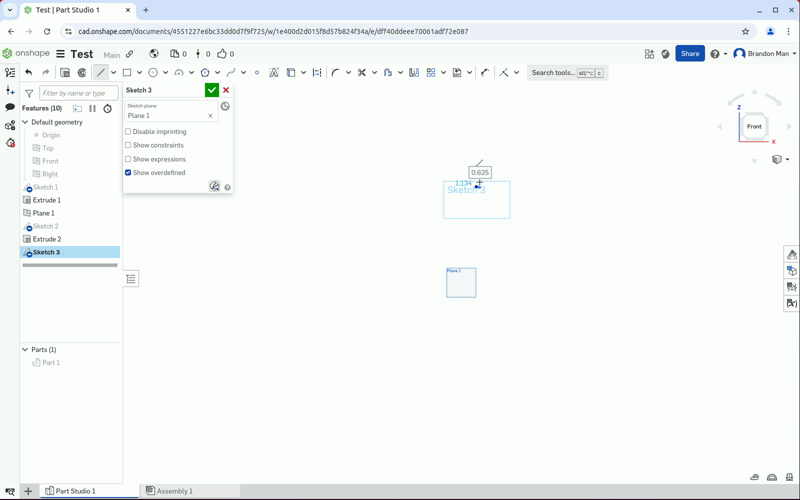
scroll(6)
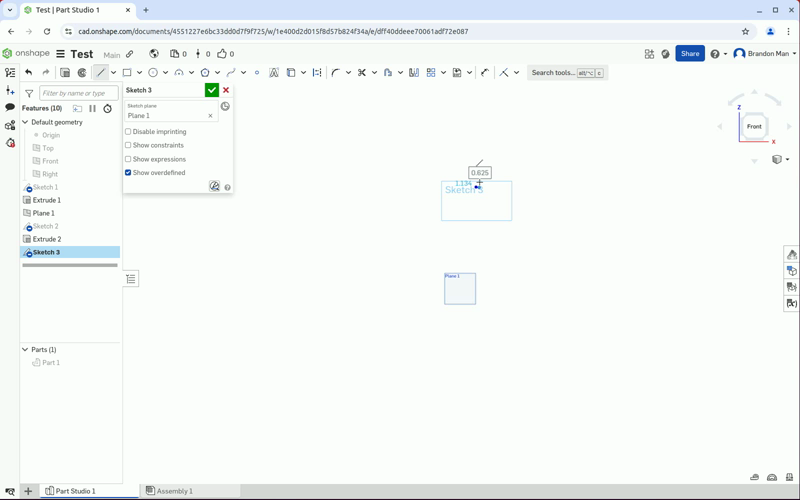
scroll(6)
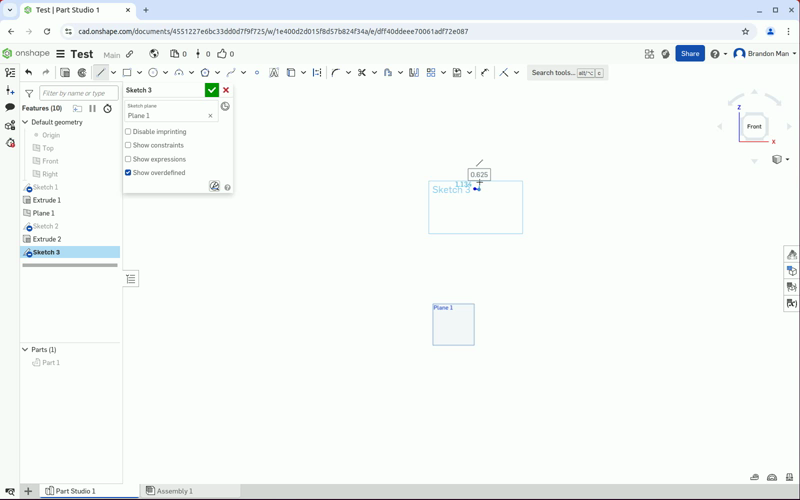
scroll(6)
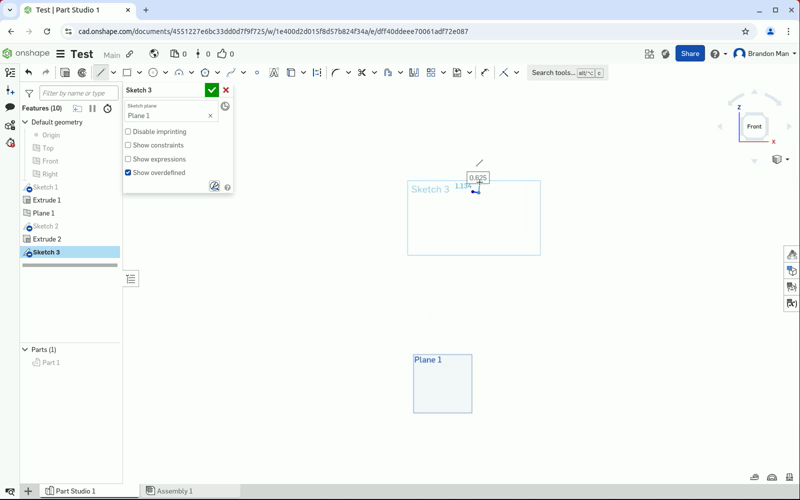
scroll(6)
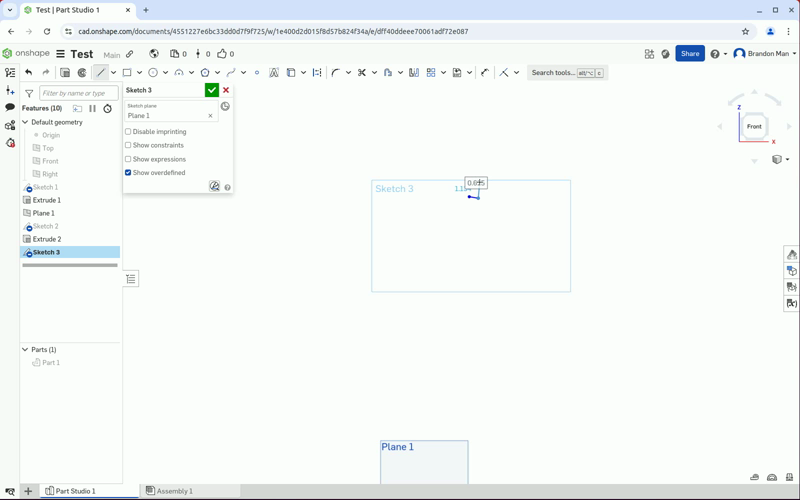
scroll(6)
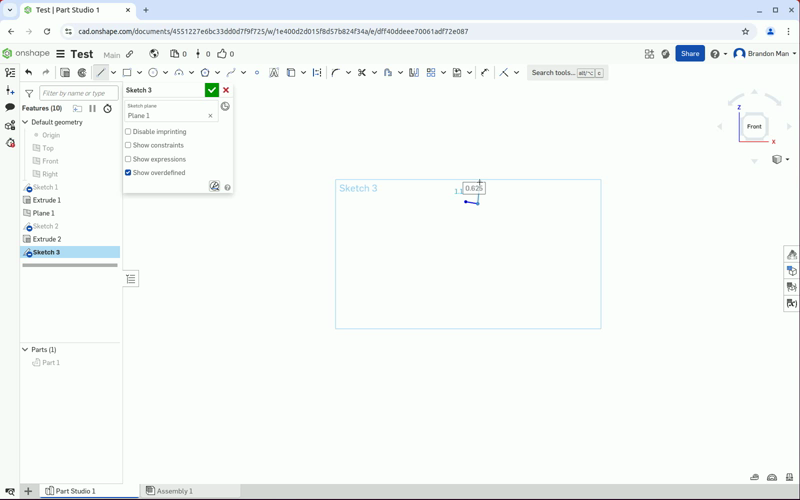
scroll(6)
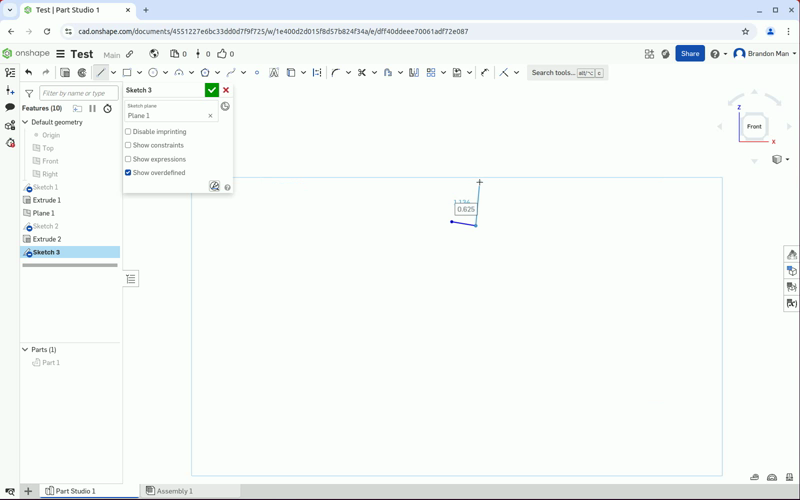
scroll(6)
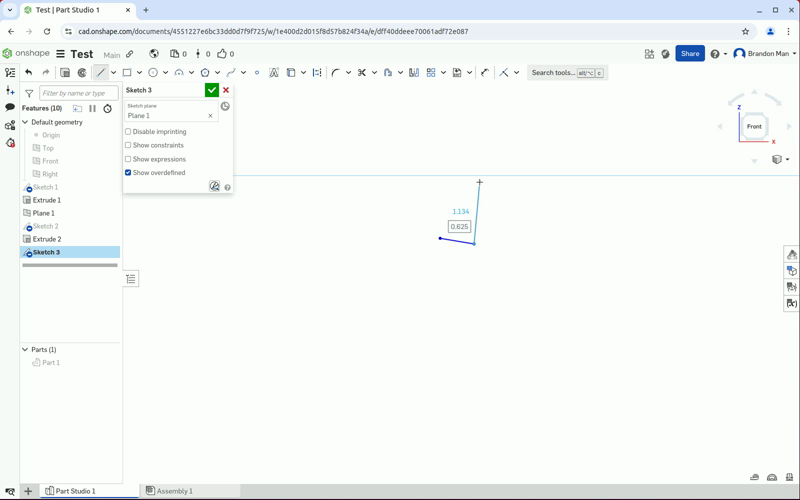
click(479, 181)
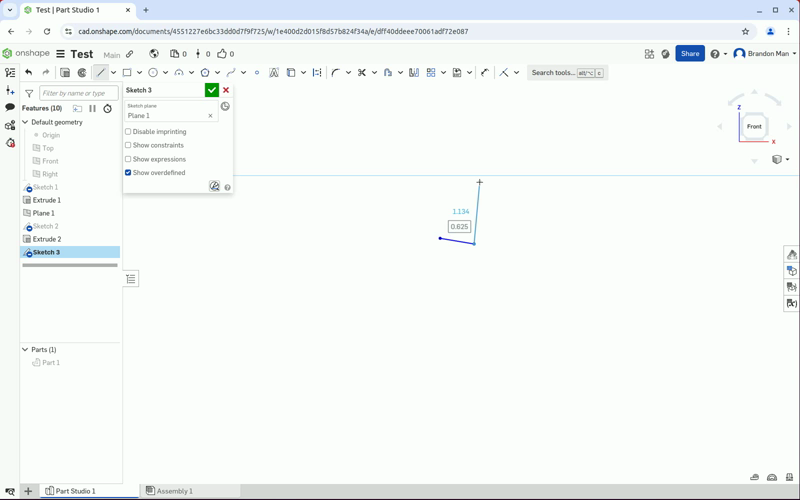
scroll(-6)
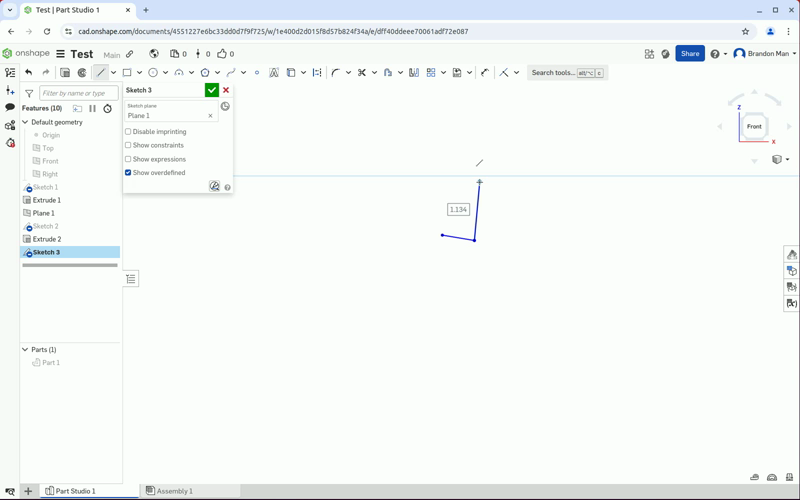
scroll(-6)
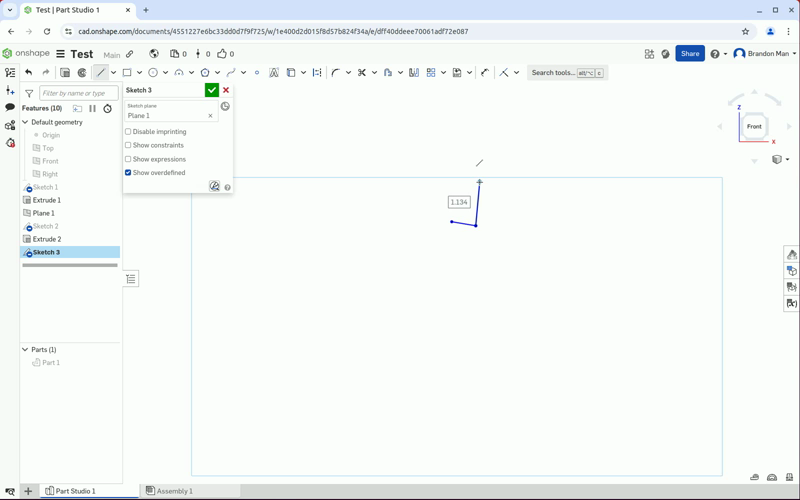
scroll(-6)
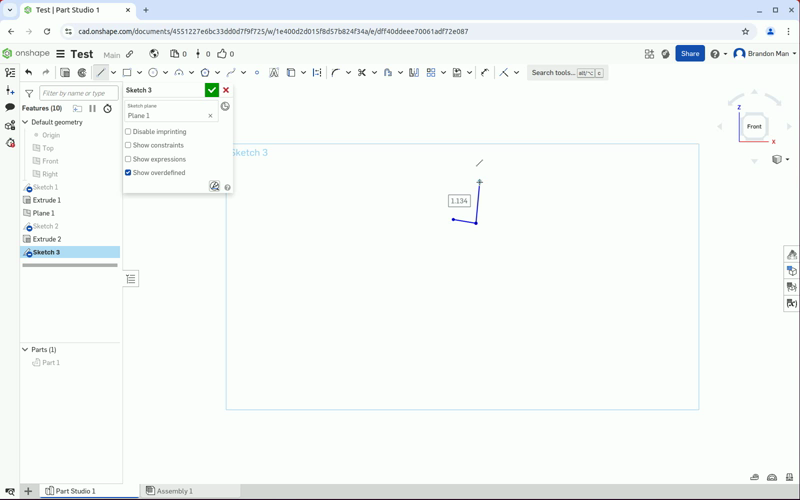
scroll(-6)
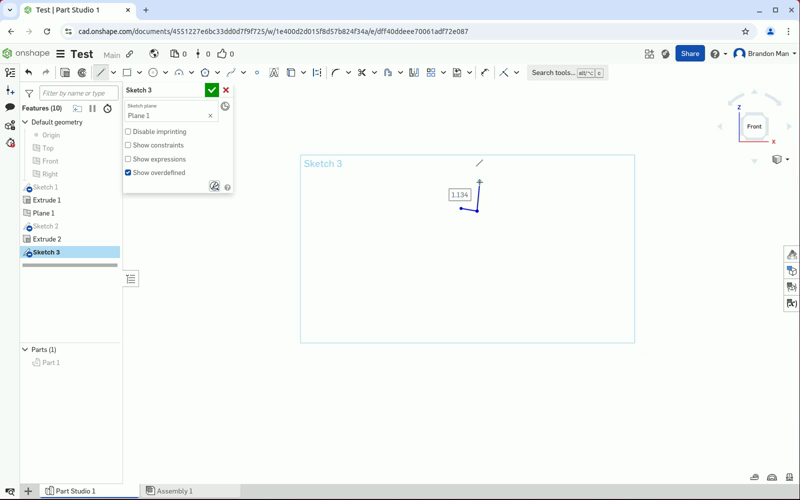
scroll(-6)
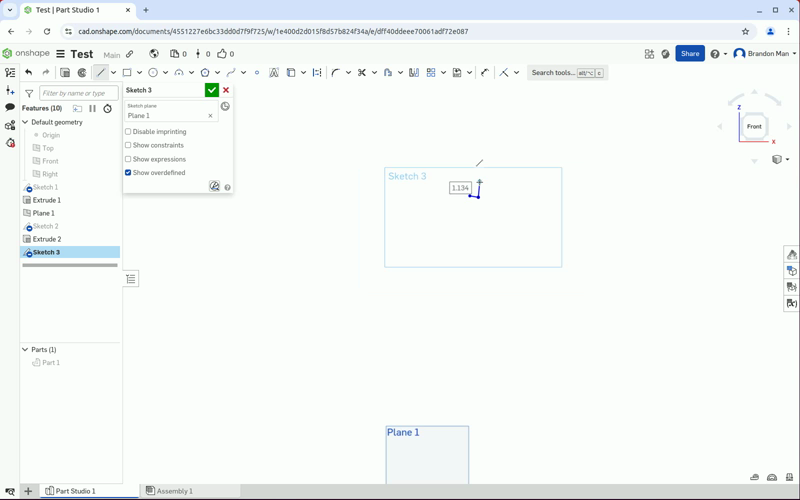
scroll(-6)
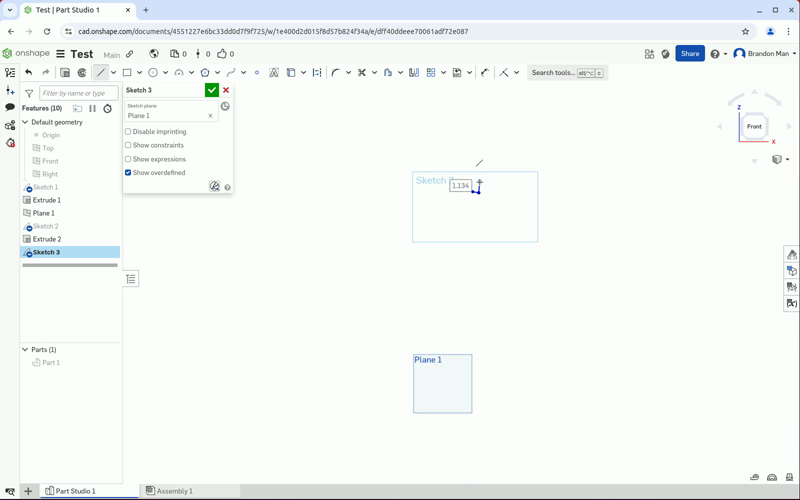
scroll(-6)
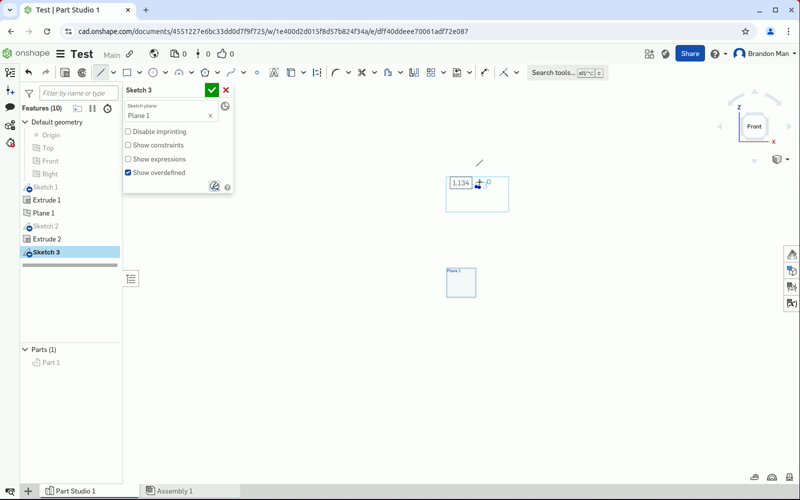
key_up(shift)
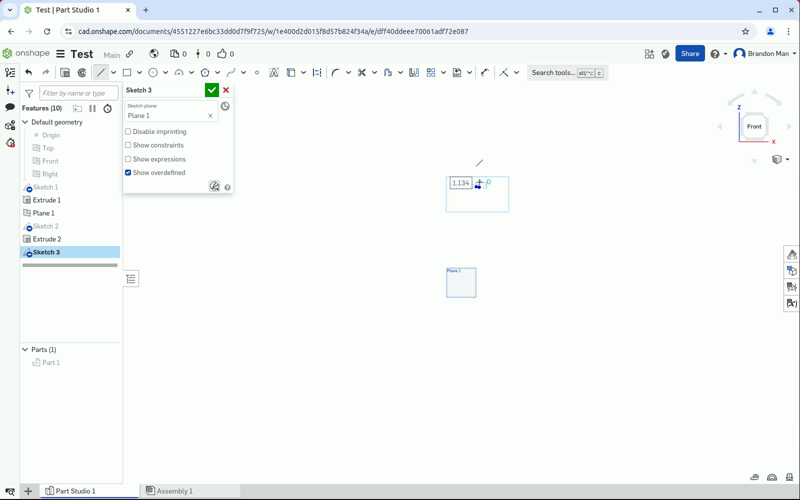
key_down(shift)
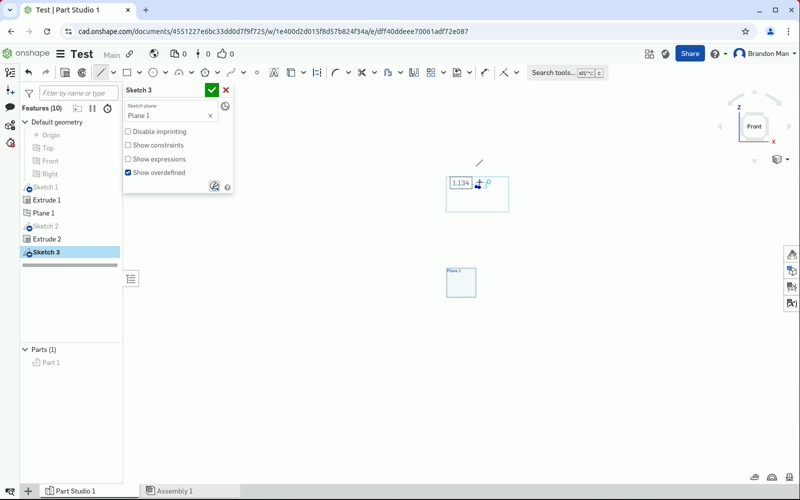
mouse_move(509, 181)
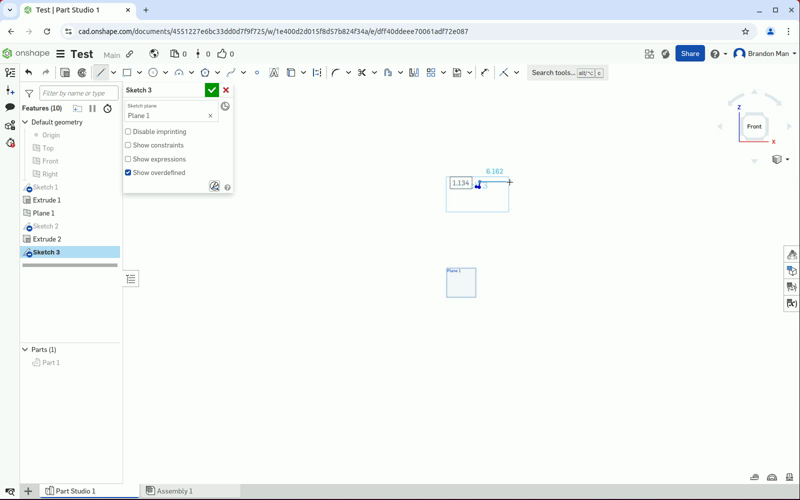
mouse_move(477, 180)
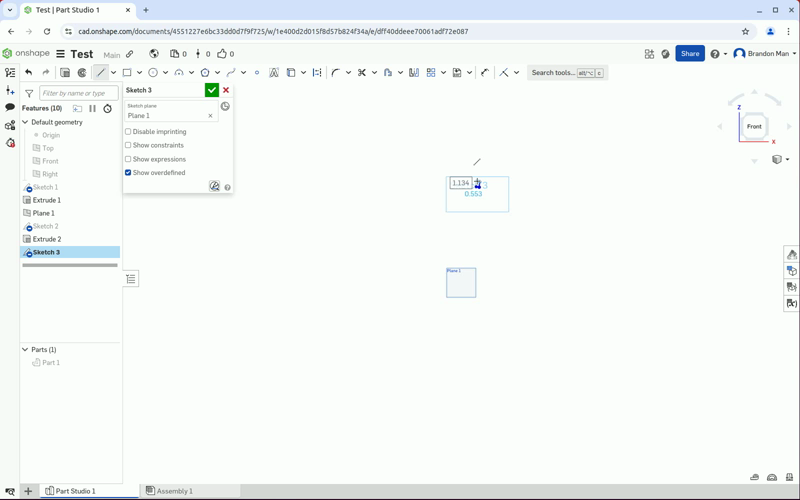
scroll(6)
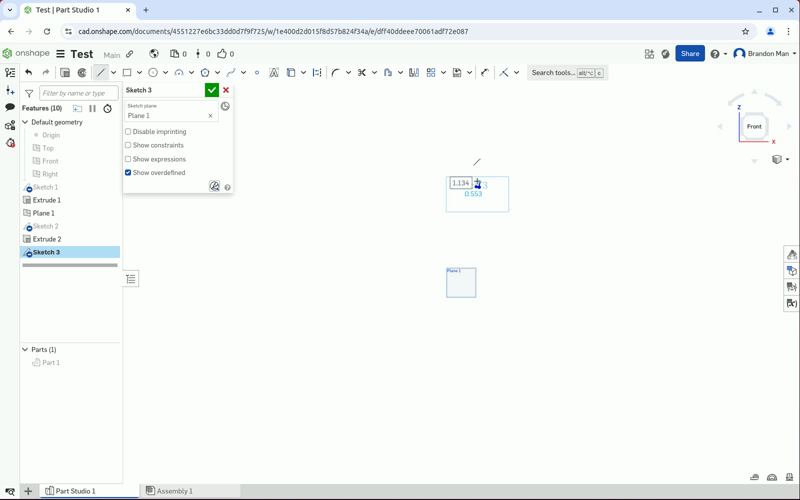
scroll(6)
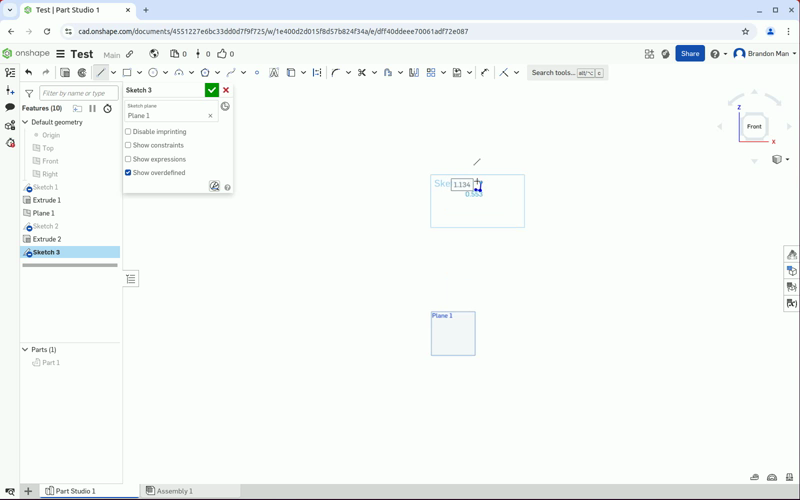
scroll(6)
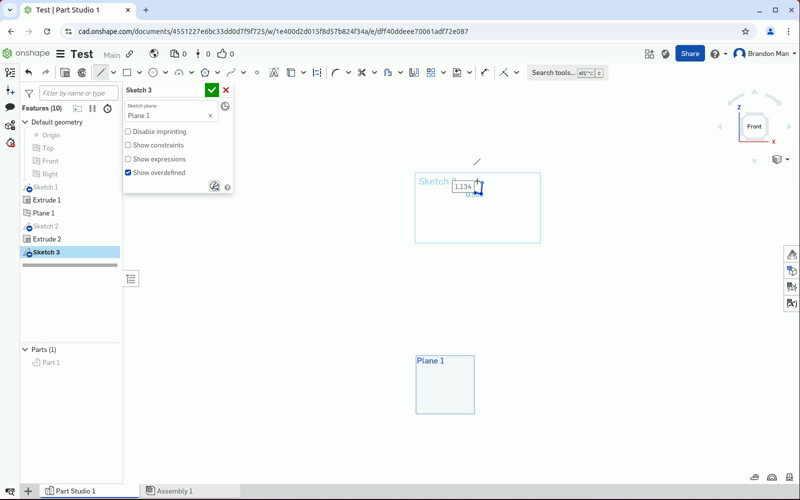
scroll(6)
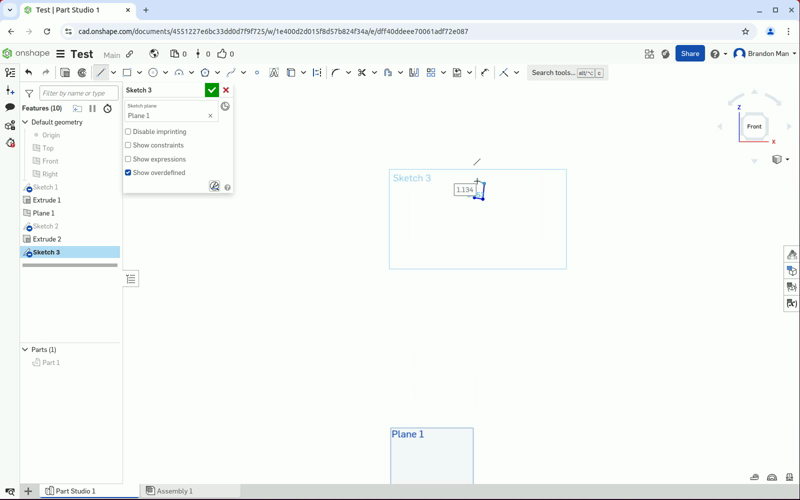
scroll(6)
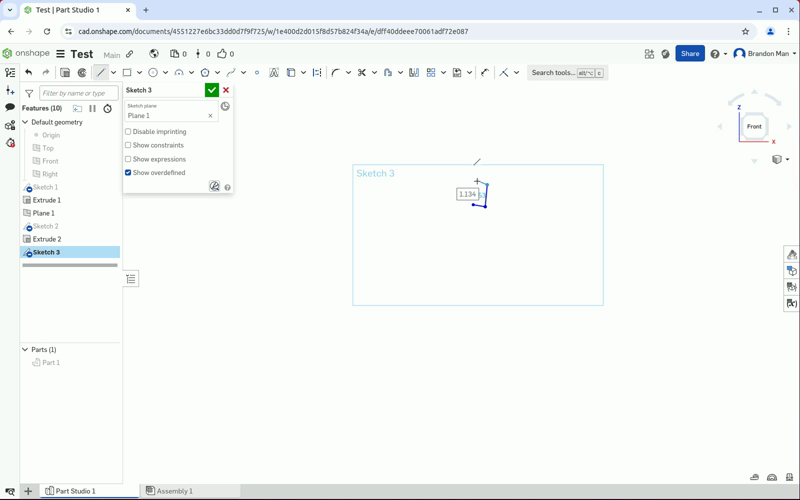
scroll(6)
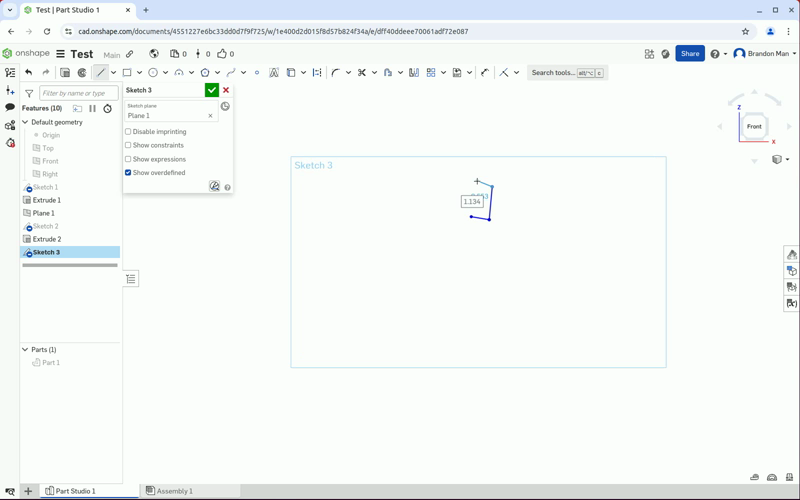
scroll(6)
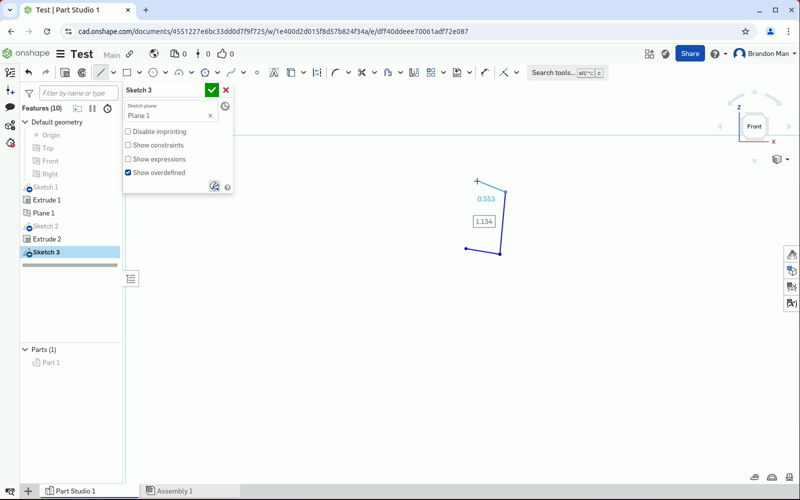
click(477, 180)
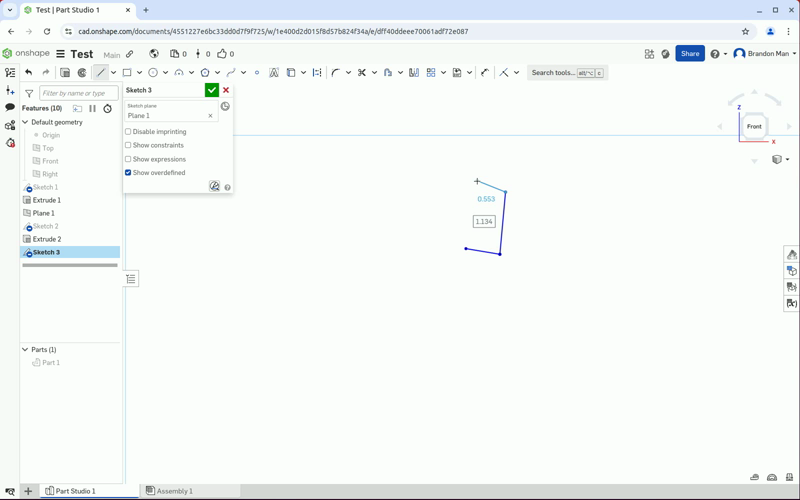
scroll(-6)
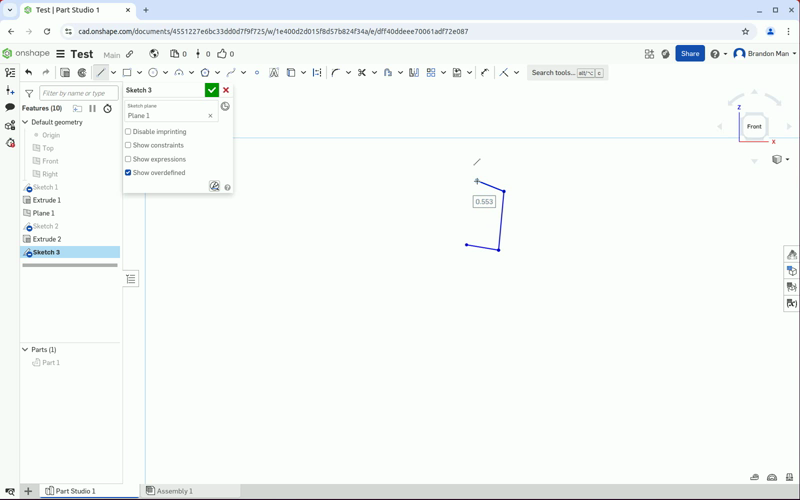
scroll(-6)
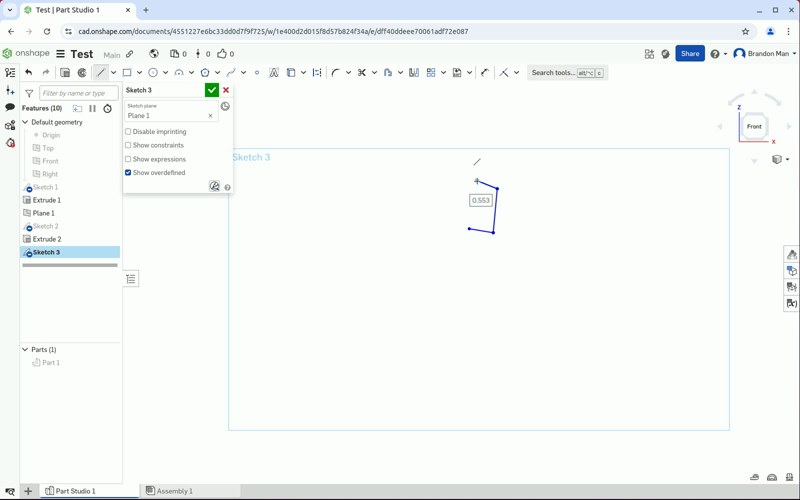
scroll(-6)
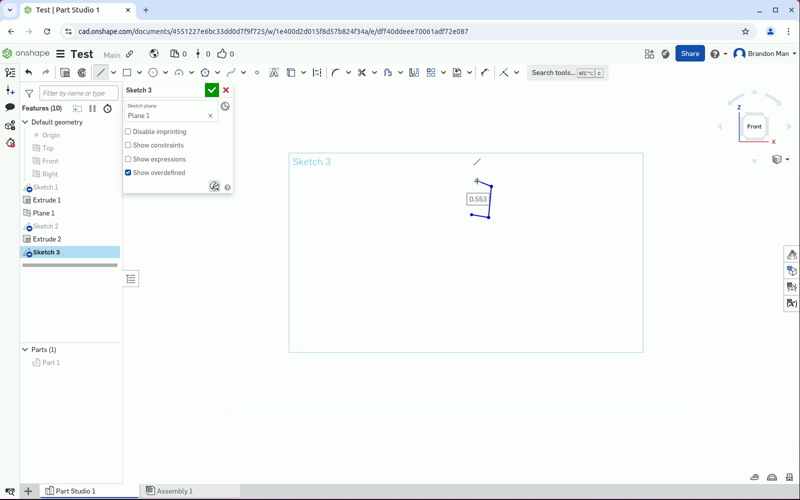
scroll(-6)
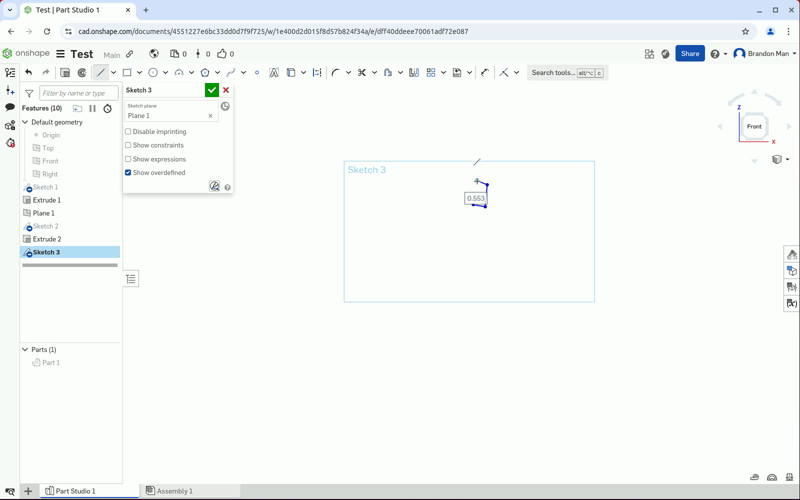
scroll(-6)
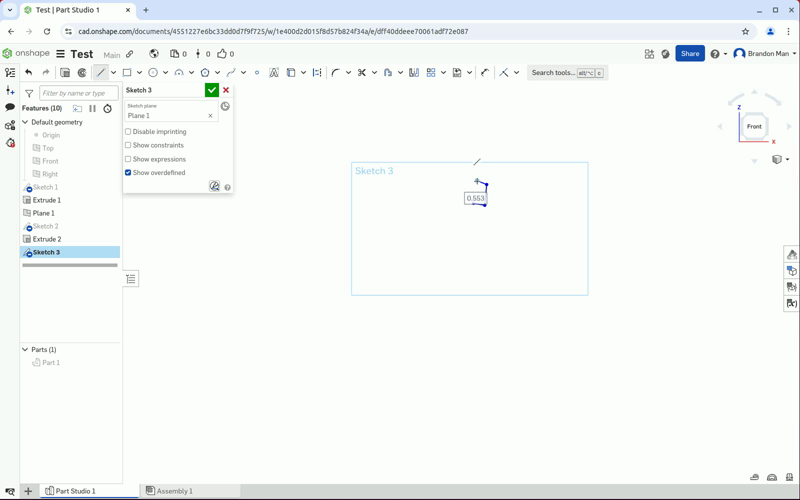
scroll(-6)
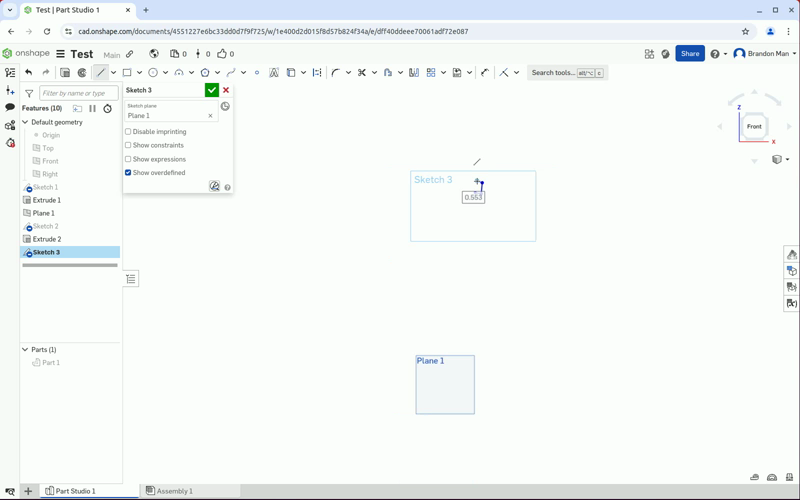
scroll(-6)
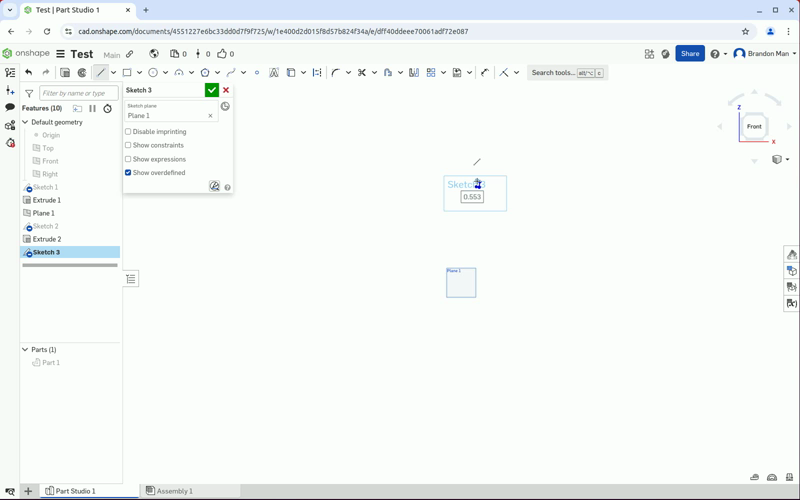
key_up(shift)
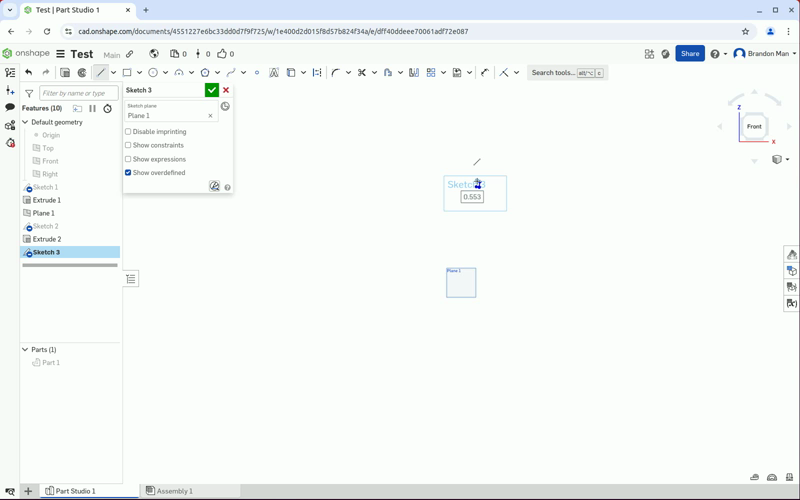
mouse_move(507, 180)
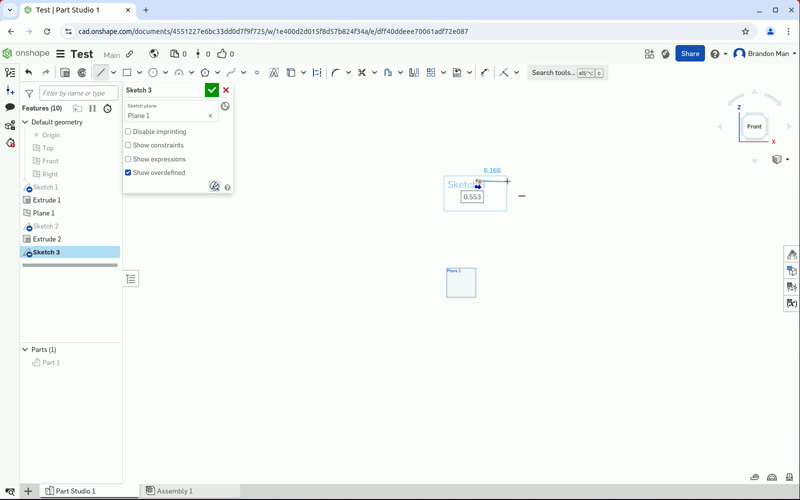
key_down(shift)
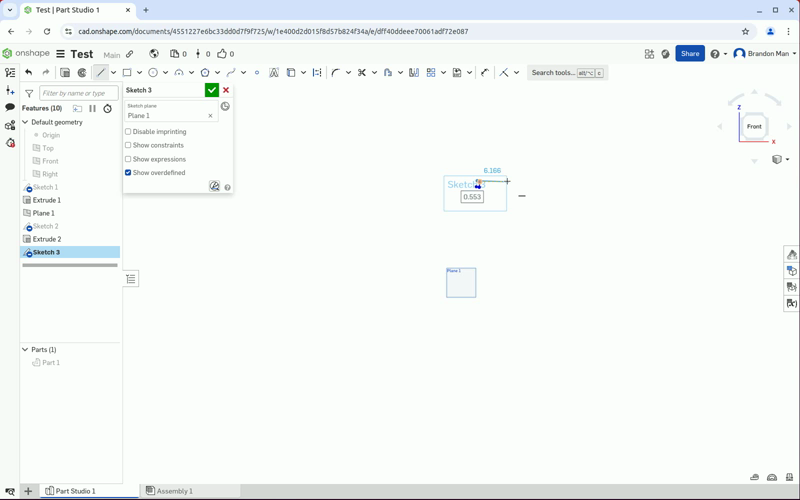
mouse_move(476, 186)
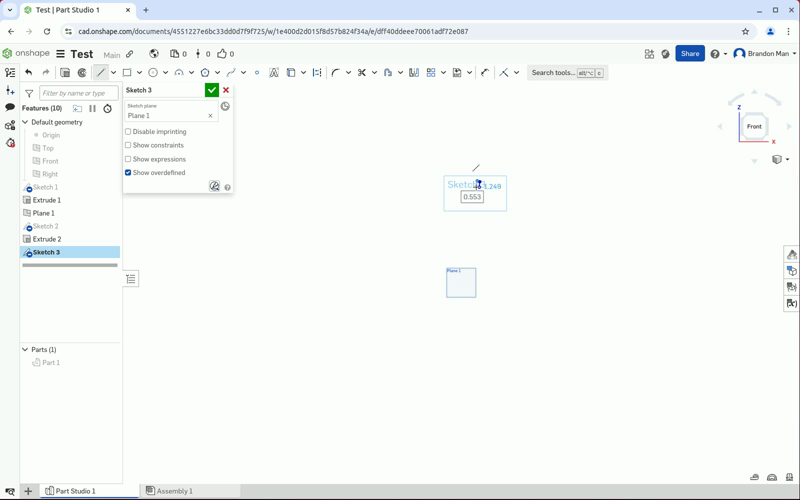
scroll(6)
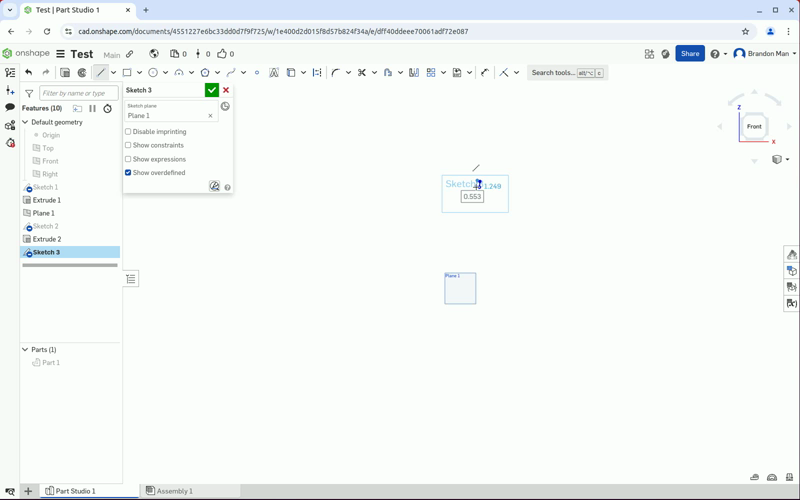
scroll(6)
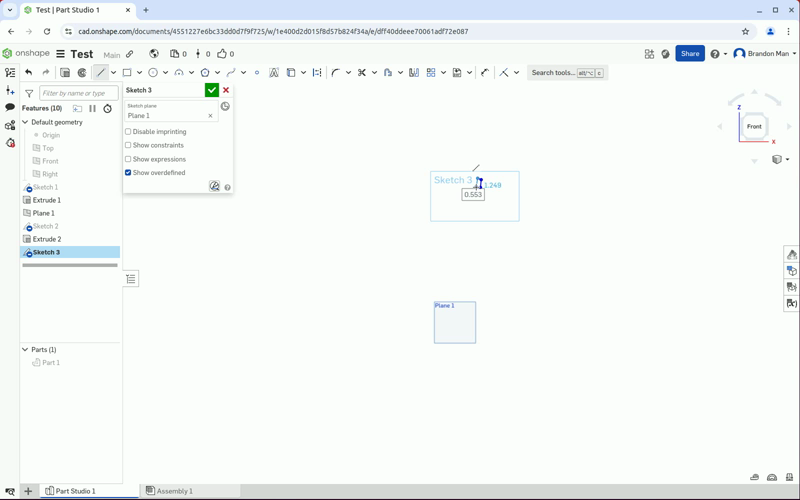
scroll(6)
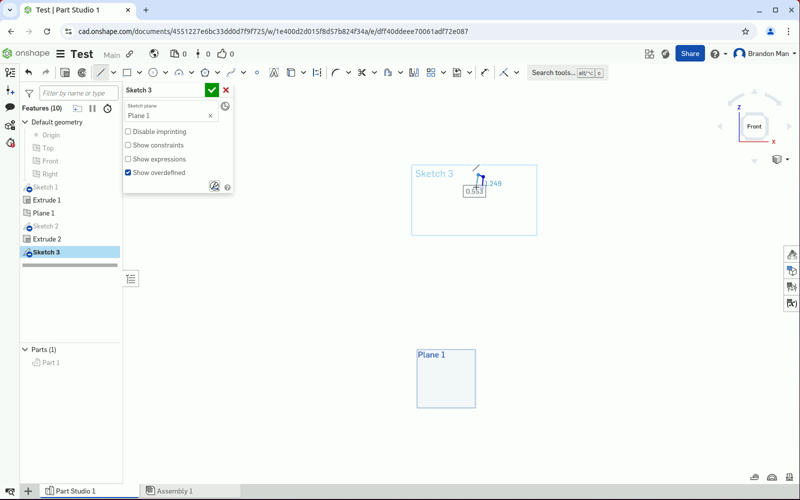
scroll(6)
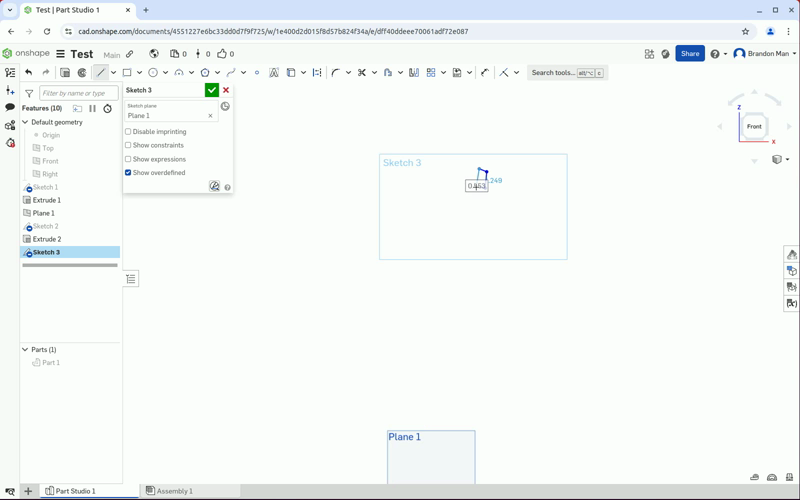
scroll(6)
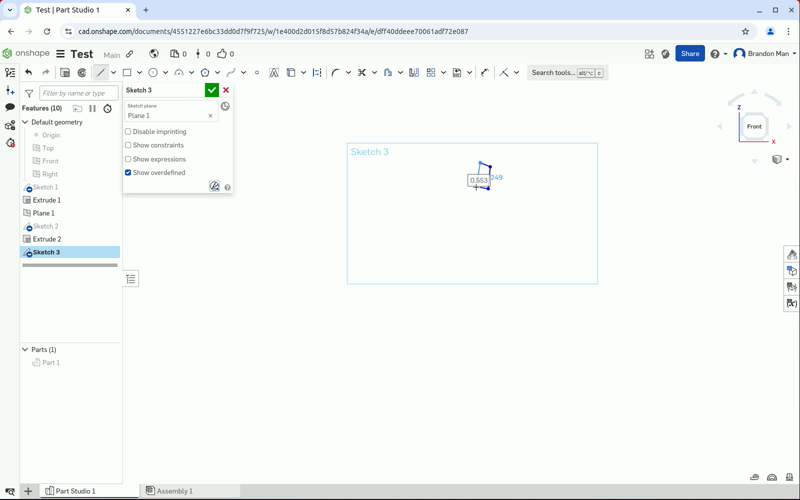
scroll(6)
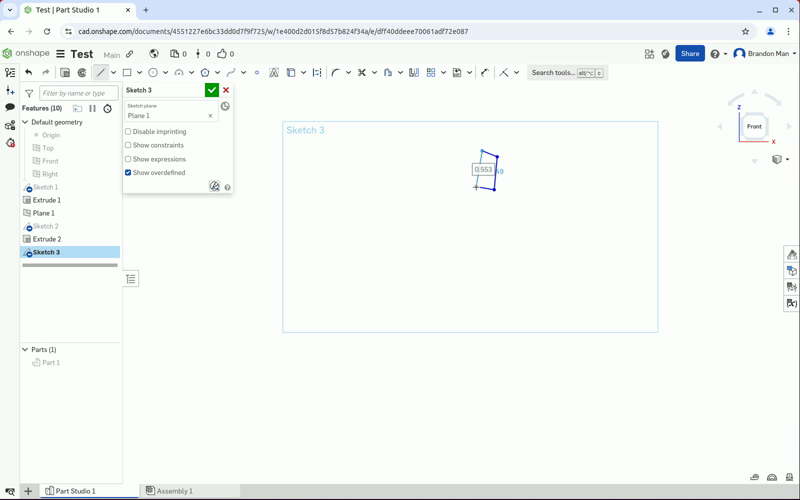
scroll(6)
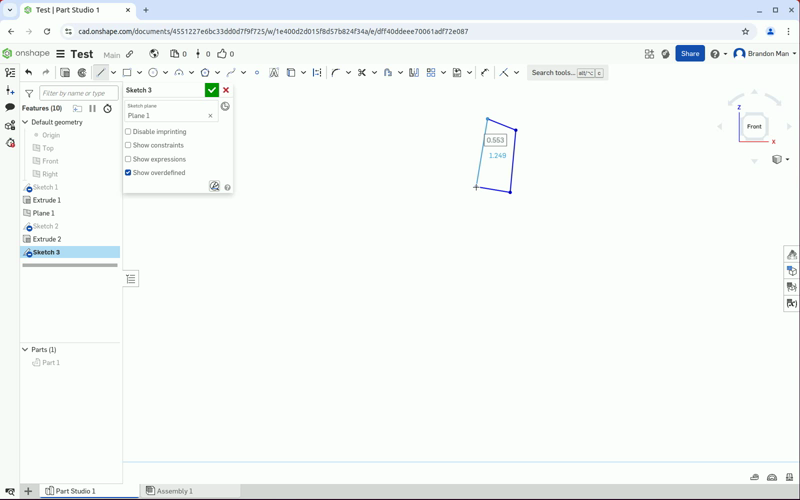
key_up(shift)
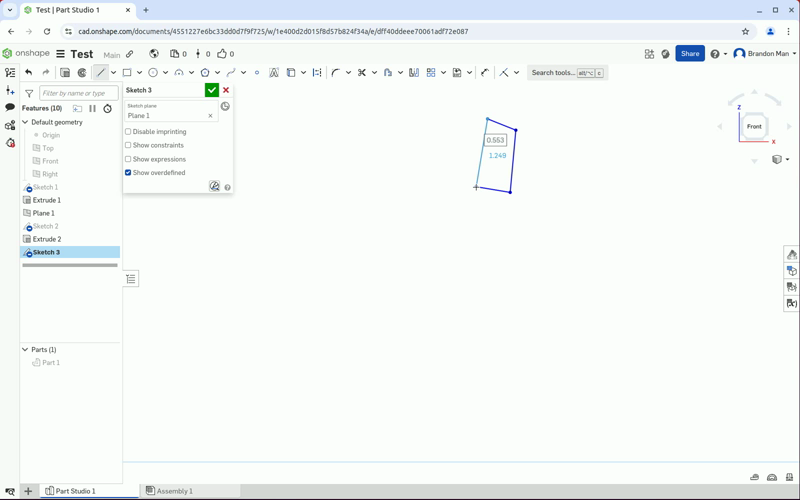
click(476, 186)
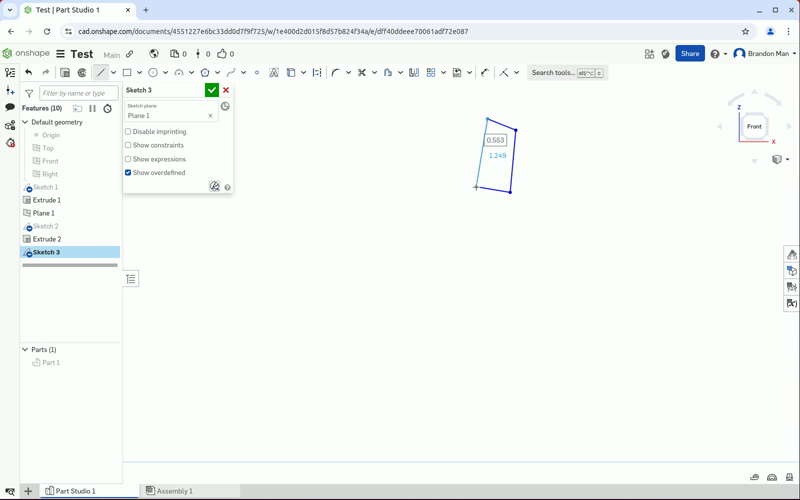
scroll(-6)
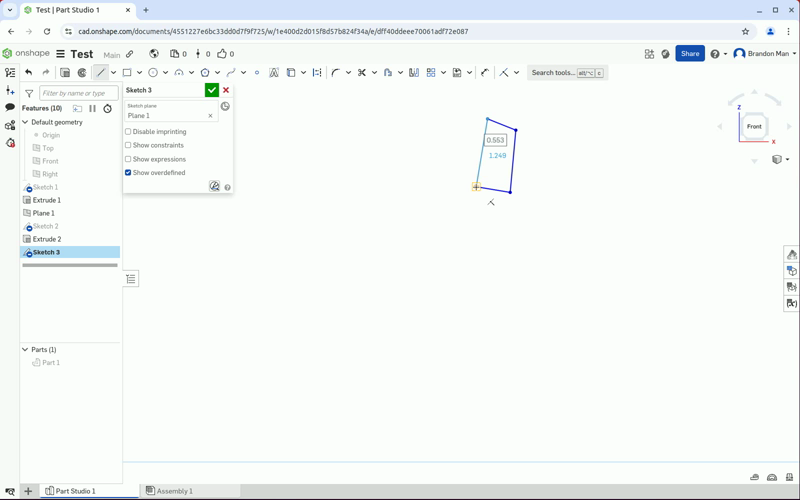
scroll(-6)
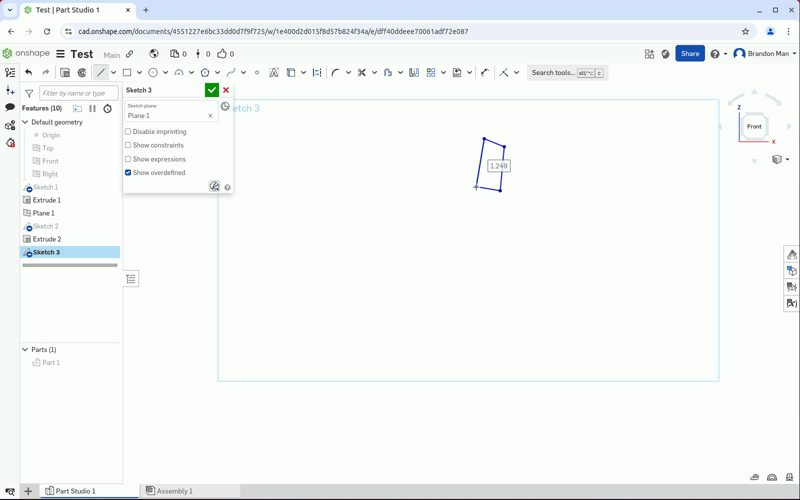
scroll(-6)
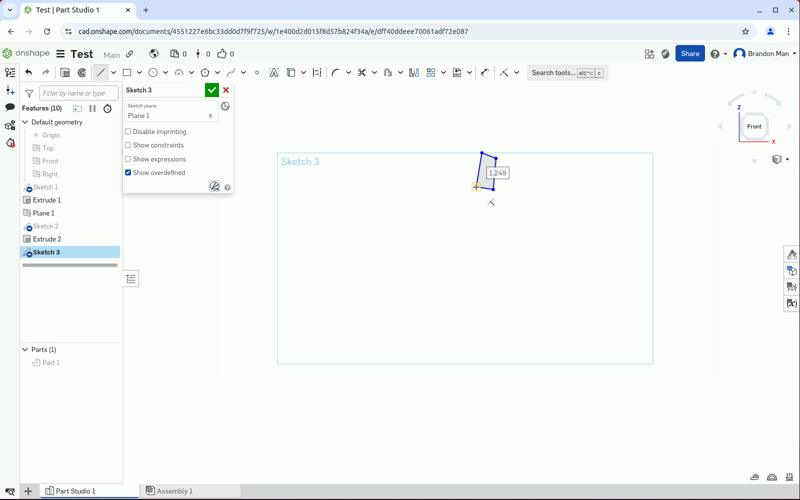
scroll(-6)
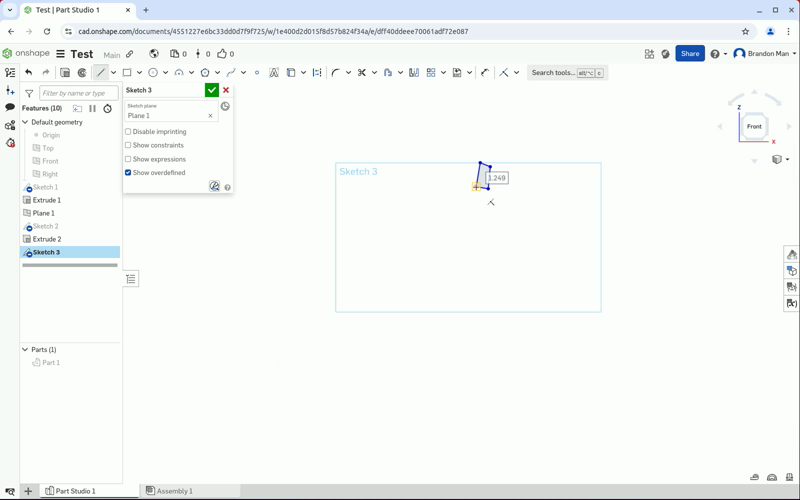
scroll(-6)
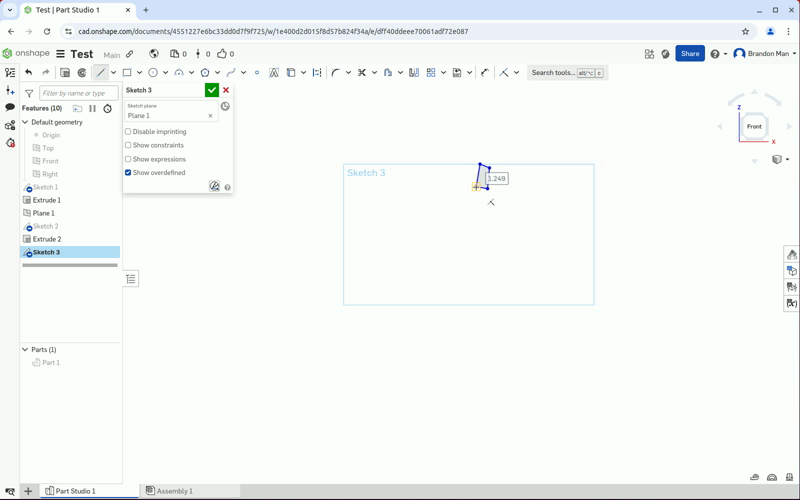
scroll(-6)
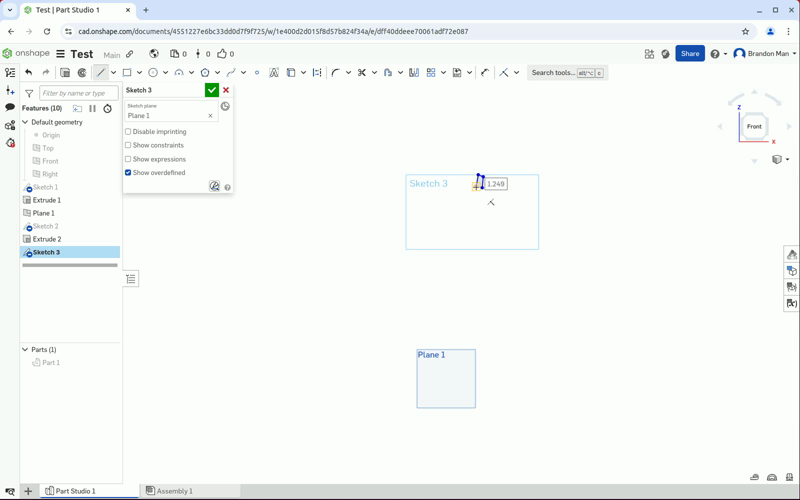
scroll(-6)
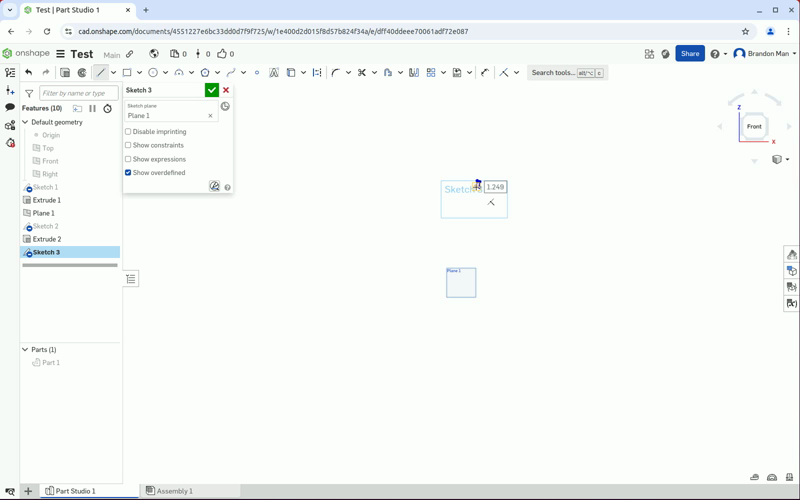
key(esc)
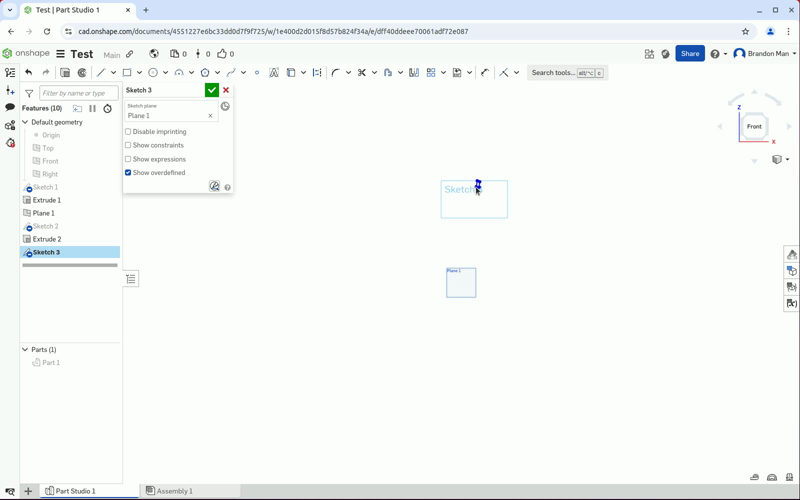
mouse_move(479, 182)
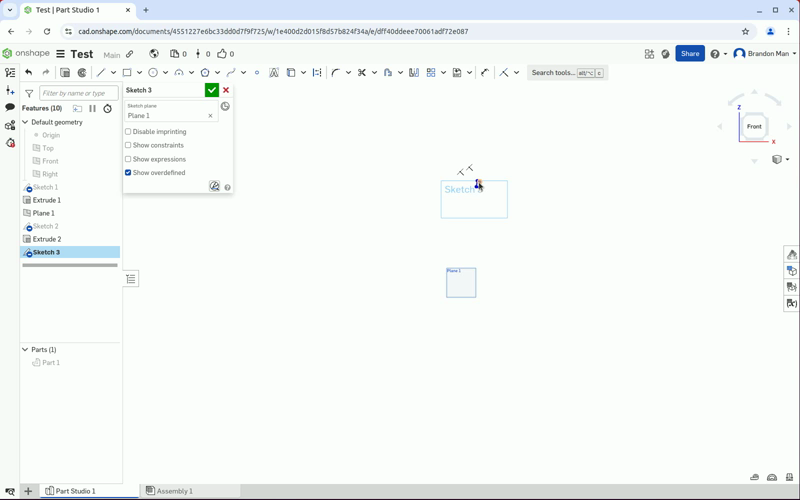
scroll(6)
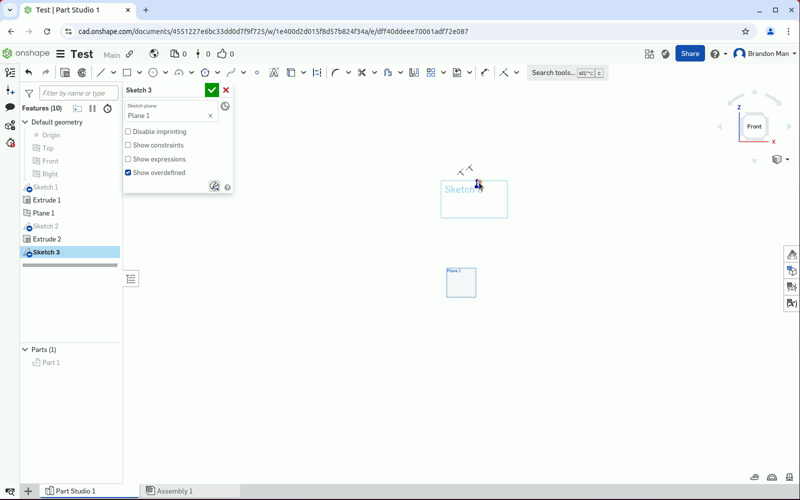
scroll(6)
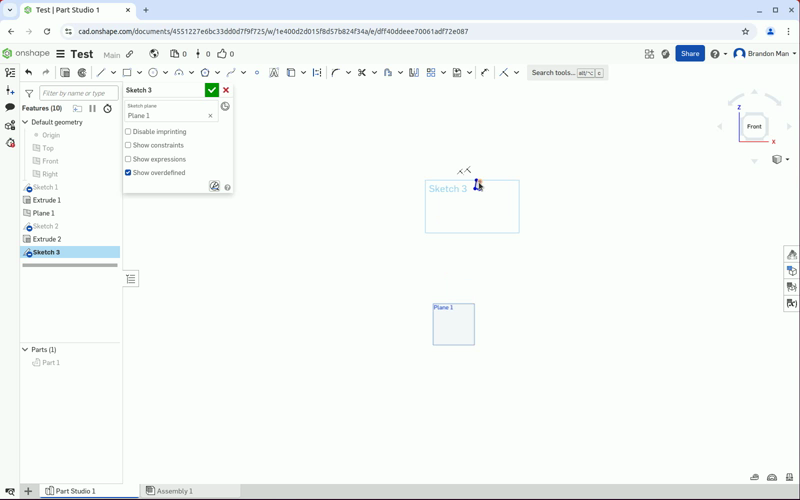
scroll(6)
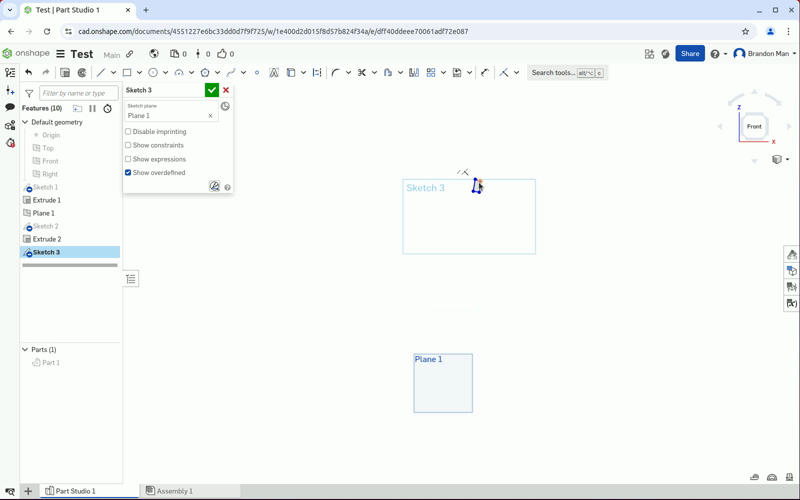
scroll(6)
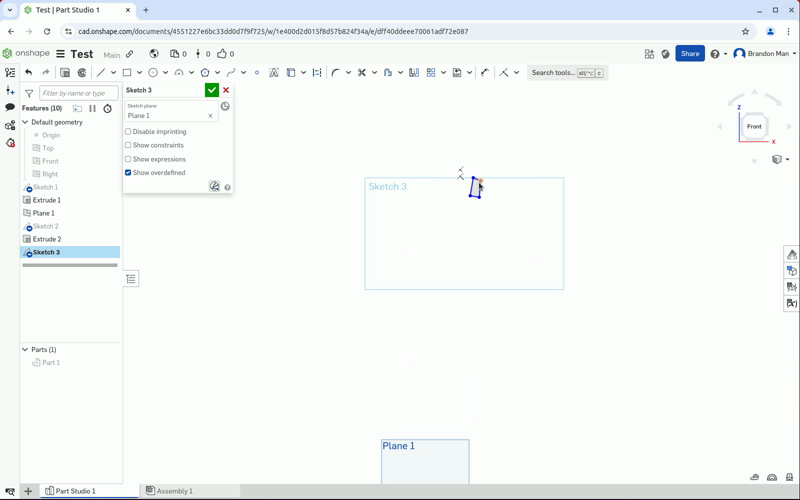
scroll(6)
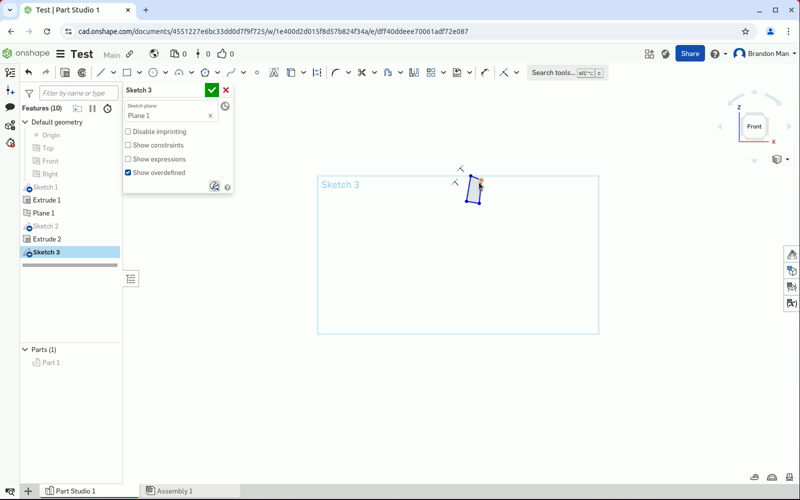
scroll(6)
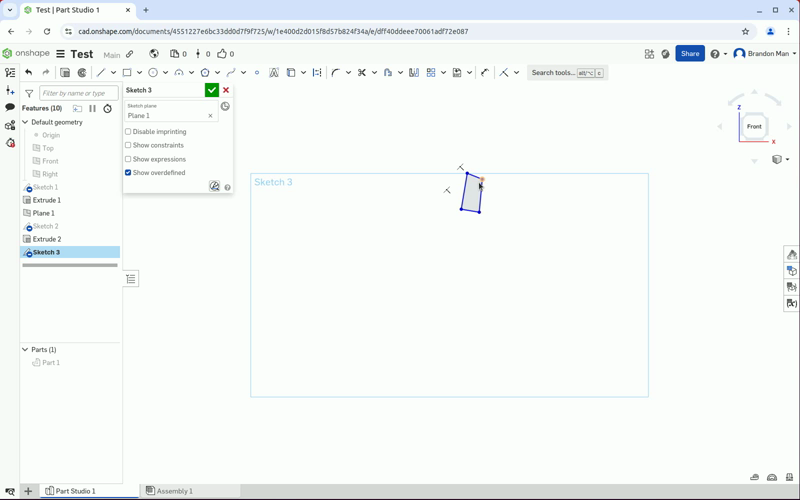
scroll(6)
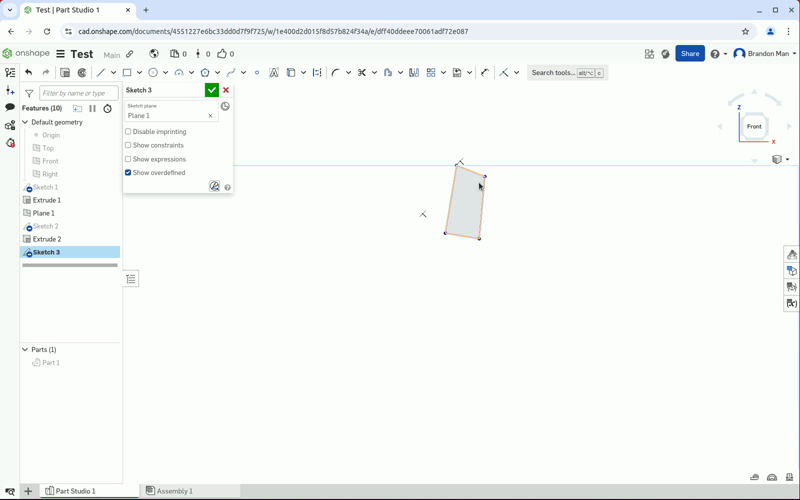
click(479, 182)
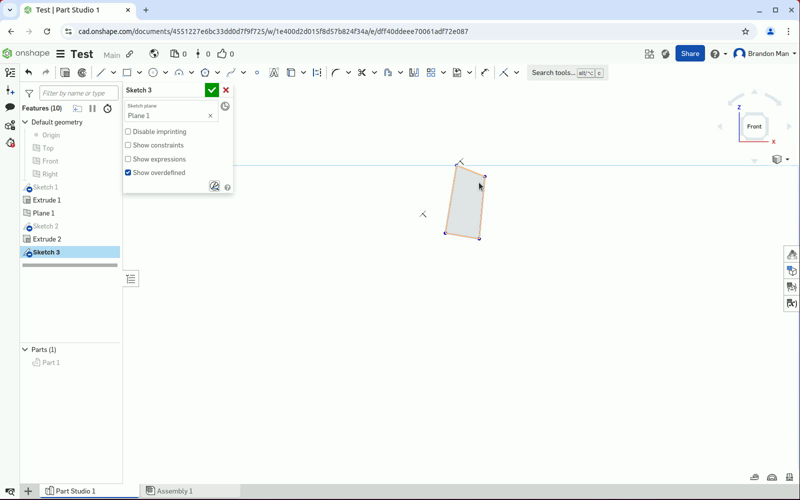
scroll(-6)
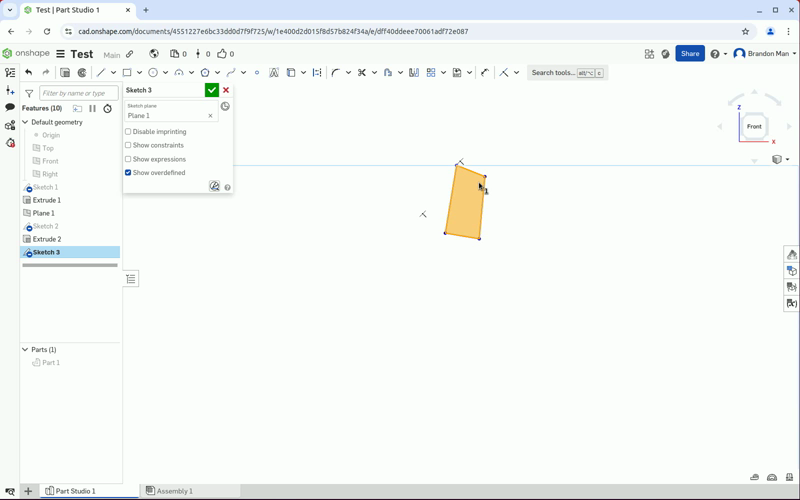
scroll(-6)
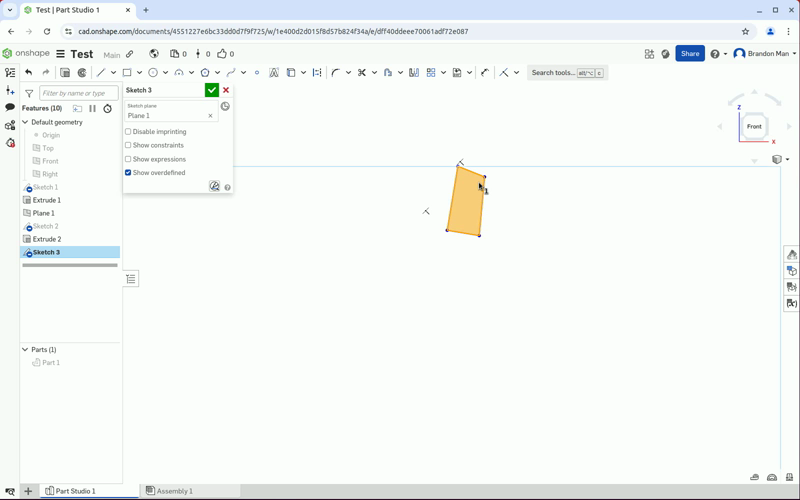
scroll(-6)
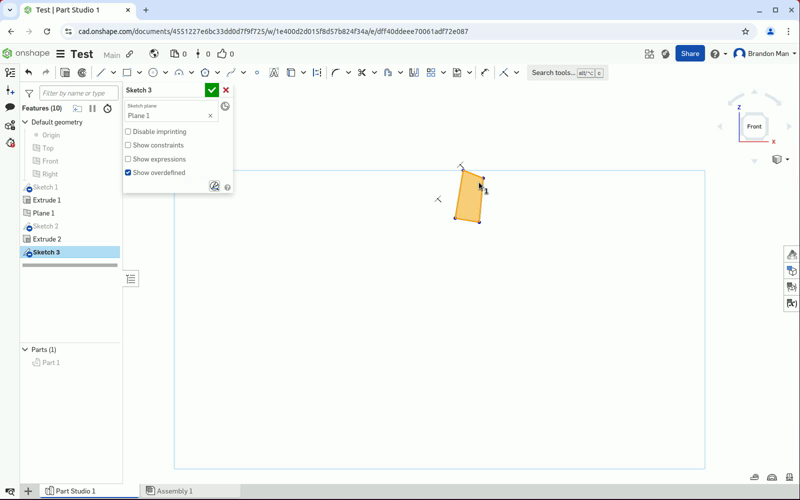
scroll(-6)
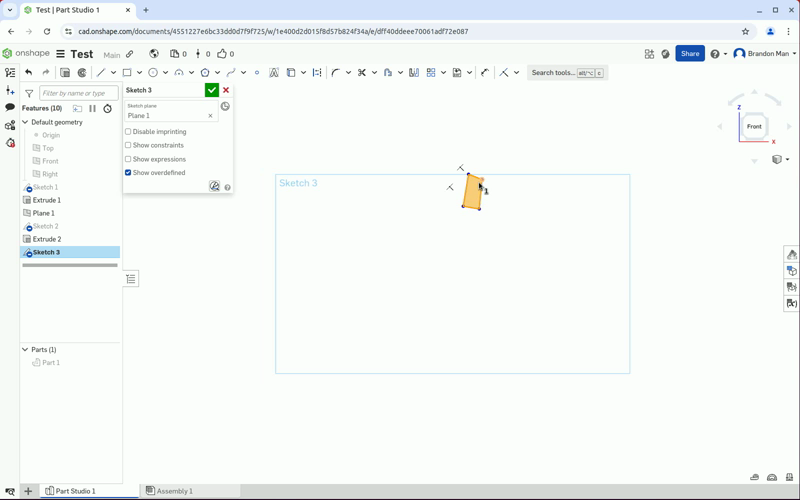
scroll(-6)
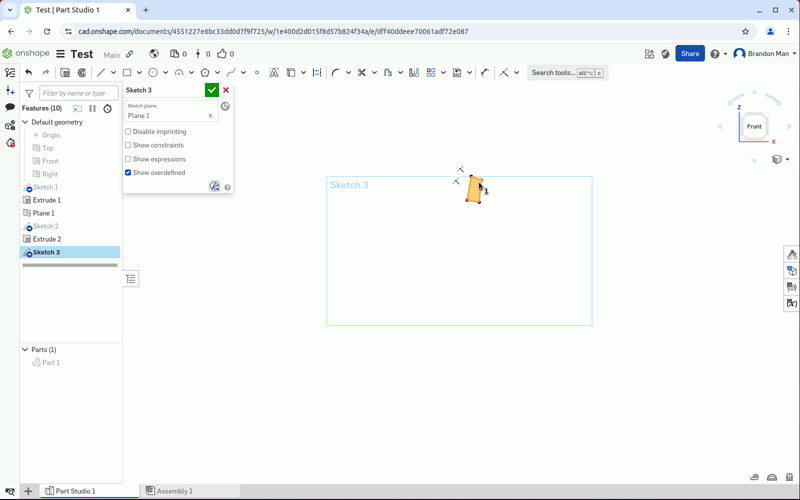
scroll(-6)
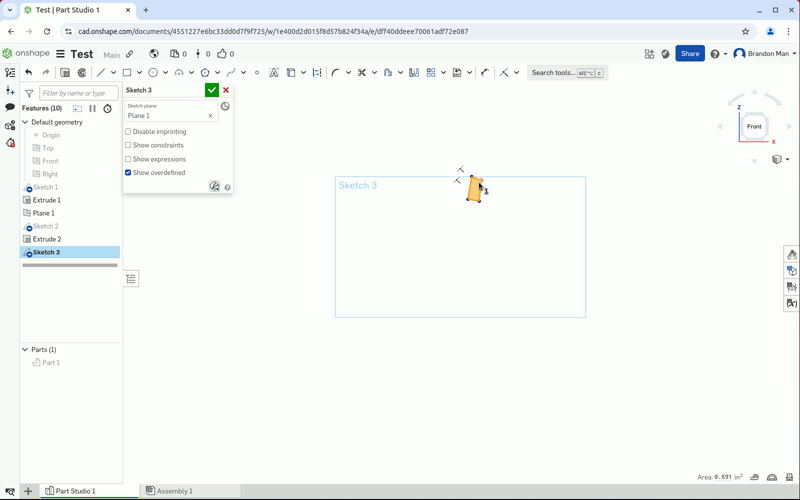
scroll(-6)
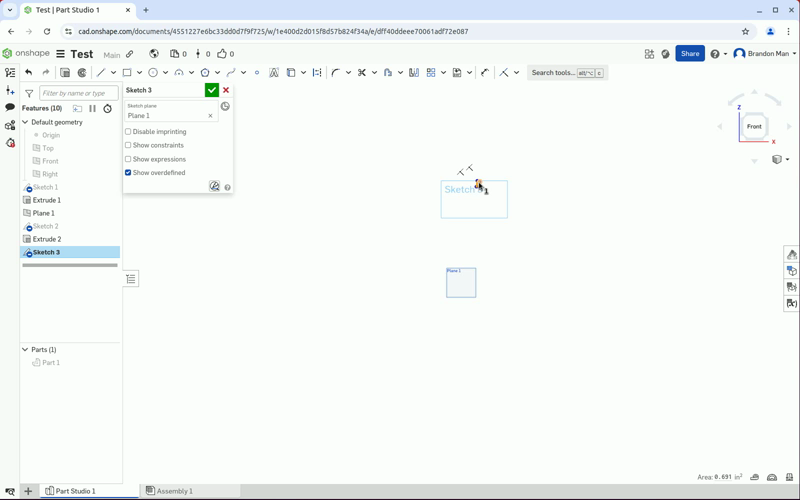
mouse_move(73, 352)
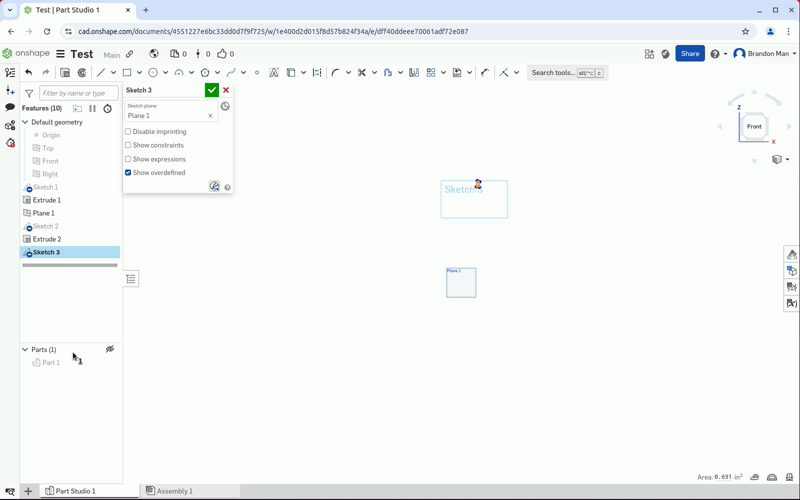
key(shift+y)
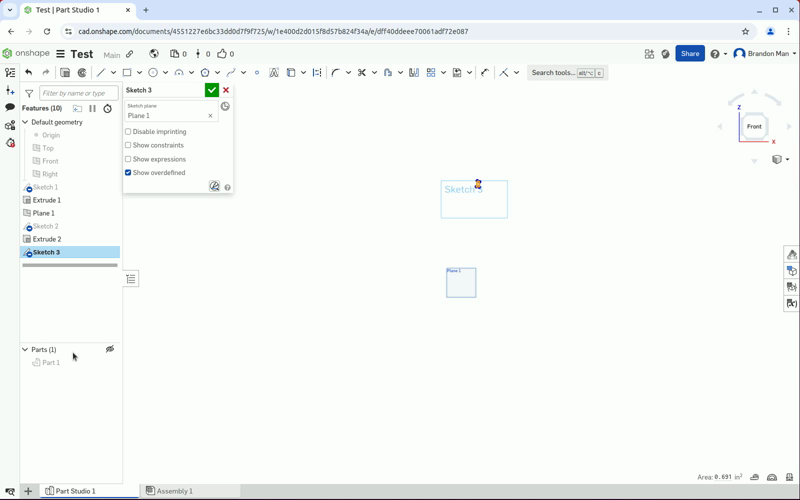
key(shift+e)
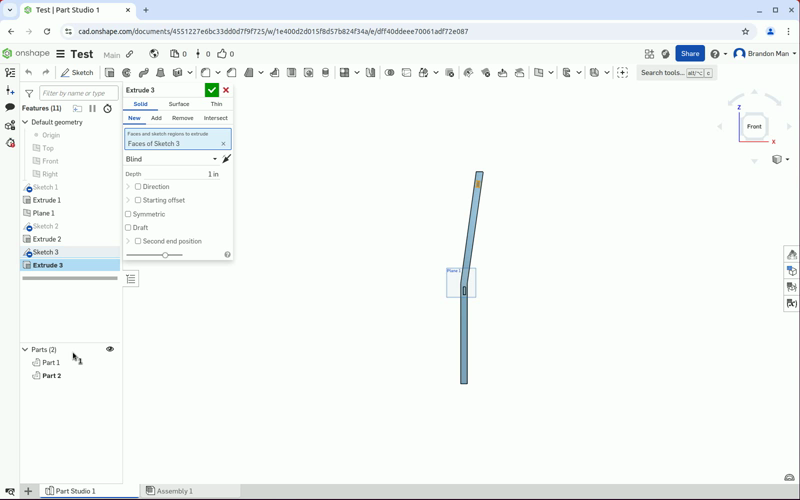
mouse_move(143, 106)
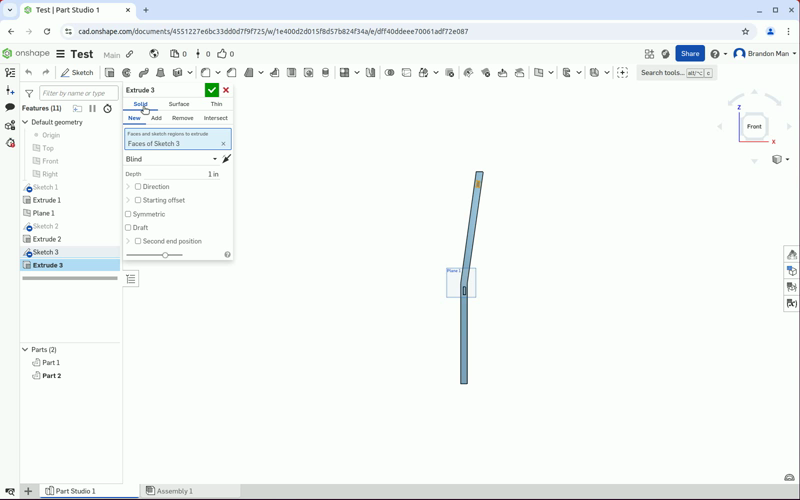
click(143, 106)
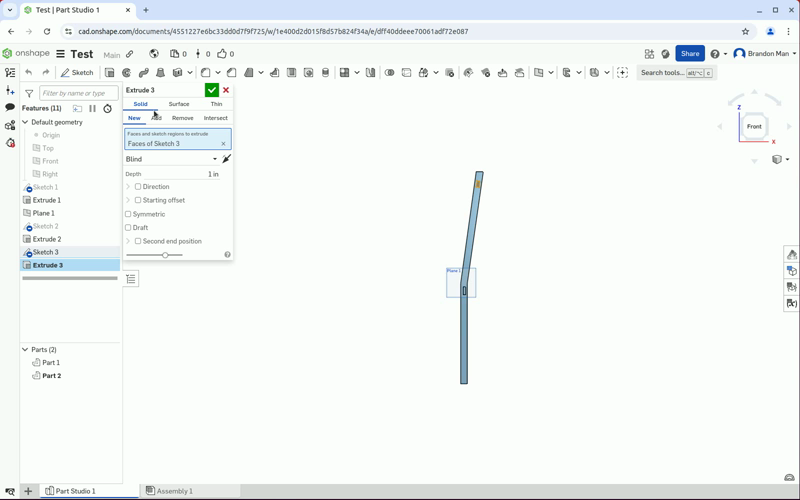
mouse_move(186, 120)
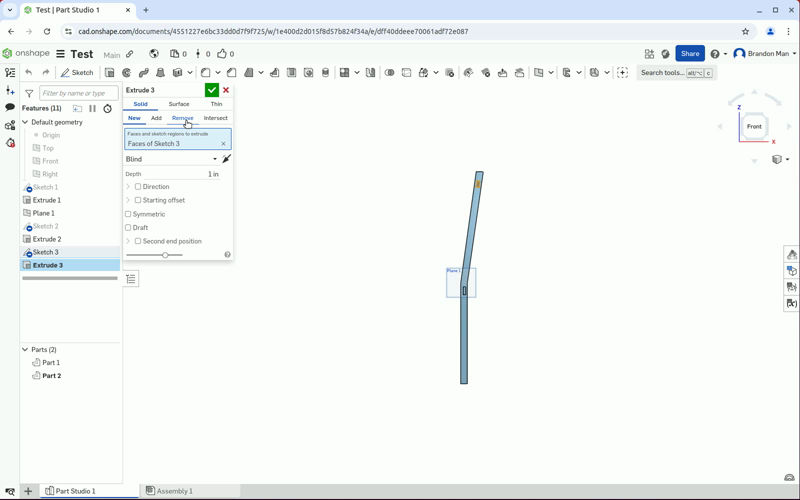
click(186, 120)
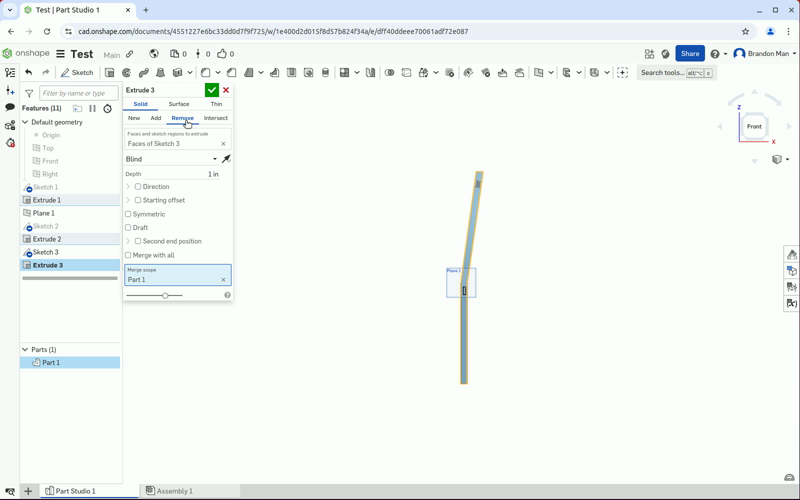
key(tab, 4)
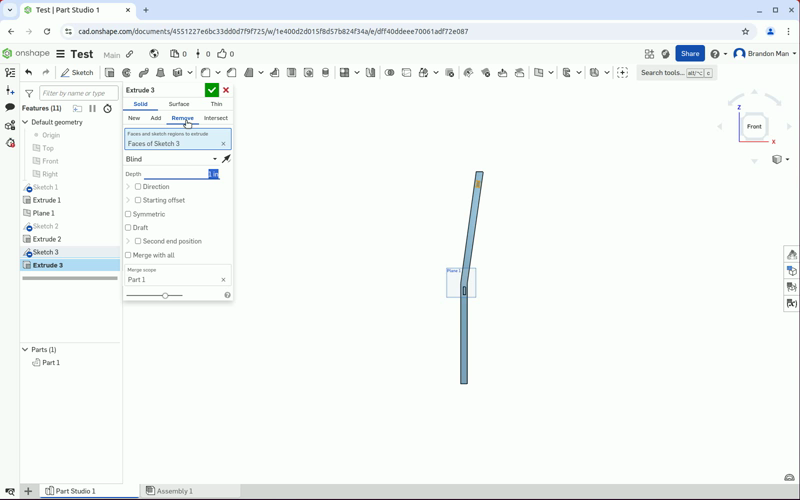
text(0.481)
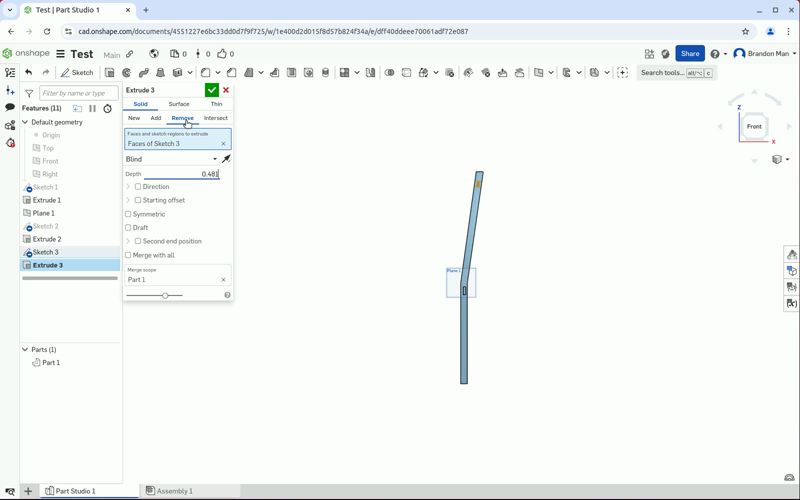
key(tab, 6)
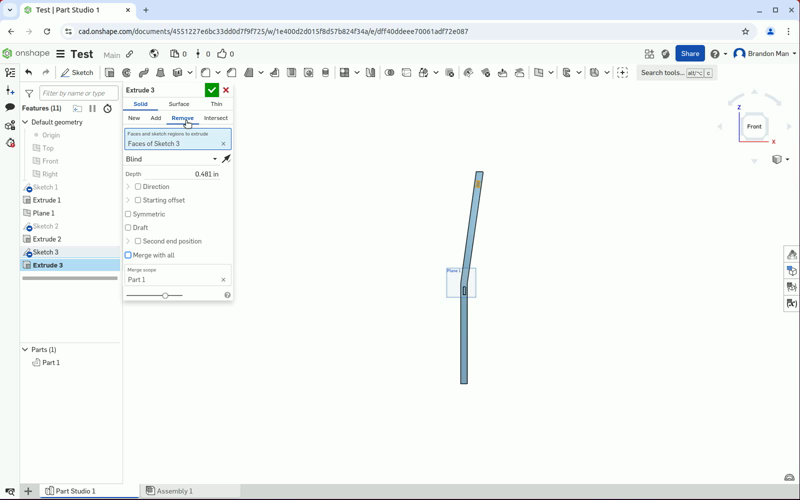
key(space)
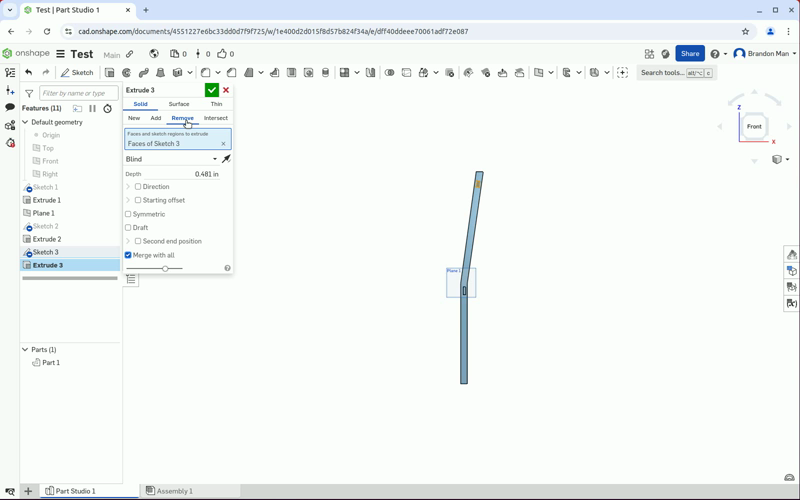
key(enter)
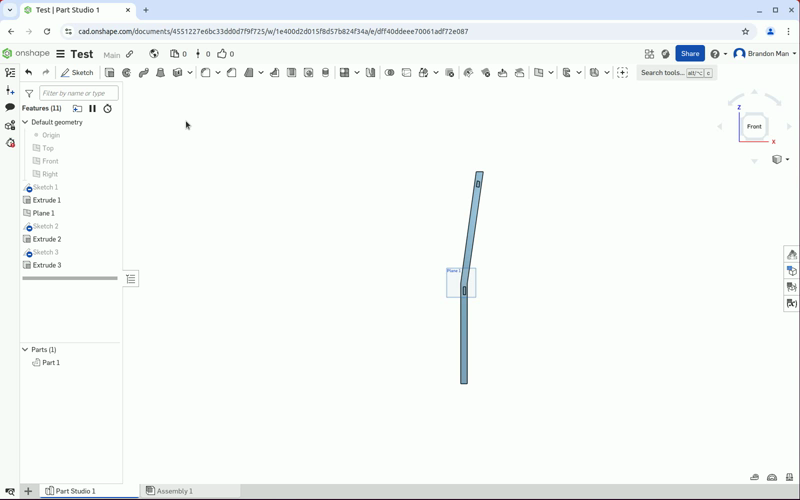
key(shift+h)
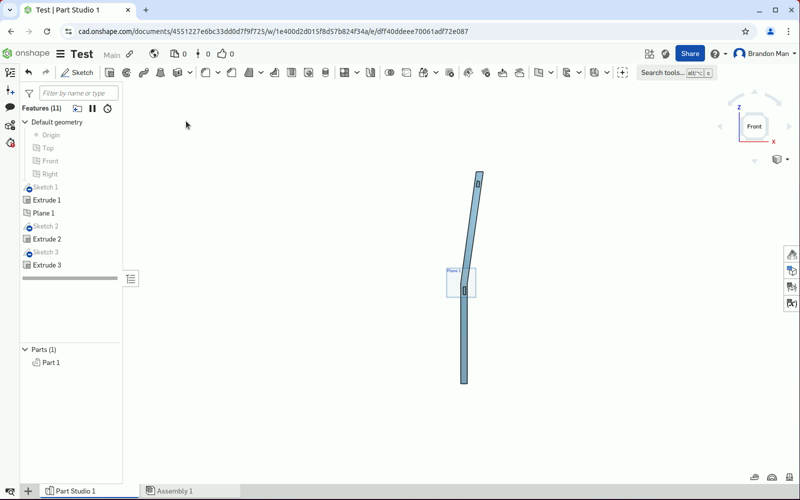
key(shift+h)
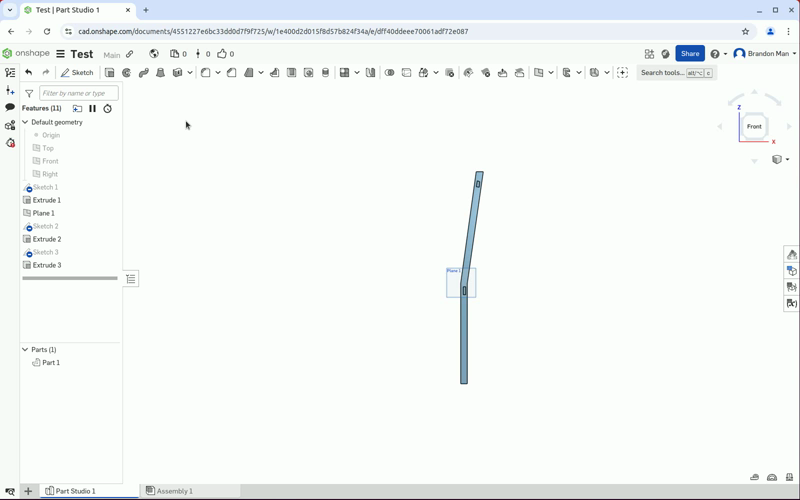
mouse_move(73, 189)
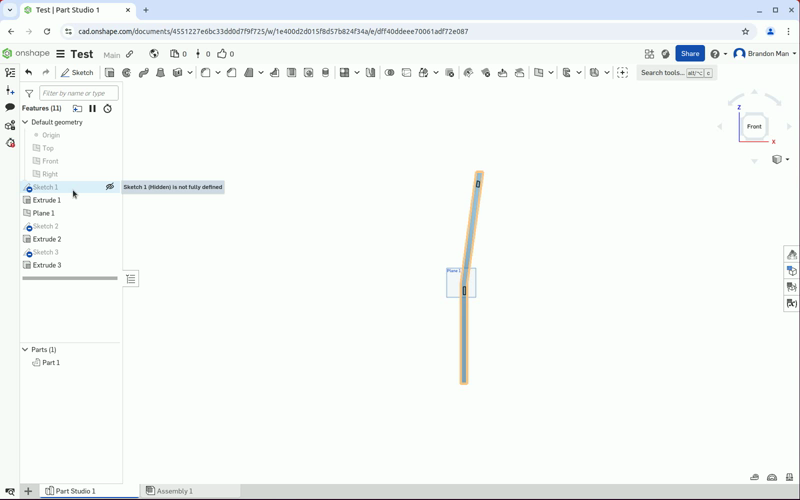
click(73, 189)
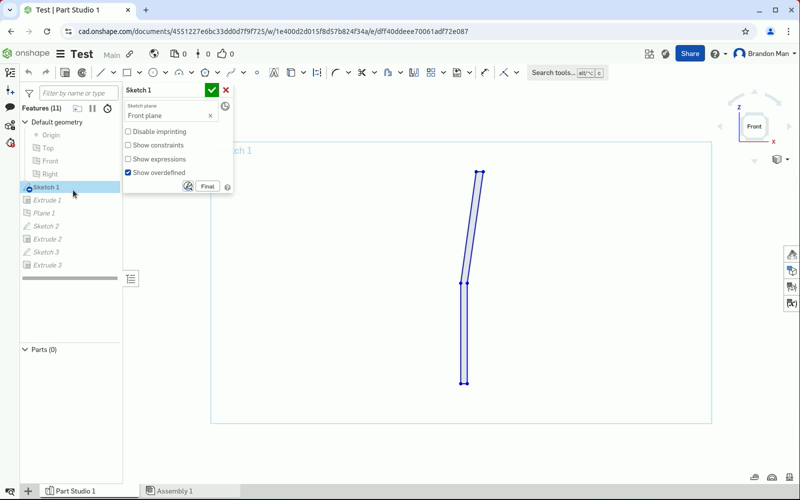
mouse_move(229, 92)
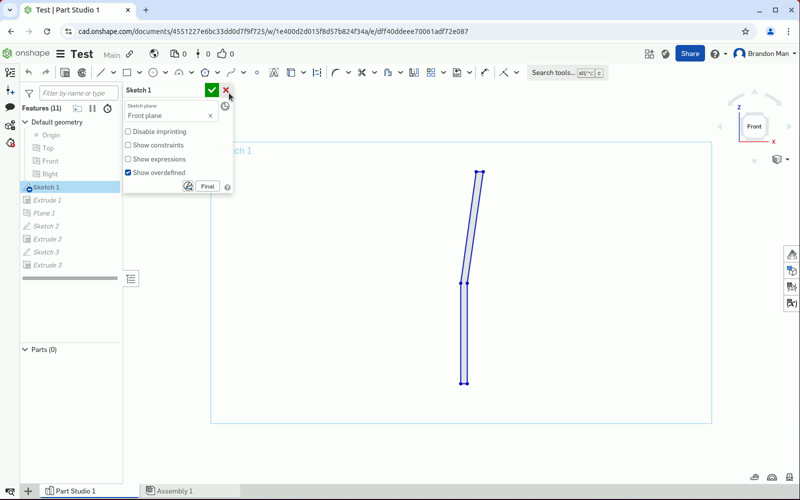
click(229, 92)
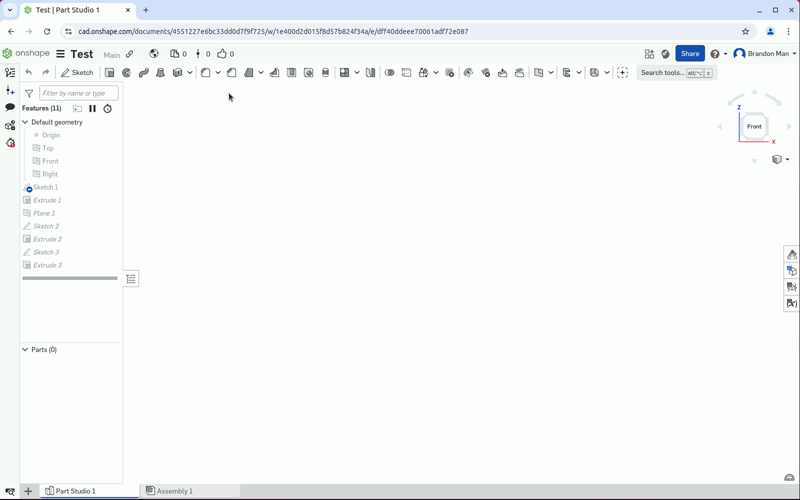
key(shift+s)
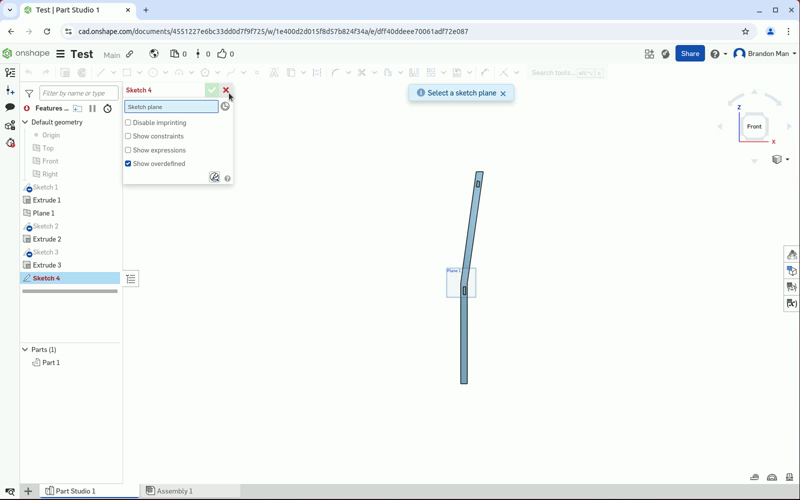
mouse_move(73, 215)
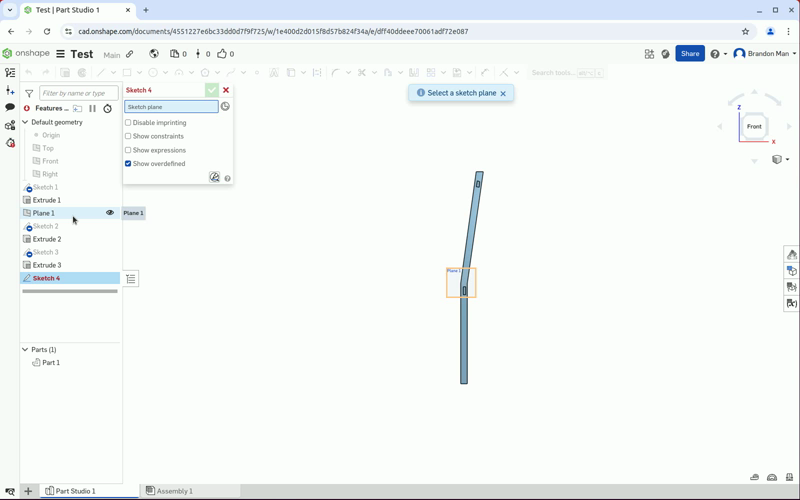
click(73, 215)
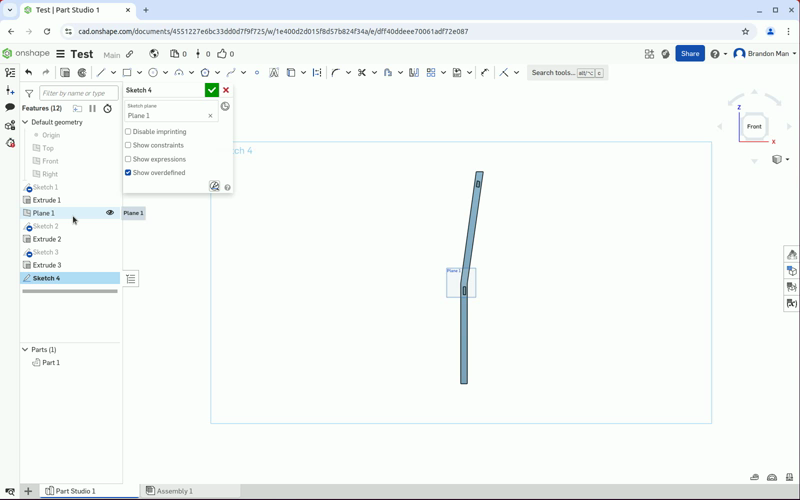
mouse_move(73, 352)
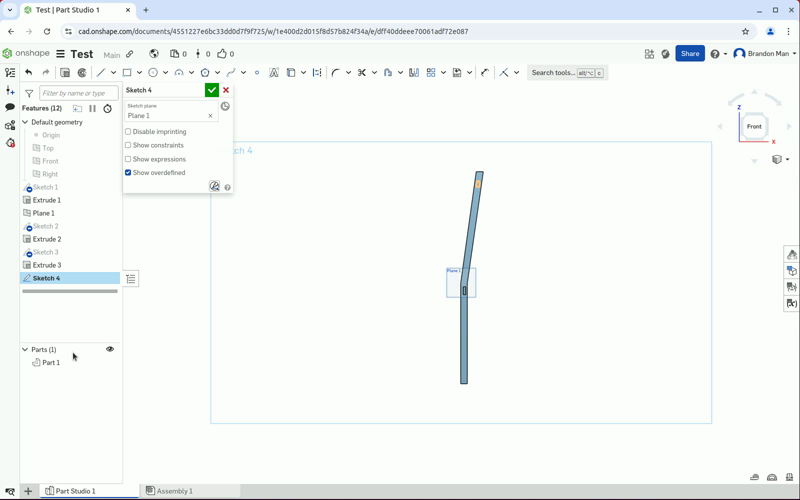
key(y)
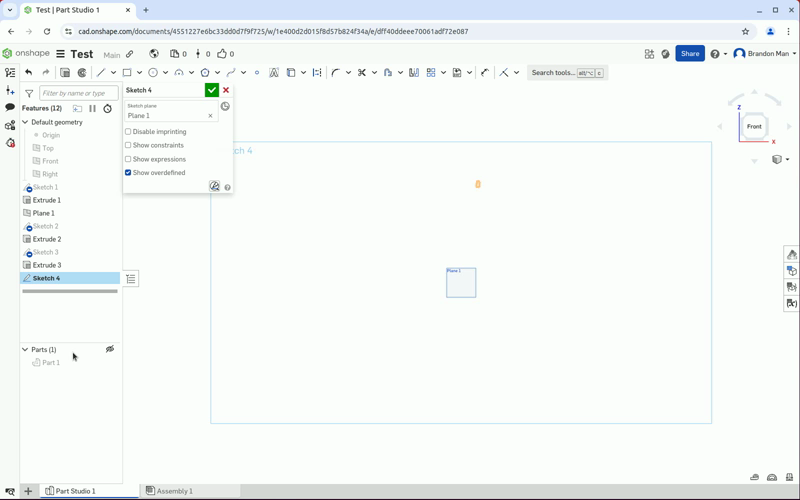
key(l)
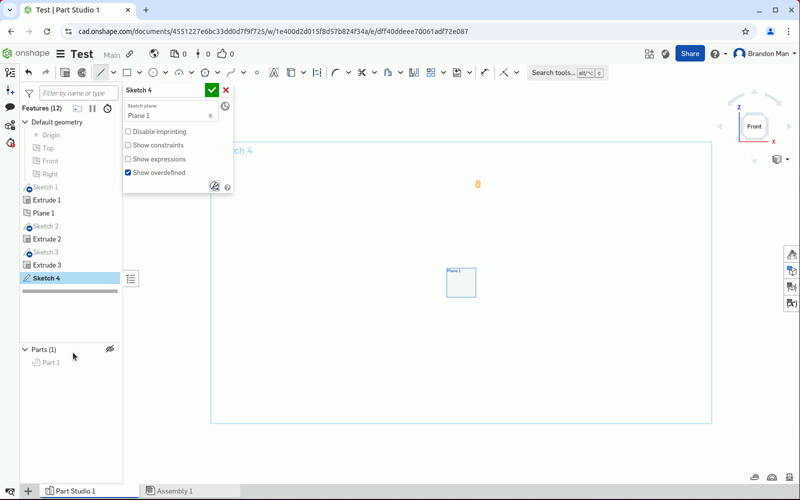
key_down(shift)
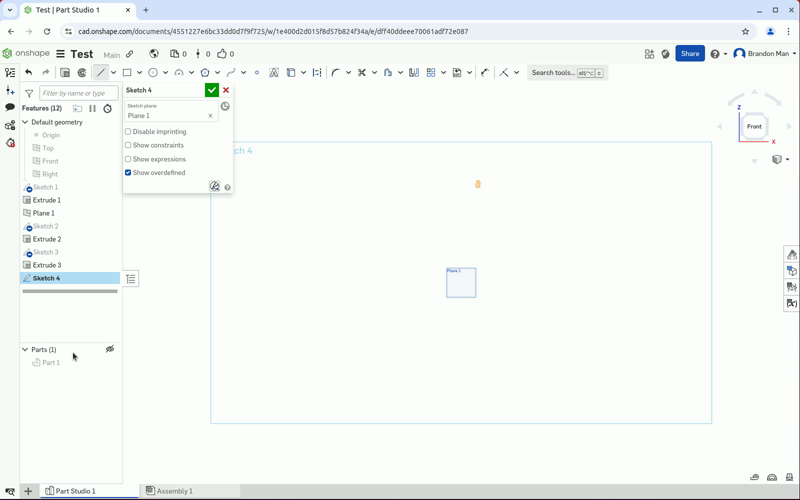
mouse_move(474, 201)
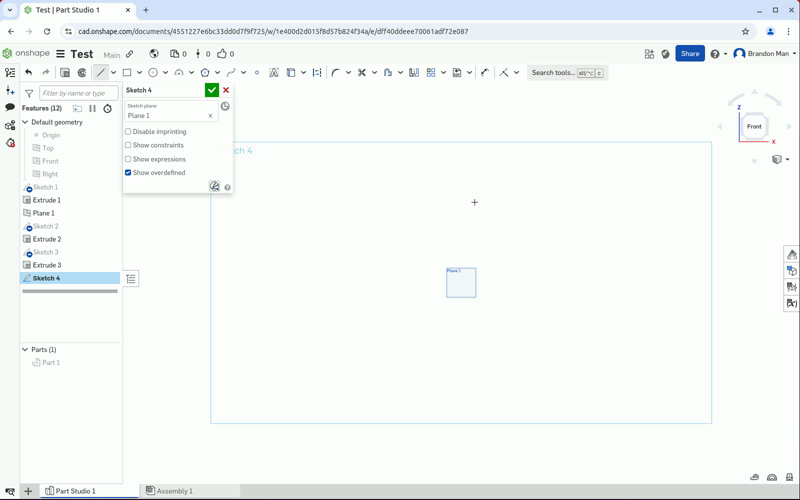
click(474, 201)
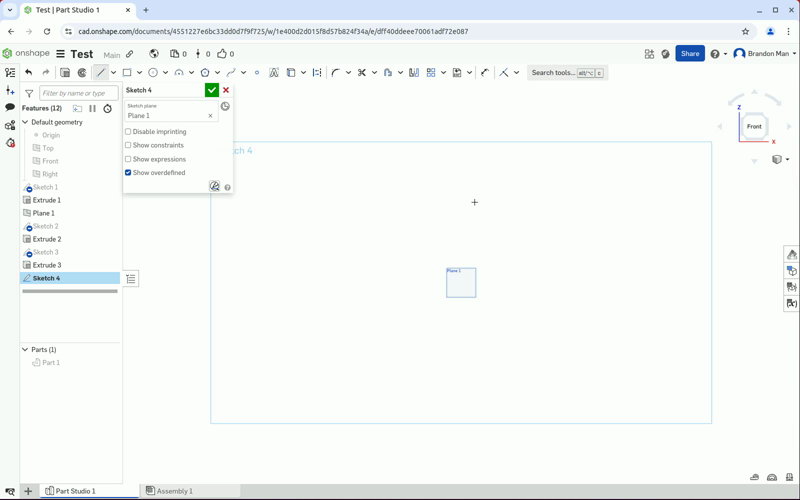
key_up(shift)
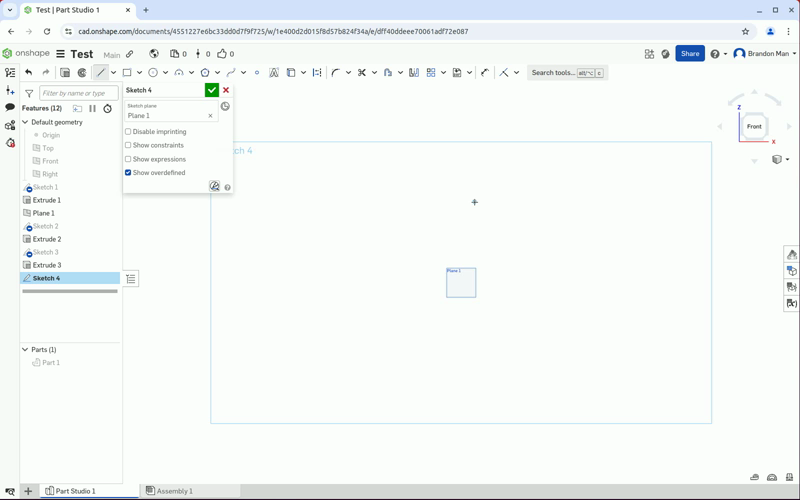
key_down(shift)
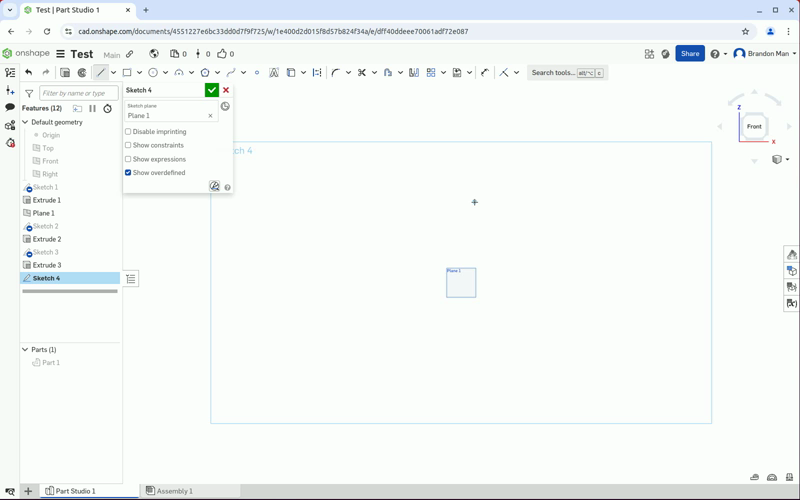
mouse_move(504, 201)
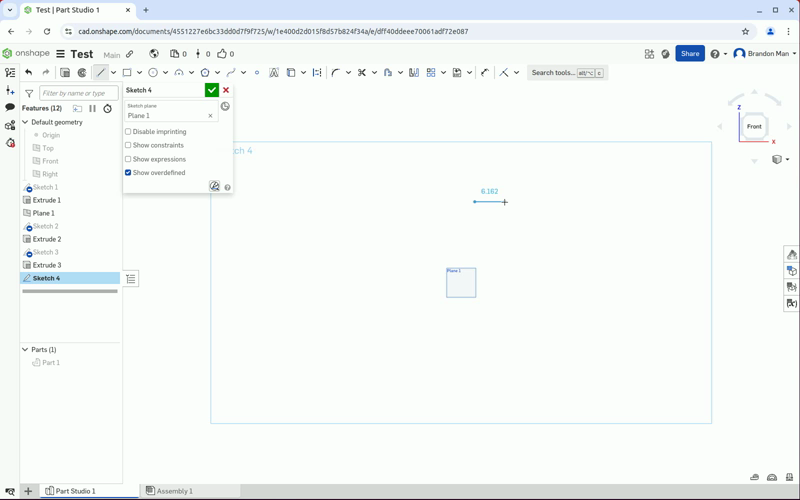
mouse_move(477, 202)
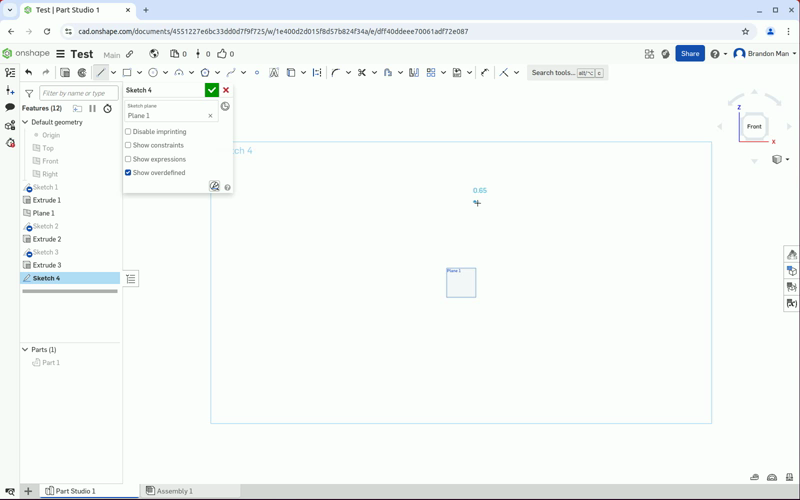
scroll(6)
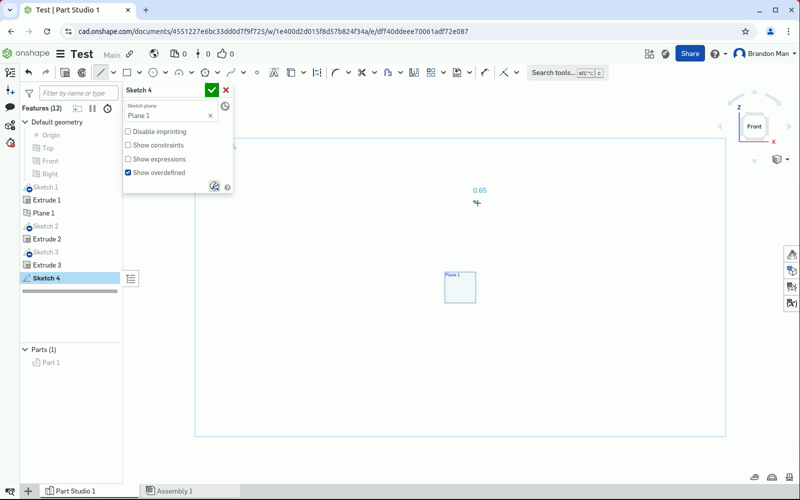
scroll(6)
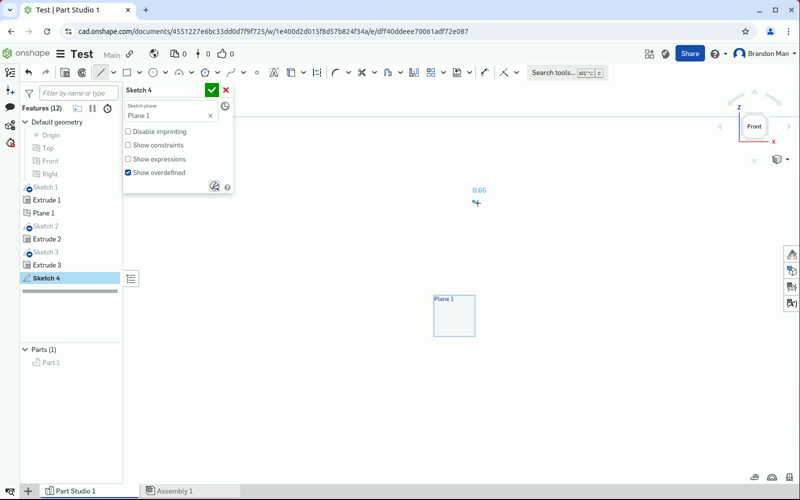
scroll(6)
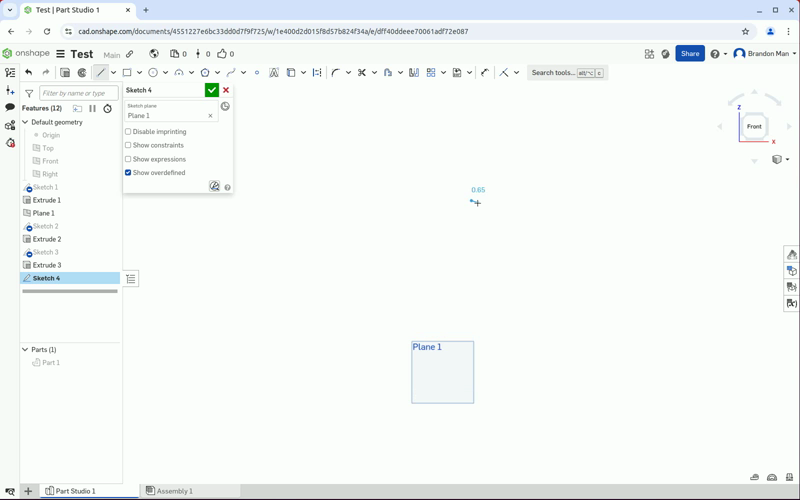
scroll(6)
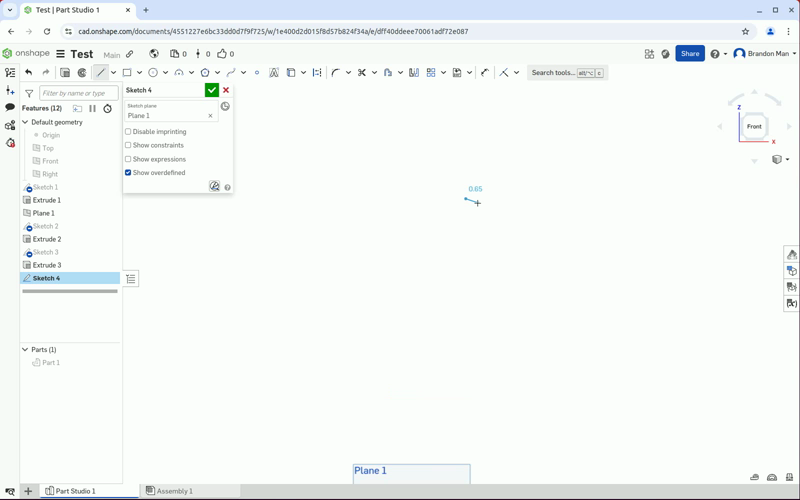
scroll(6)
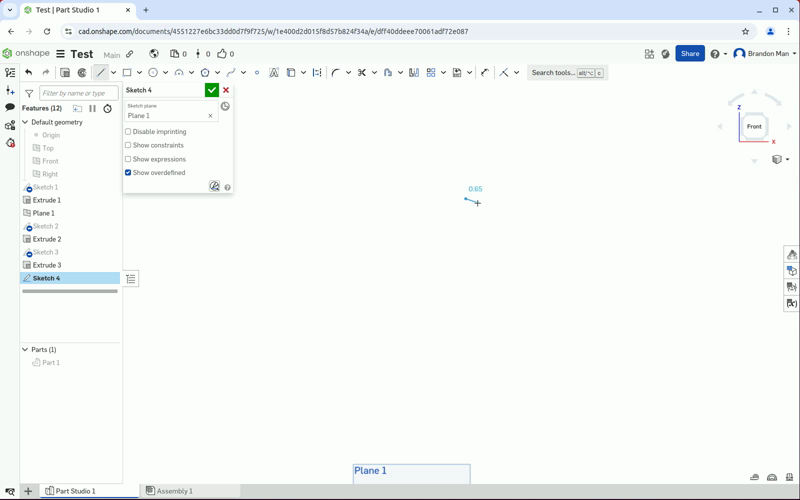
scroll(6)
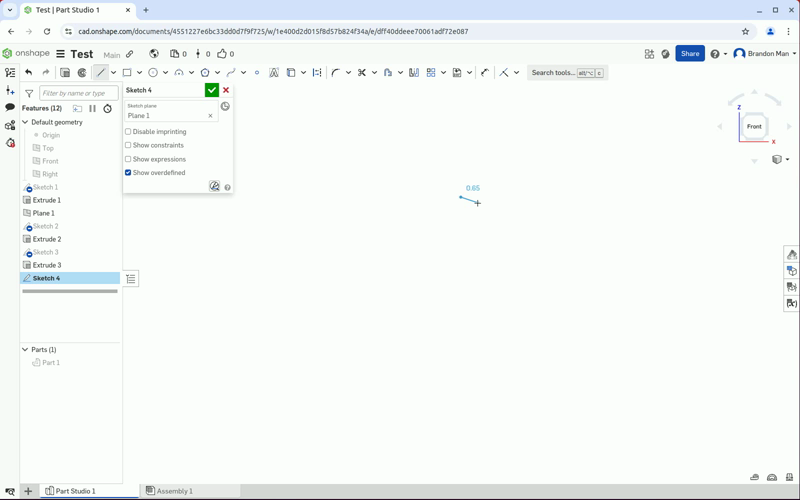
scroll(6)
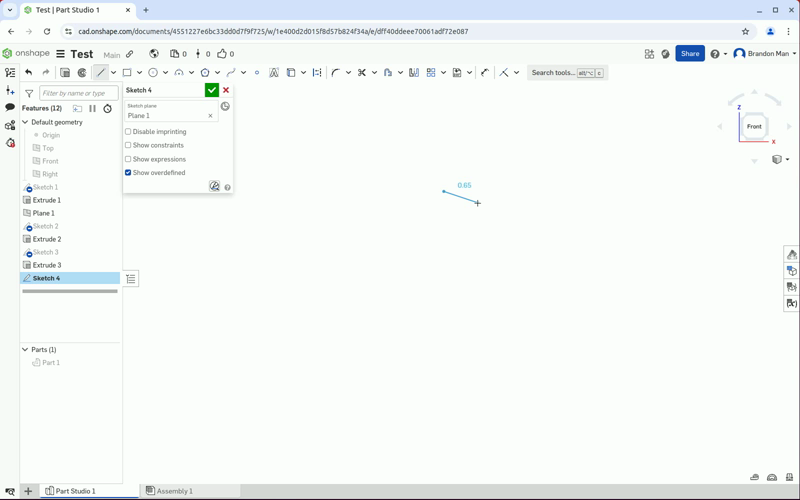
click(477, 202)
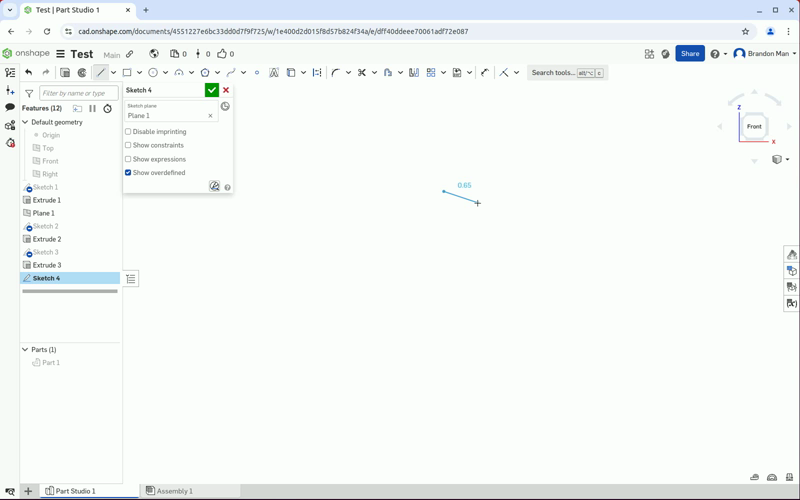
scroll(-6)
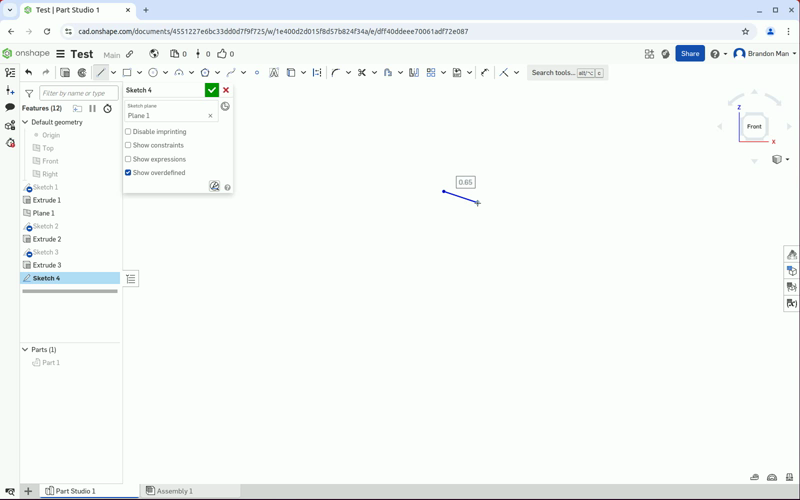
scroll(-6)
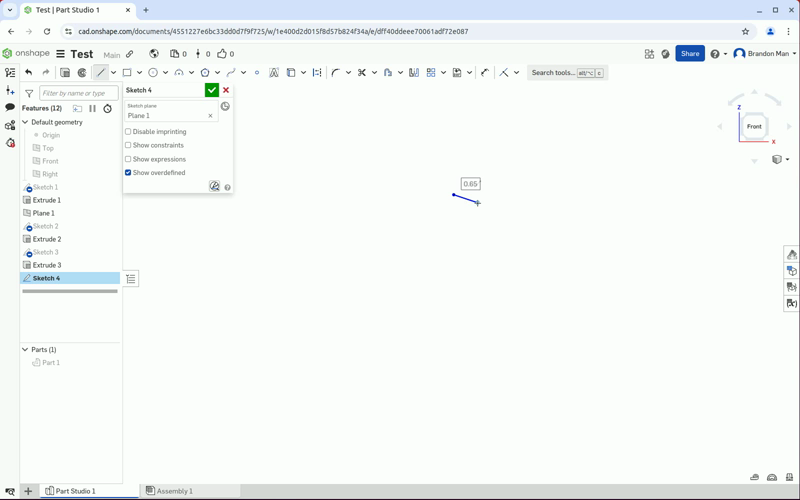
scroll(-6)
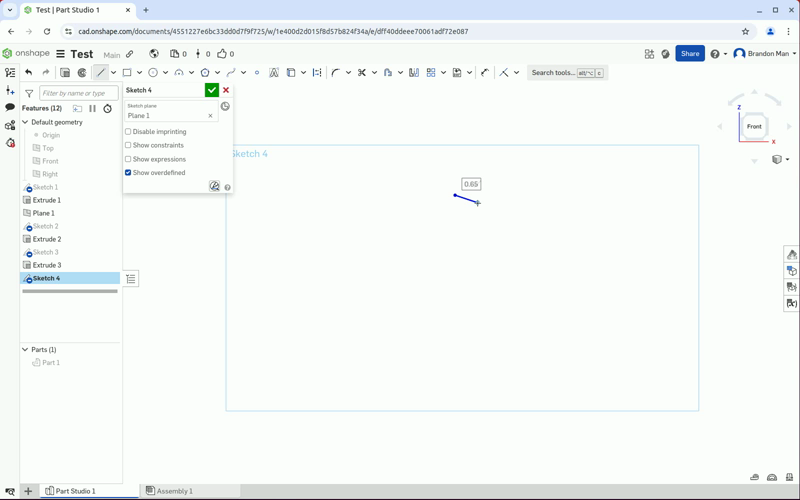
scroll(-6)
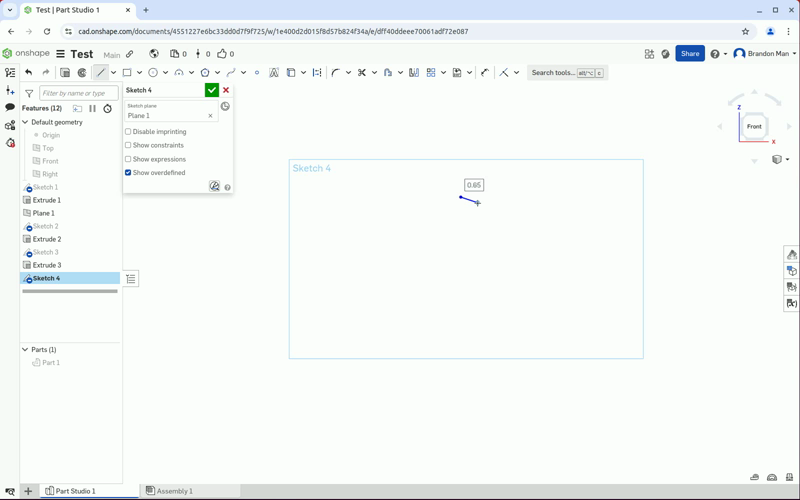
scroll(-6)
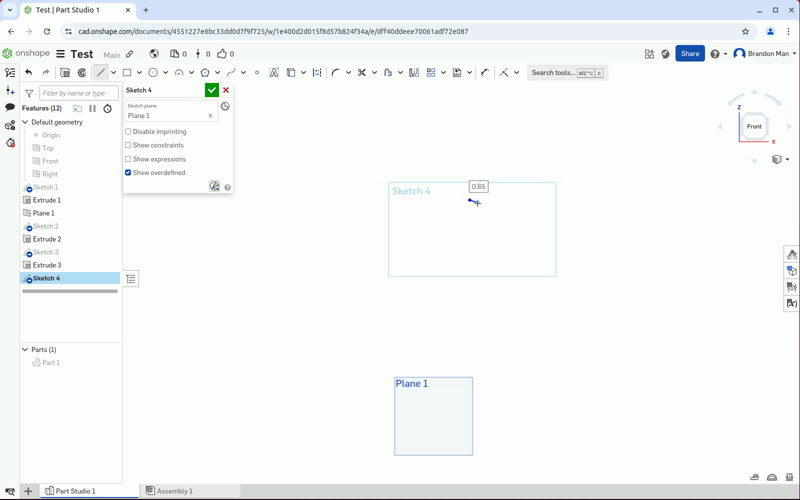
scroll(-6)
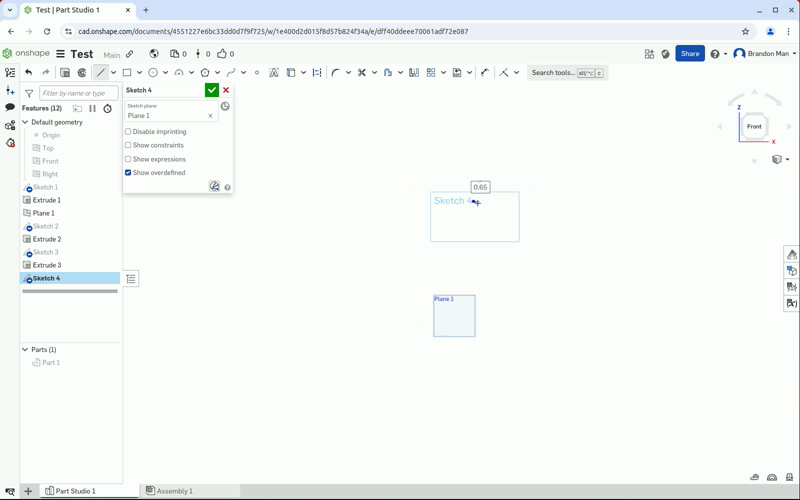
scroll(-6)
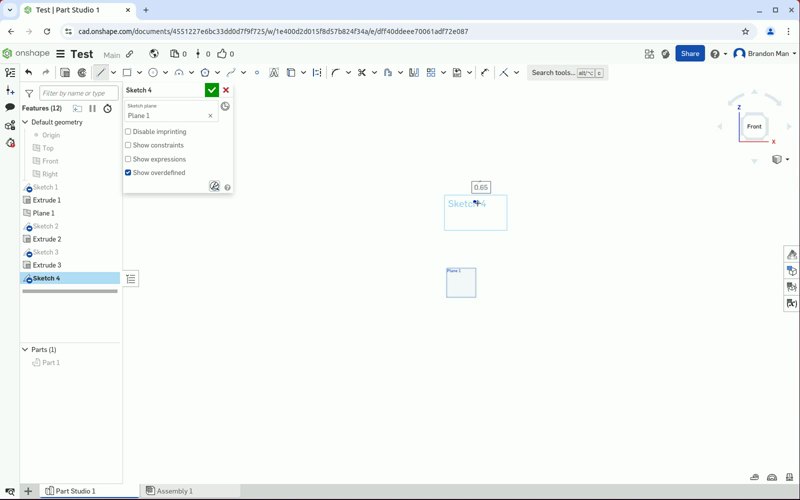
key_up(shift)
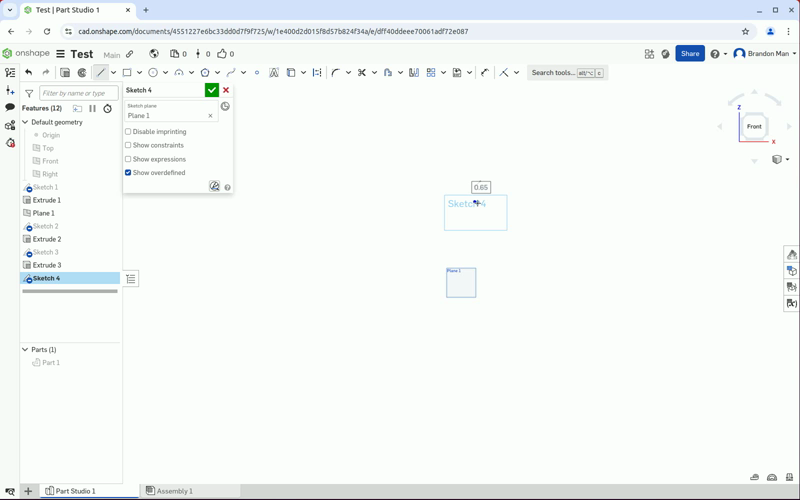
key_down(shift)
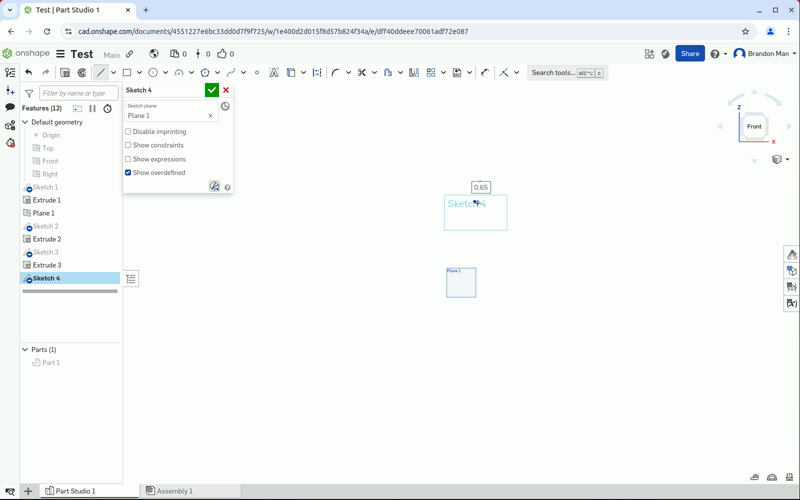
mouse_move(507, 202)
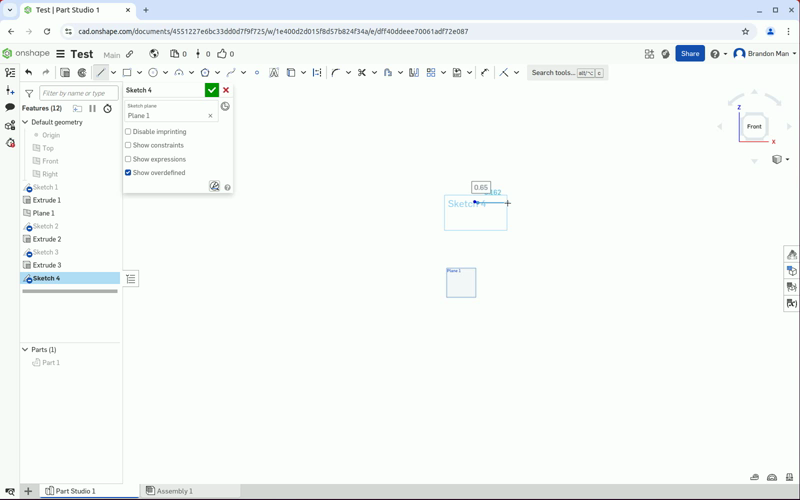
mouse_move(478, 196)
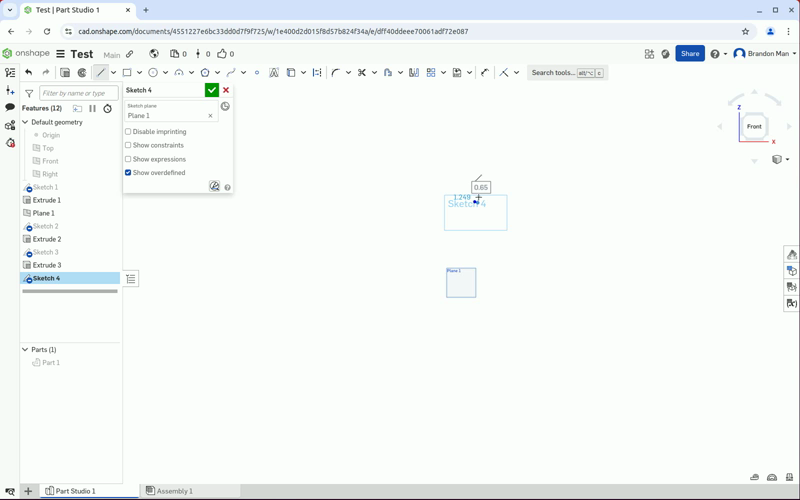
scroll(6)
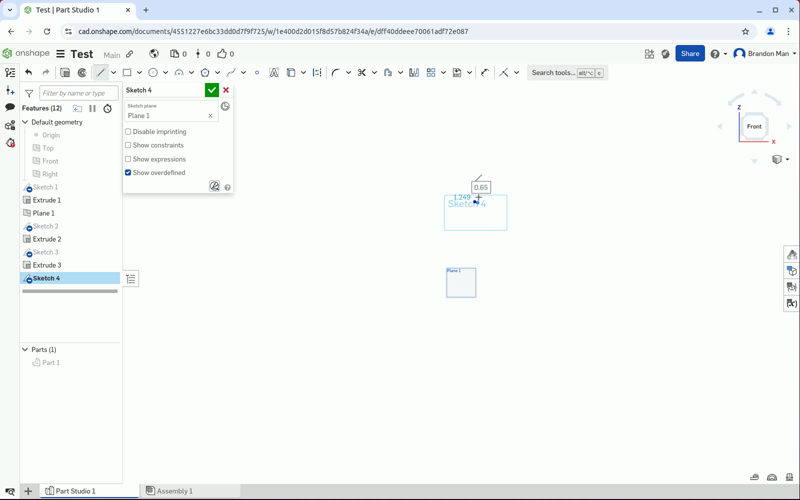
scroll(6)
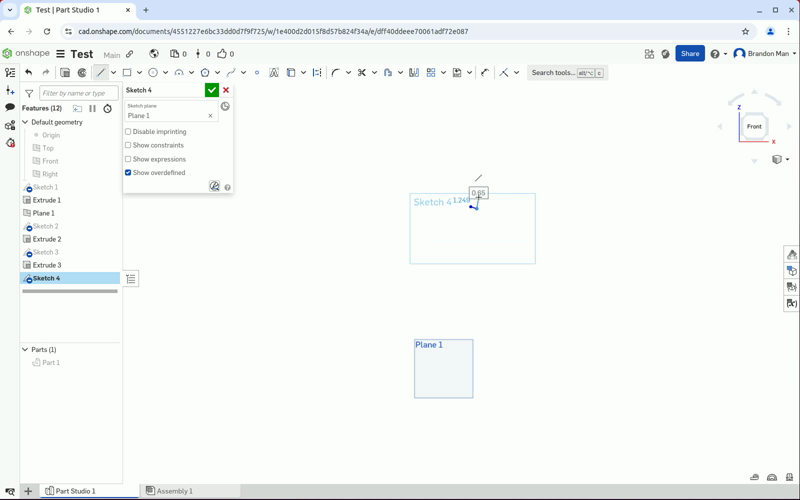
scroll(6)
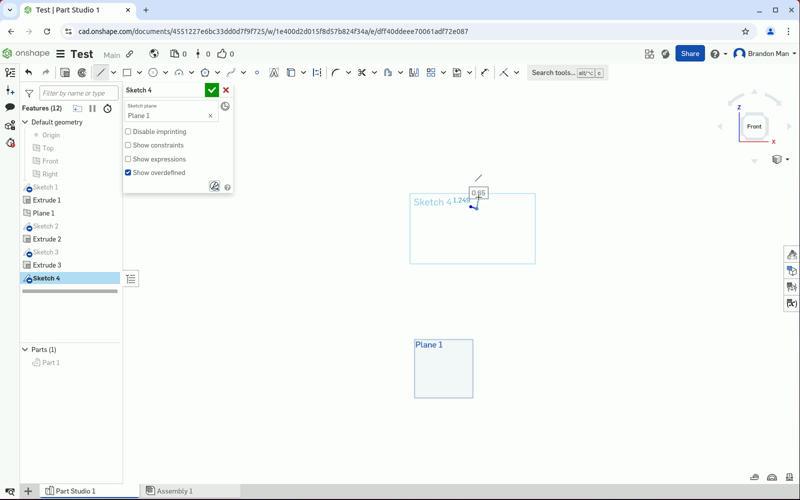
scroll(6)
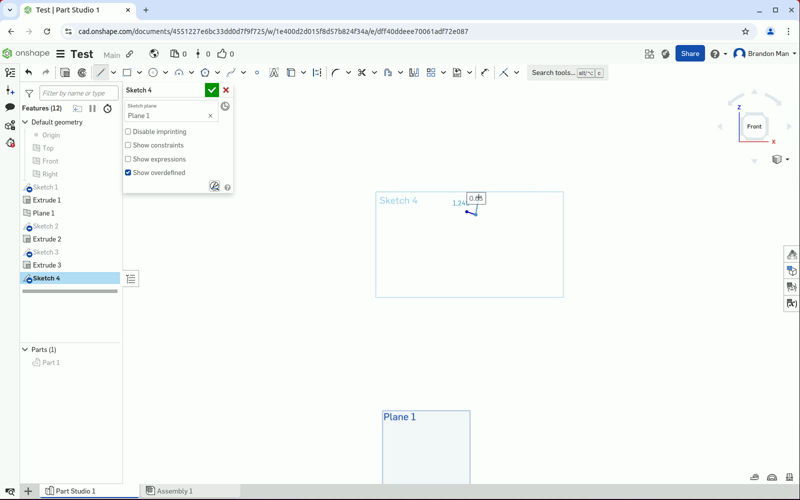
scroll(6)
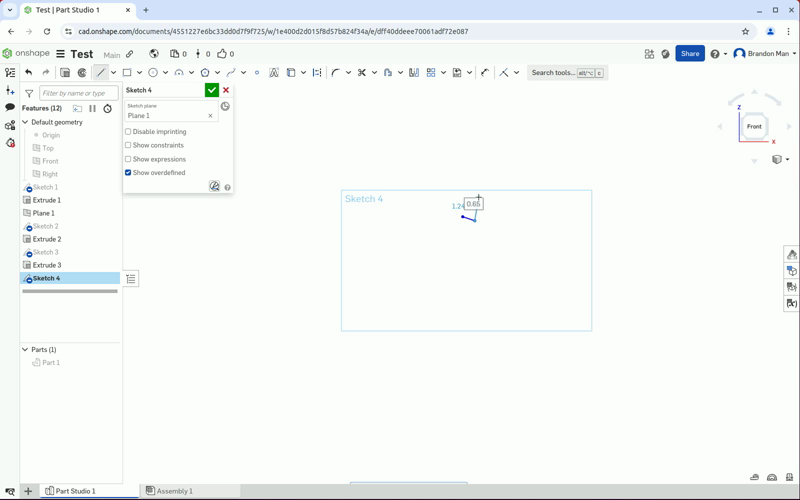
scroll(6)
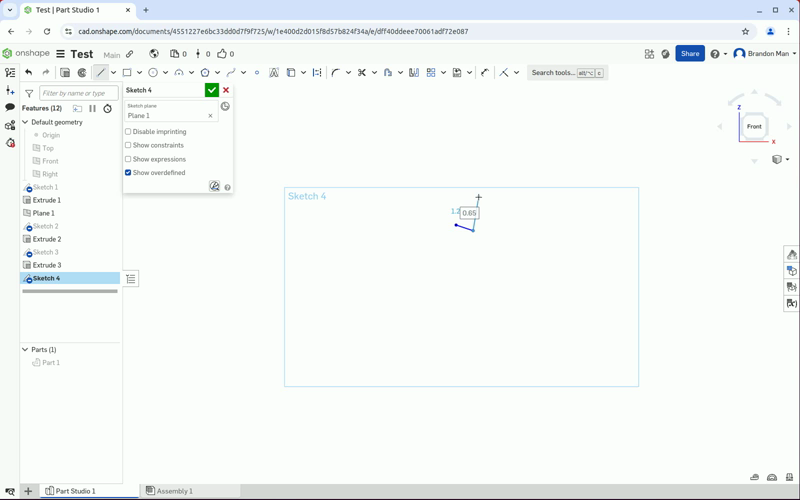
scroll(6)
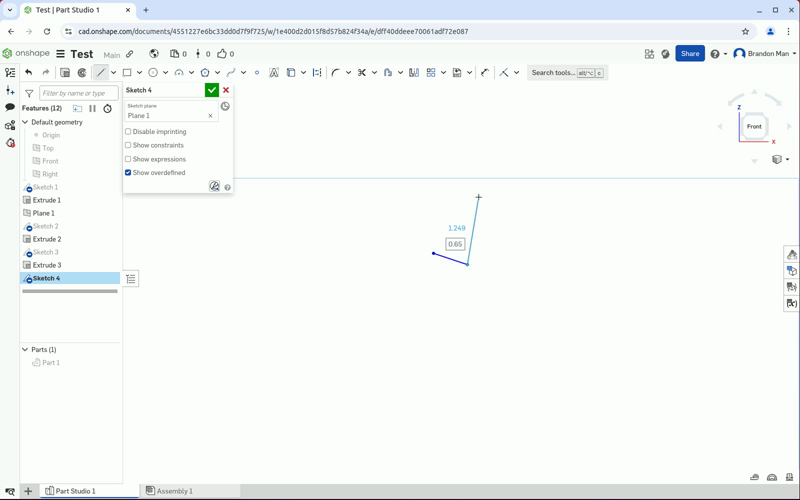
click(478, 196)
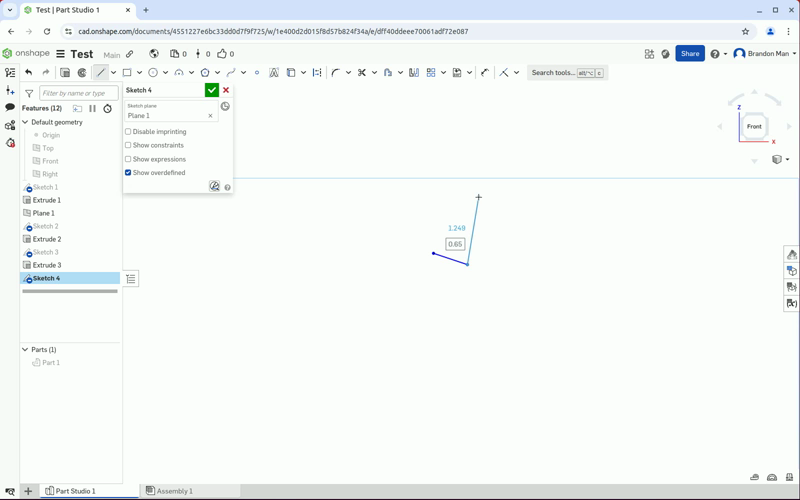
scroll(-6)
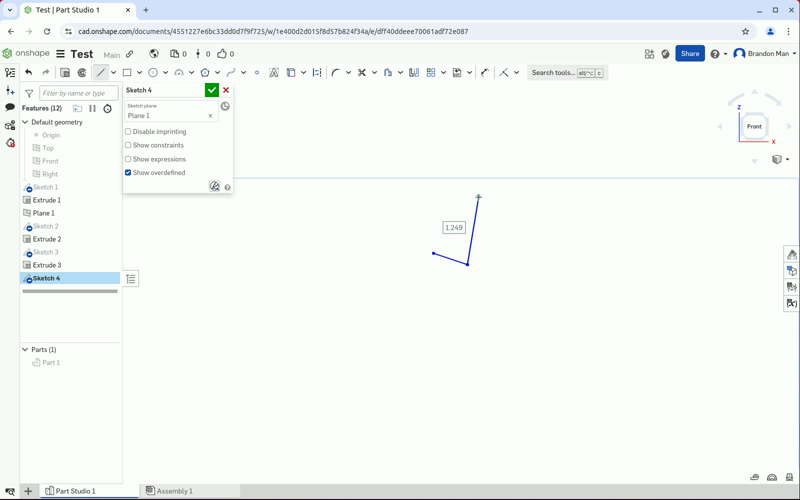
scroll(-6)
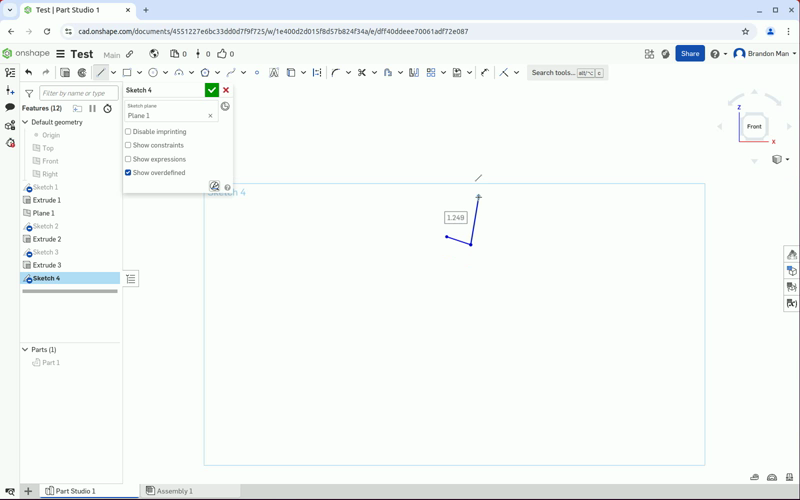
scroll(-6)
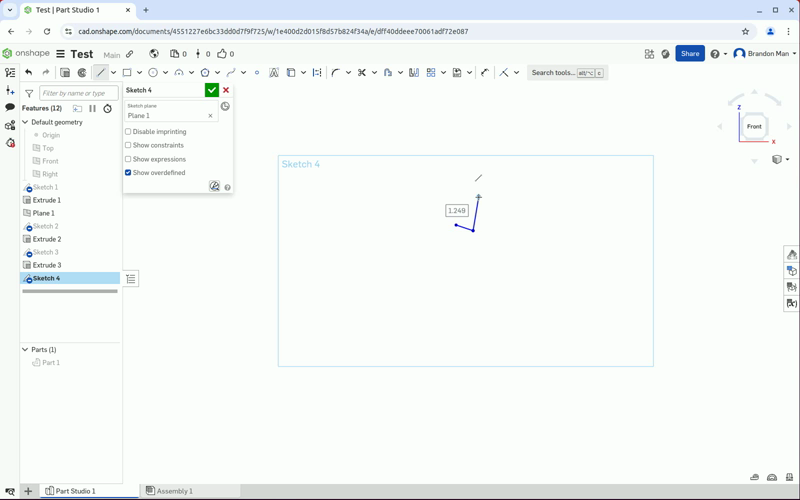
scroll(-6)
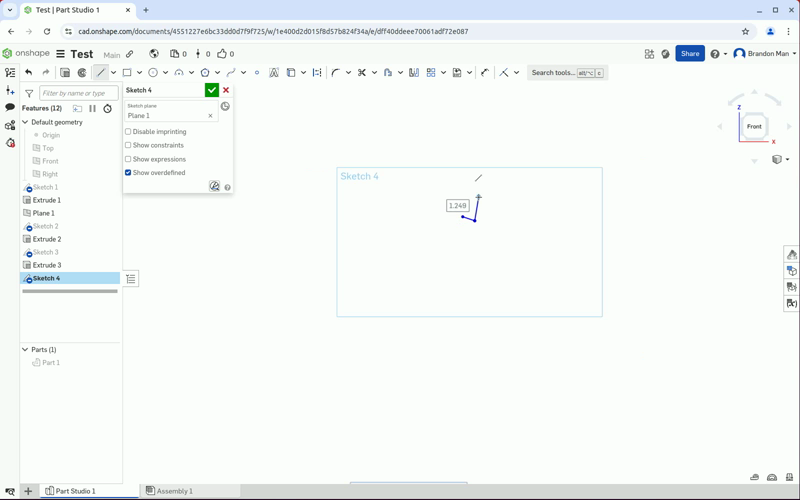
scroll(-6)
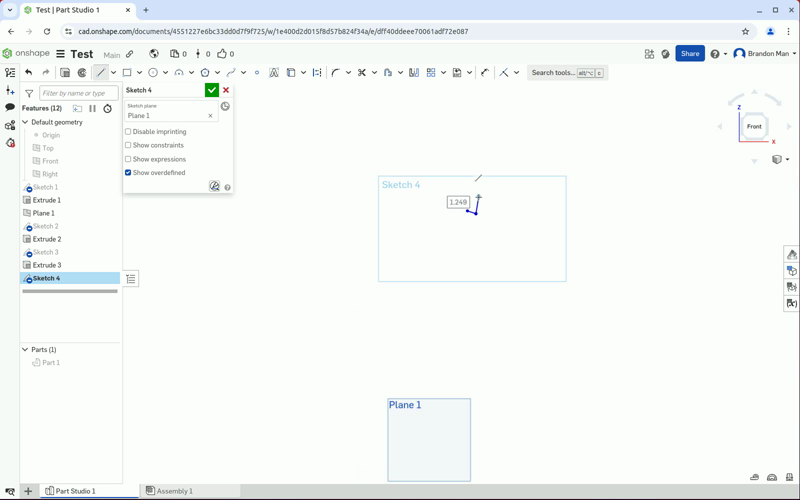
scroll(-6)
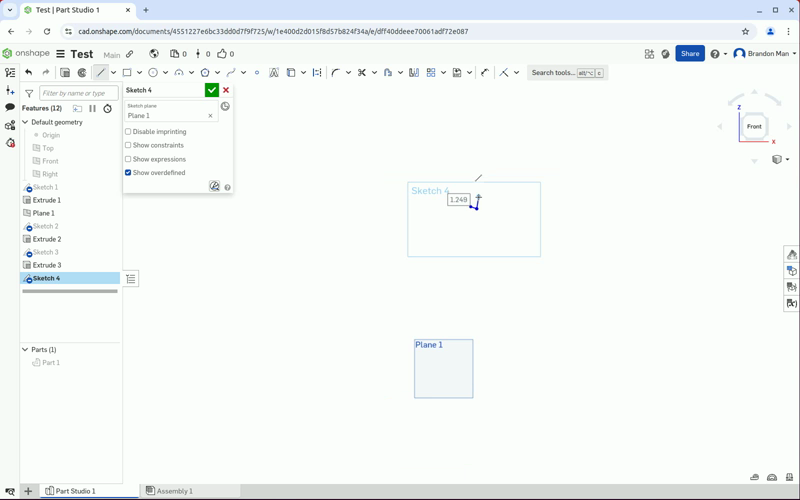
scroll(-6)
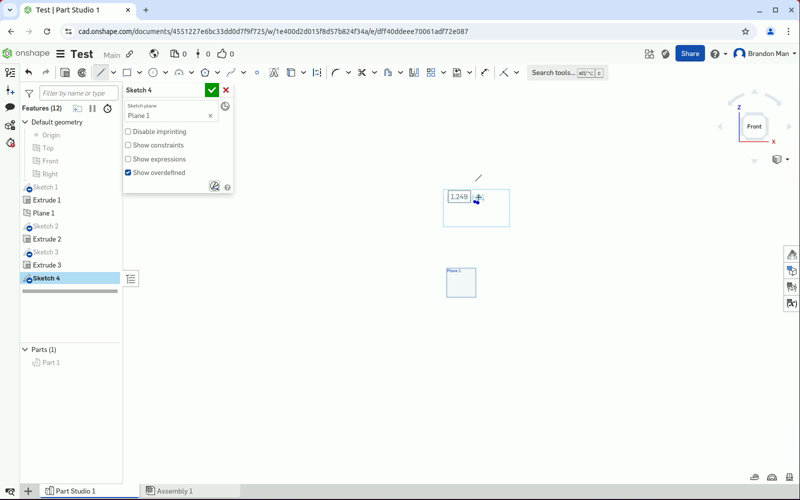
key_up(shift)
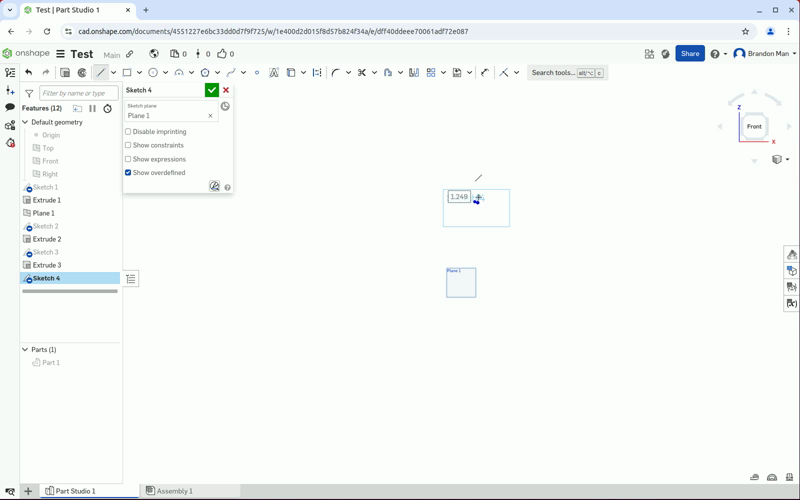
key_down(shift)
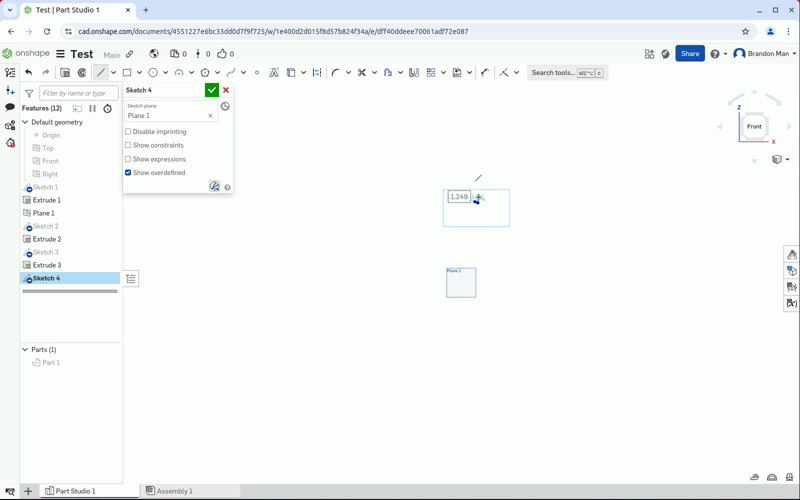
mouse_move(508, 196)
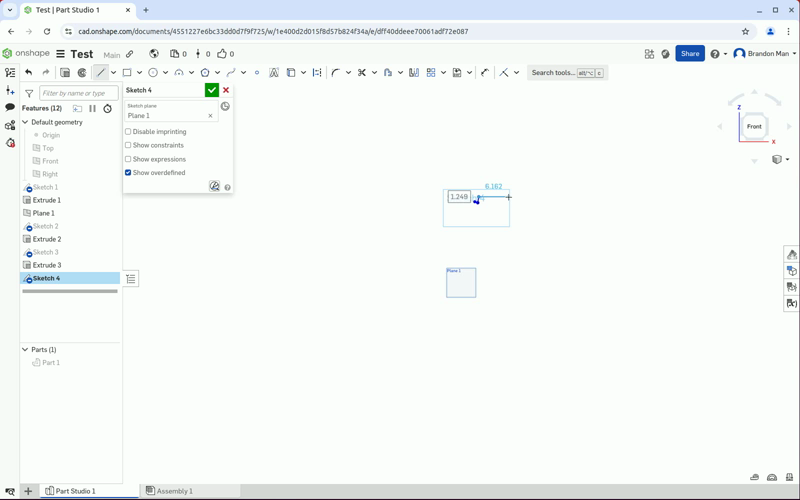
mouse_move(475, 196)
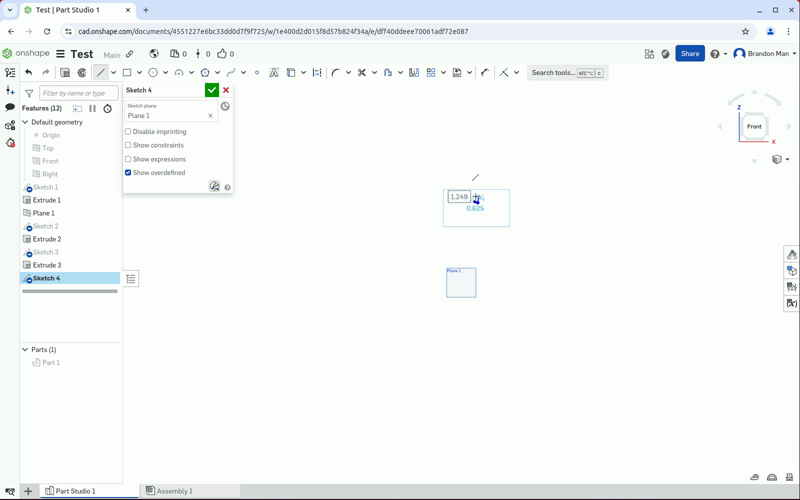
scroll(6)
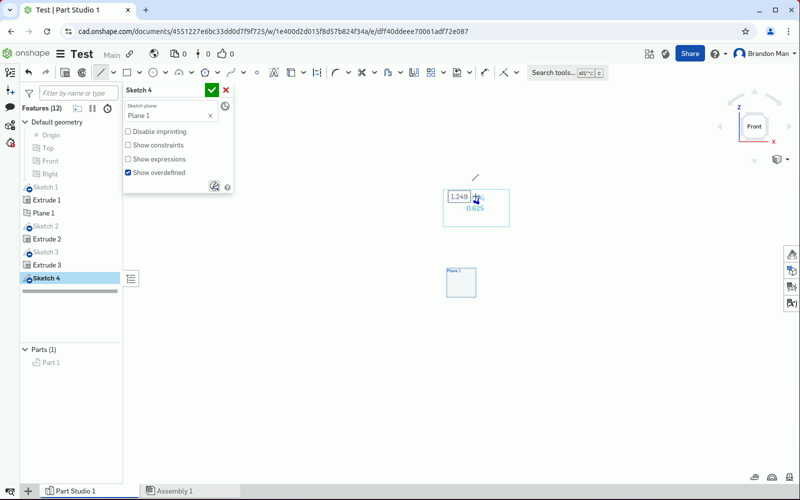
scroll(6)
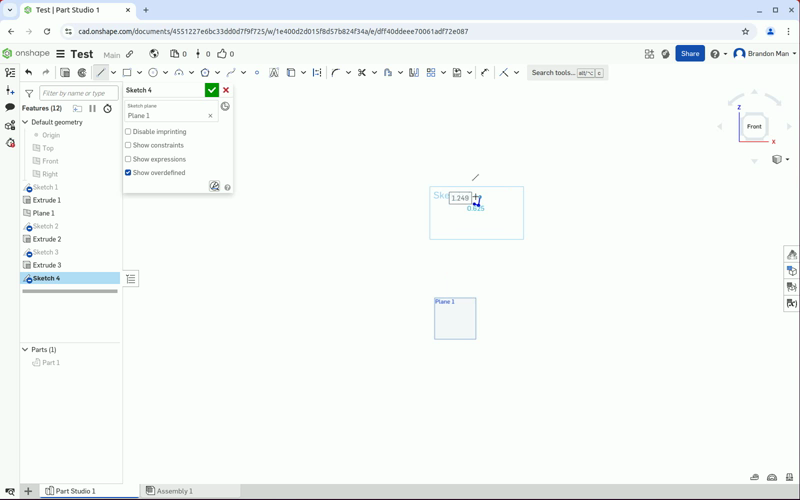
scroll(6)
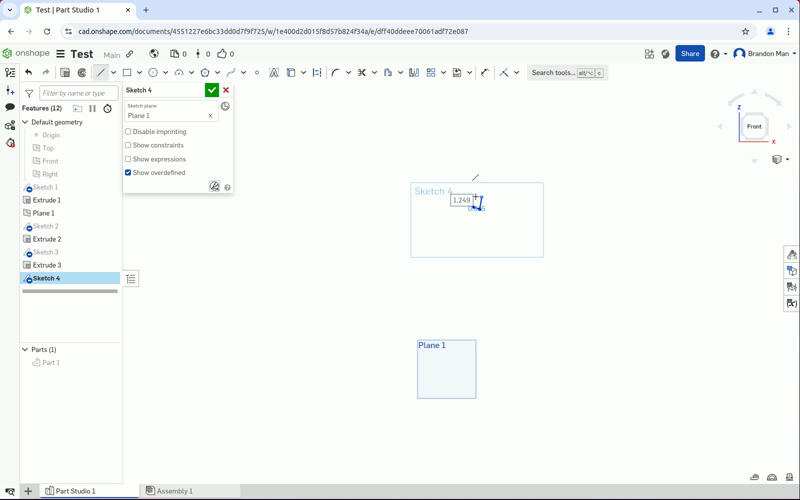
scroll(6)
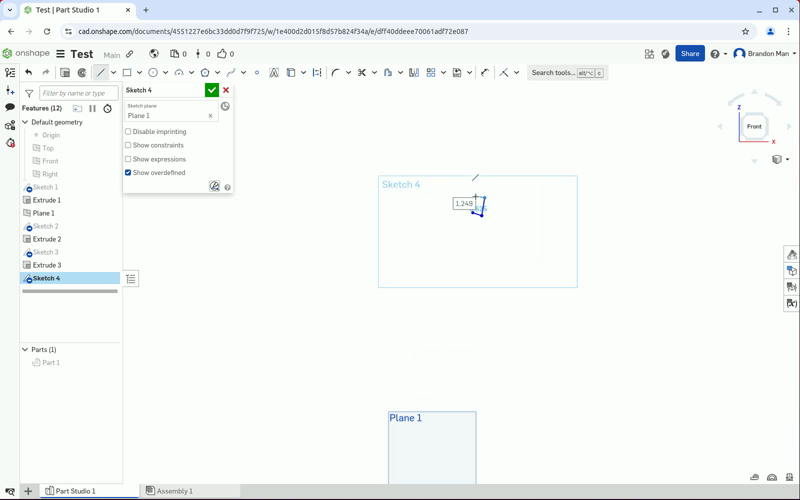
scroll(6)
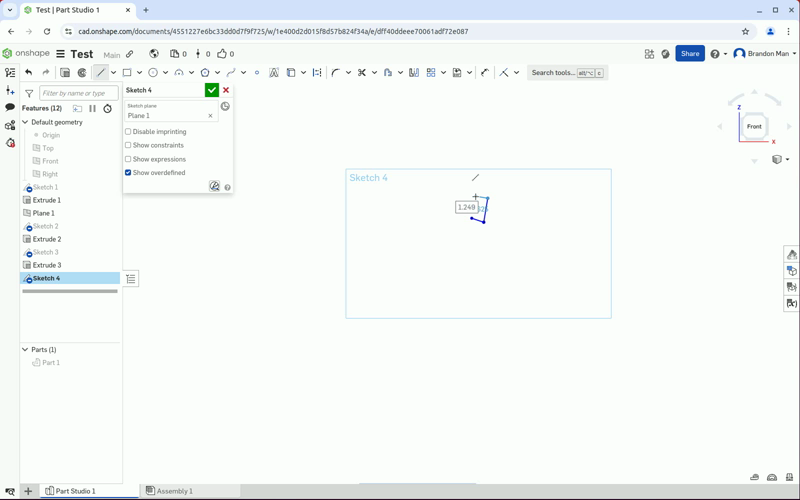
scroll(6)
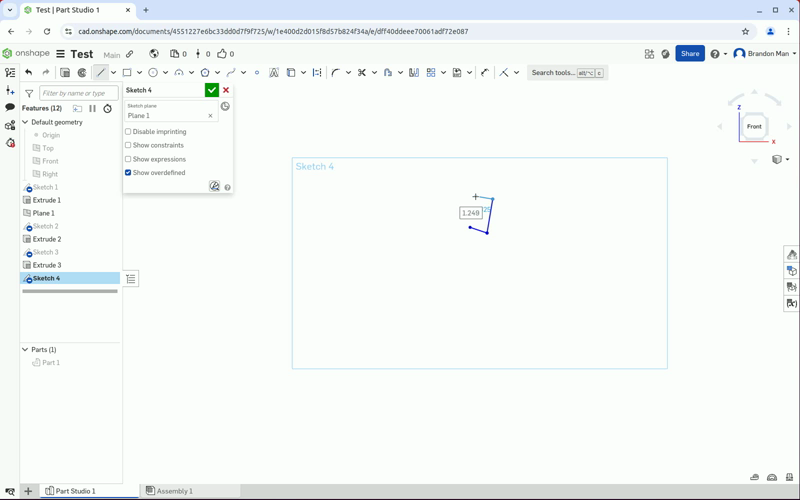
scroll(6)
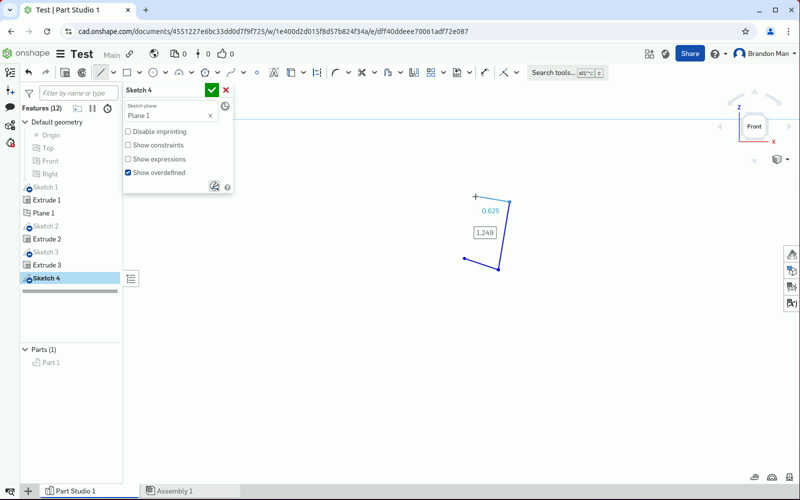
click(475, 196)
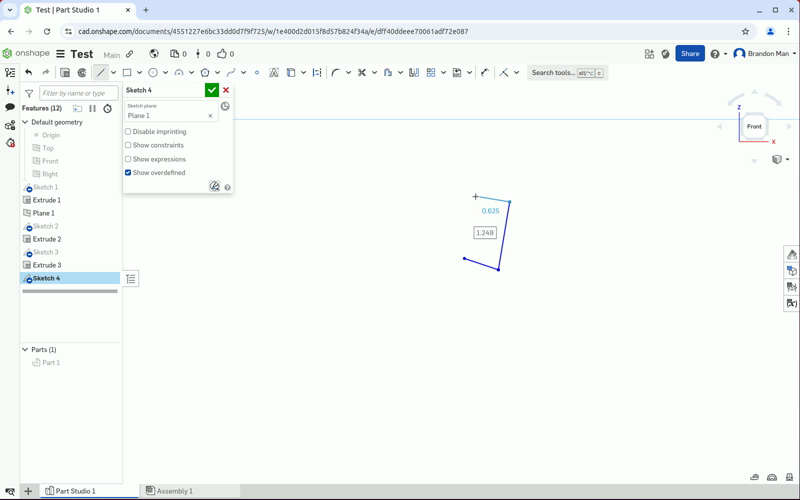
scroll(-6)
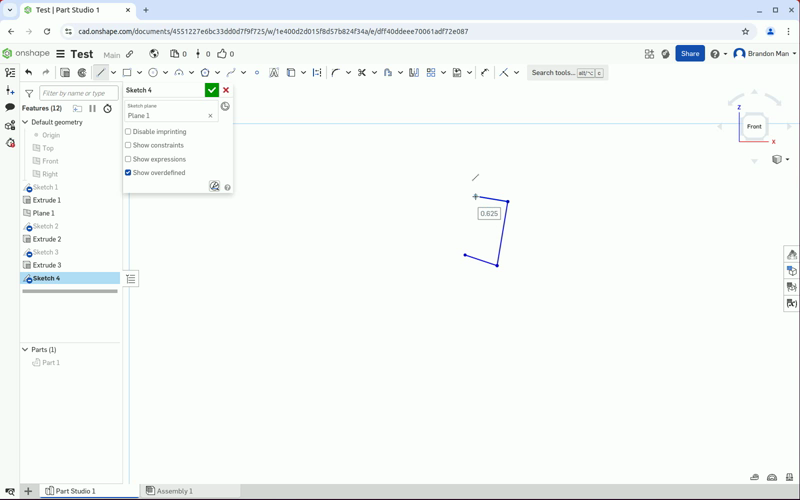
scroll(-6)
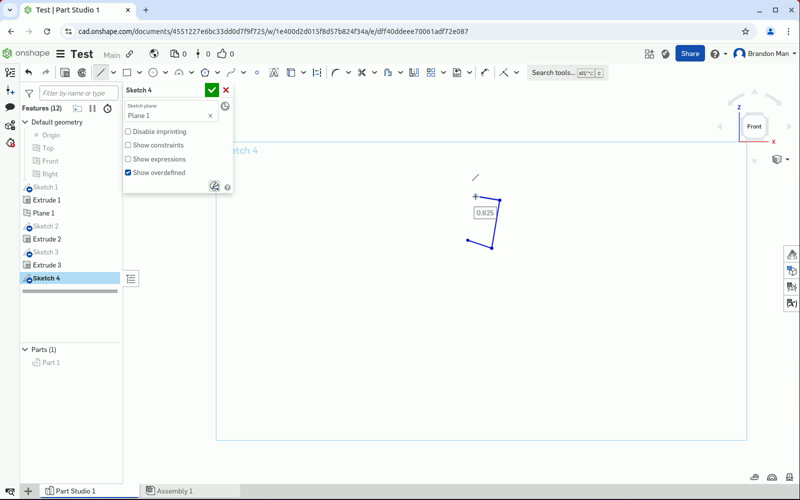
scroll(-6)
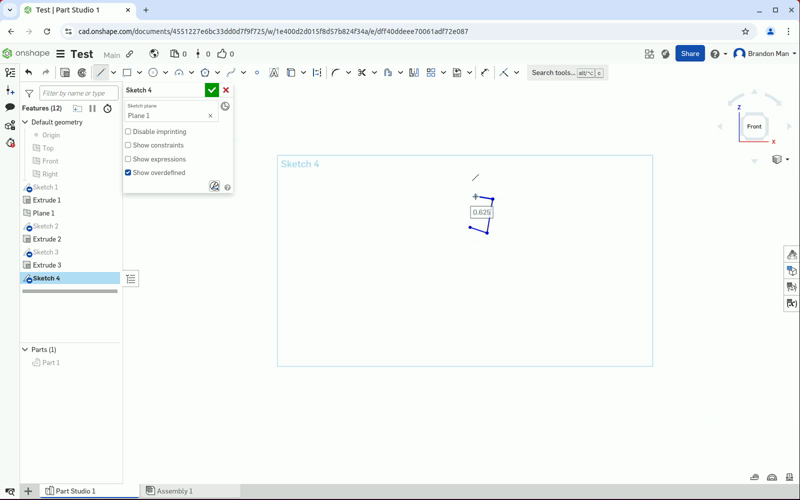
scroll(-6)
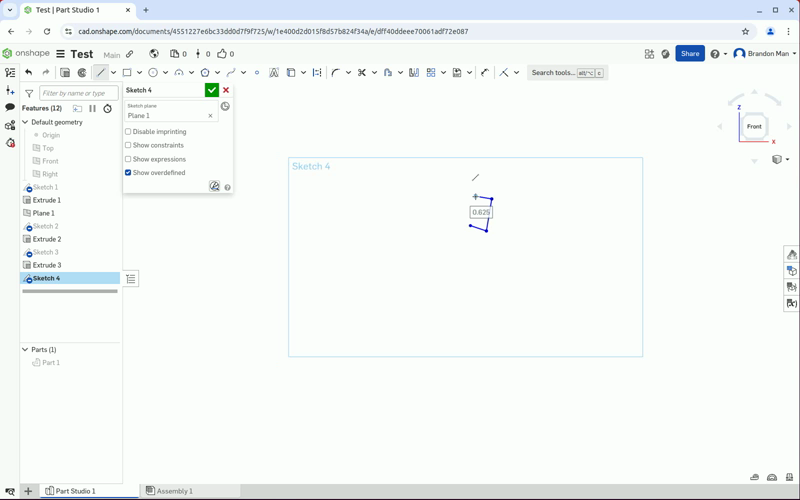
scroll(-6)
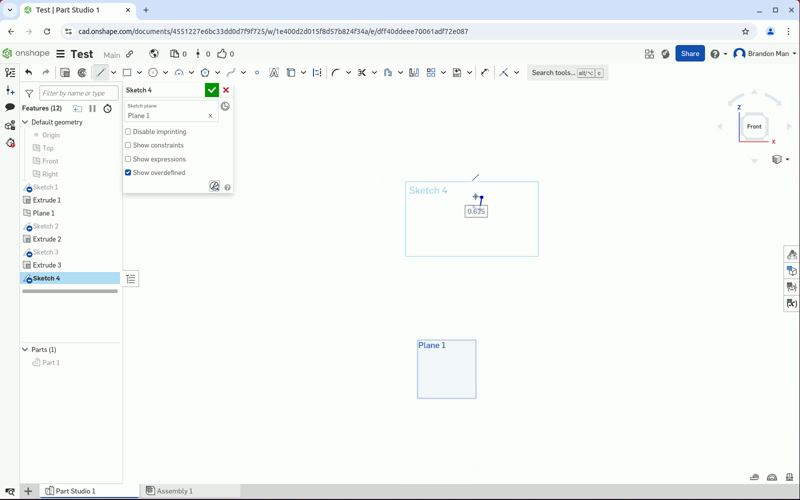
scroll(-6)
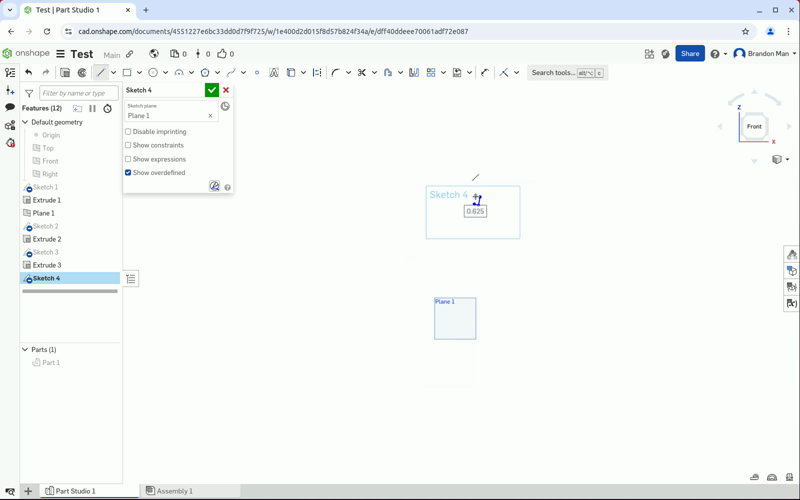
scroll(-6)
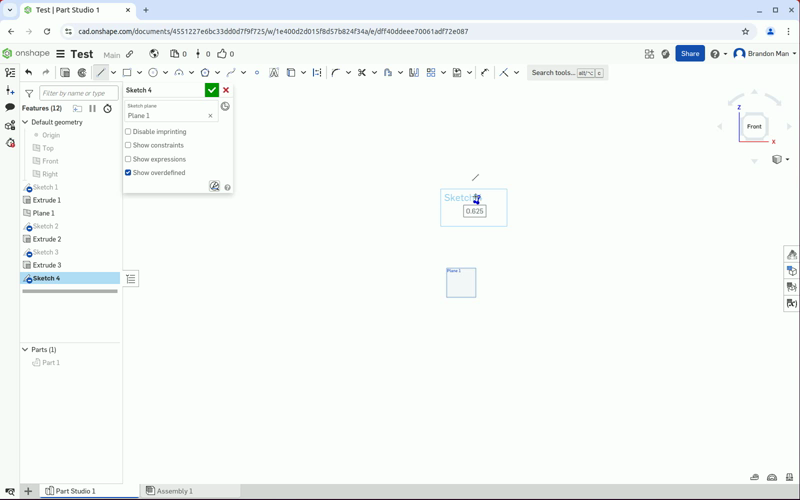
key_up(shift)
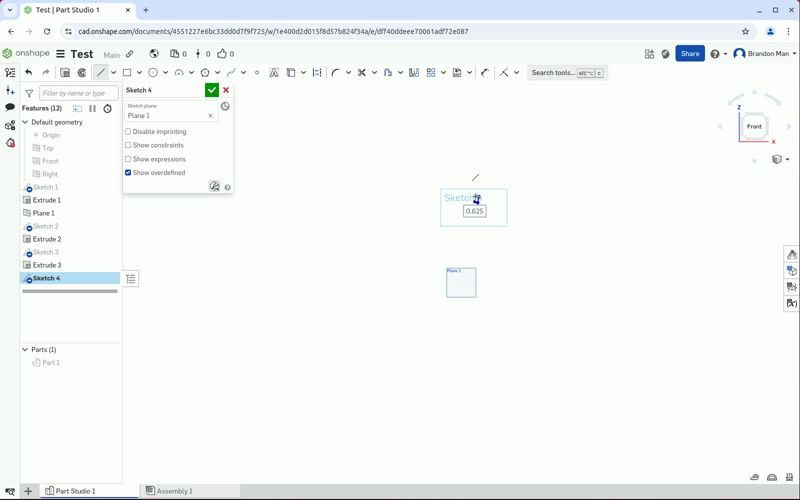
mouse_move(505, 196)
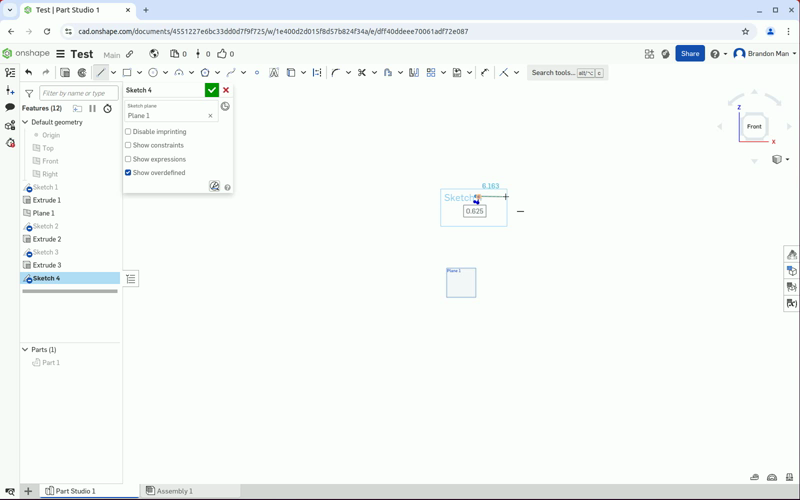
key_down(shift)
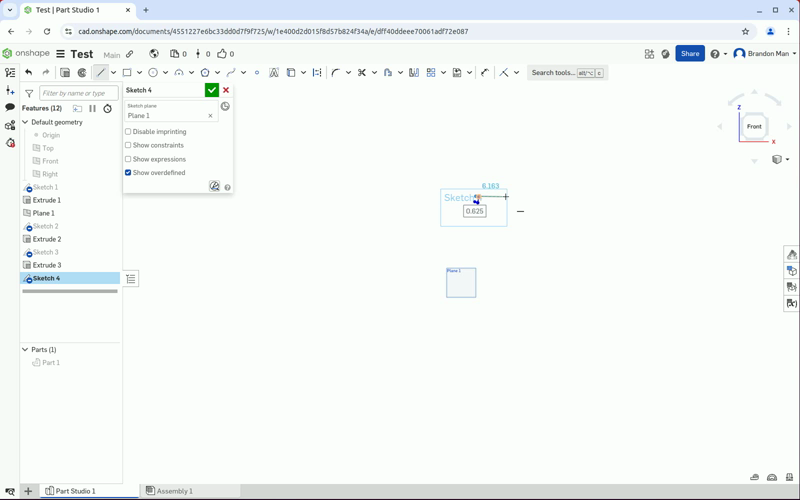
mouse_move(474, 201)
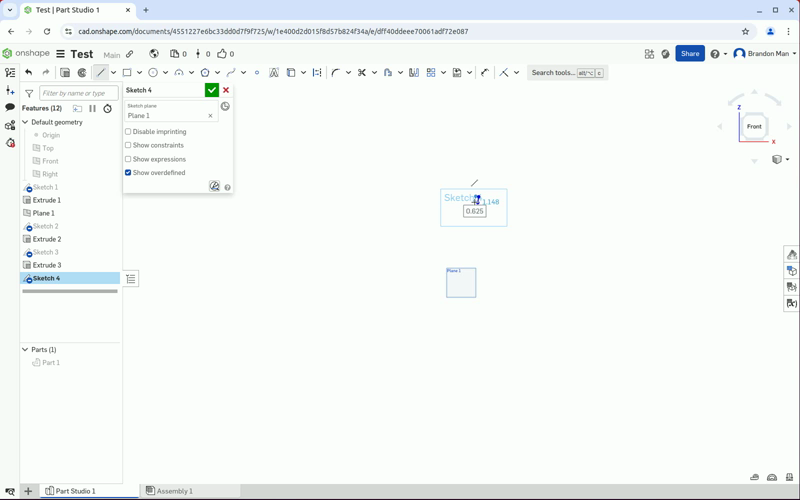
scroll(6)
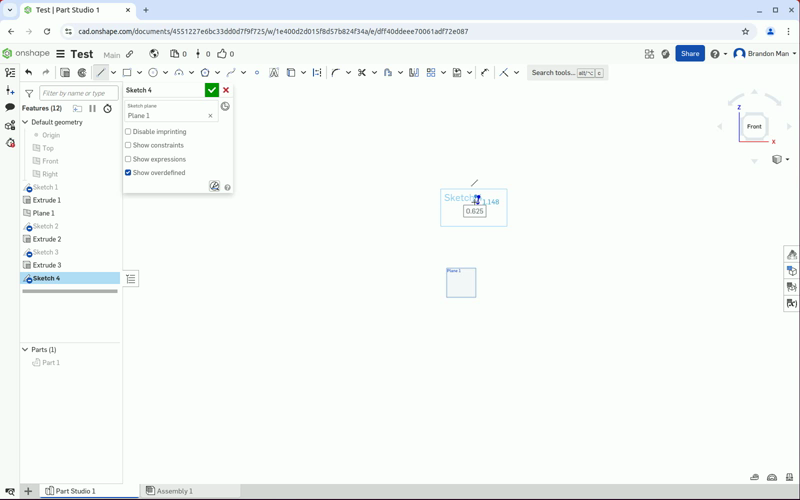
scroll(6)
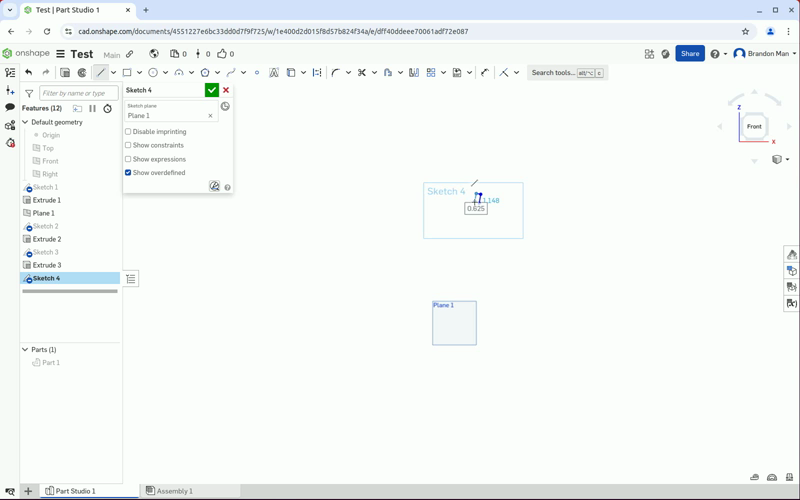
scroll(6)
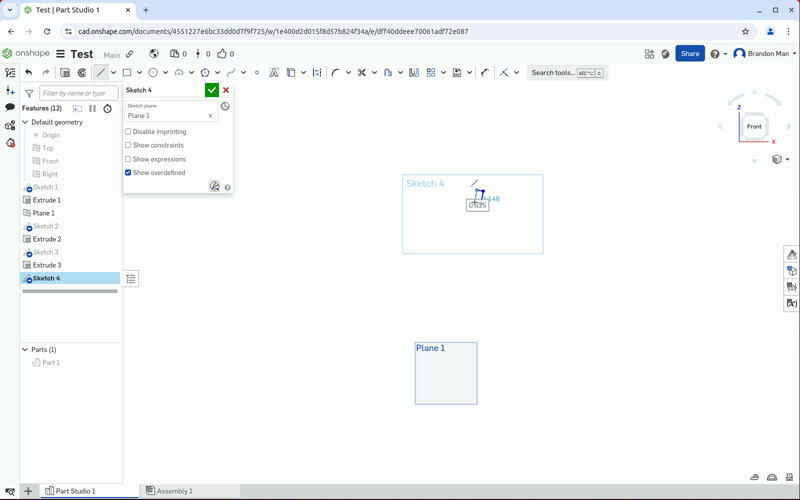
scroll(6)
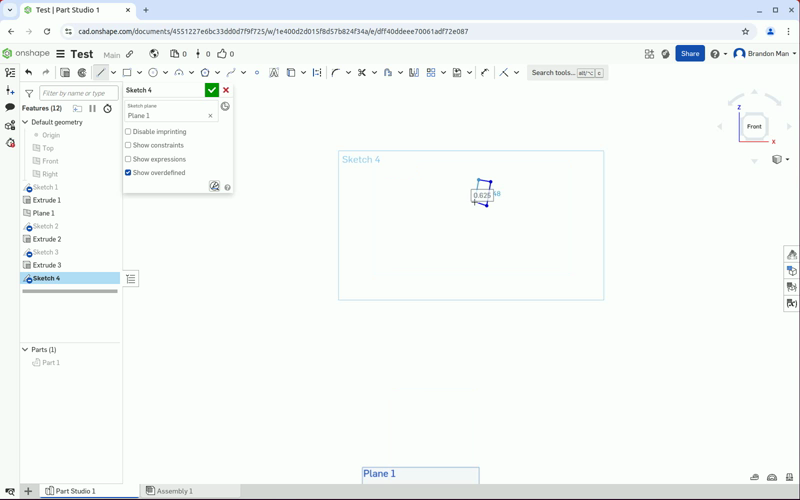
scroll(6)
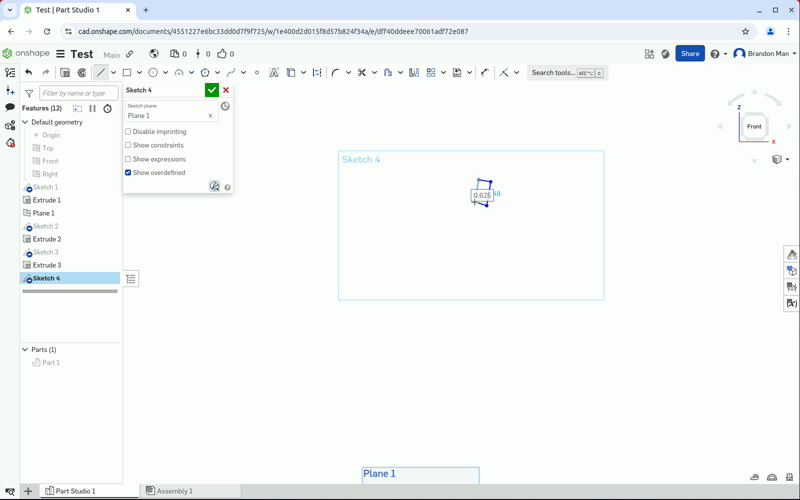
scroll(6)
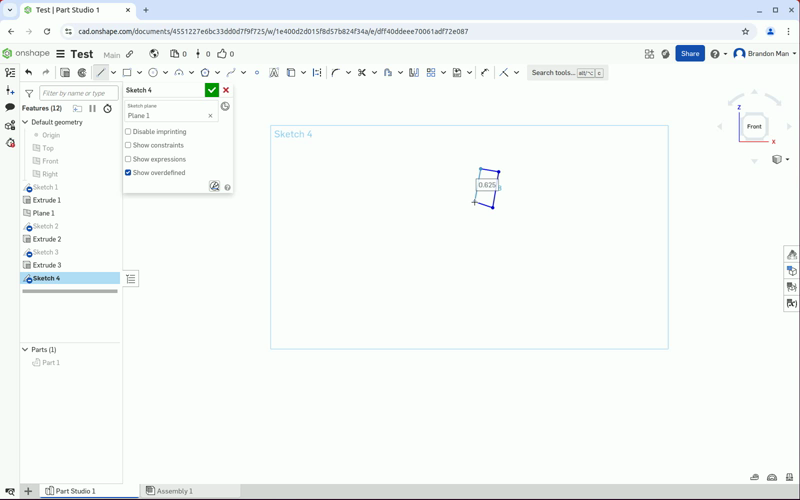
scroll(6)
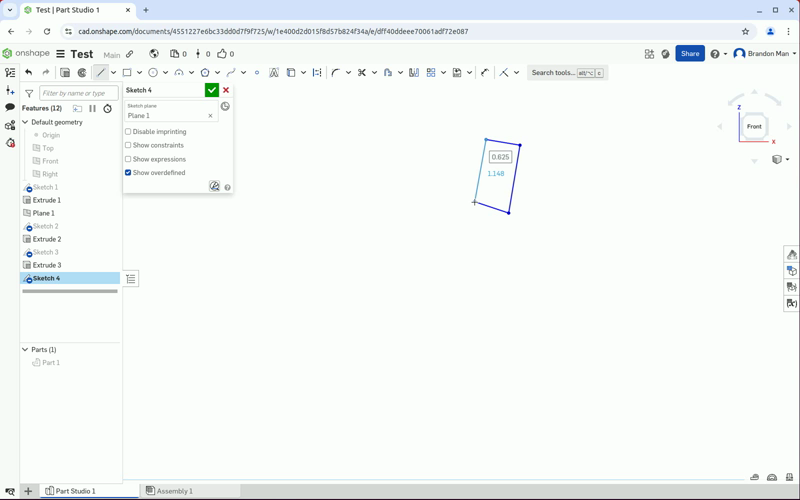
key_up(shift)
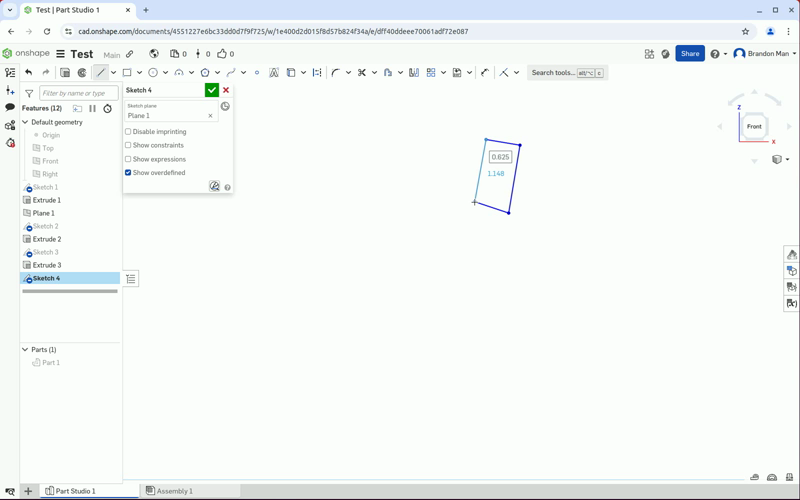
click(474, 201)
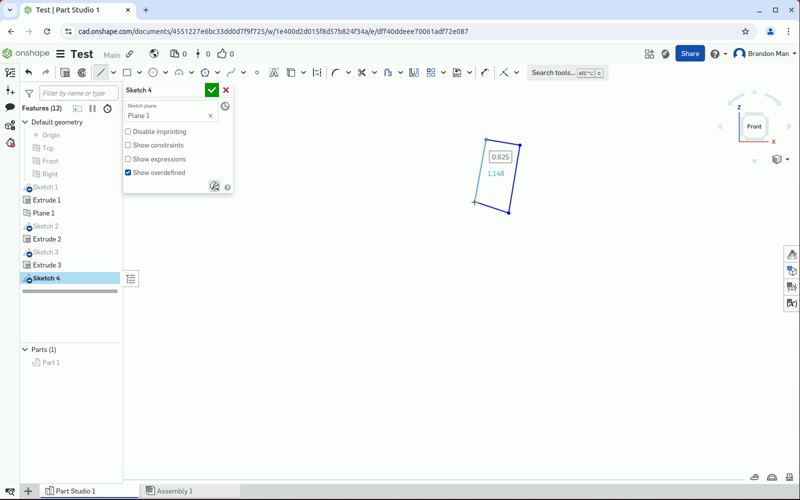
scroll(-6)
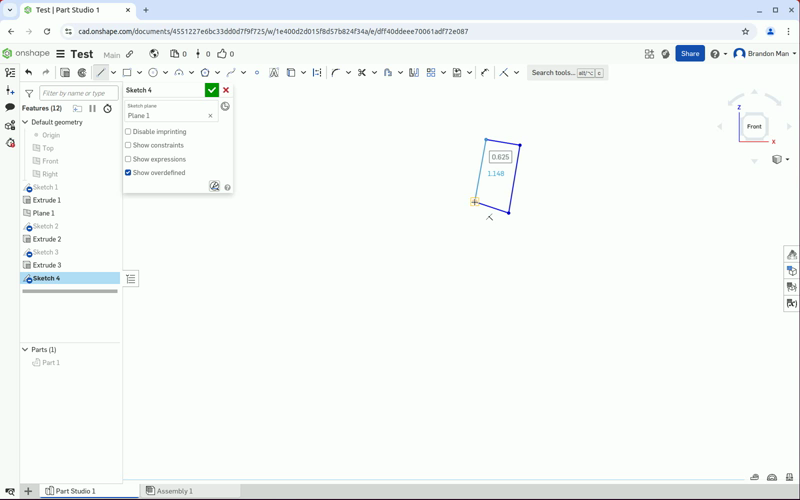
scroll(-6)
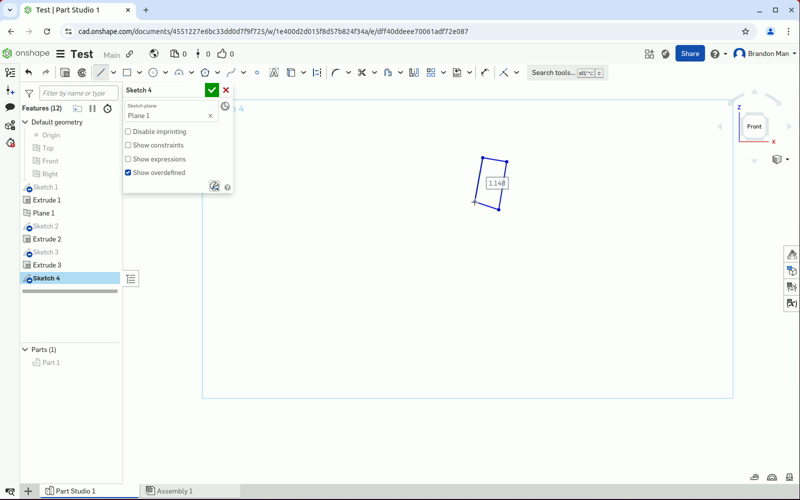
scroll(-6)
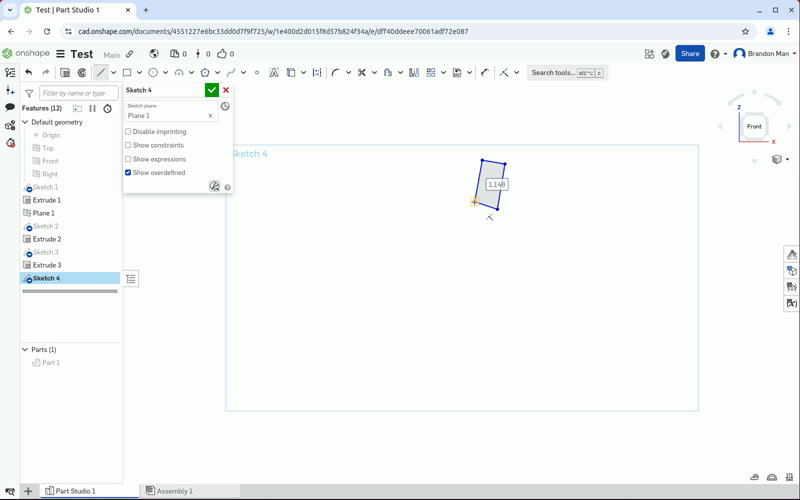
scroll(-6)
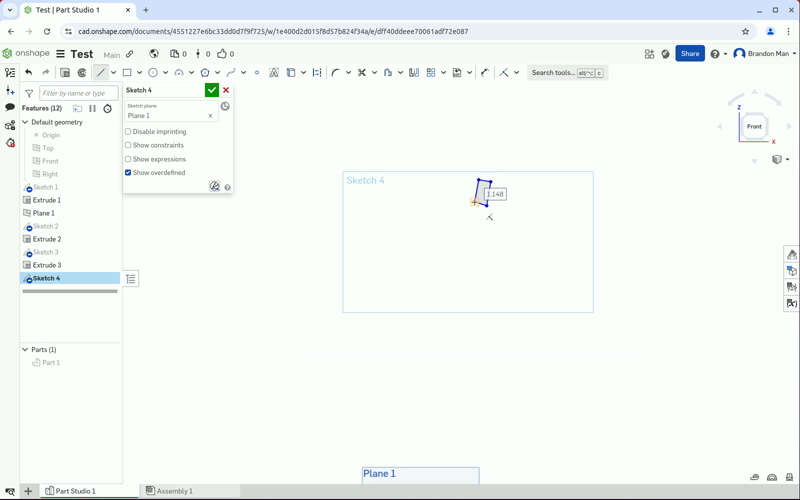
scroll(-6)
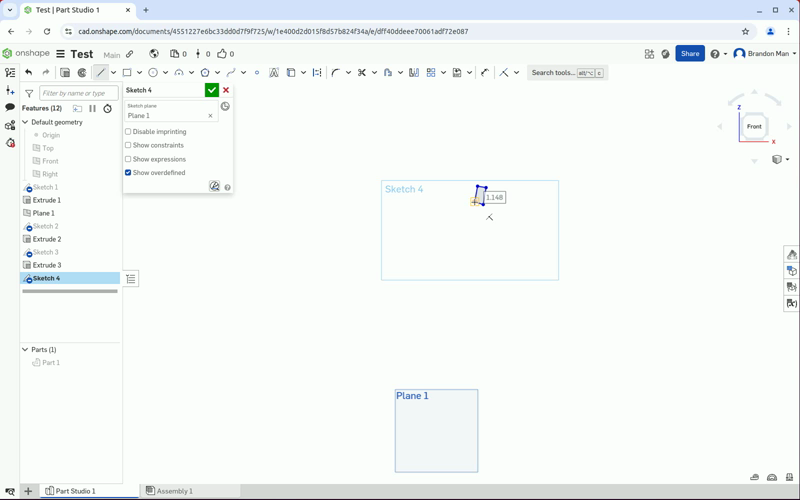
scroll(-6)
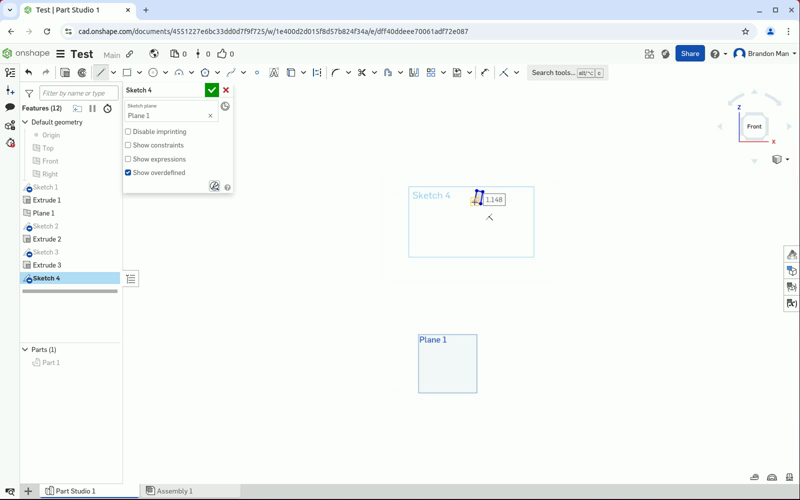
scroll(-6)
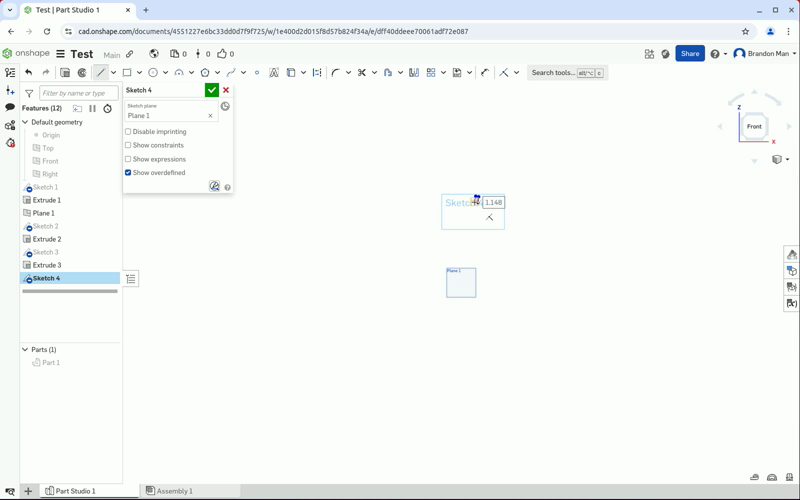
key(esc)
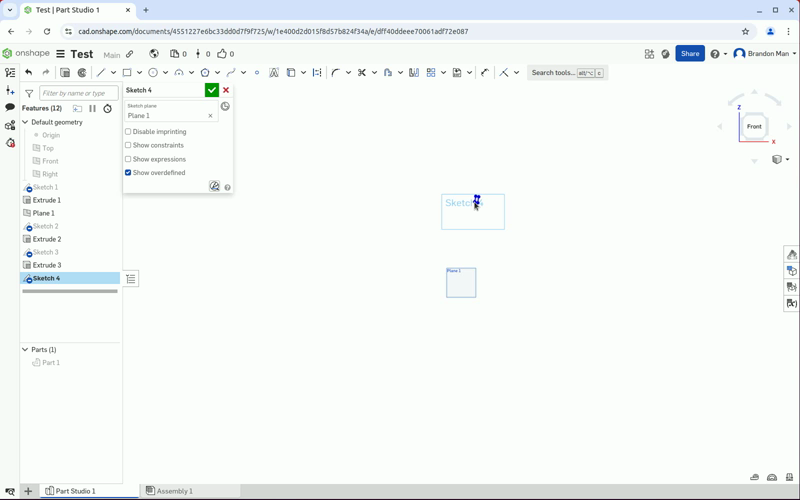
mouse_move(478, 197)
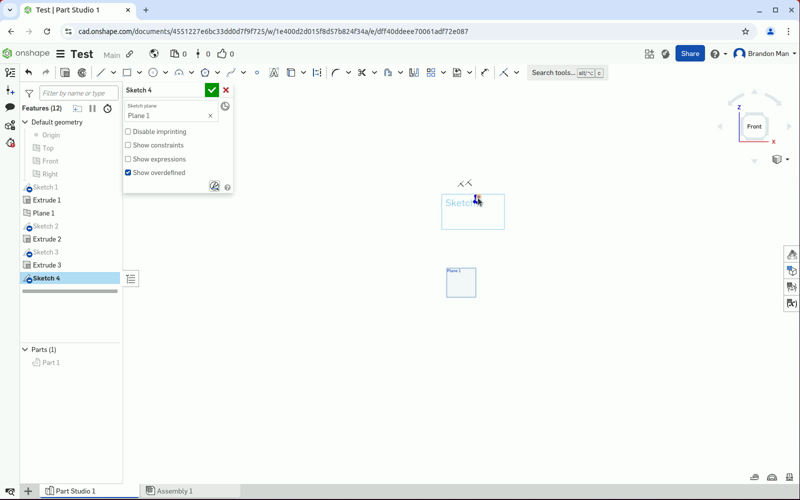
scroll(6)
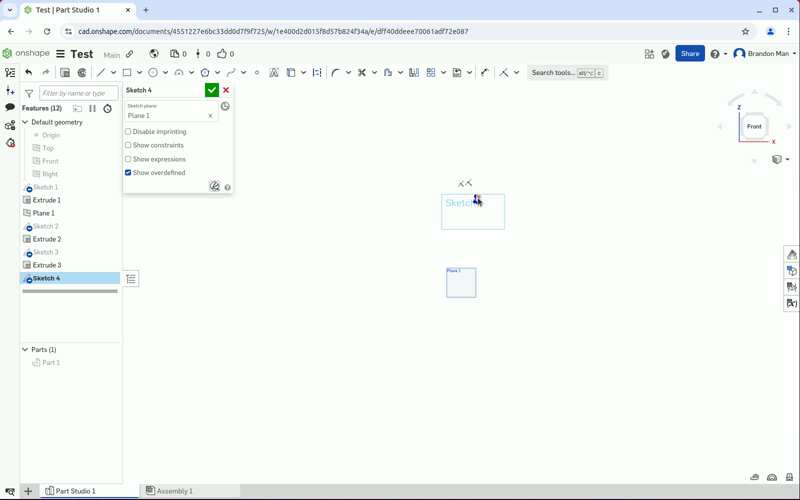
scroll(6)
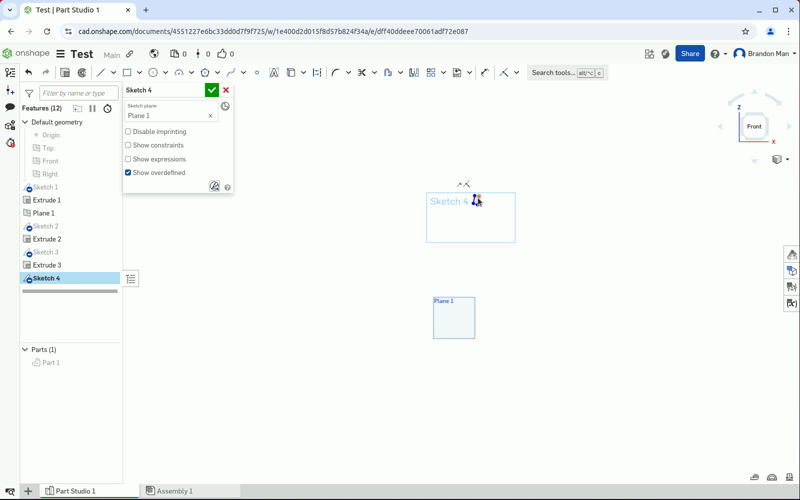
scroll(6)
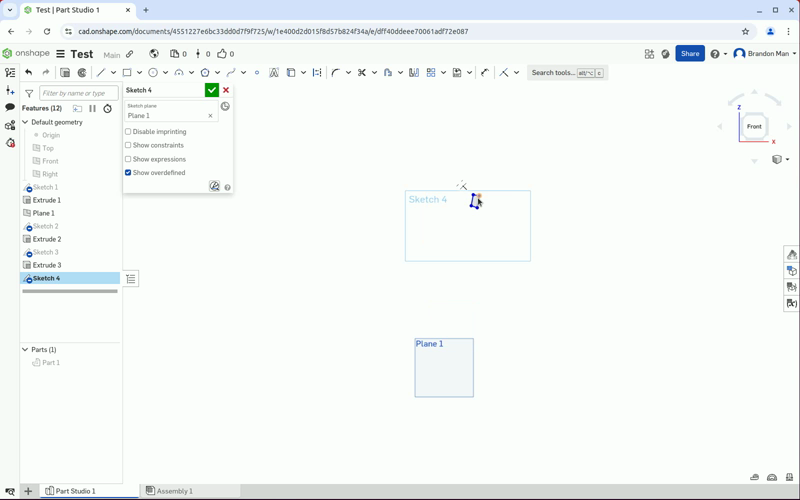
scroll(6)
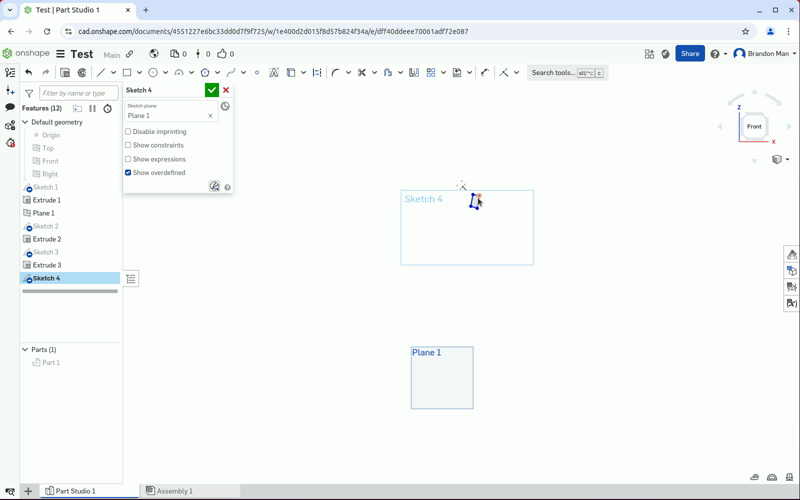
scroll(6)
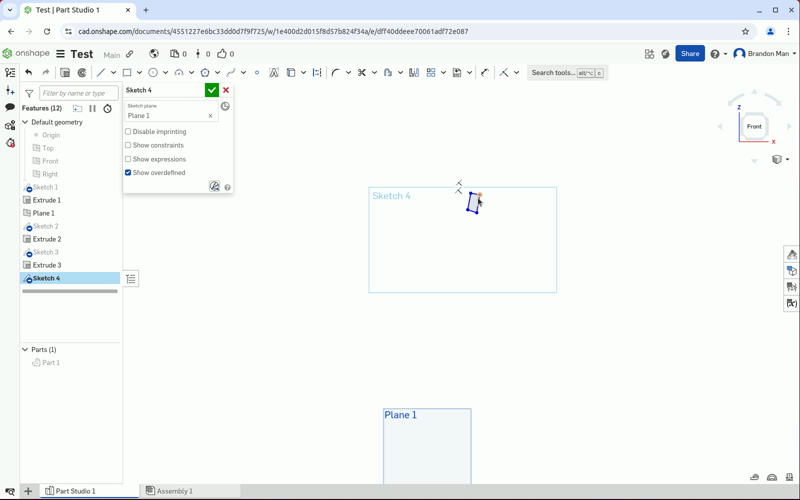
scroll(6)
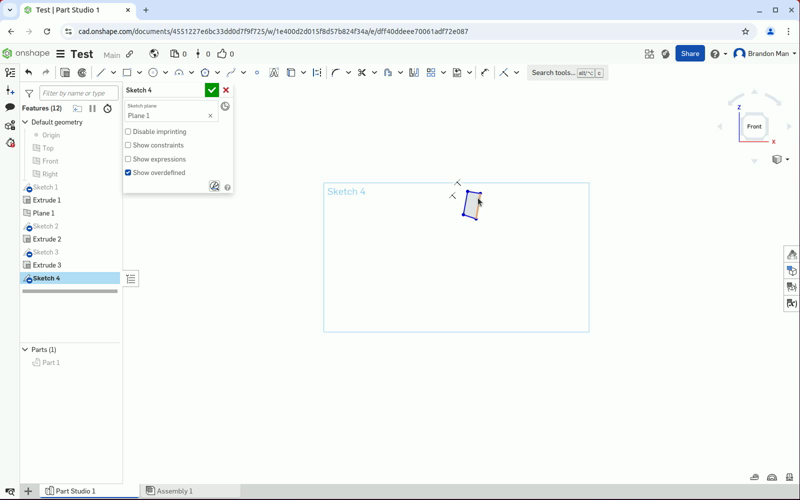
scroll(6)
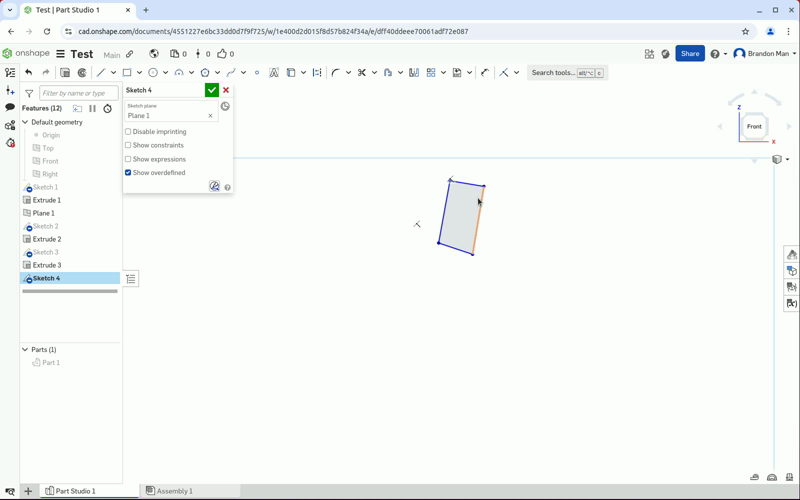
click(478, 197)
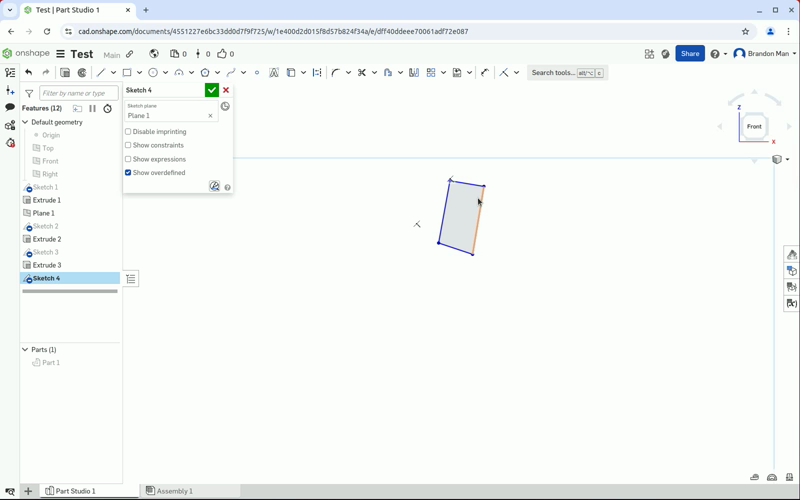
scroll(-6)
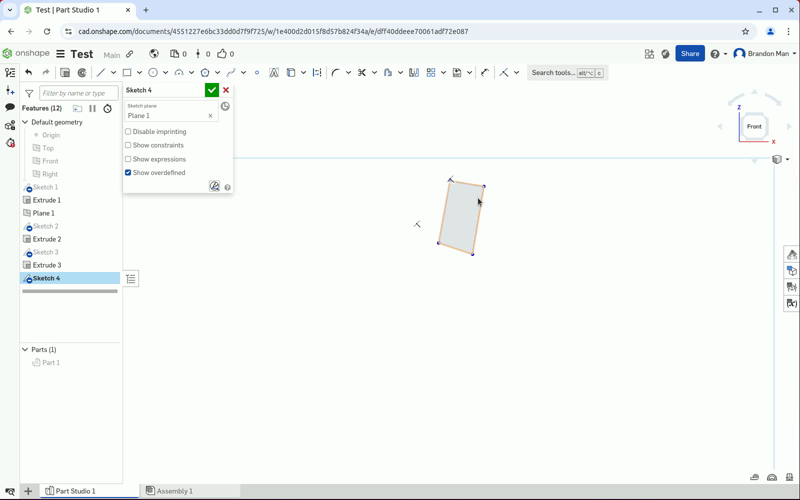
scroll(-6)
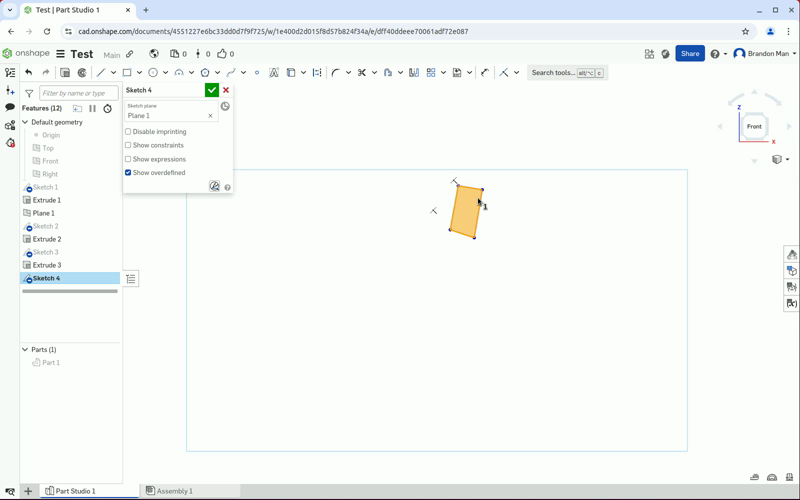
scroll(-6)
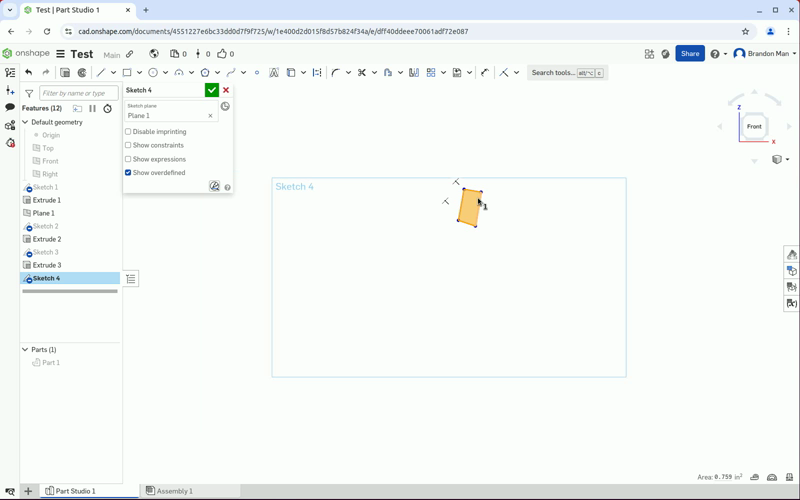
scroll(-6)
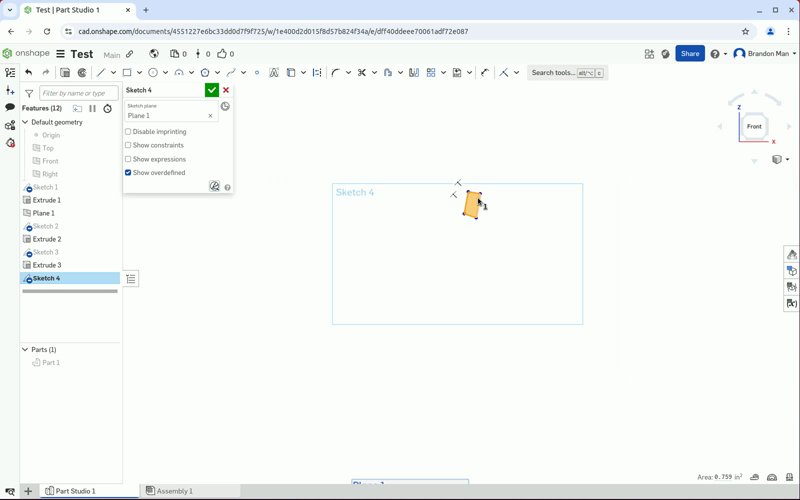
scroll(-6)
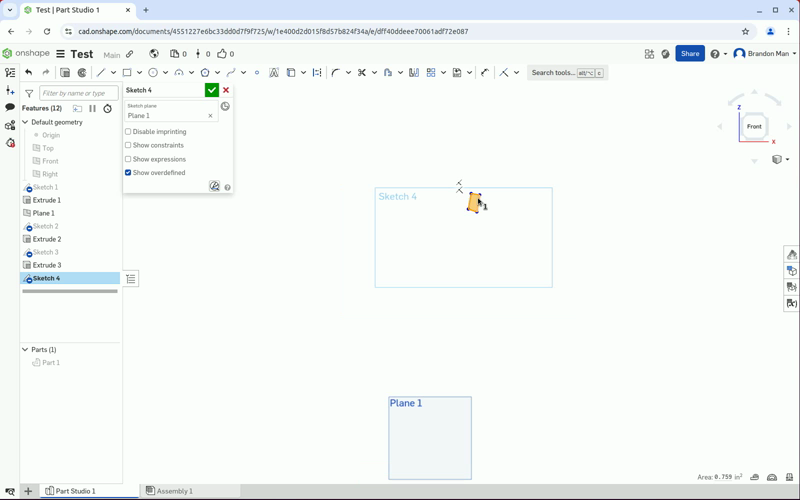
scroll(-6)
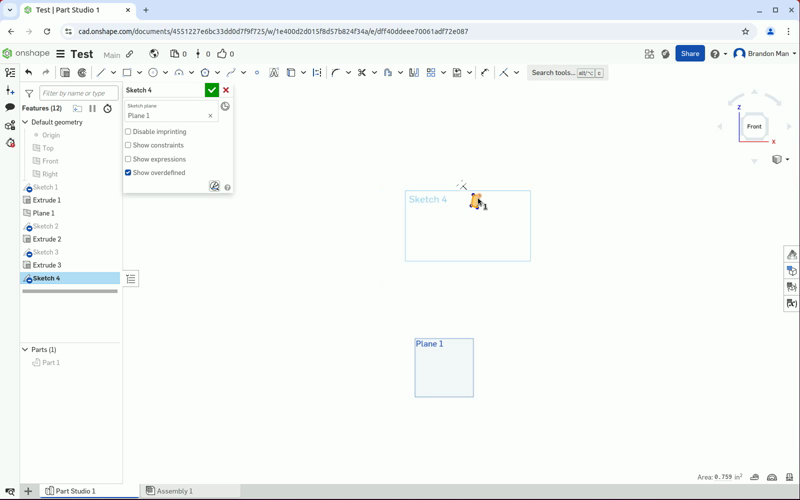
scroll(-6)
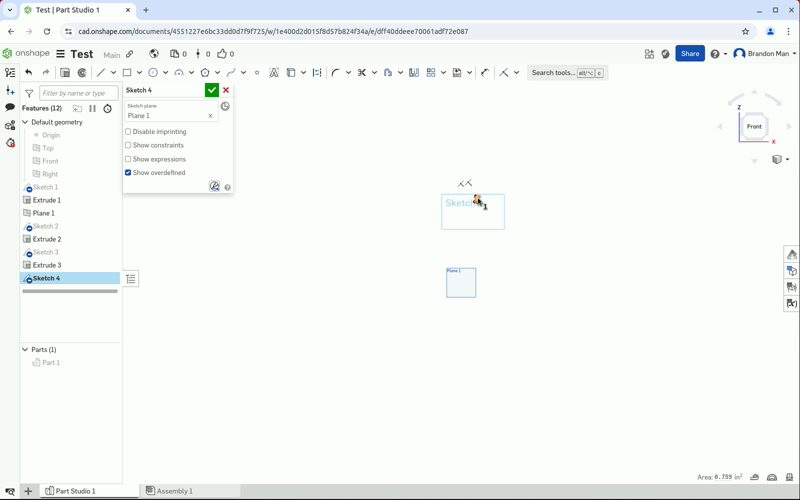
mouse_move(73, 352)
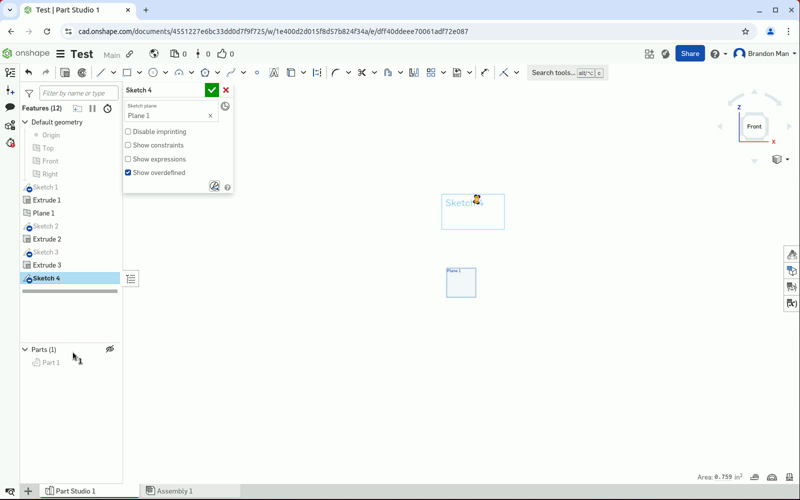
key(shift+y)
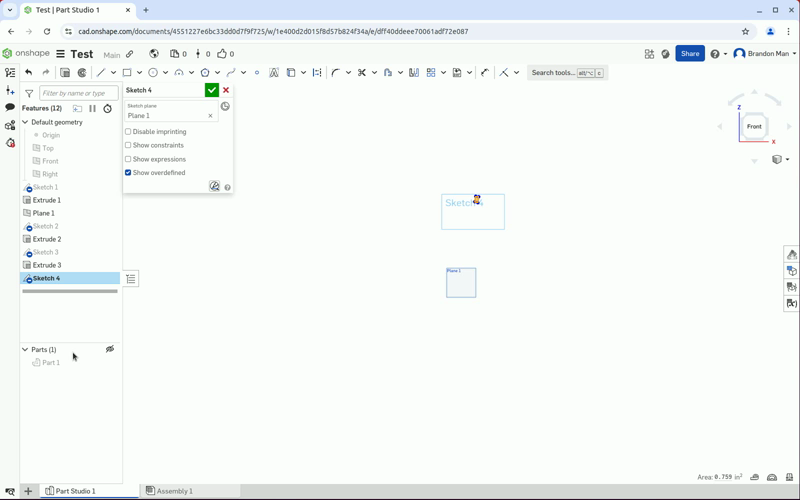
key(shift+e)
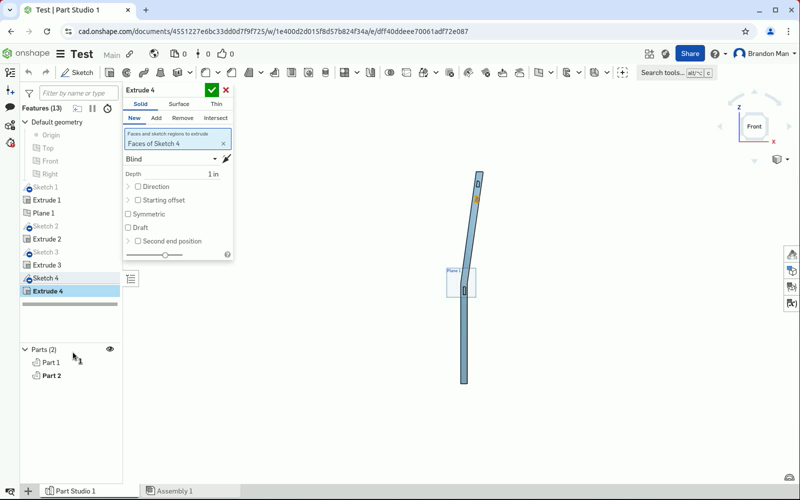
mouse_move(143, 106)
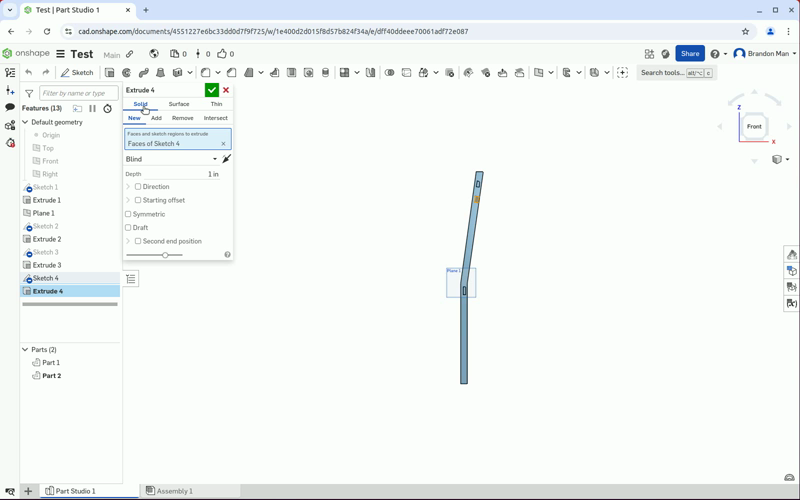
click(143, 106)
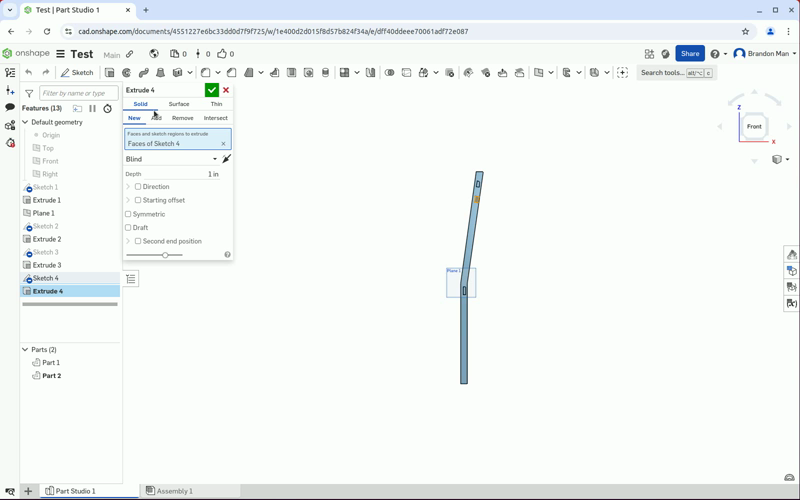
mouse_move(186, 120)
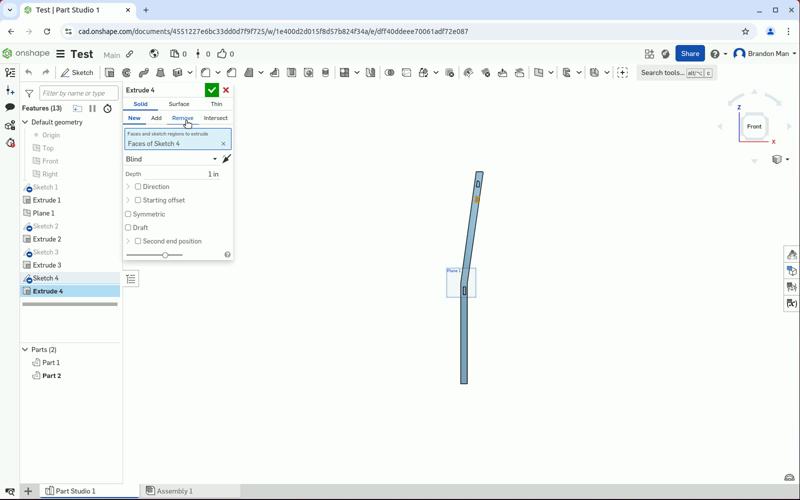
click(186, 120)
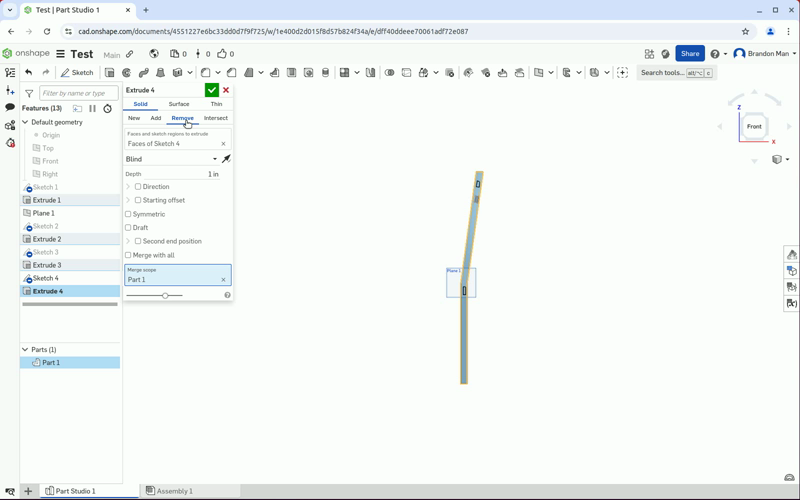
key(tab, 4)
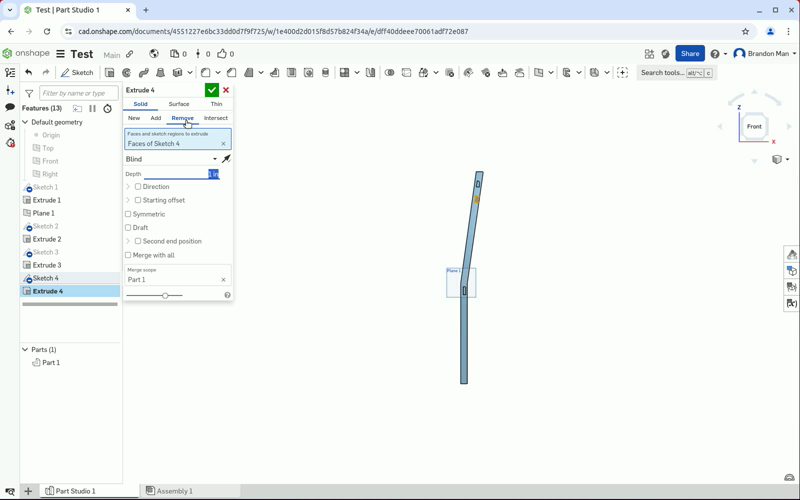
text(0.481)
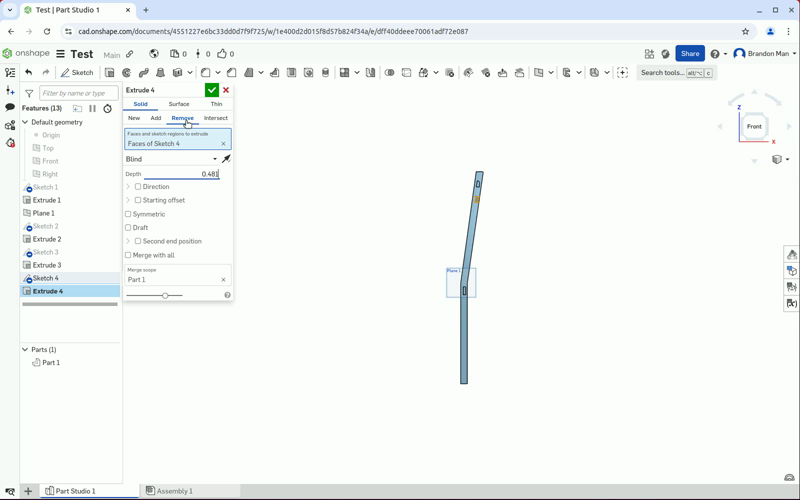
key(tab, 6)
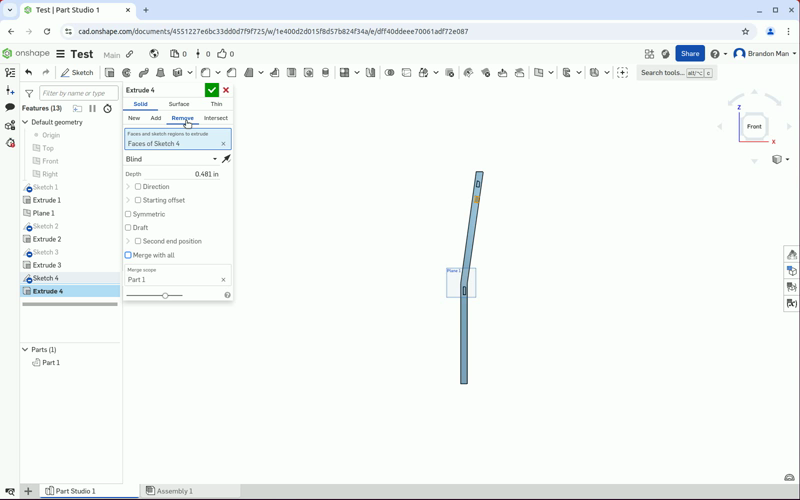
key(space)
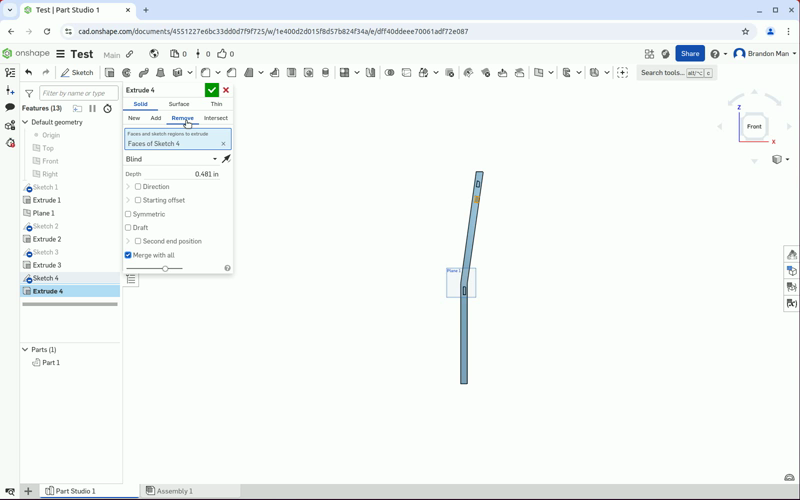
key(enter)
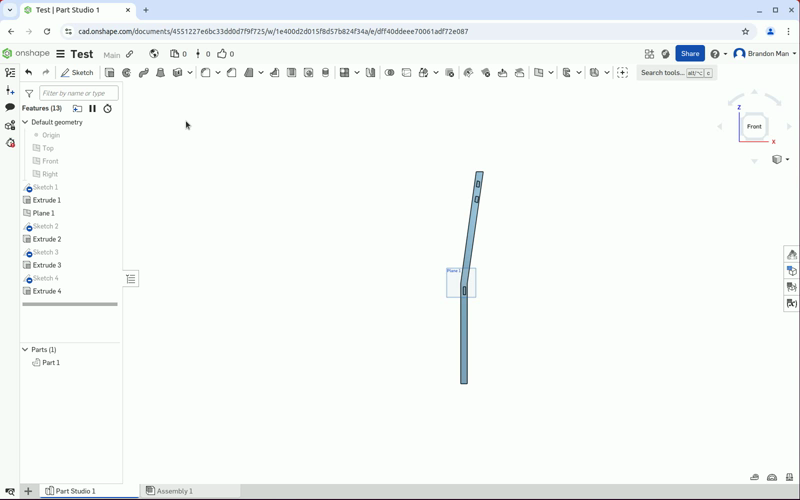
key(shift+h)
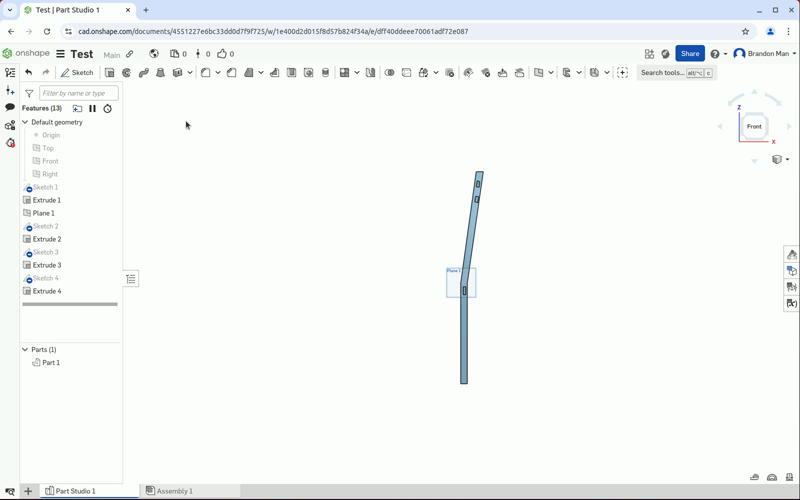
key(shift+h)
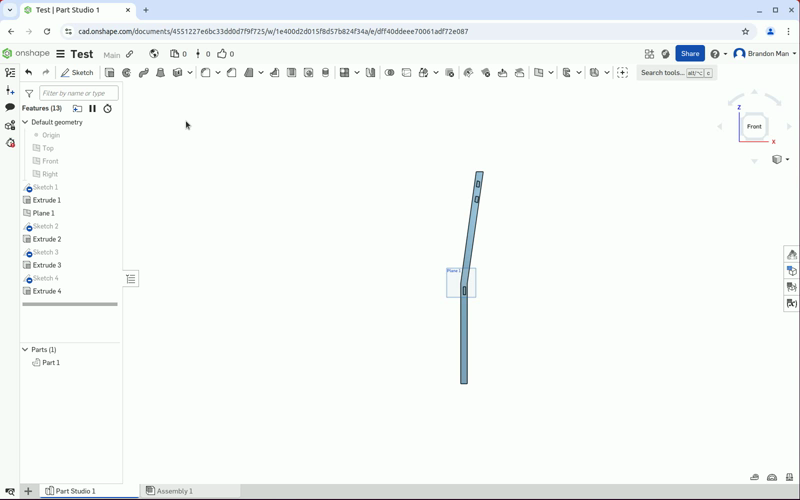
mouse_move(73, 189)
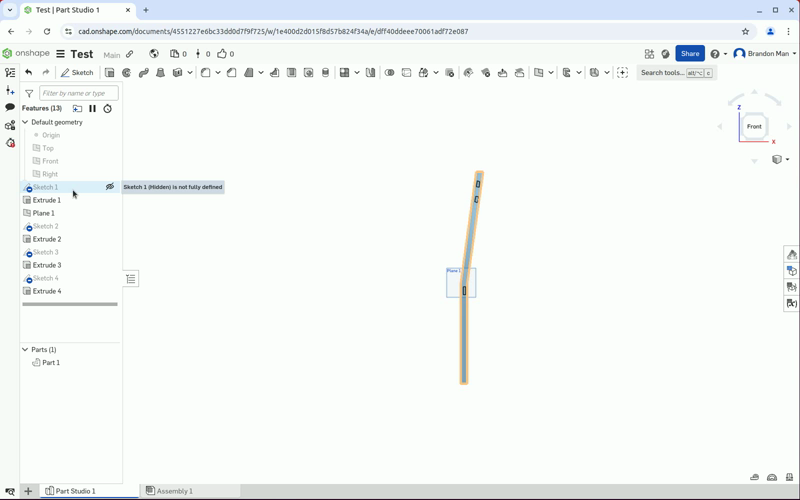
click(73, 189)
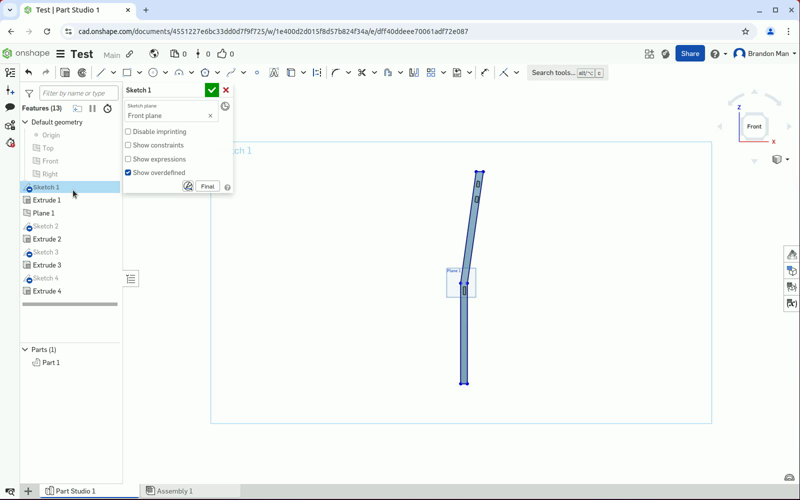
mouse_move(229, 92)
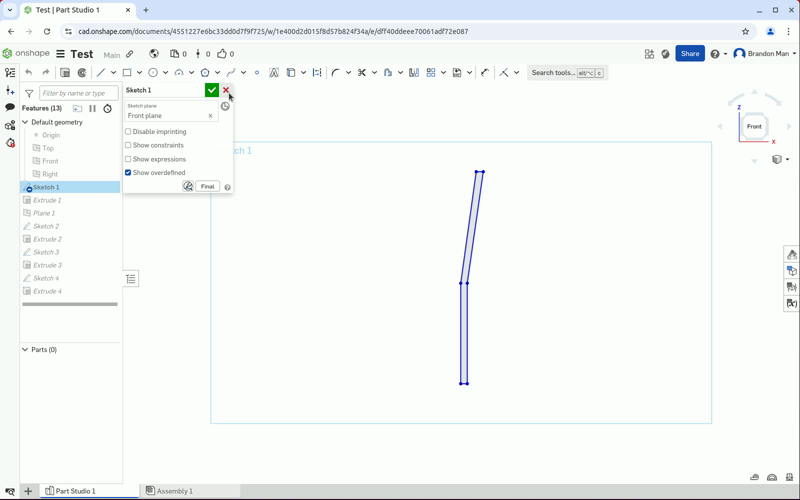
click(229, 92)
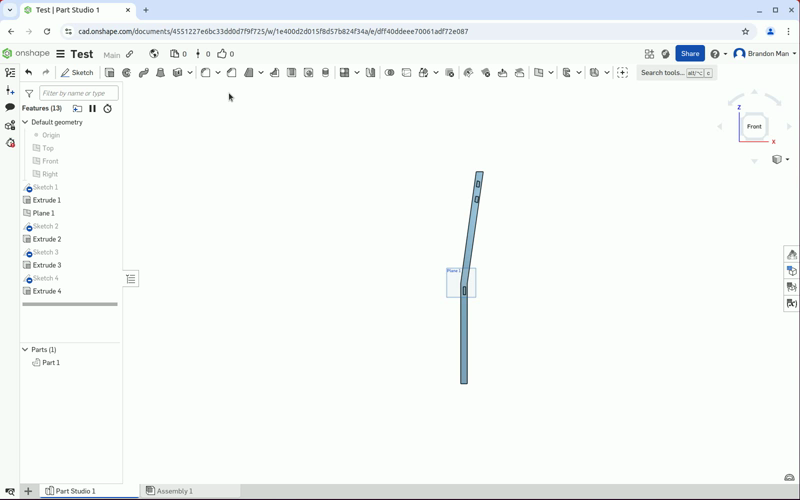
mouse_move(73, 352)
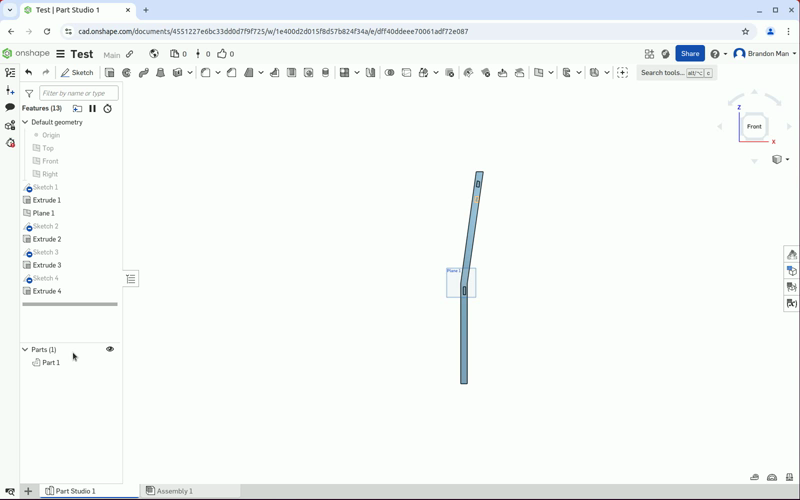
key(y)
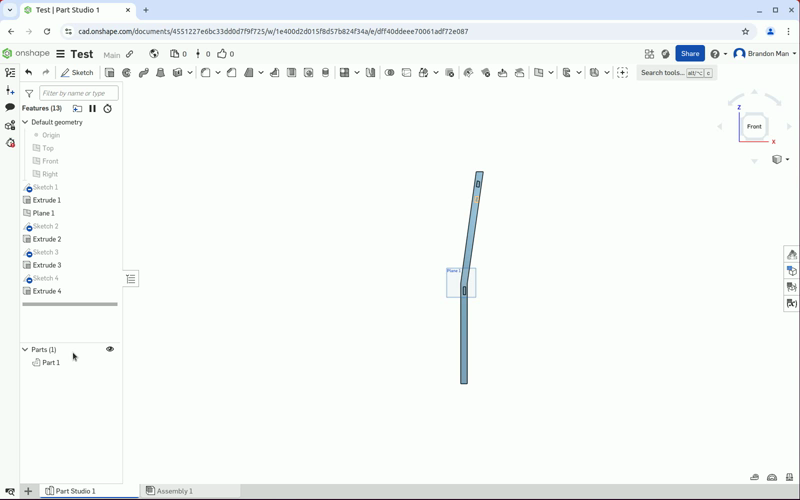
key(shift+p)
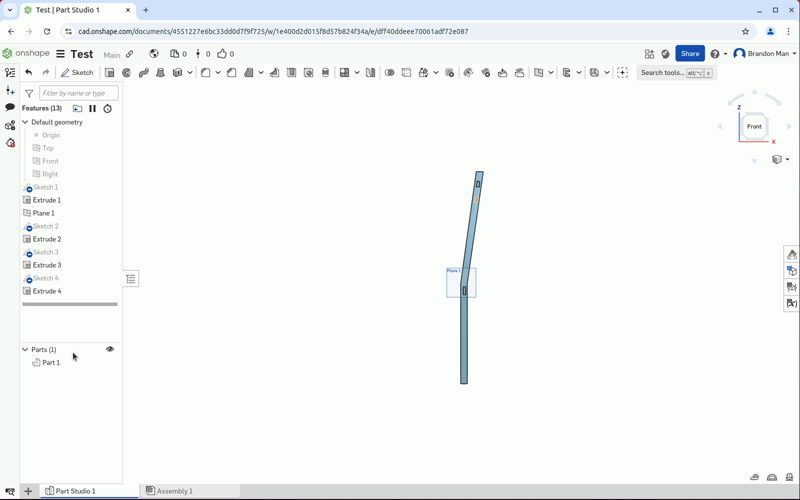
key(space)
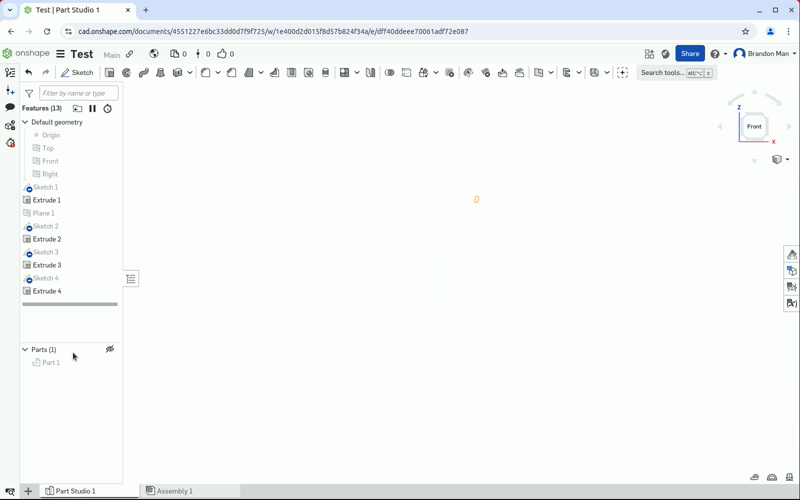
key_down(shift)
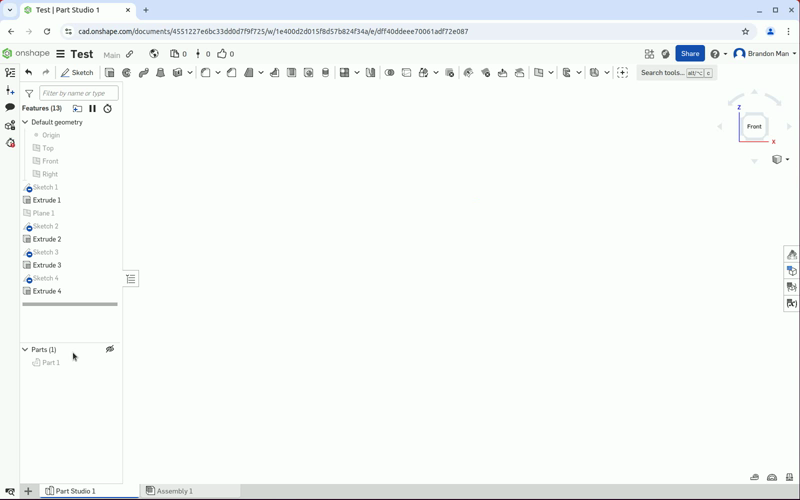
key(left)
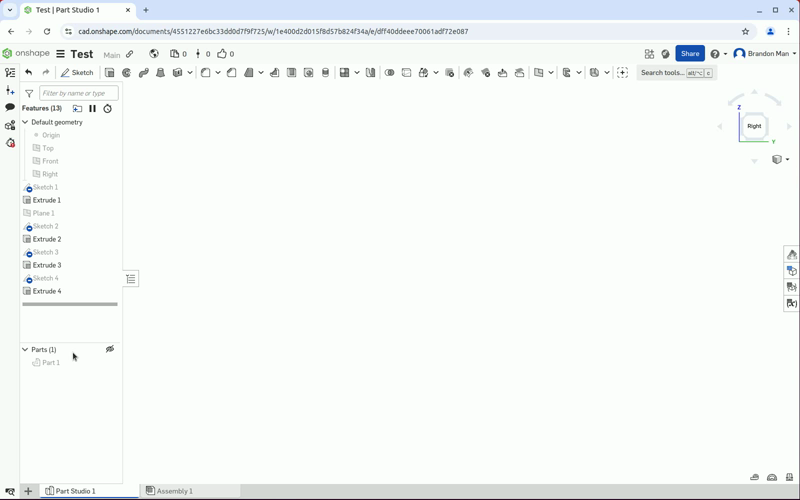
key_up(shift)
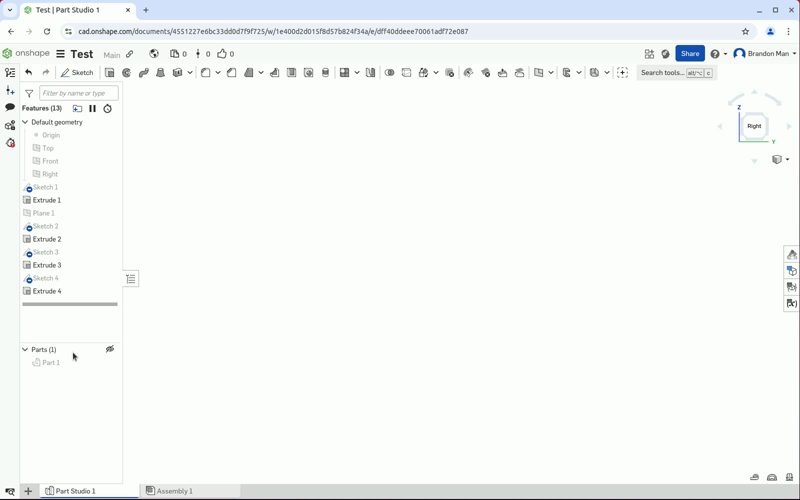
mouse_move(73, 352)
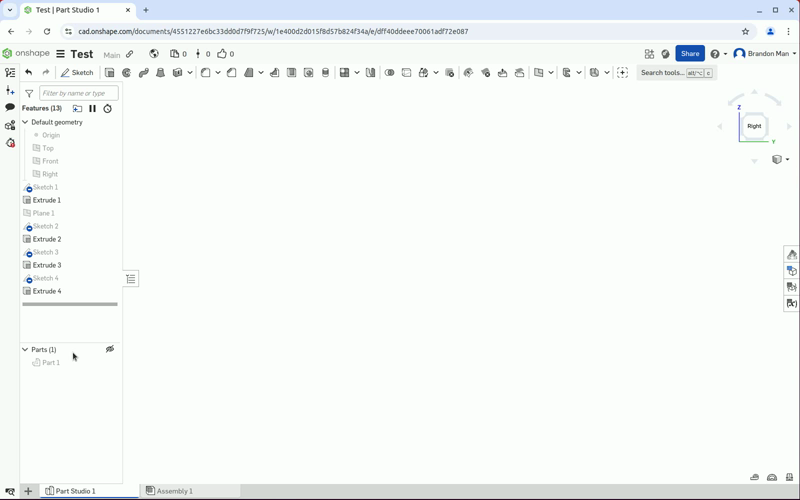
key(shift+y)
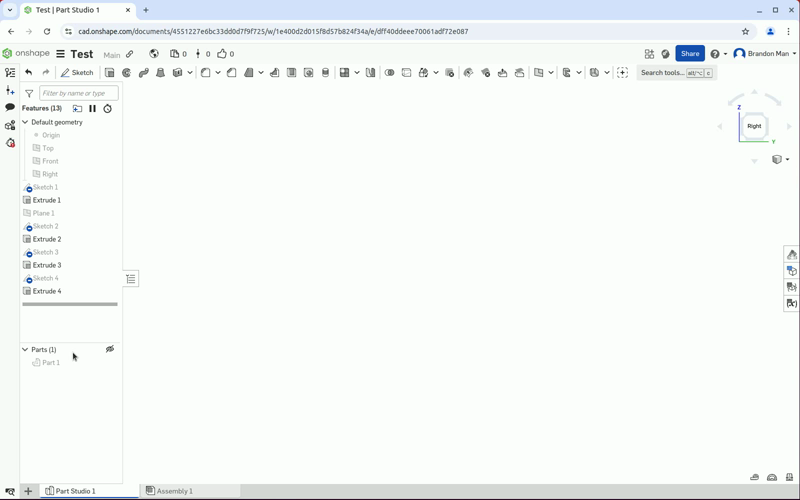
key(shift+s)
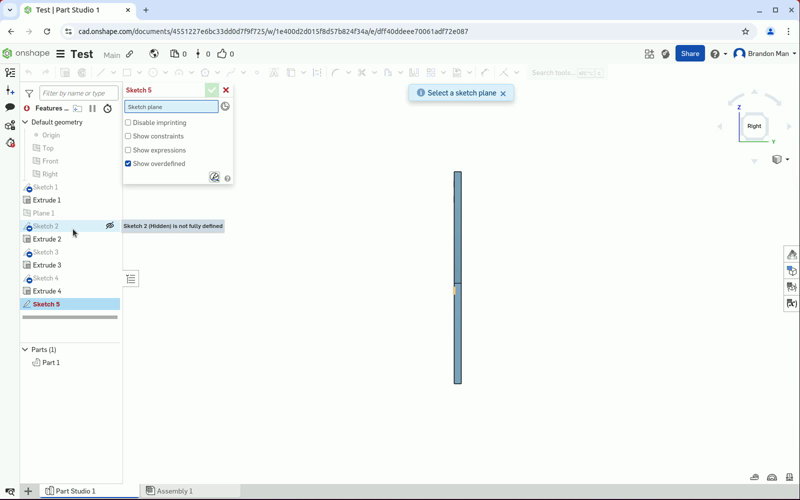
scroll(3)
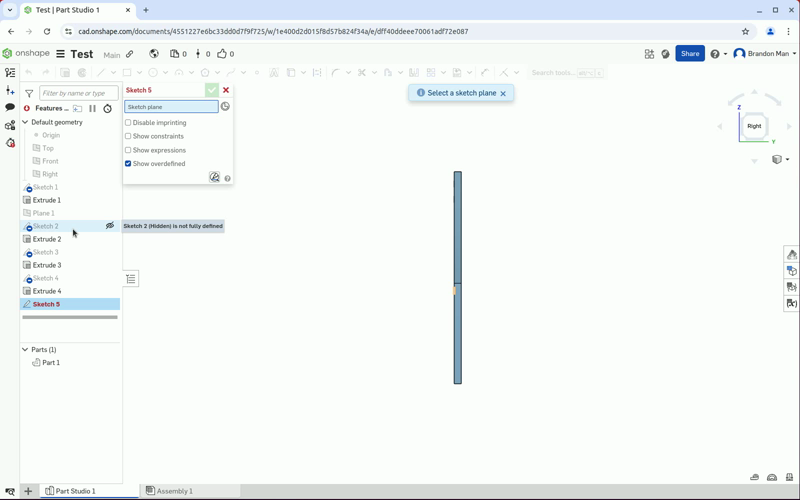
mouse_move(73, 176)
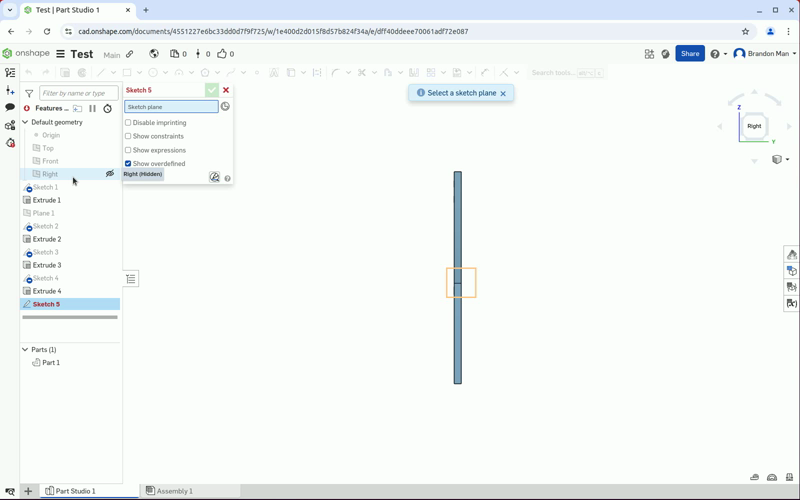
click(73, 176)
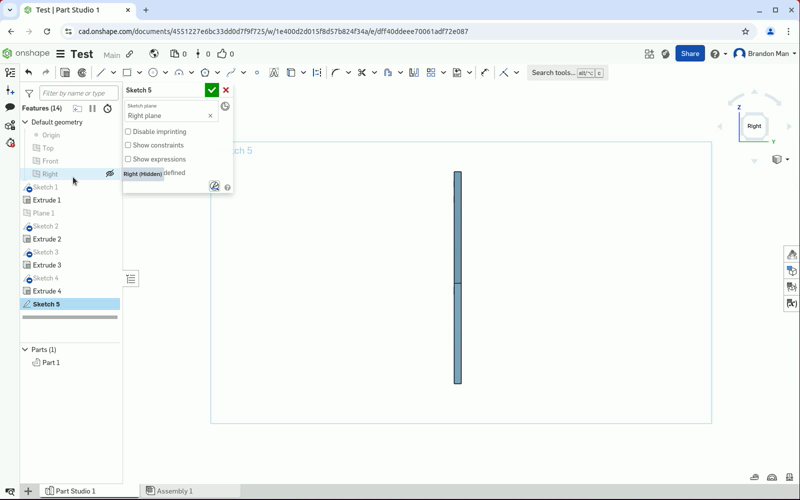
mouse_move(73, 352)
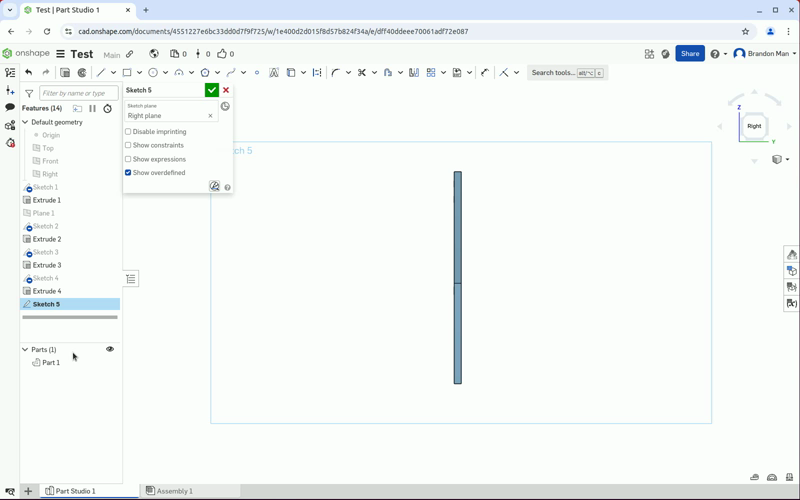
key(y)
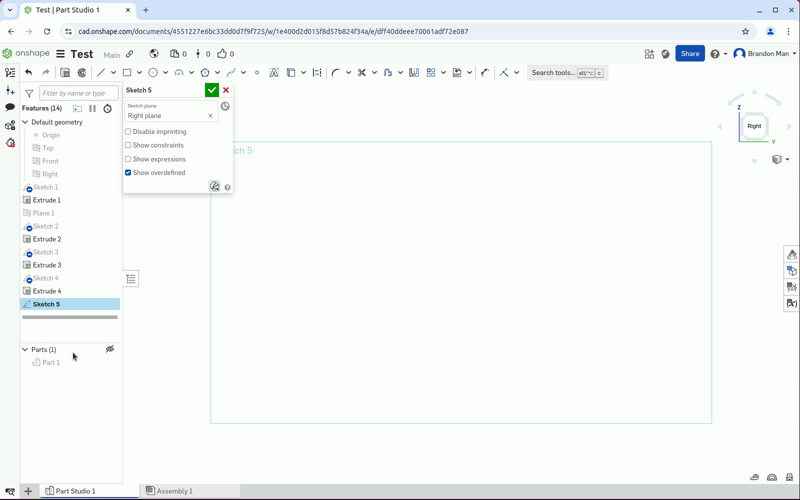
key(l)
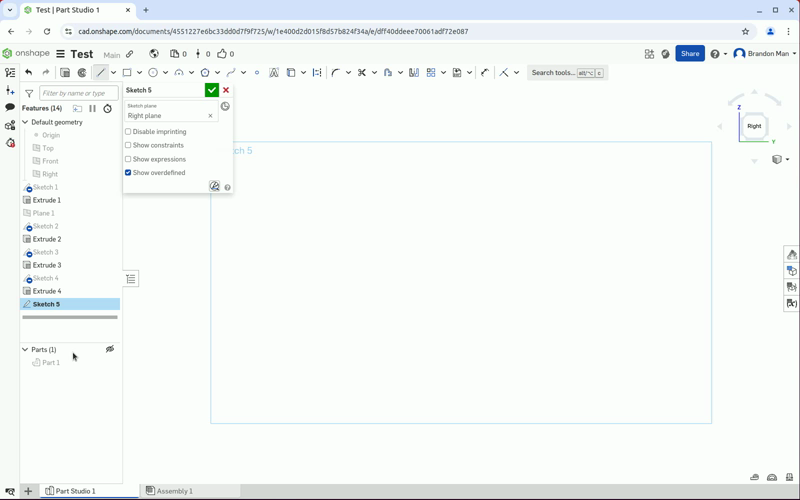
key_down(shift)
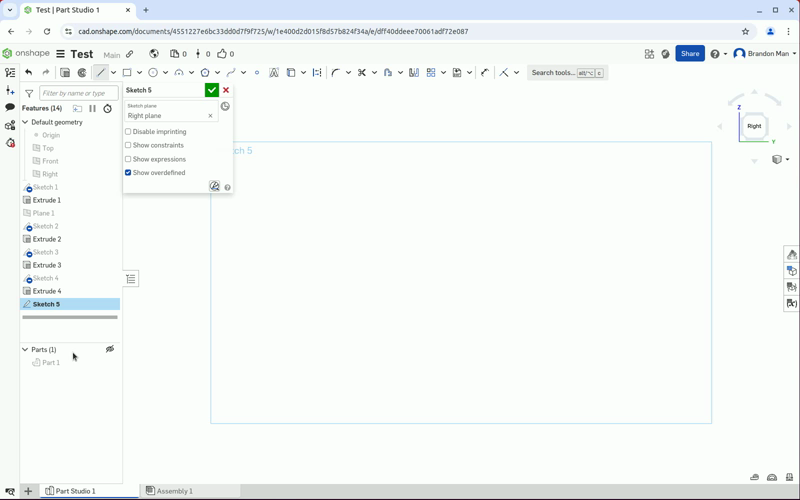
mouse_move(456, 294)
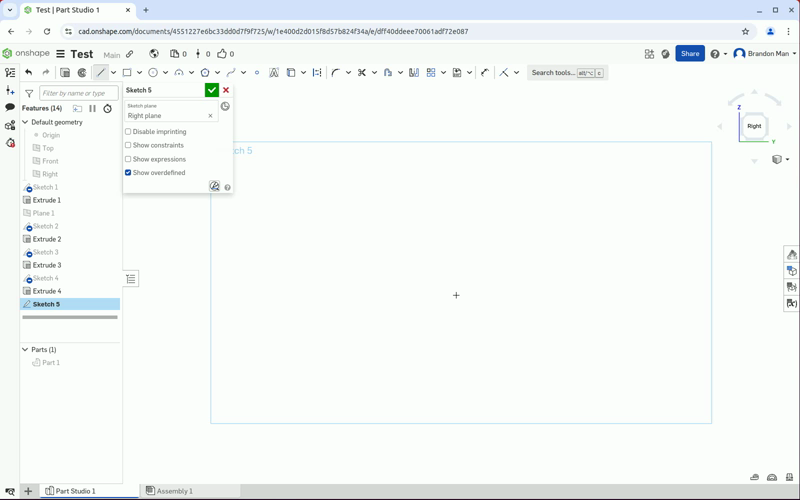
click(456, 294)
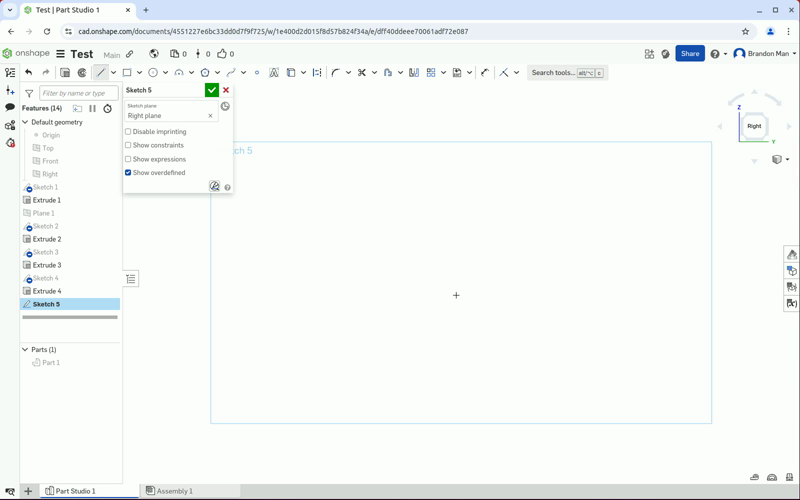
key_up(shift)
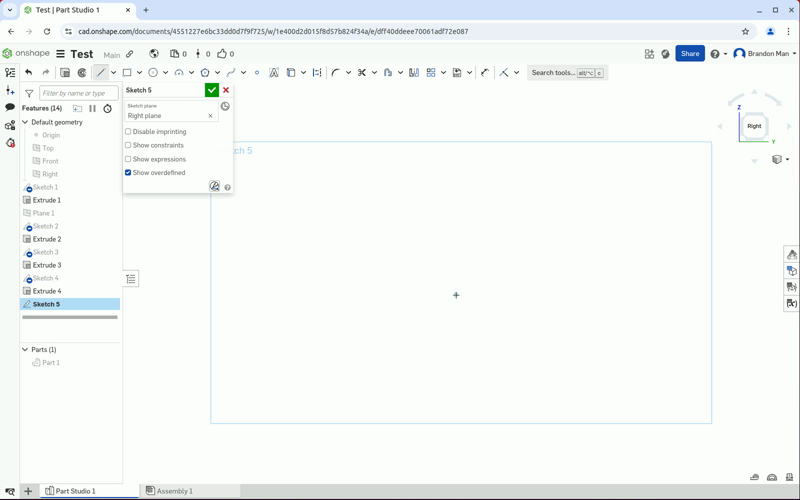
key_down(shift)
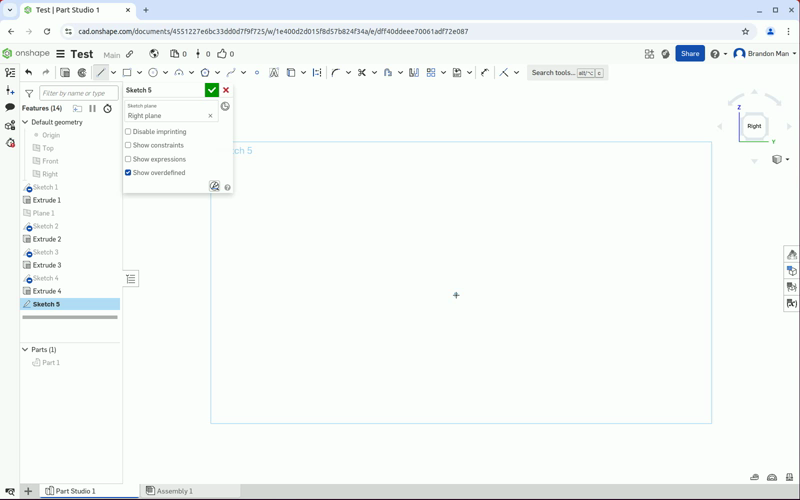
mouse_move(486, 294)
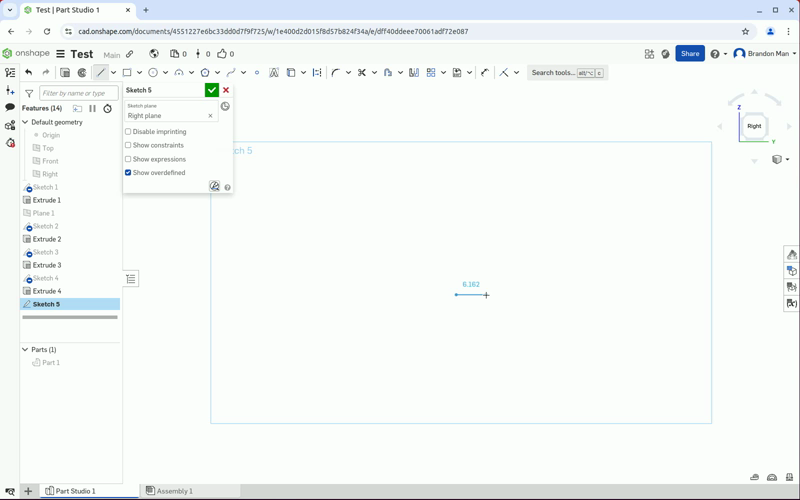
mouse_move(458, 294)
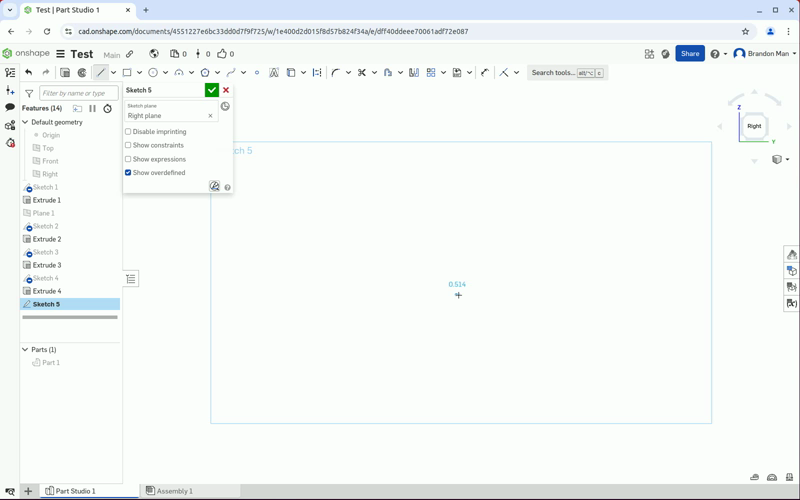
scroll(6)
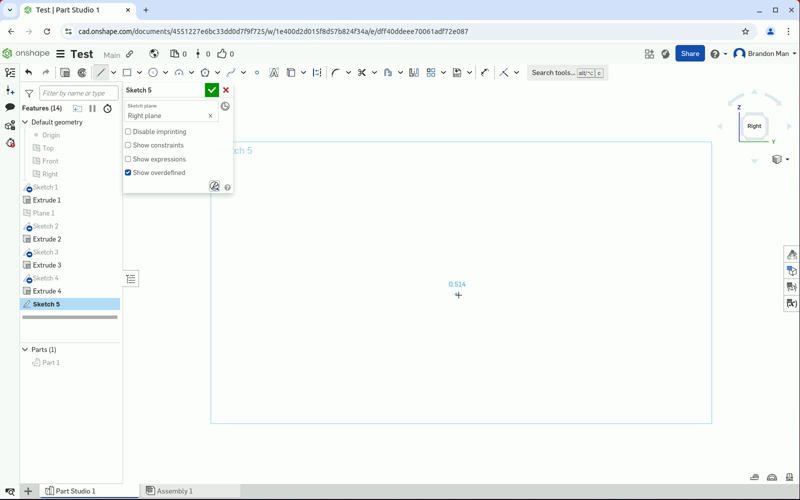
scroll(6)
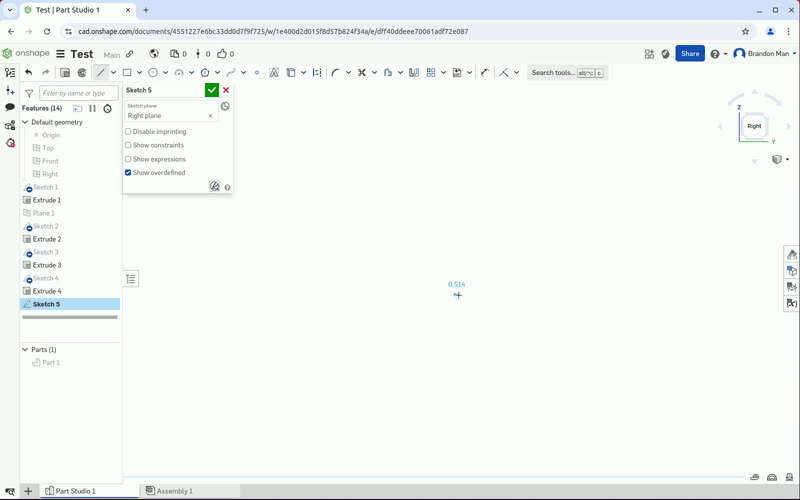
scroll(6)
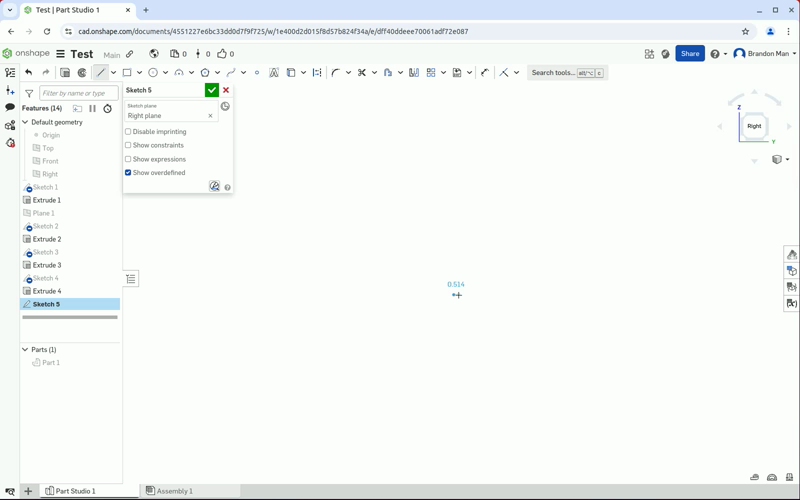
scroll(6)
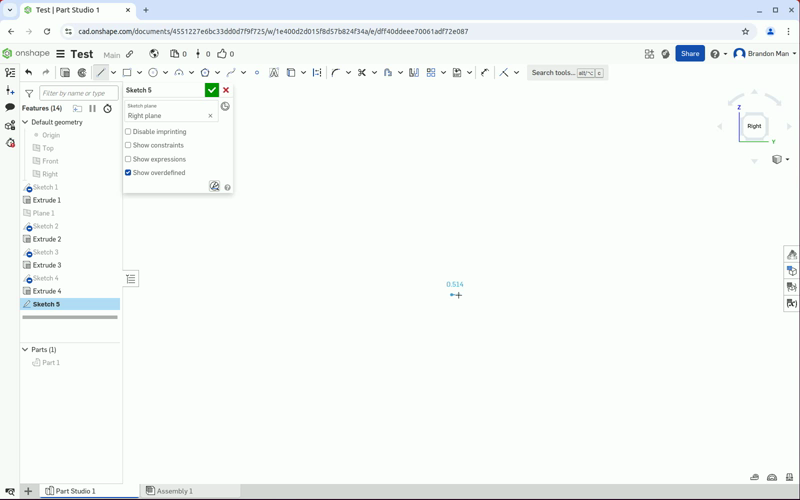
scroll(6)
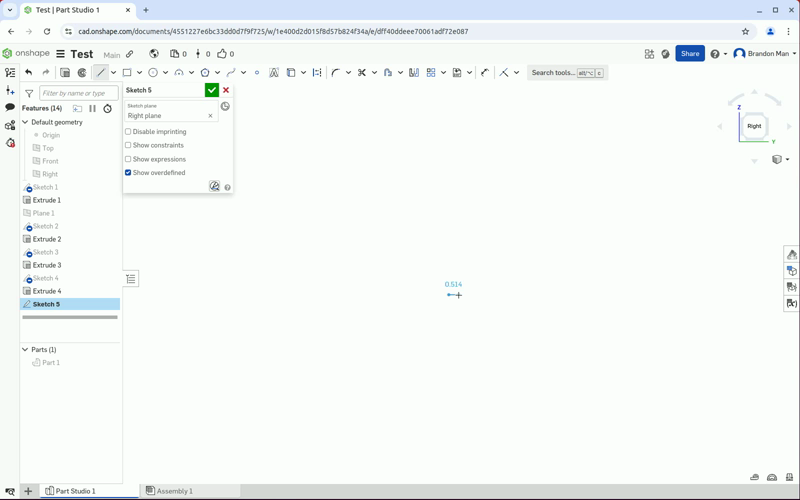
scroll(6)
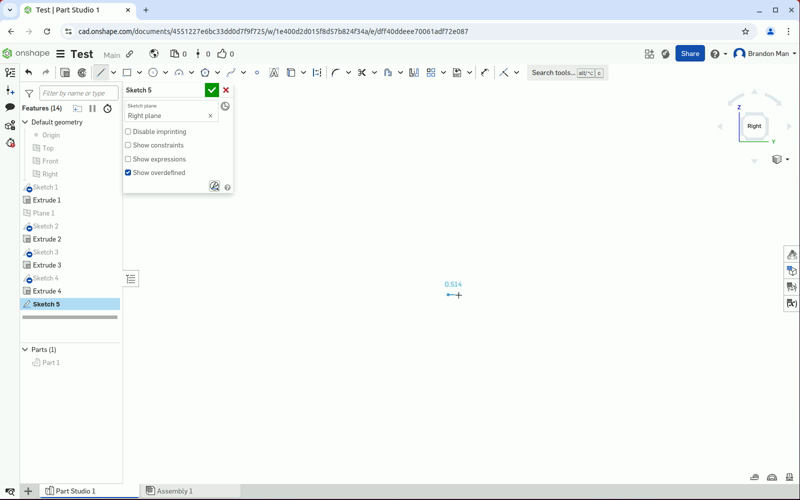
scroll(6)
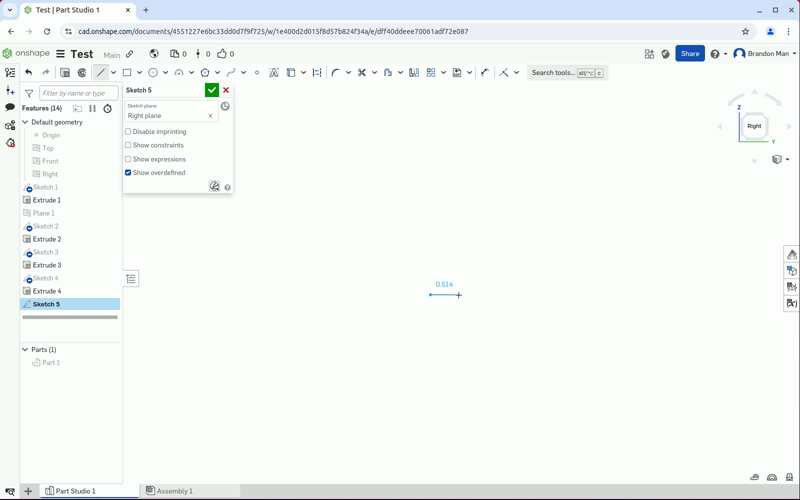
click(458, 294)
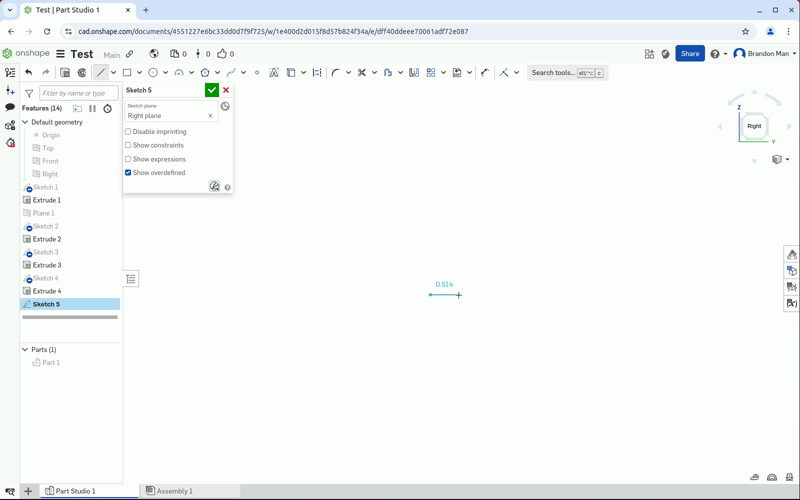
scroll(-6)
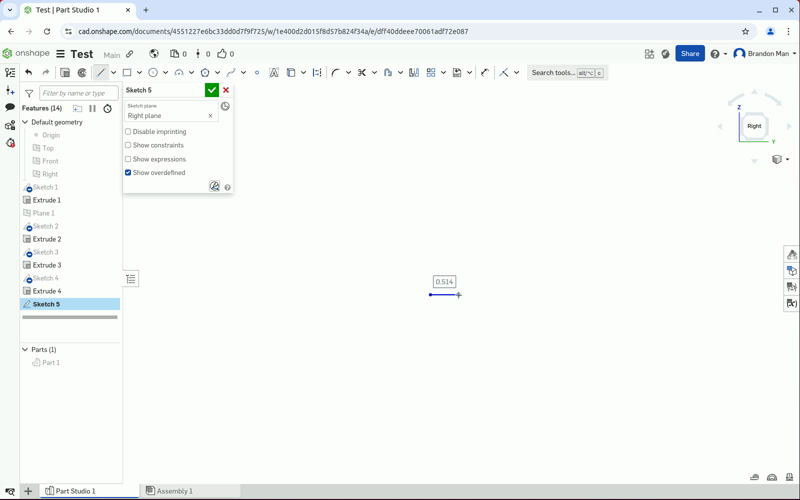
scroll(-6)
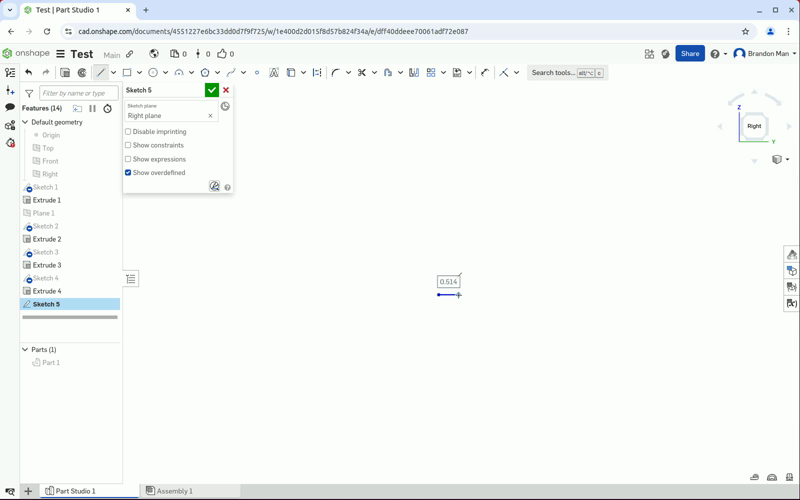
scroll(-6)
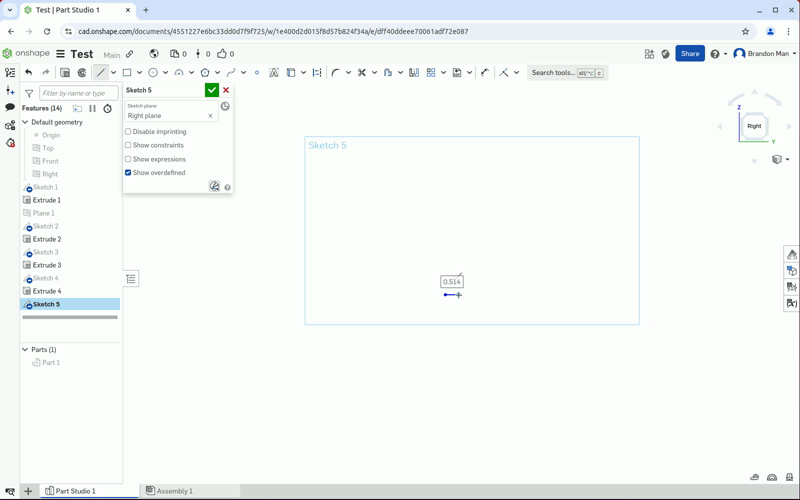
scroll(-6)
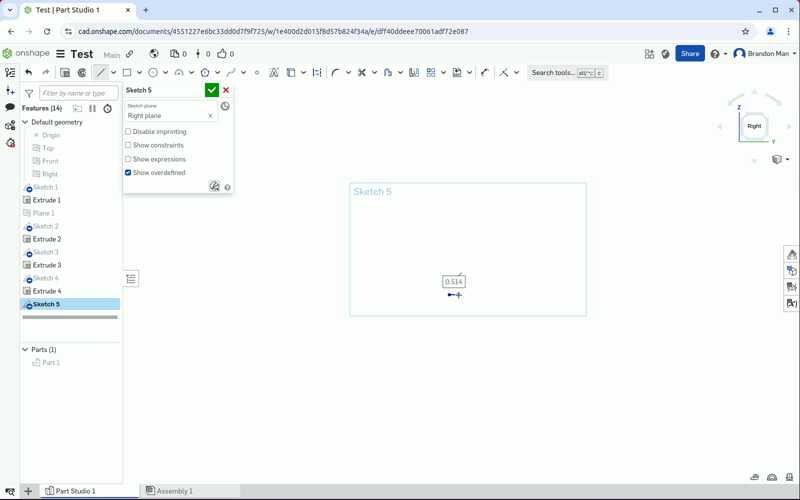
scroll(-6)
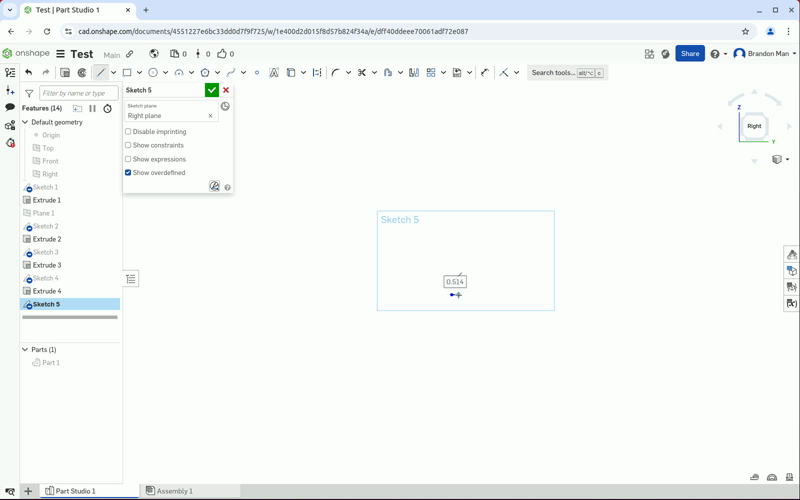
scroll(-6)
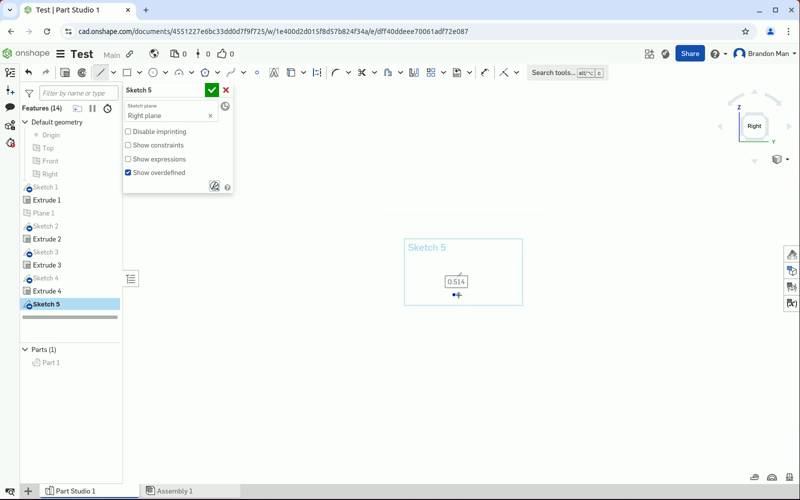
scroll(-6)
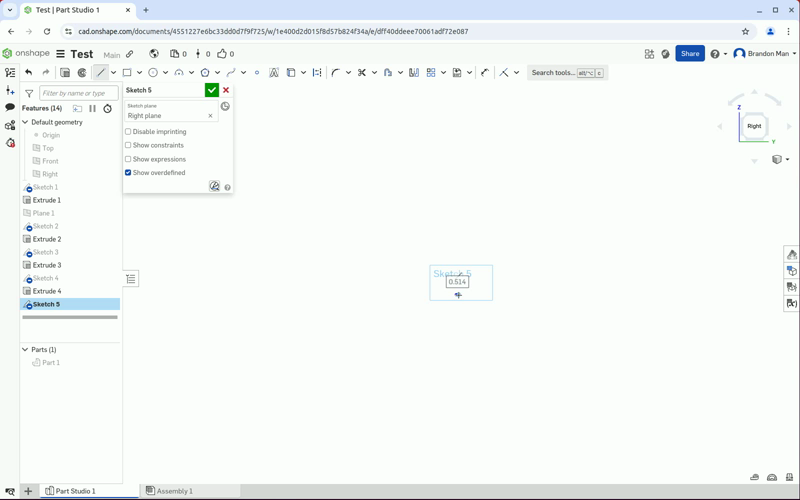
key_up(shift)
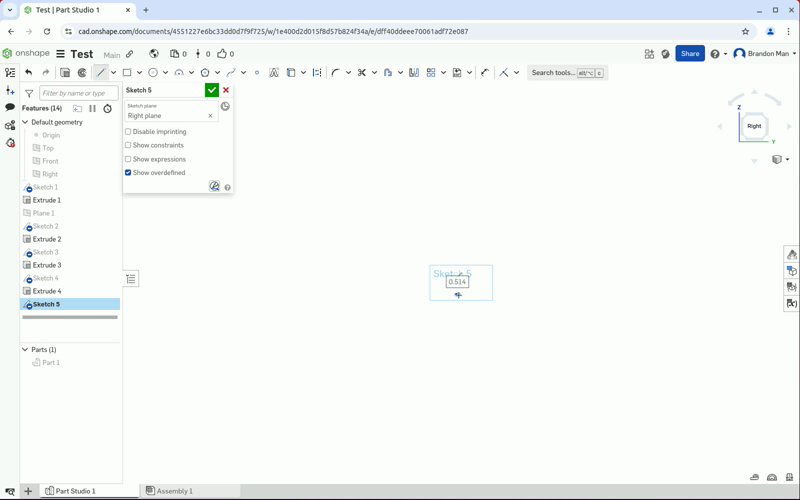
key_down(shift)
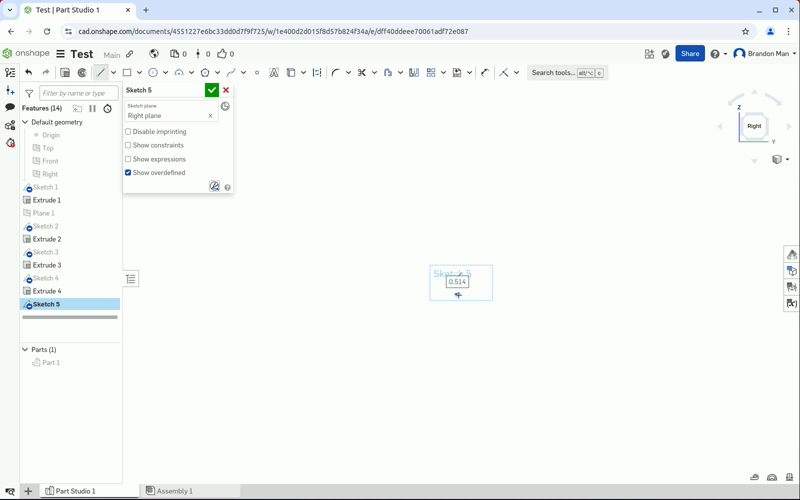
mouse_move(489, 294)
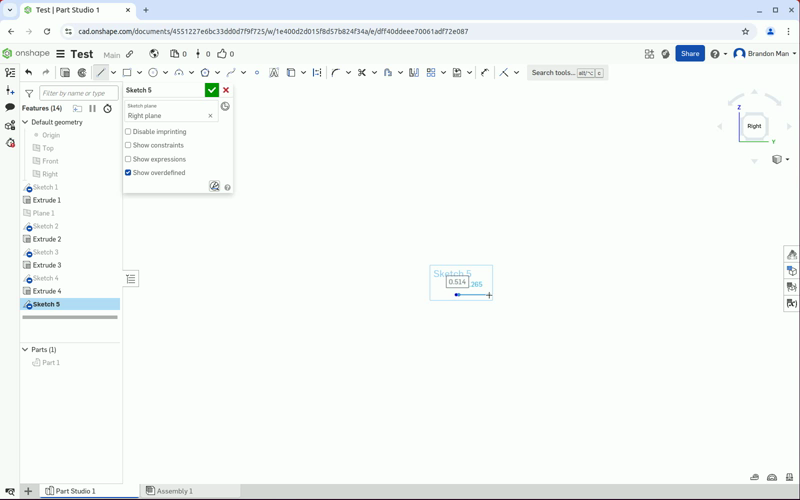
mouse_move(458, 286)
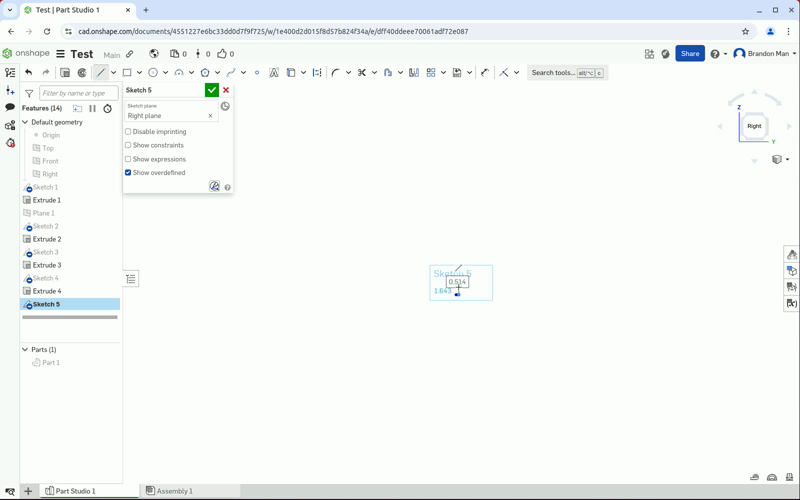
click(458, 286)
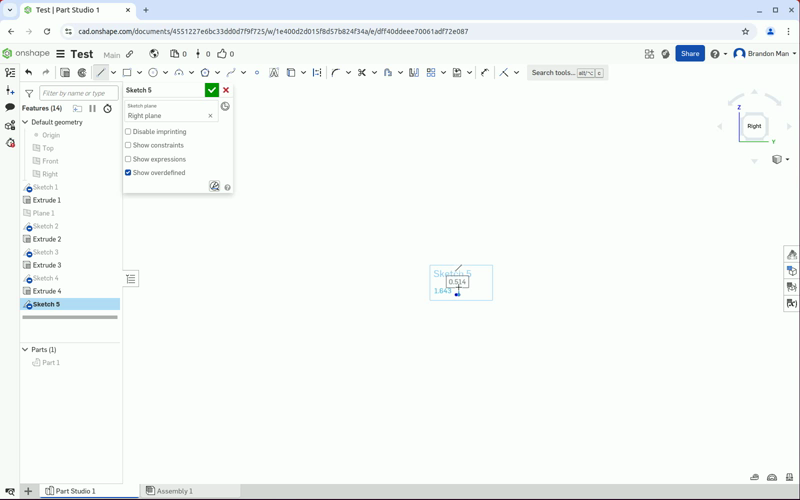
key_up(shift)
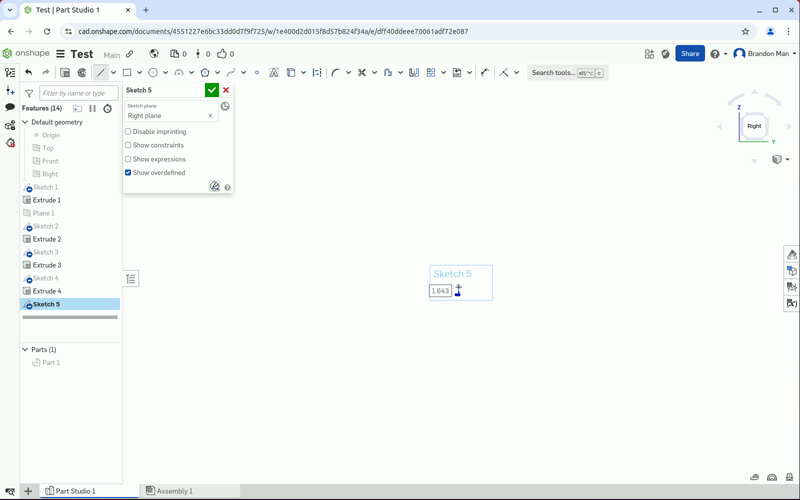
key_down(shift)
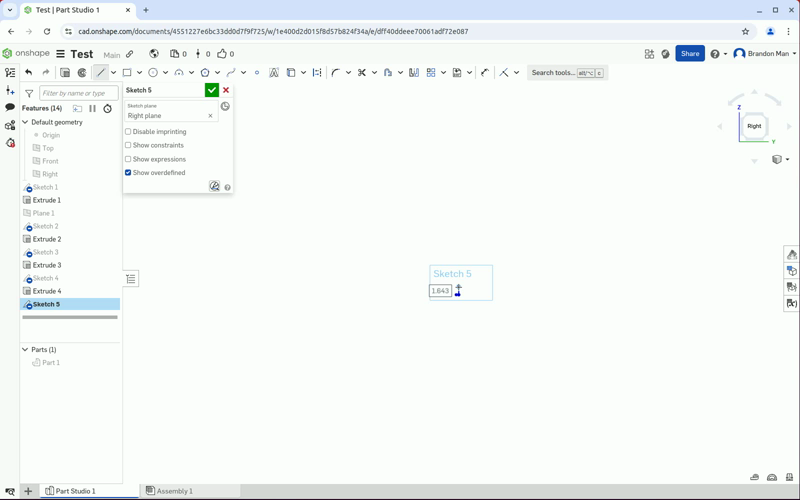
mouse_move(489, 286)
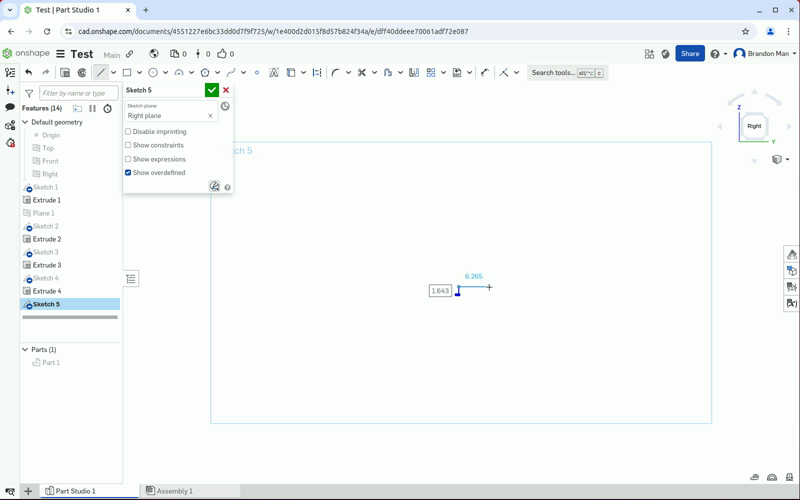
mouse_move(456, 286)
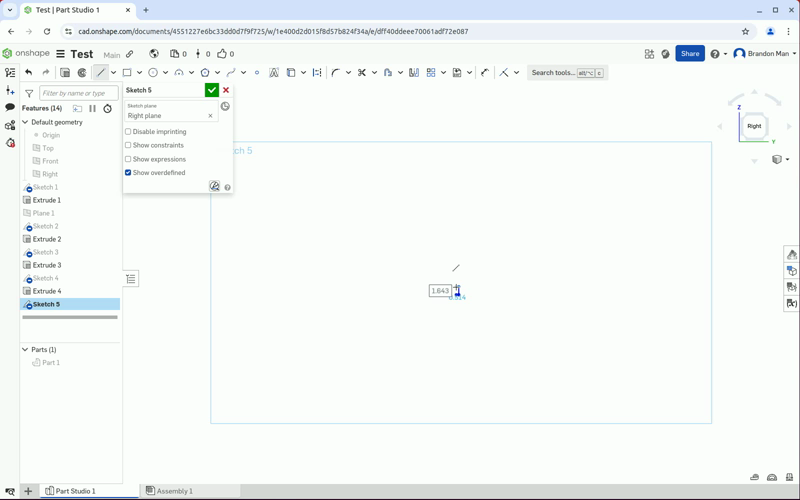
scroll(6)
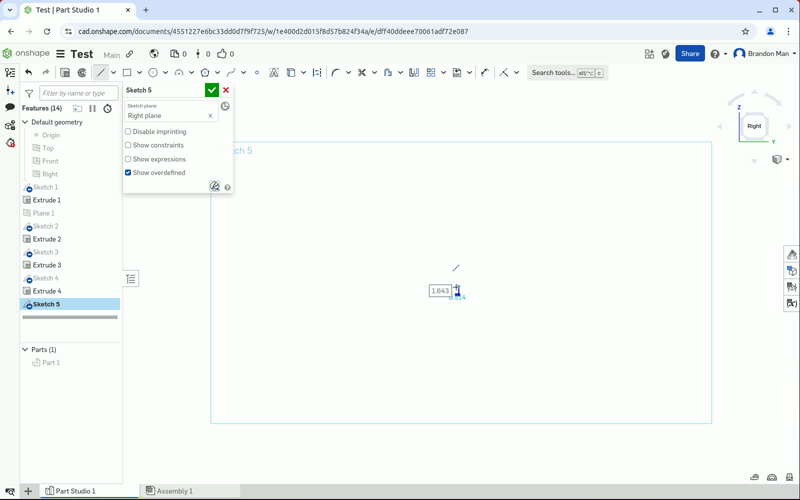
scroll(6)
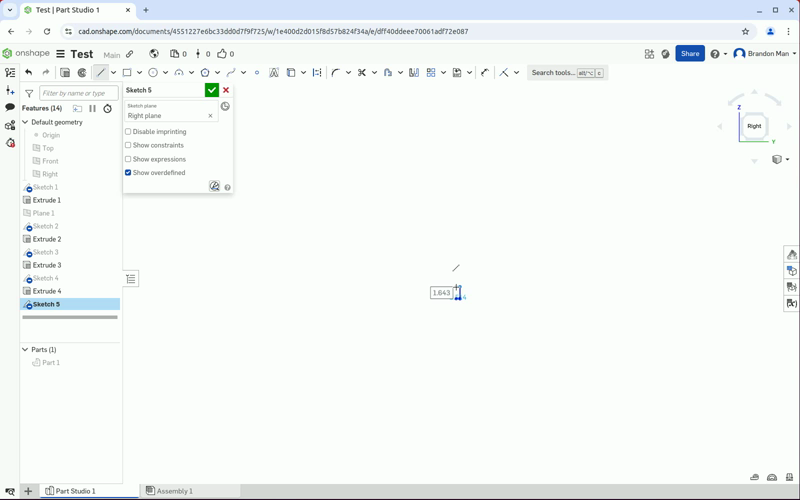
scroll(6)
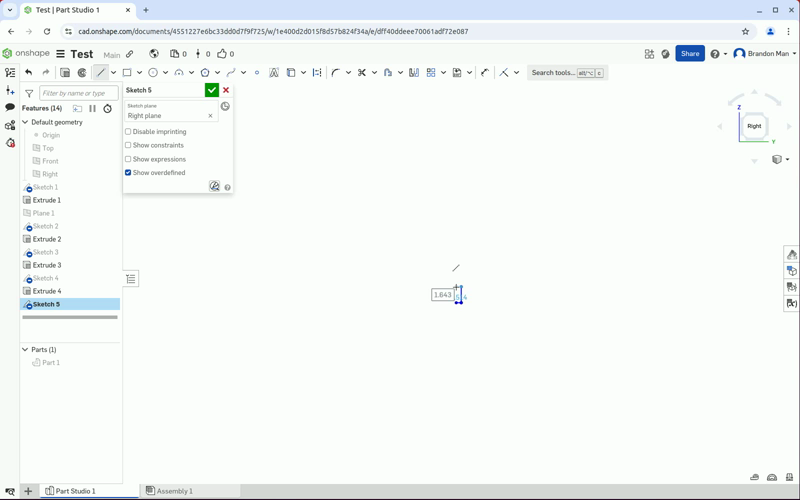
scroll(6)
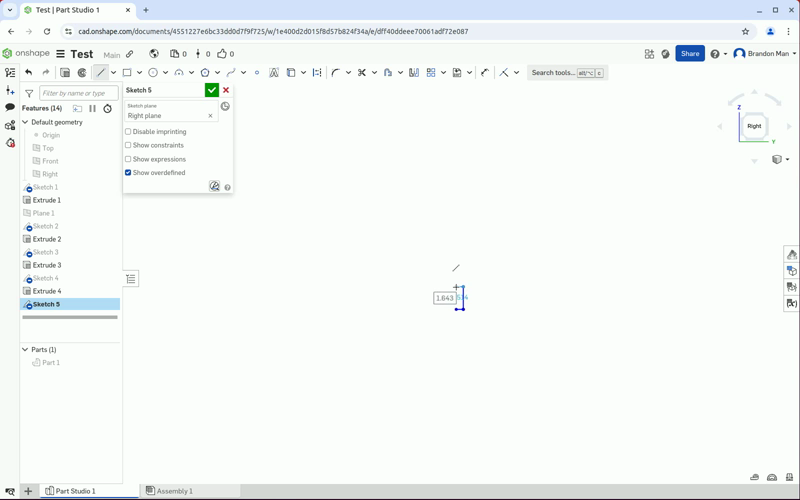
scroll(6)
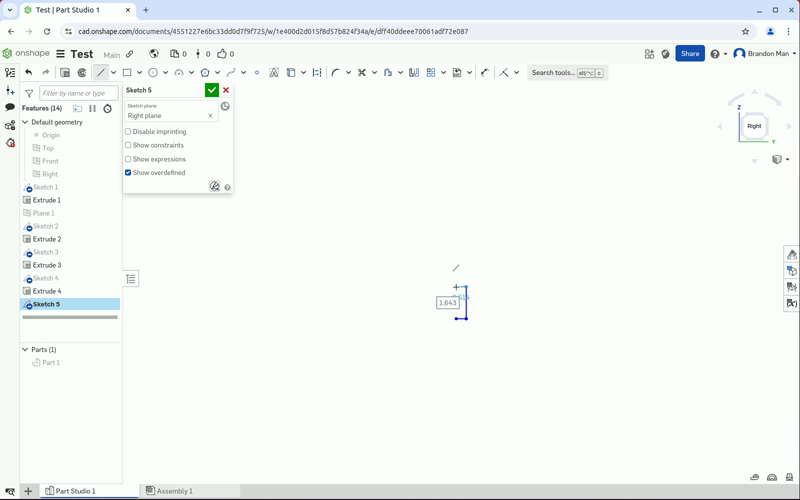
scroll(6)
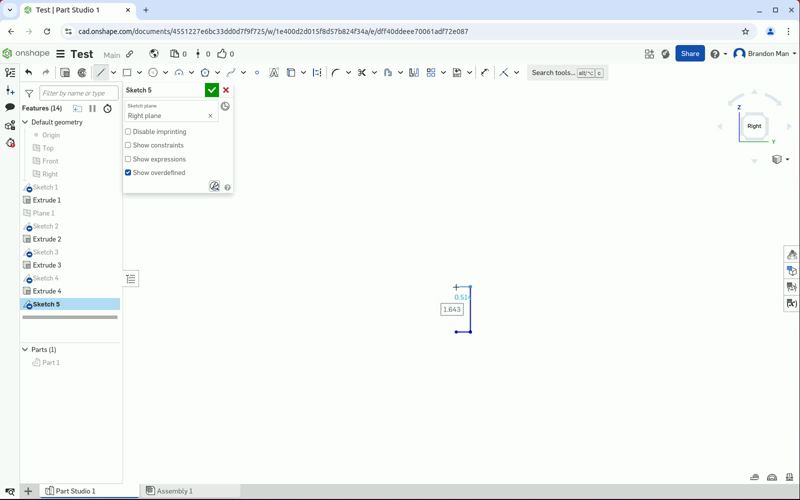
scroll(6)
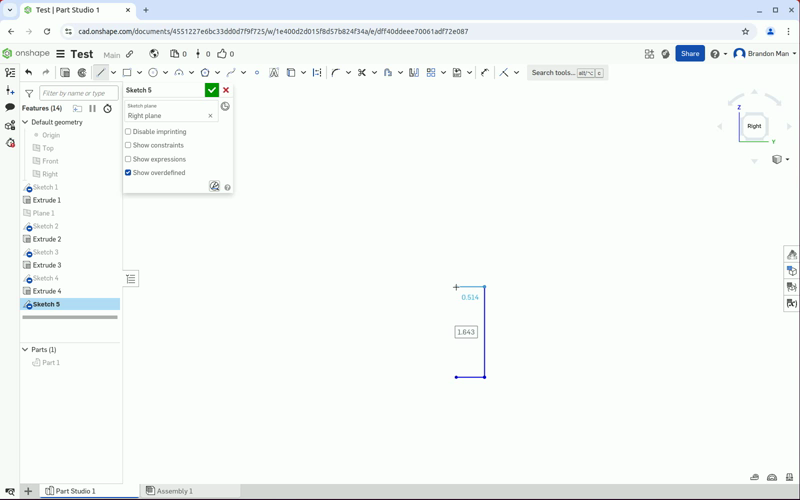
click(456, 286)
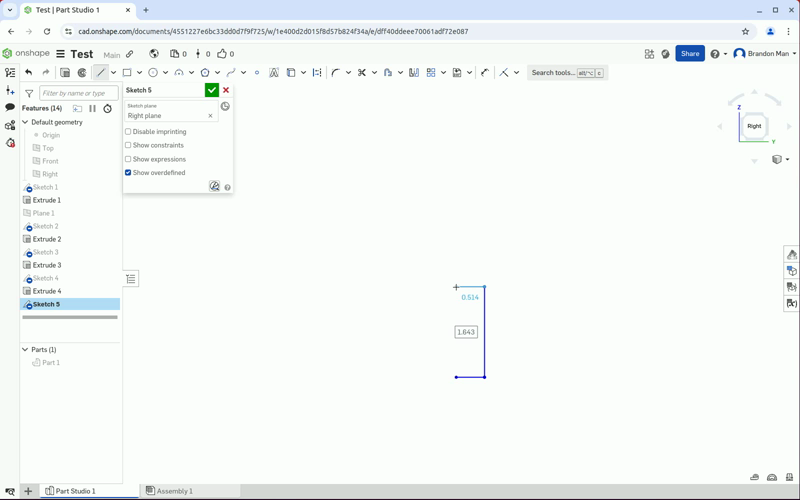
scroll(-6)
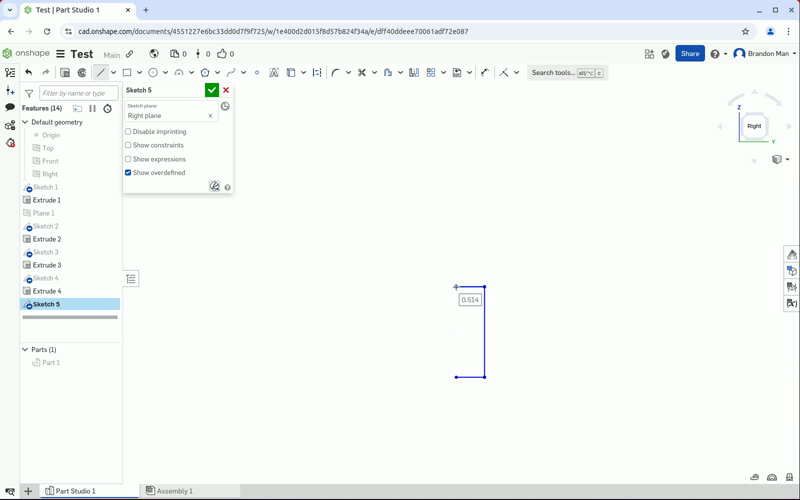
scroll(-6)
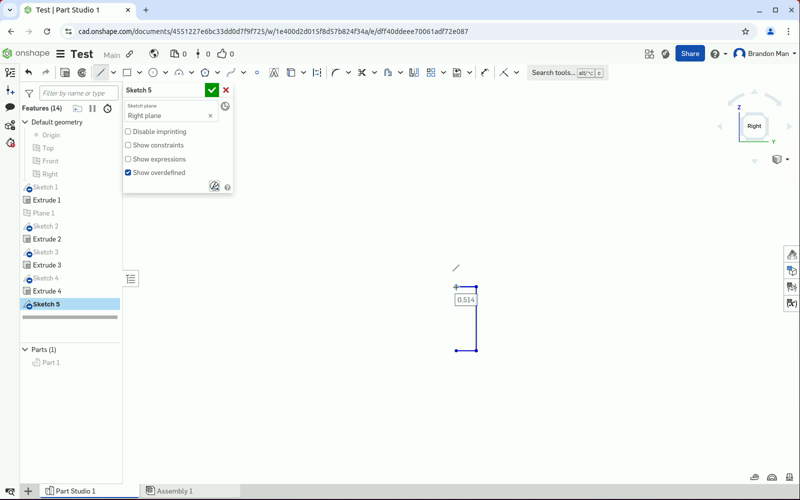
scroll(-6)
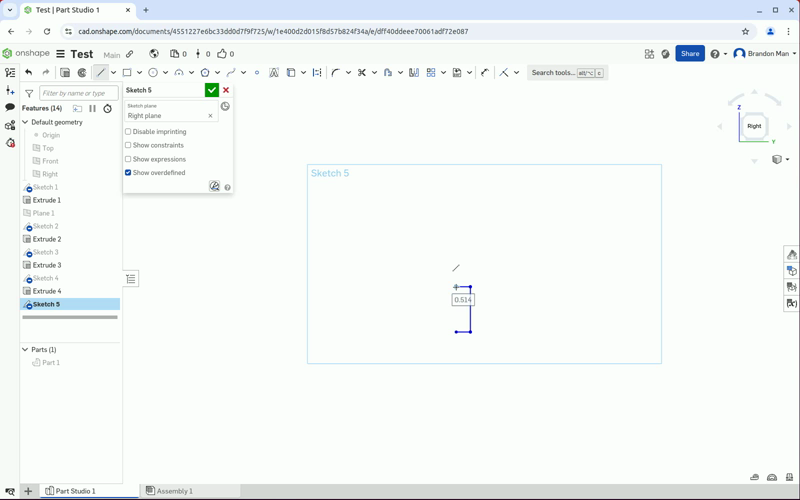
scroll(-6)
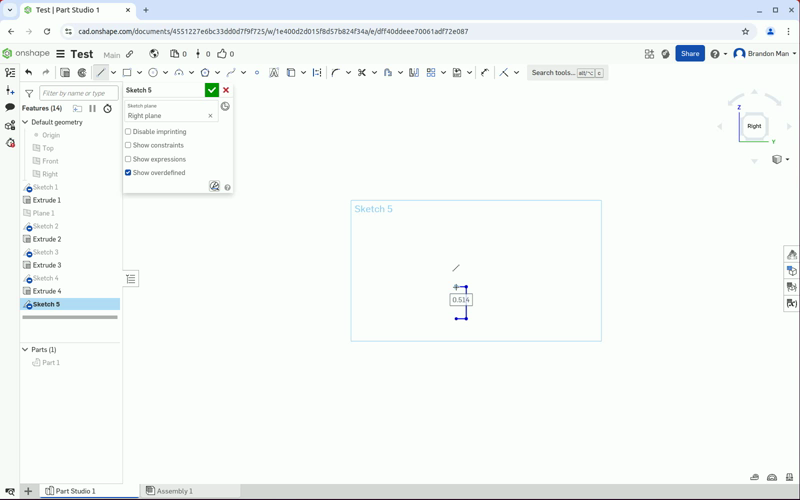
scroll(-6)
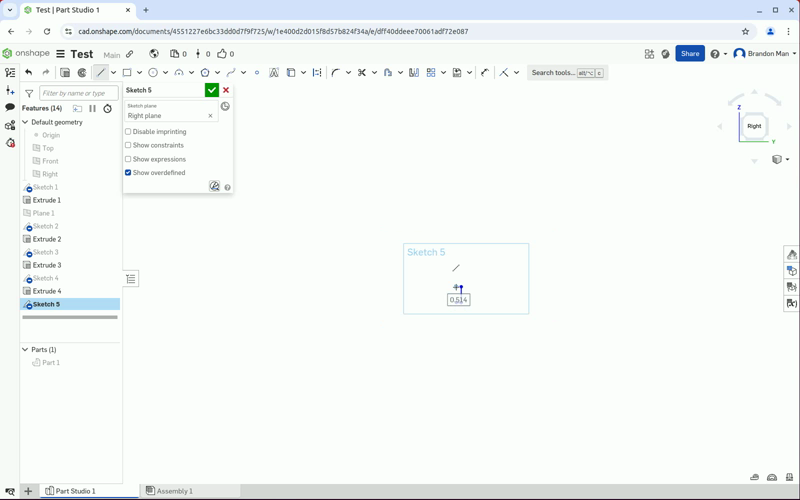
scroll(-6)
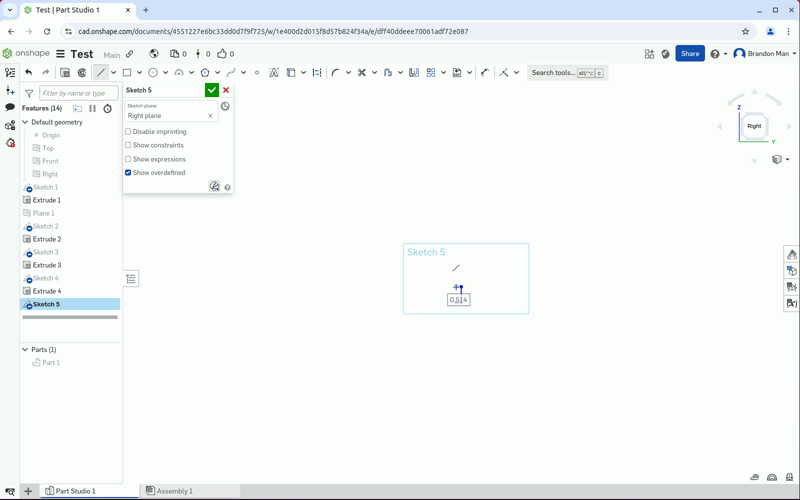
scroll(-6)
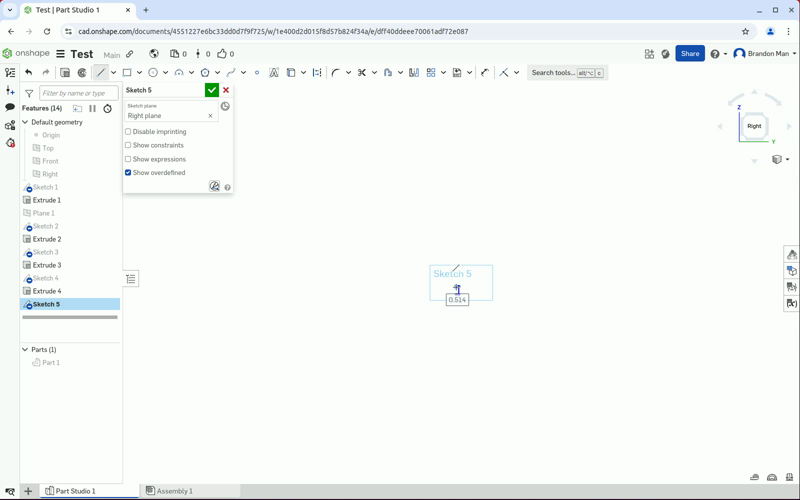
key_up(shift)
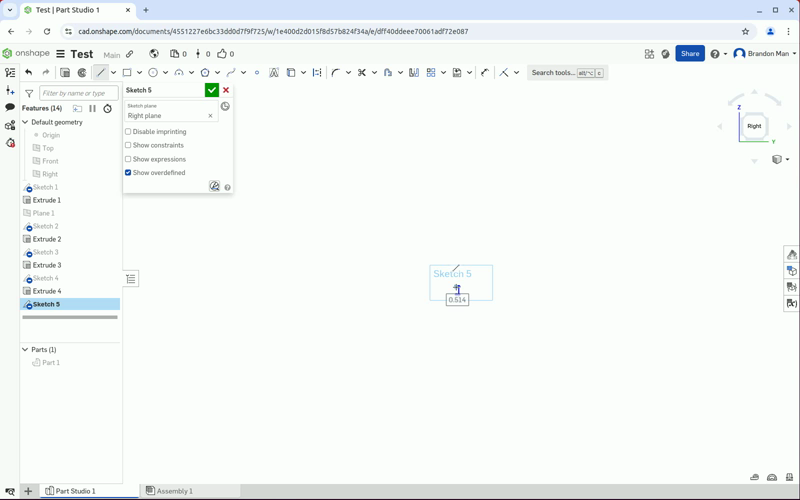
mouse_move(486, 286)
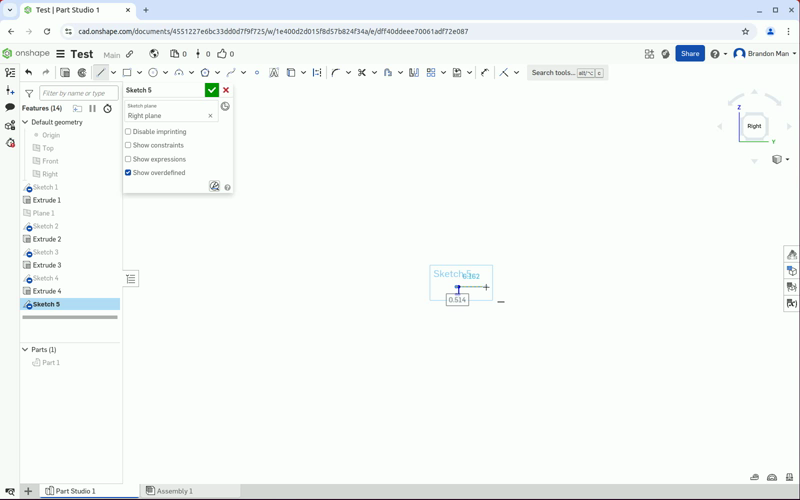
key_down(shift)
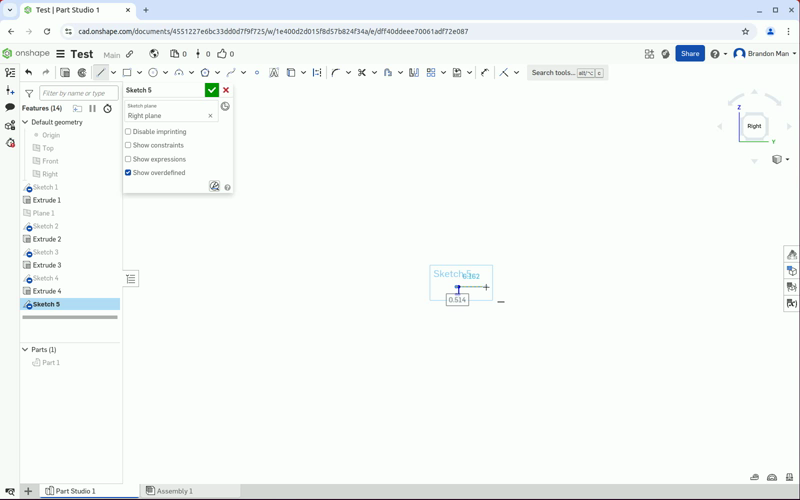
mouse_move(456, 294)
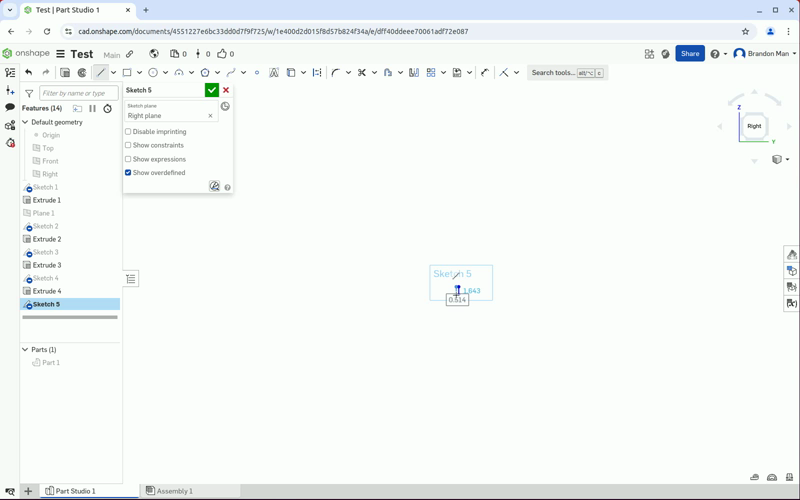
scroll(6)
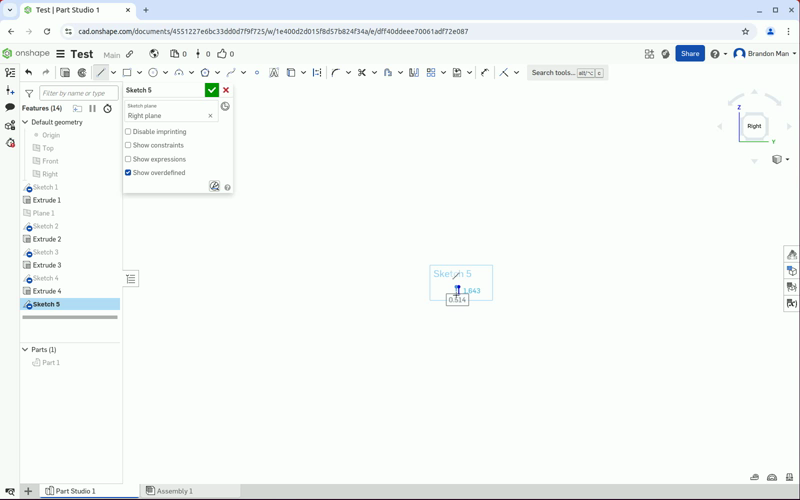
scroll(6)
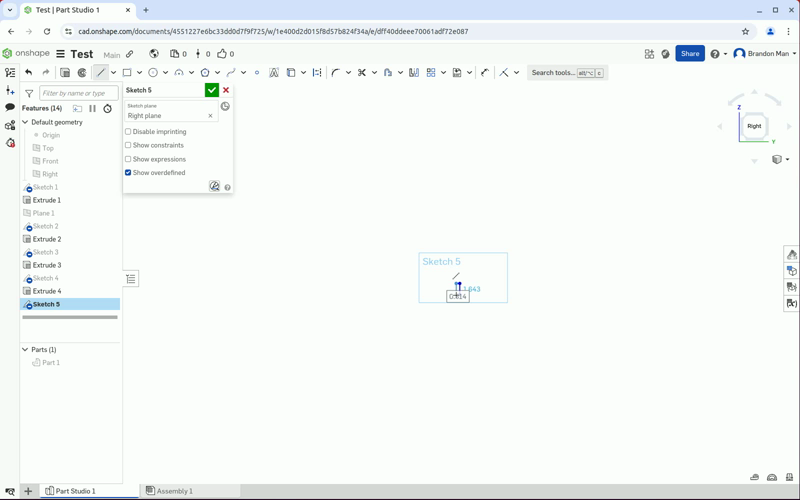
scroll(6)
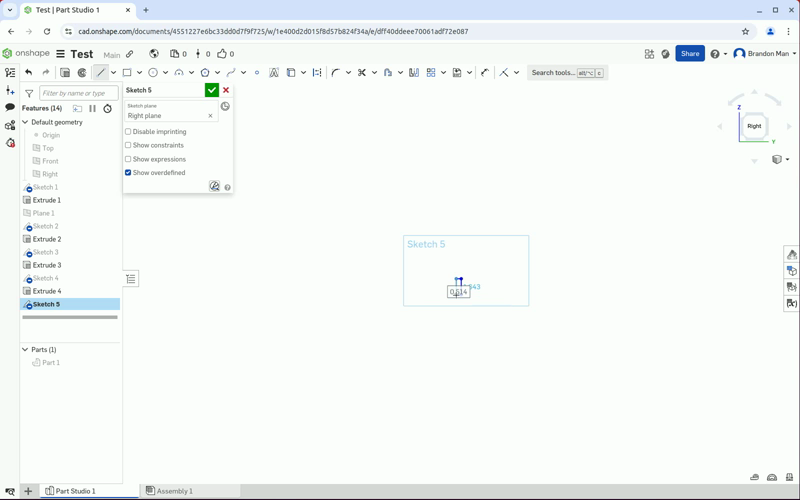
scroll(6)
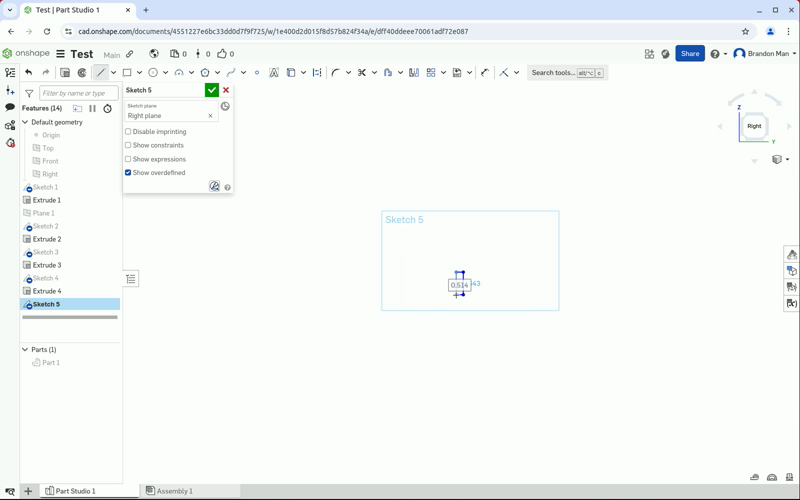
scroll(6)
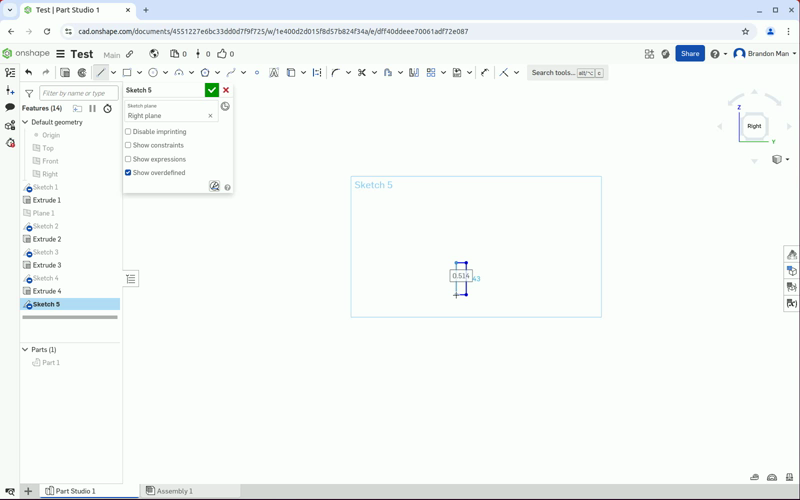
scroll(6)
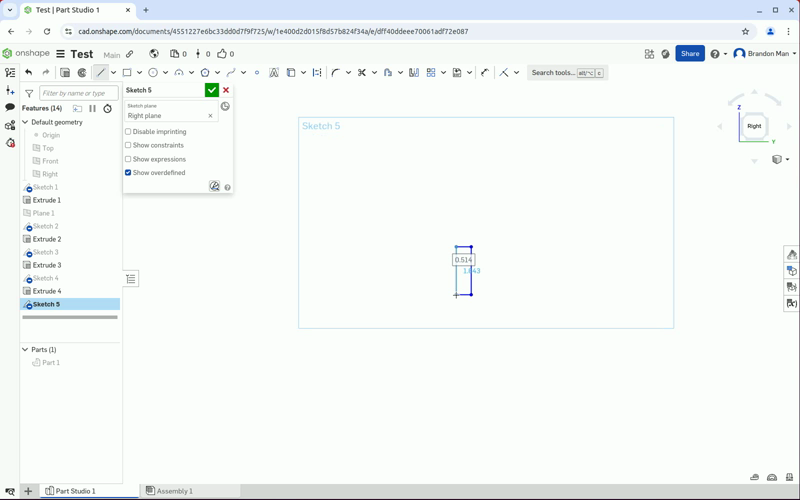
scroll(6)
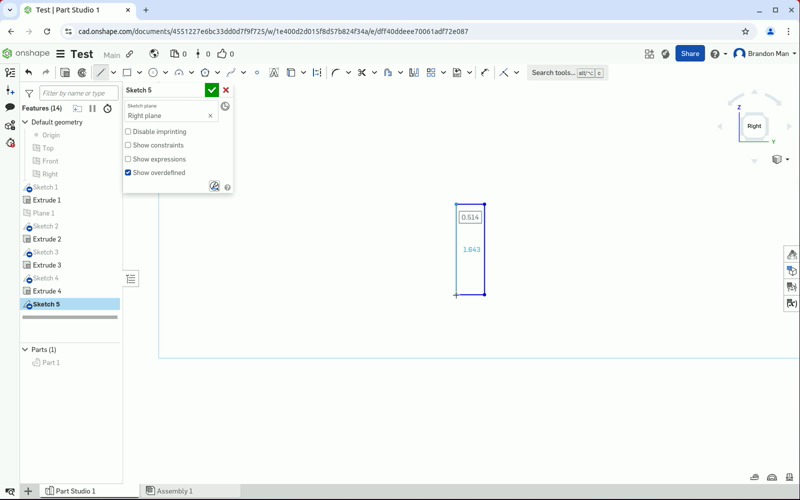
key_up(shift)
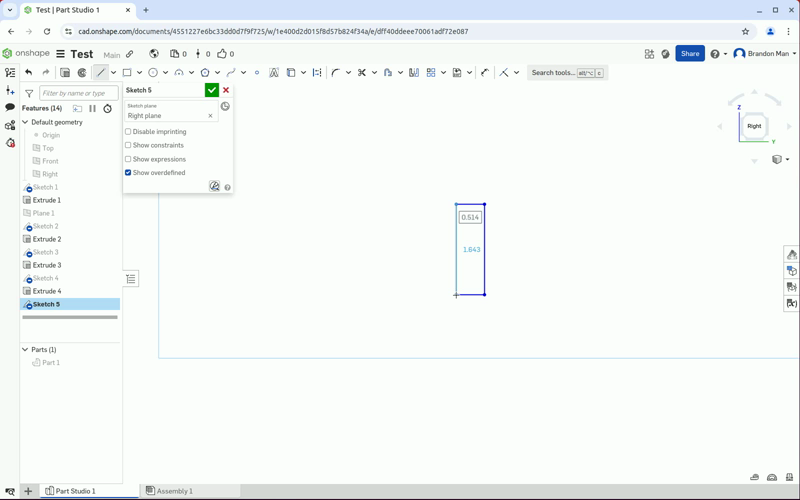
click(456, 294)
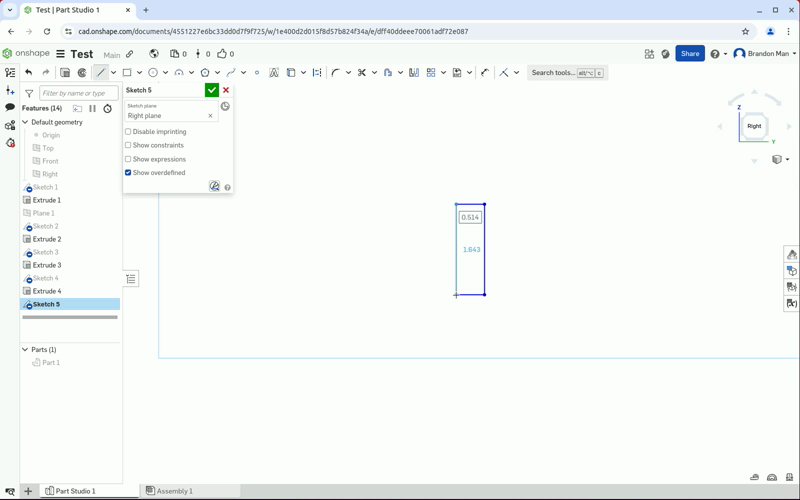
scroll(-6)
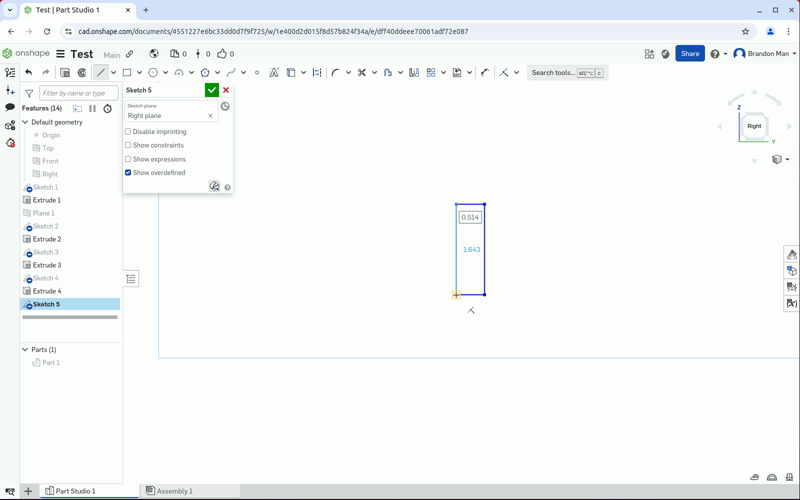
scroll(-6)
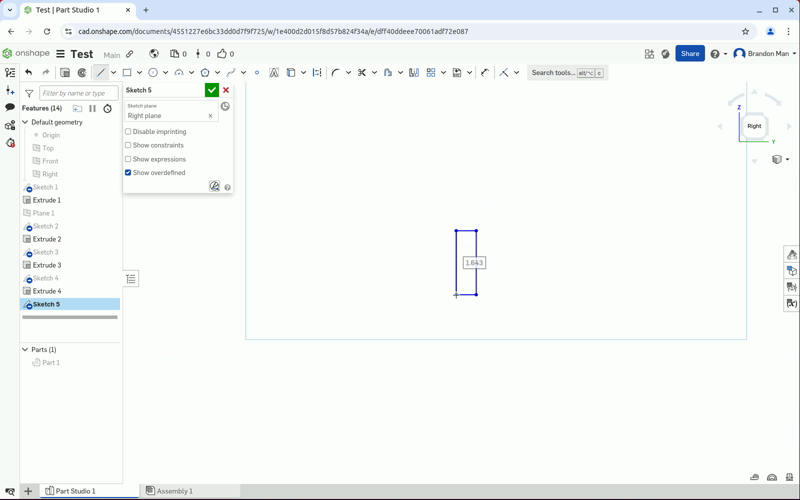
scroll(-6)
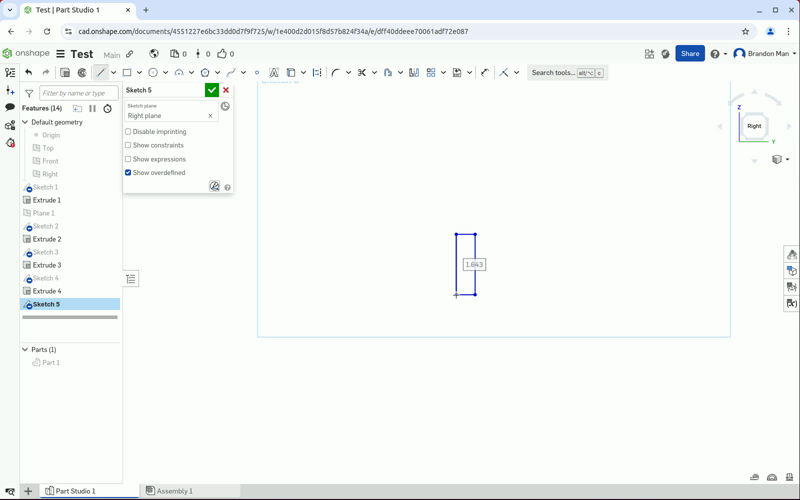
scroll(-6)
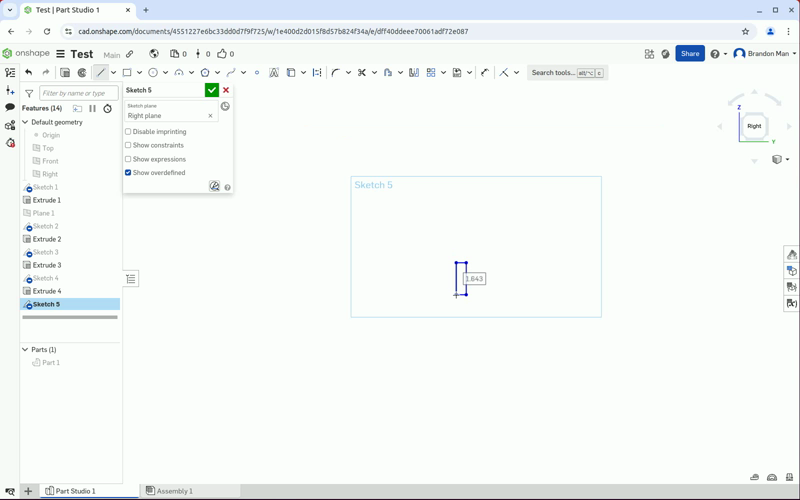
scroll(-6)
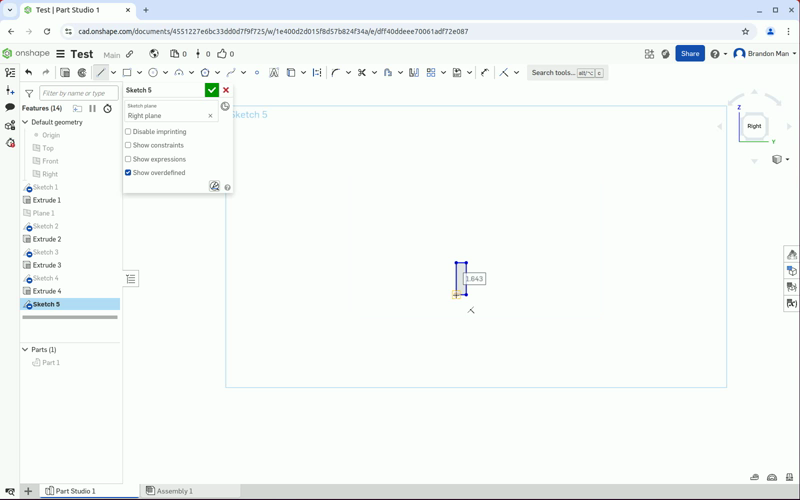
scroll(-6)
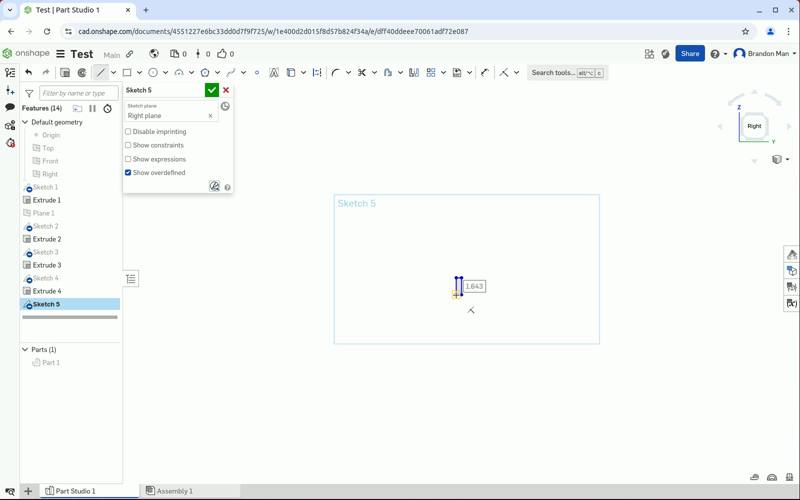
scroll(-6)
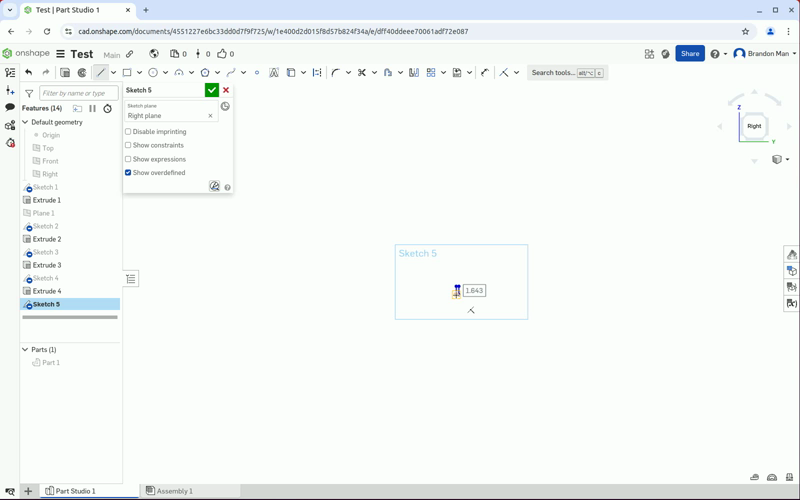
key(esc)
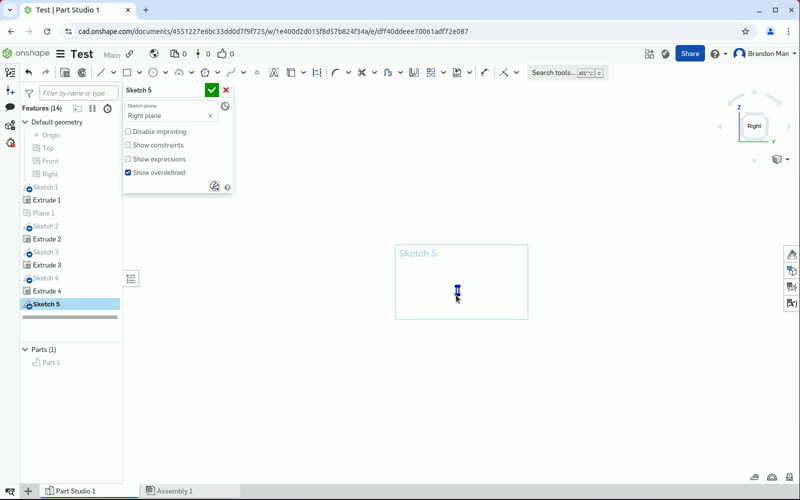
mouse_move(456, 287)
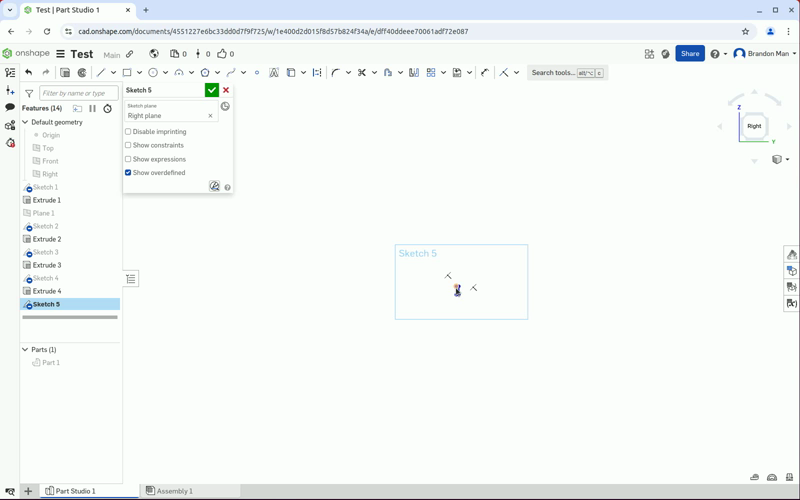
scroll(6)
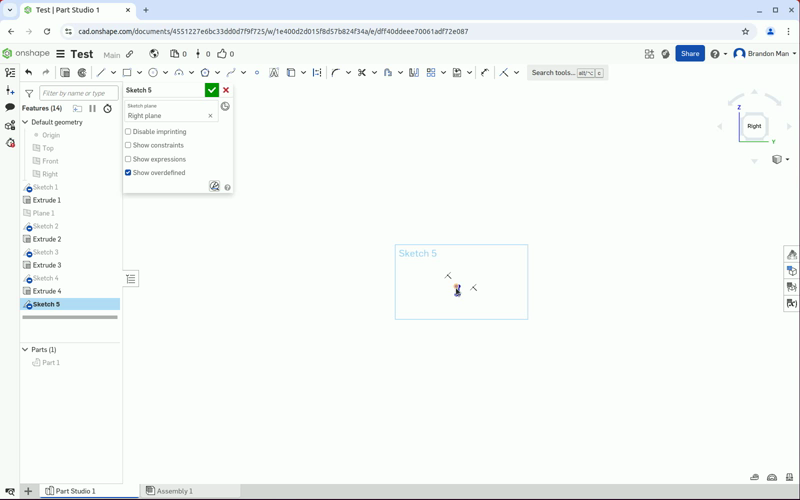
scroll(6)
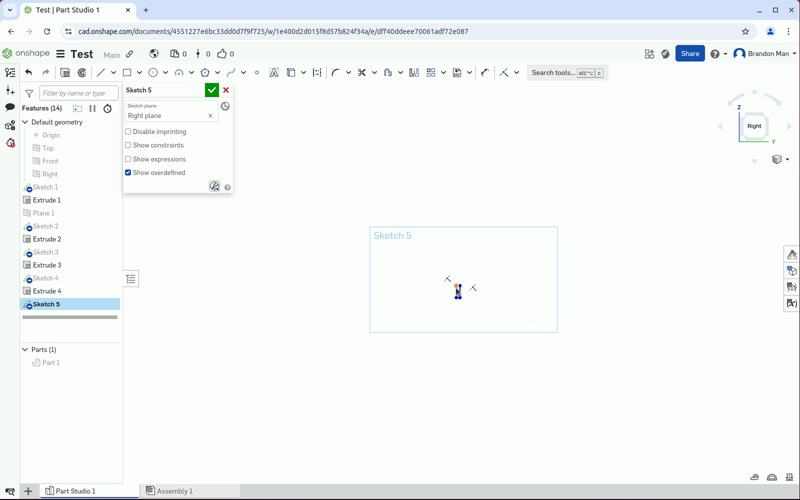
scroll(6)
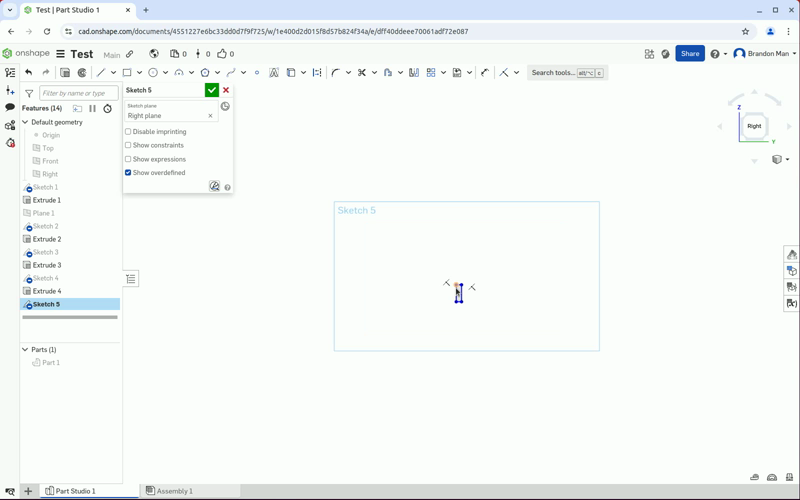
scroll(6)
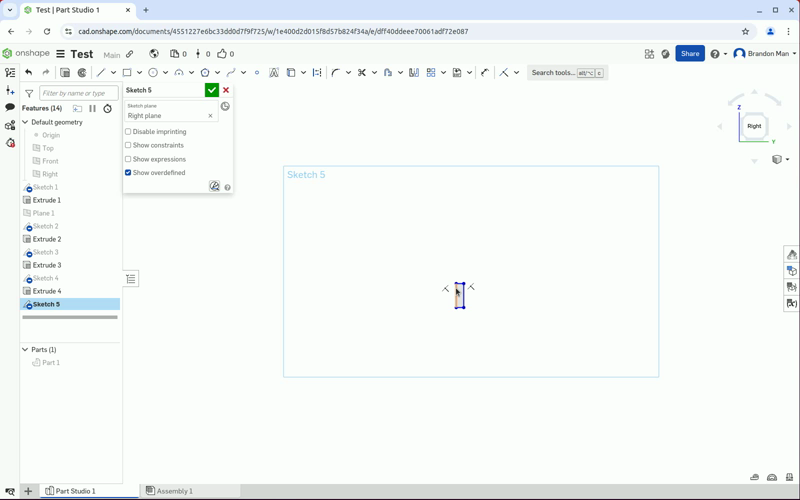
scroll(6)
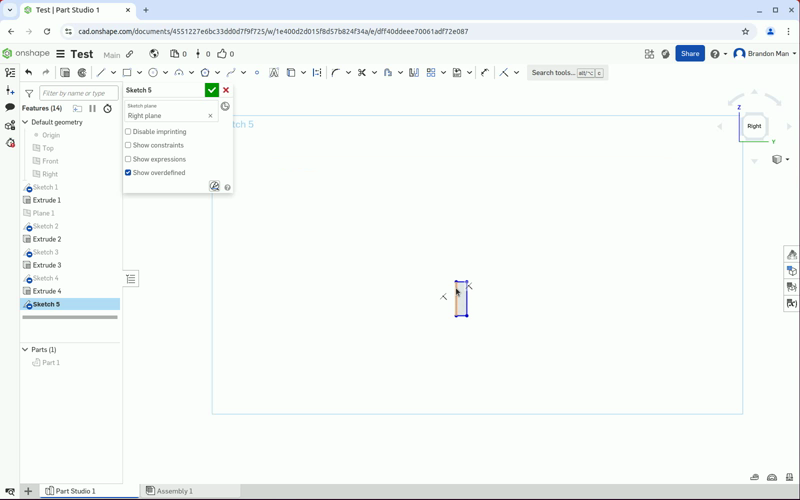
scroll(6)
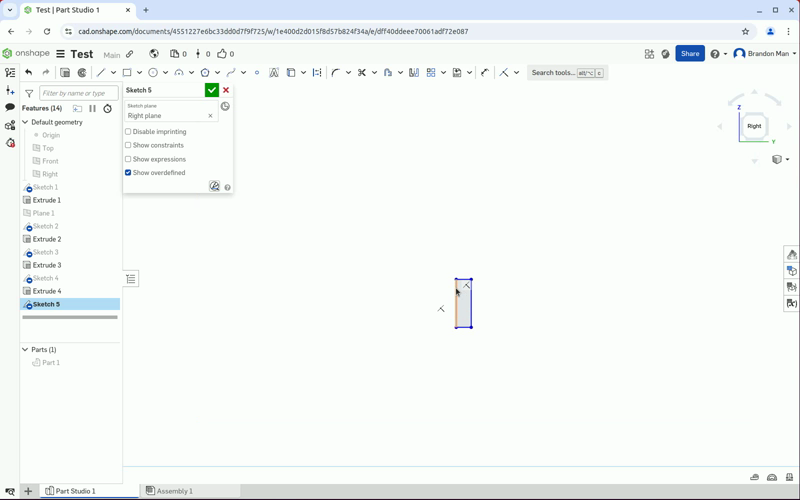
scroll(6)
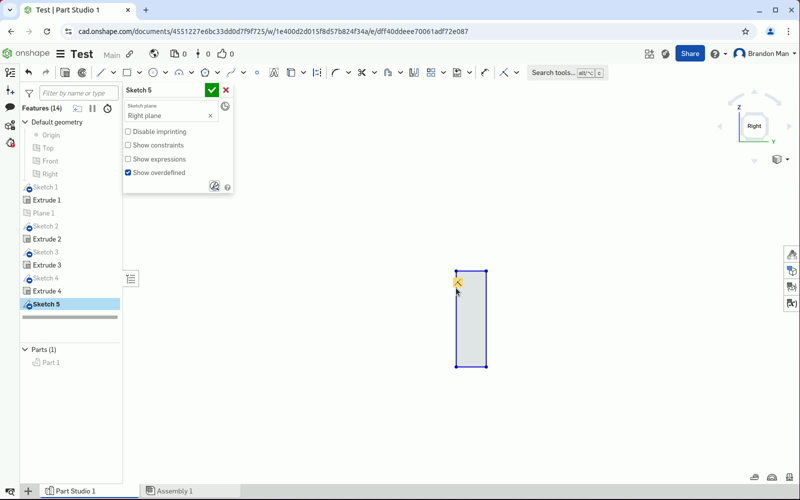
click(456, 287)
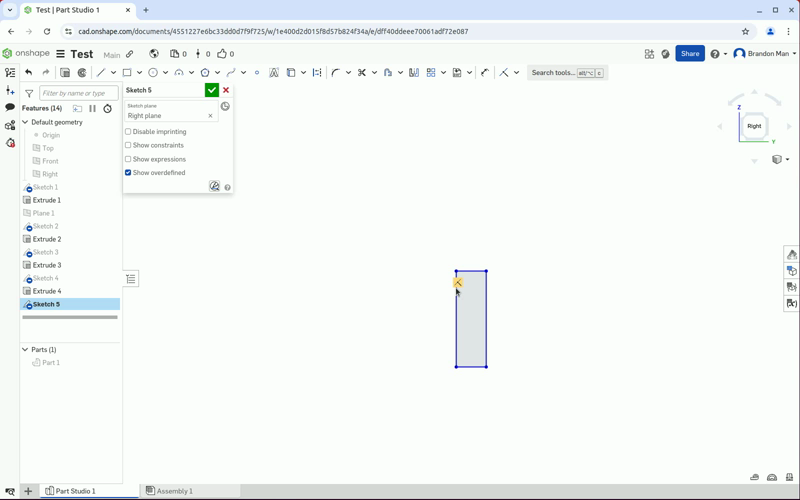
scroll(-6)
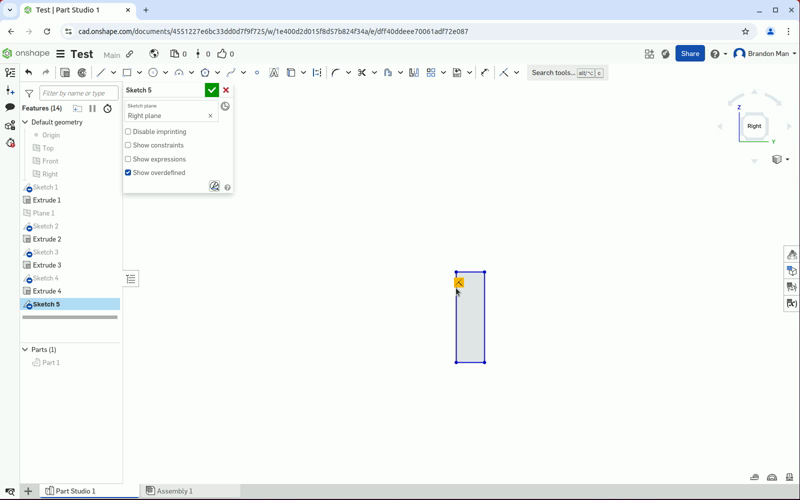
scroll(-6)
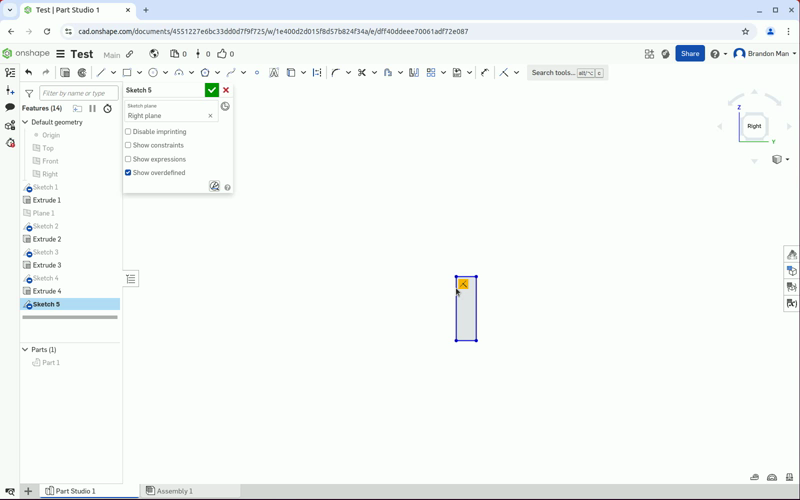
scroll(-6)
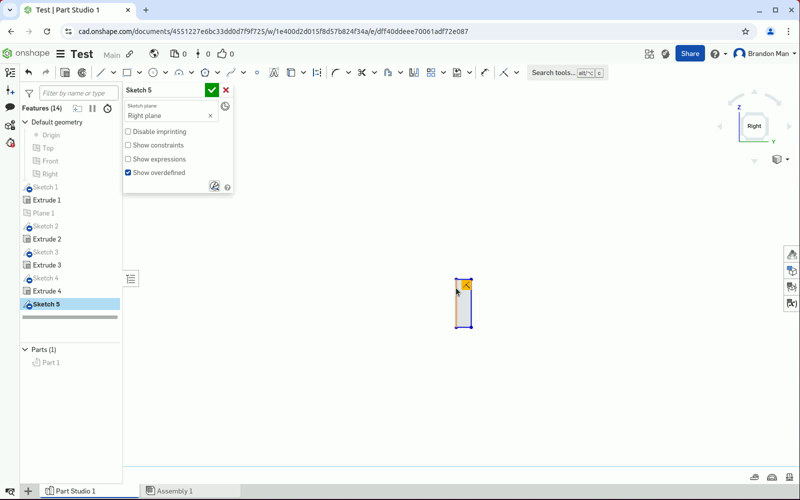
scroll(-6)
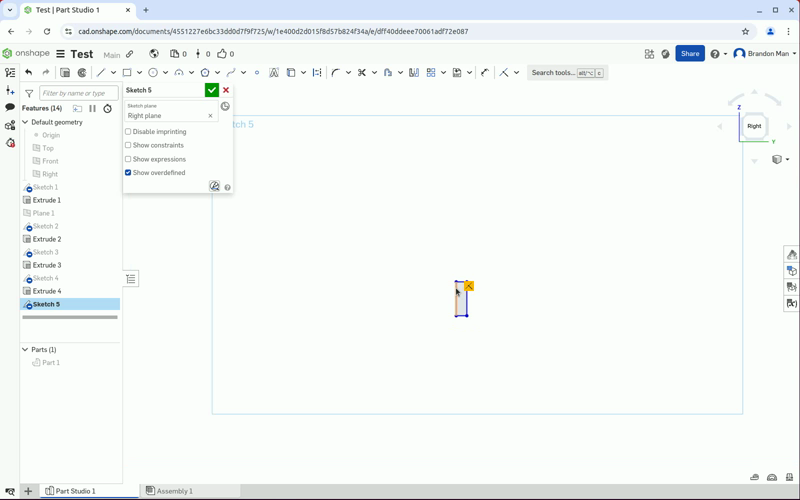
scroll(-6)
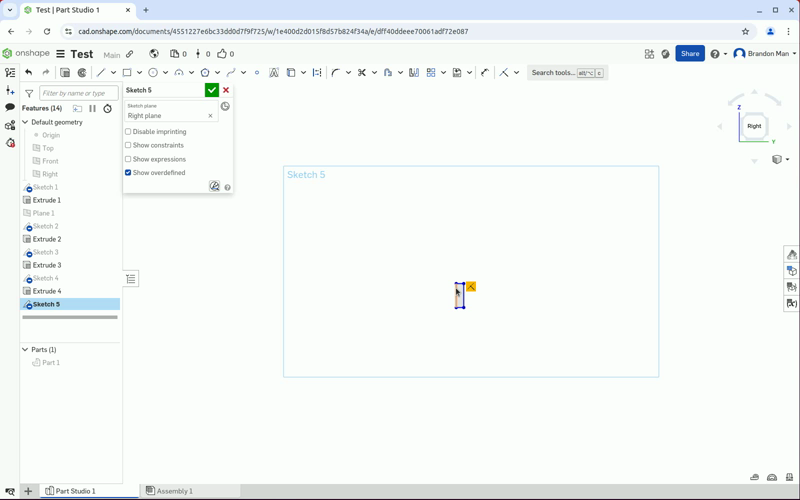
scroll(-6)
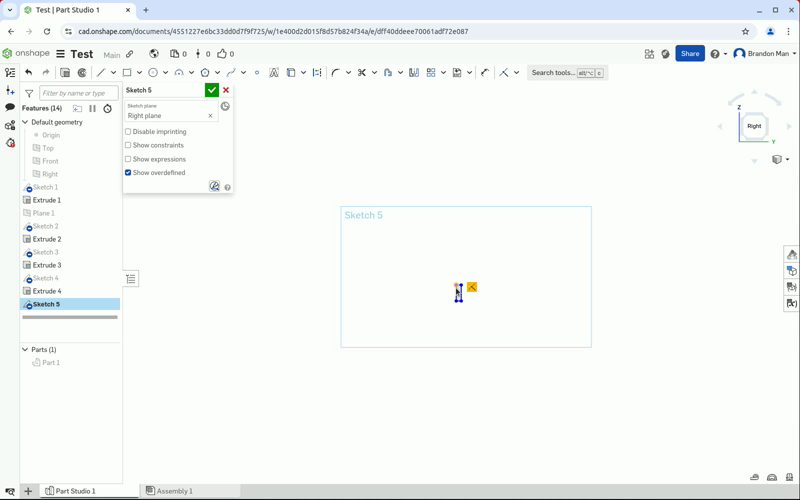
scroll(-6)
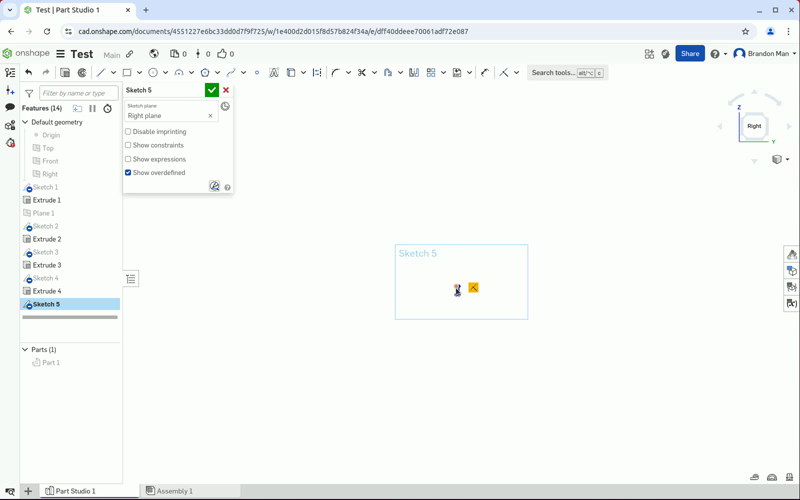
mouse_move(73, 352)
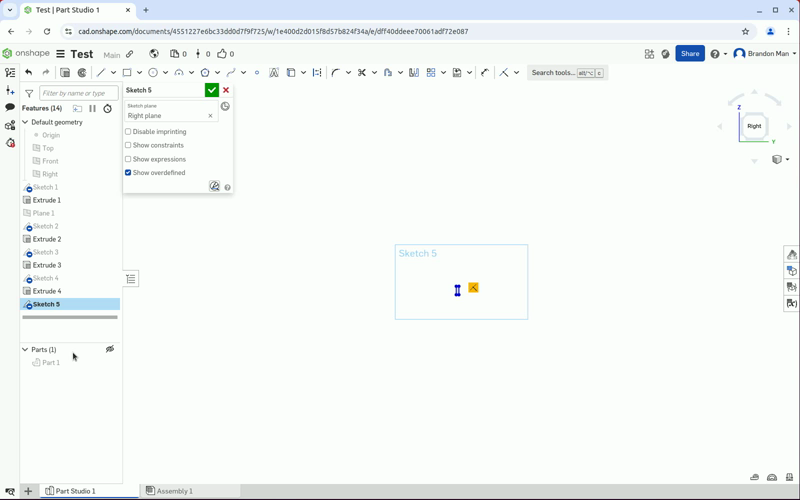
key(shift+y)
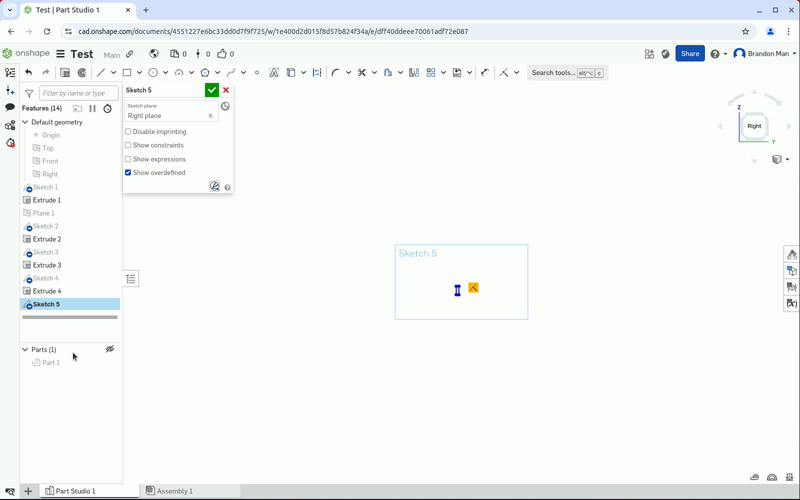
key(shift+e)
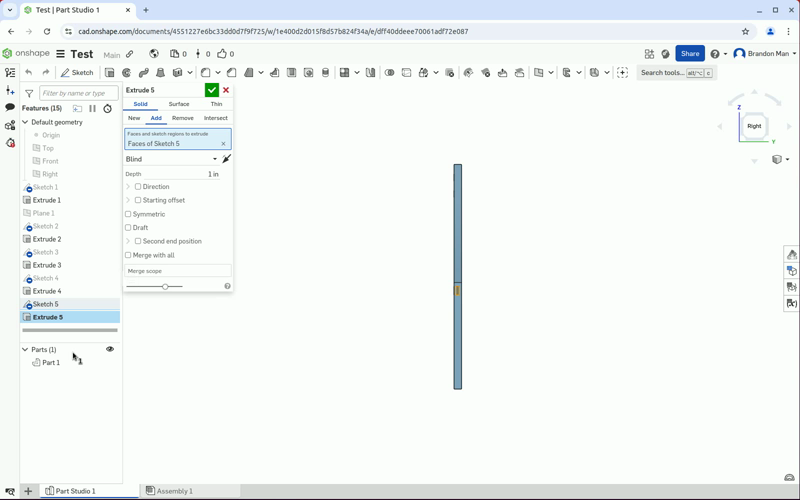
mouse_move(143, 106)
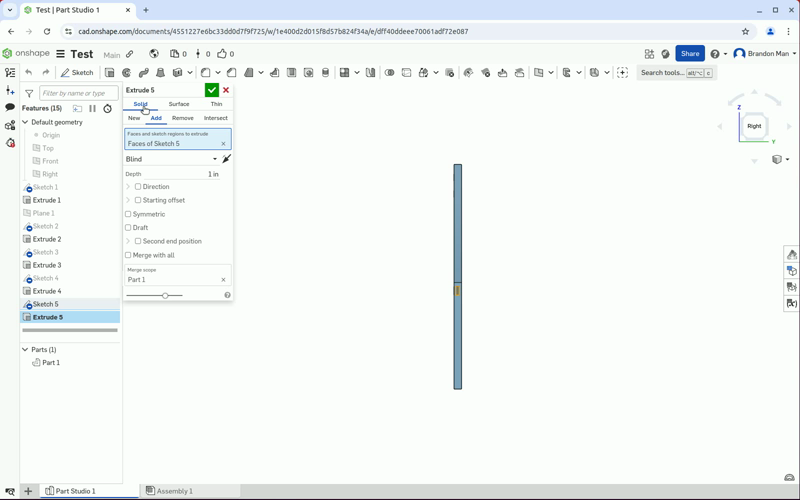
click(143, 106)
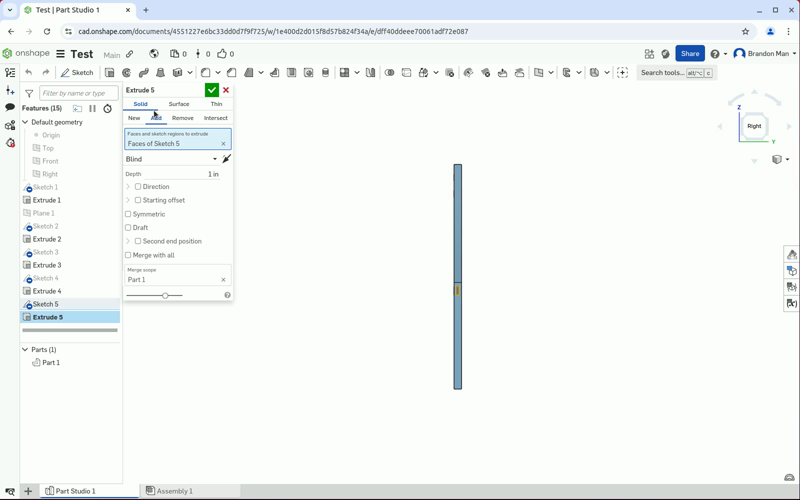
mouse_move(186, 120)
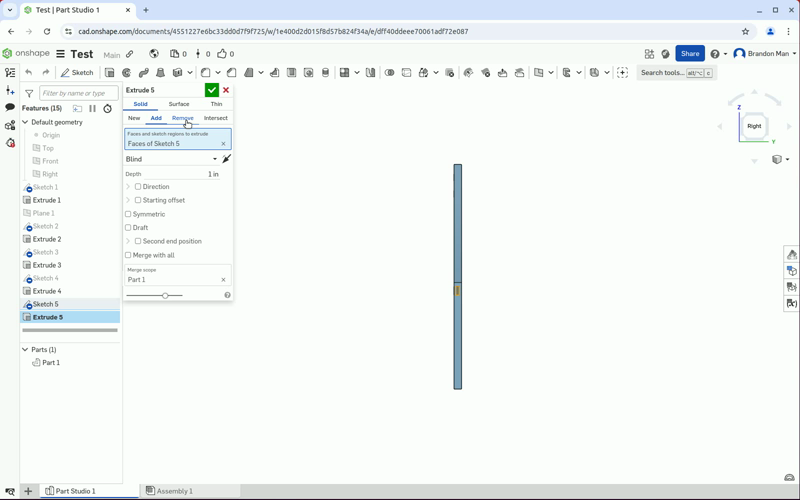
click(186, 120)
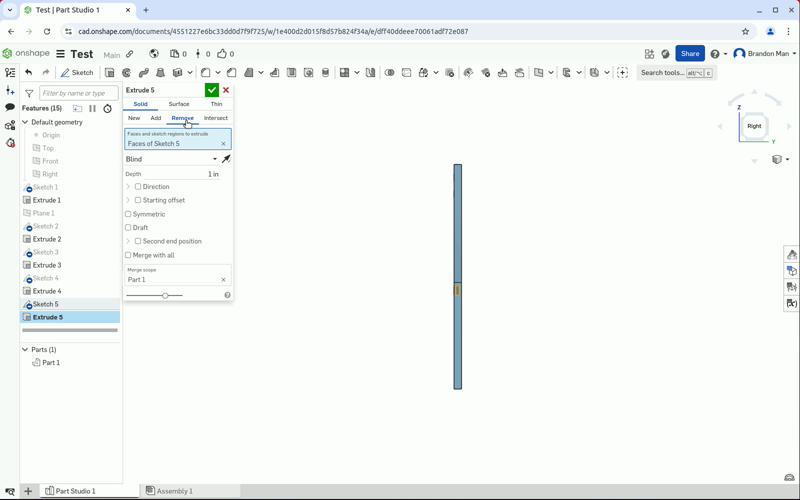
key(tab, 4)
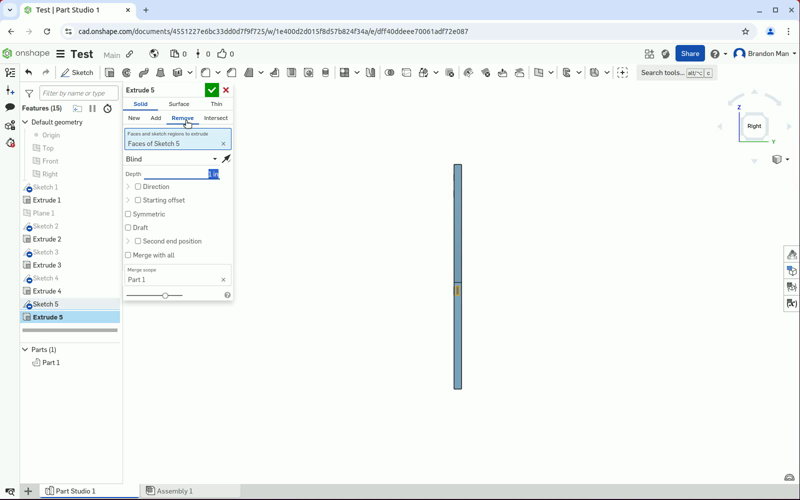
text(0.481)
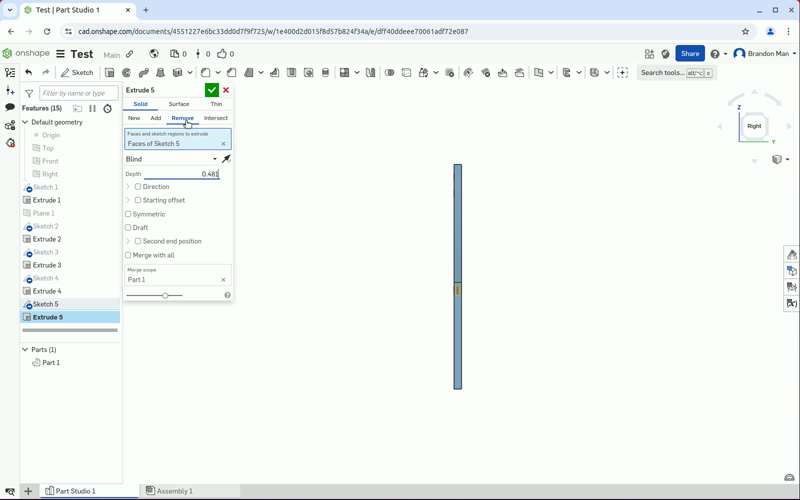
key(tab, 6)
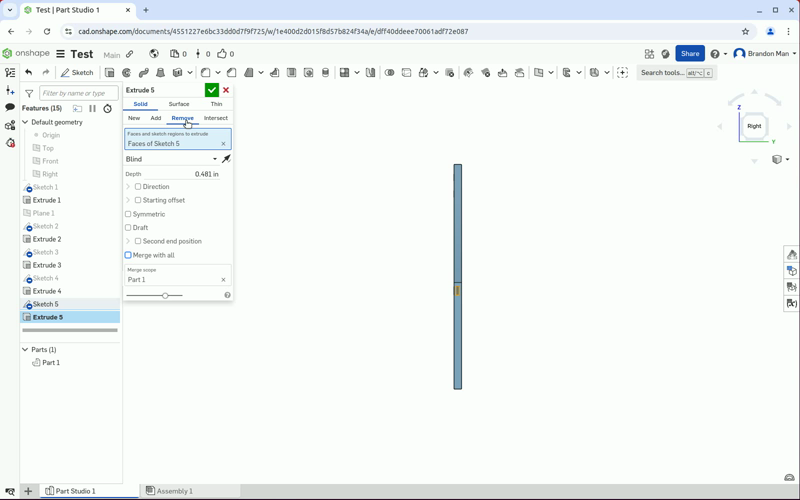
key(space)
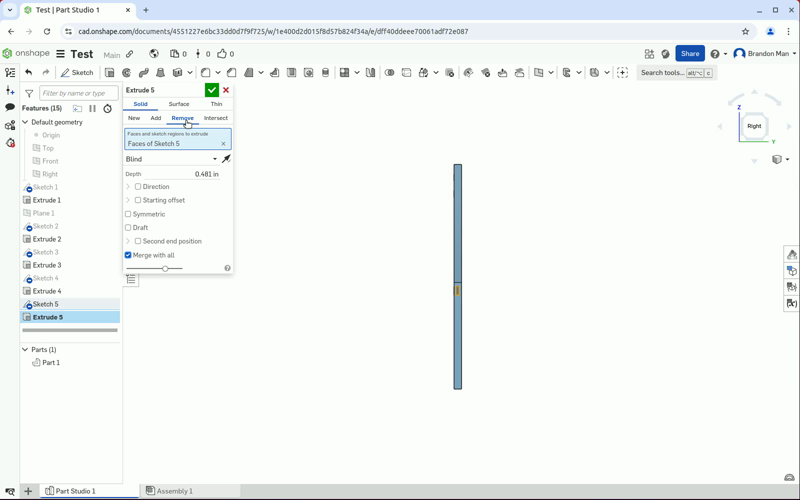
key(enter)
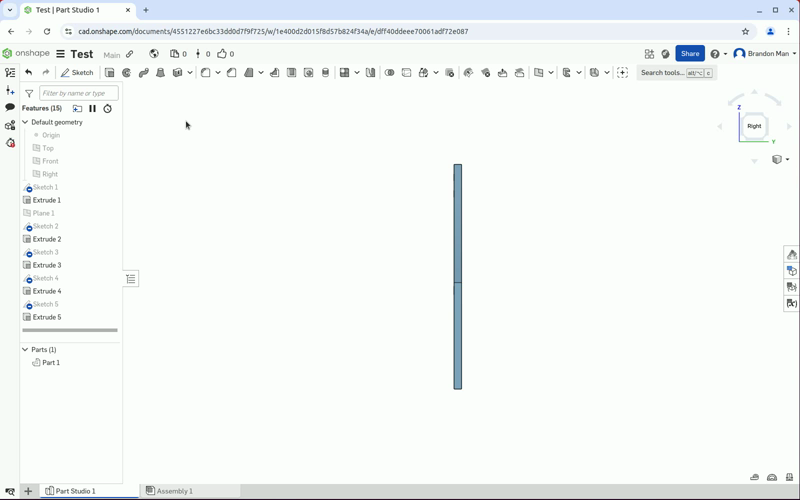
key(shift+h)
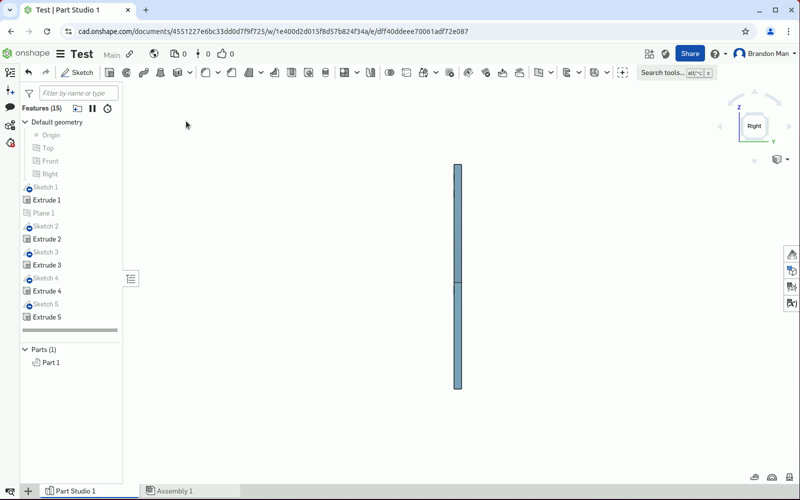
key(shift+h)
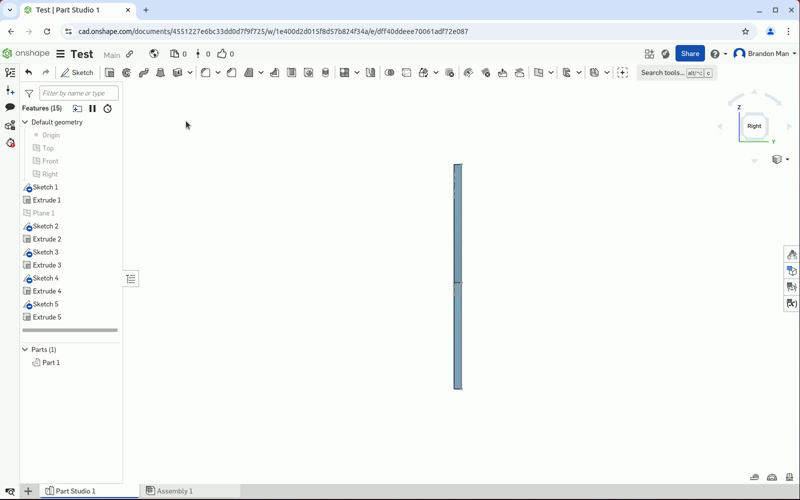
key(shift+7)
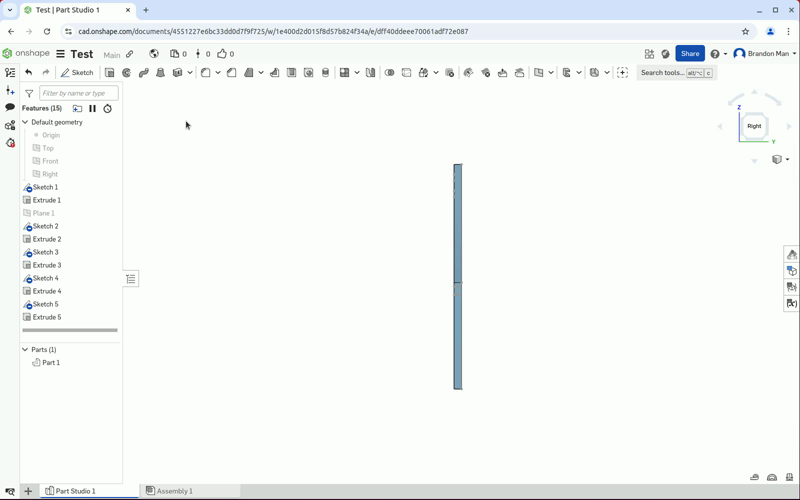
key(right, 2)
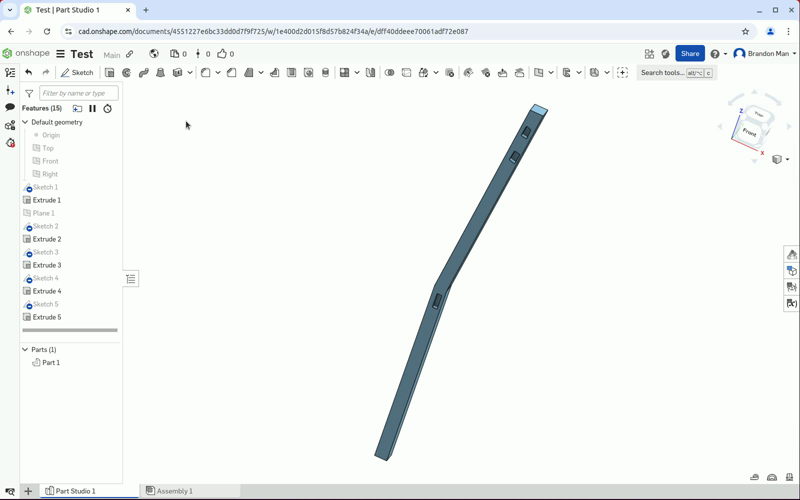
key(down, 2)
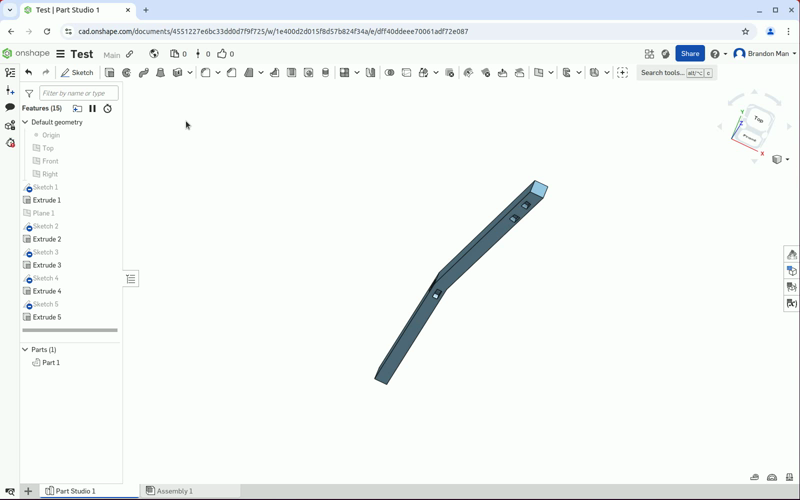
key(up, 2)
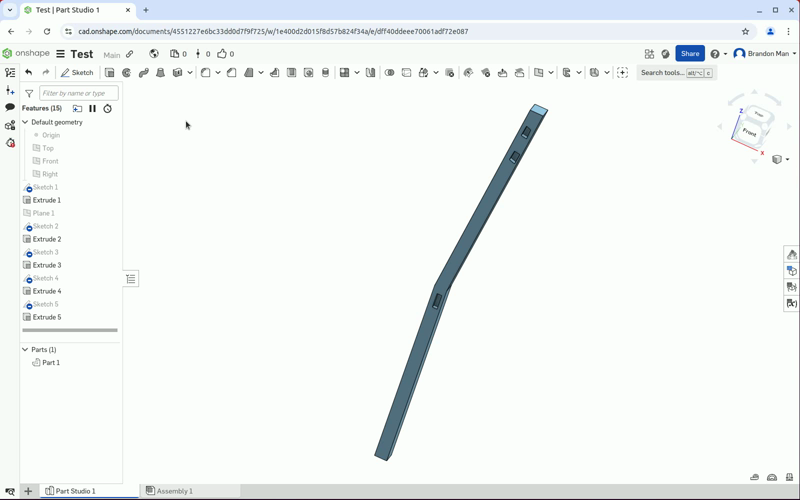
key(left, 2)
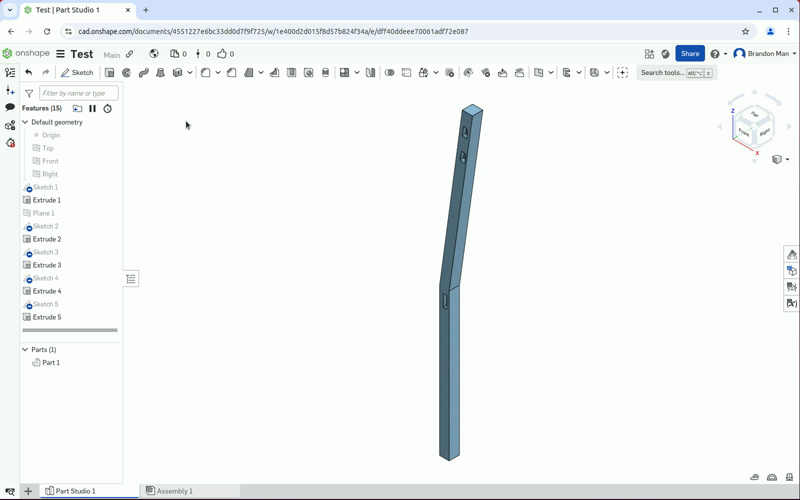
mouse_move(73, 189)
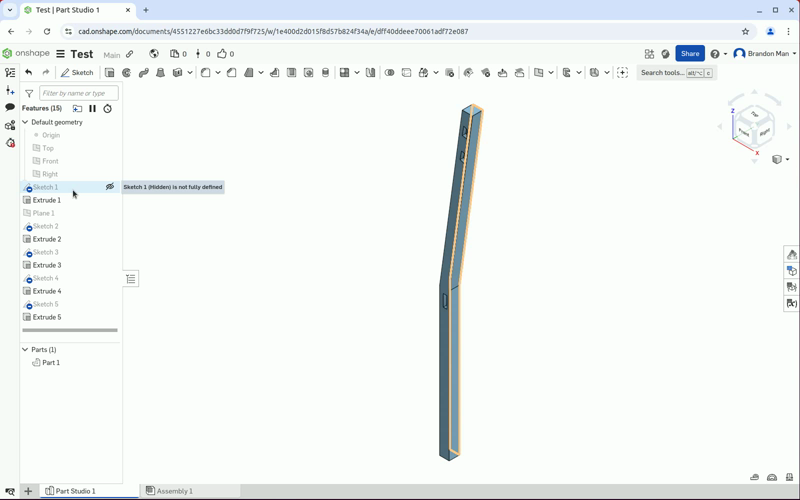
click(73, 189)